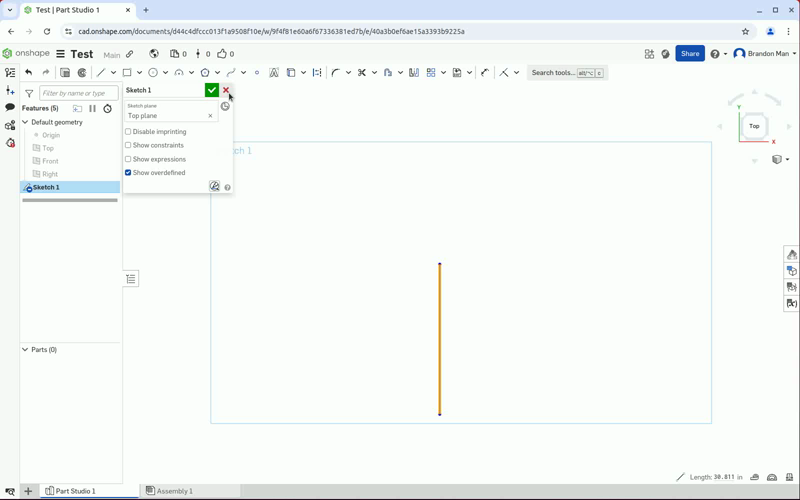
key(shift+h)
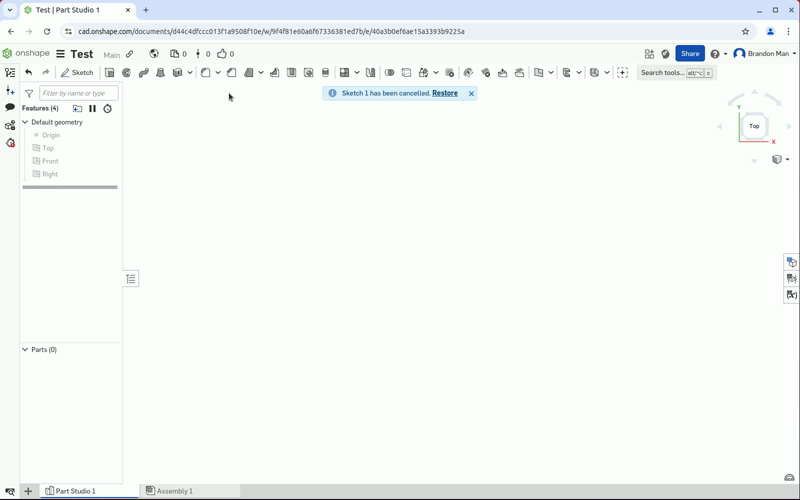
mouse_move(73, 352)
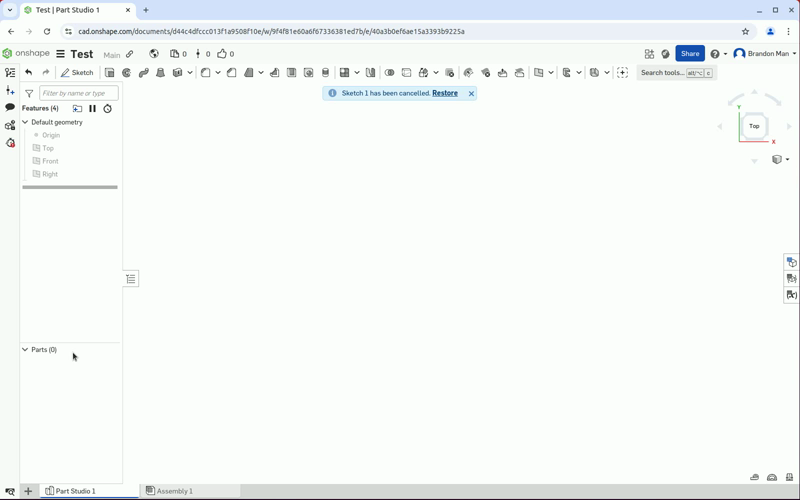
key(y)
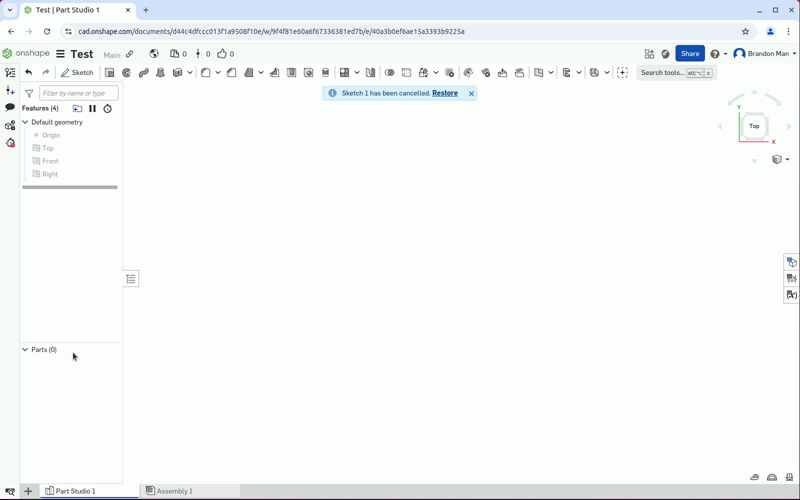
key(shift+p)
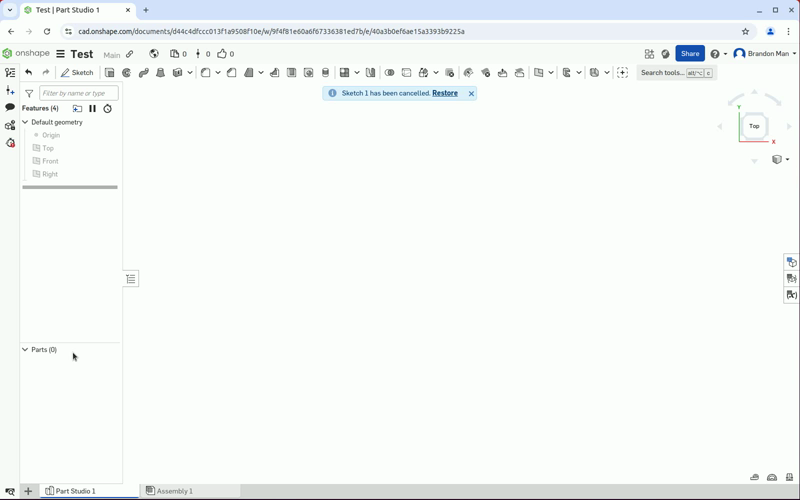
key(space)
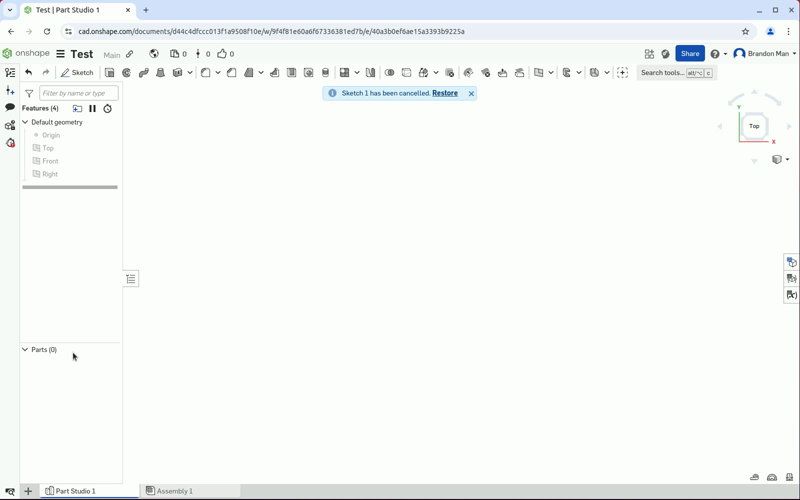
key_down(shift)
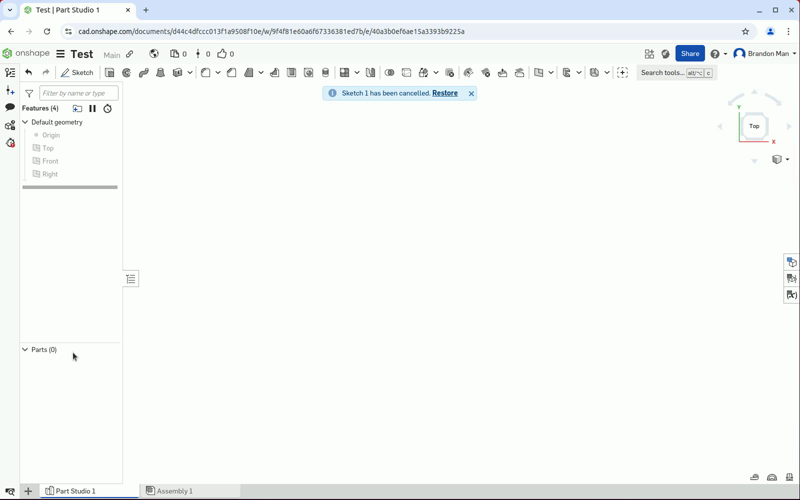
key(up)
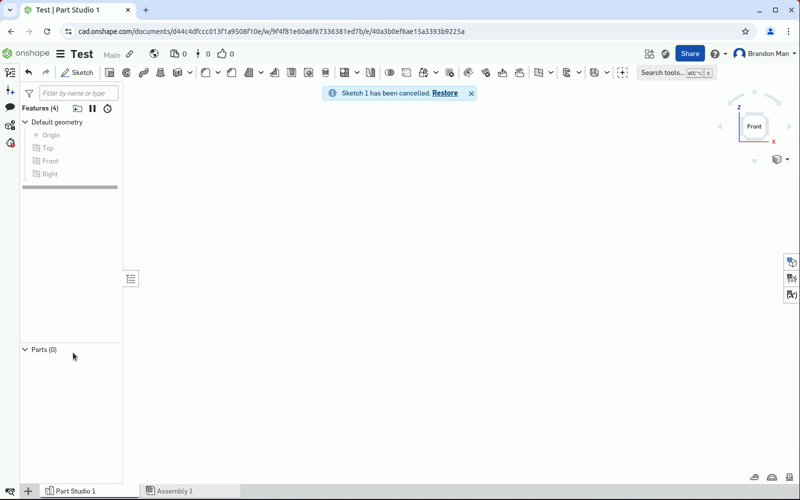
key_up(shift)
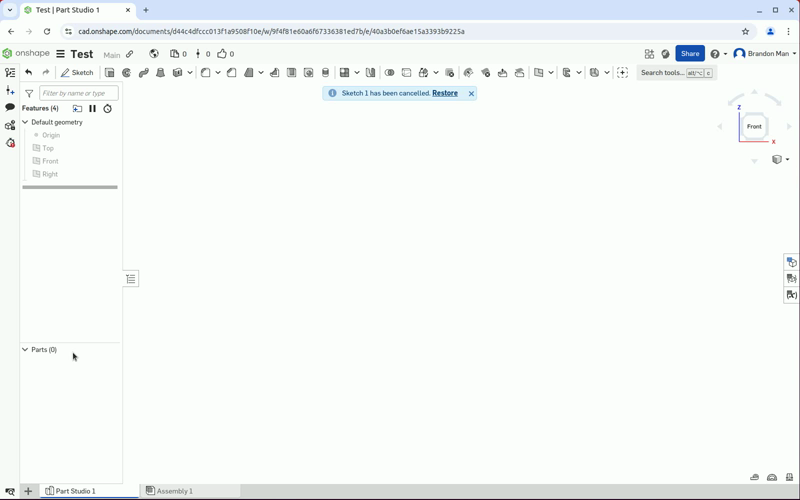
key(space)
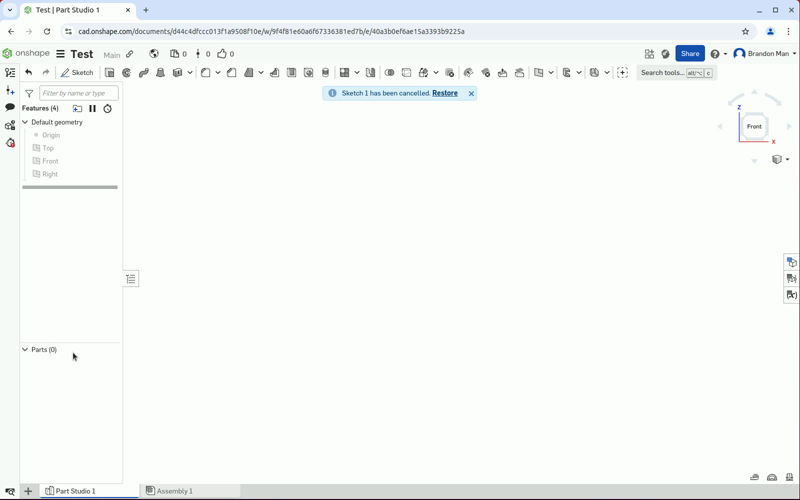
key_down(shift)
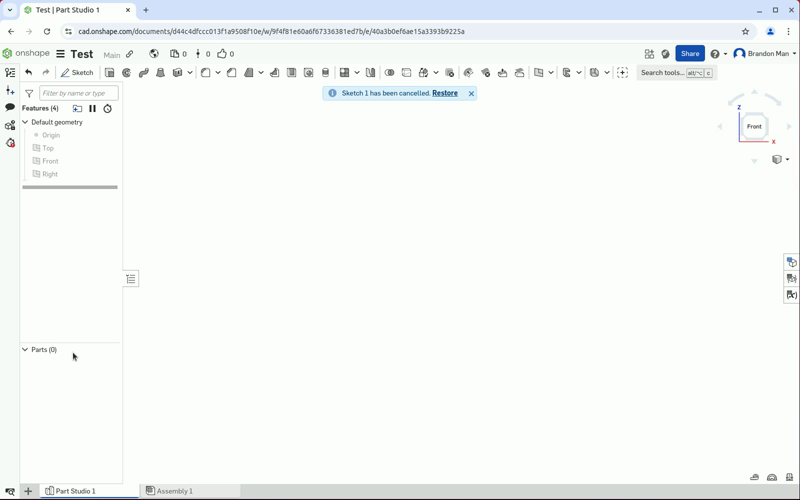
key(left)
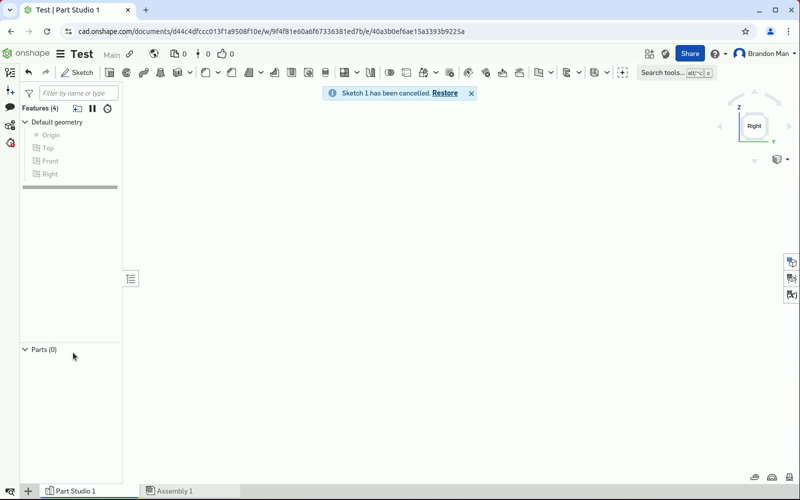
key_up(shift)
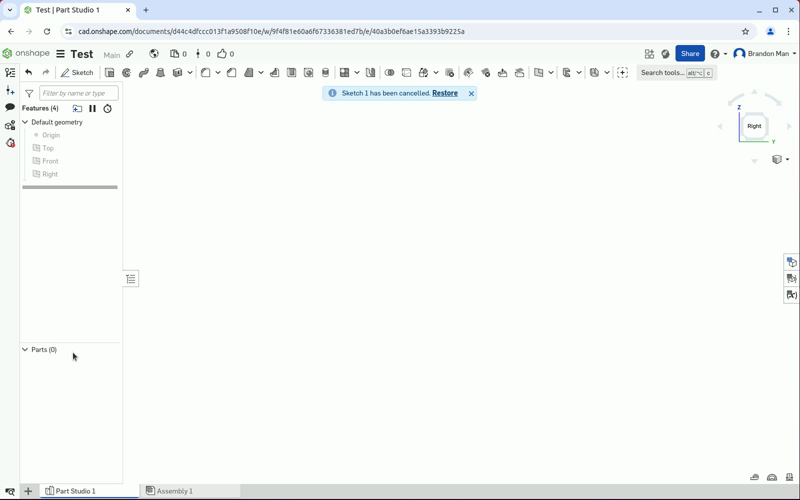
mouse_move(73, 352)
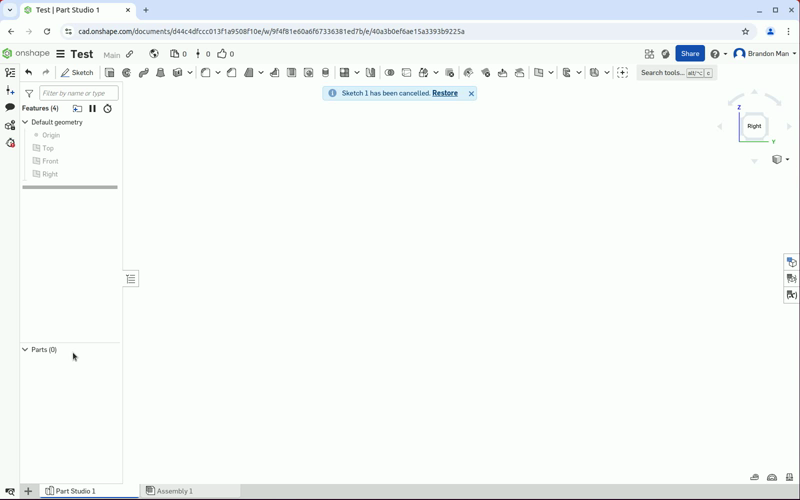
key(shift+y)
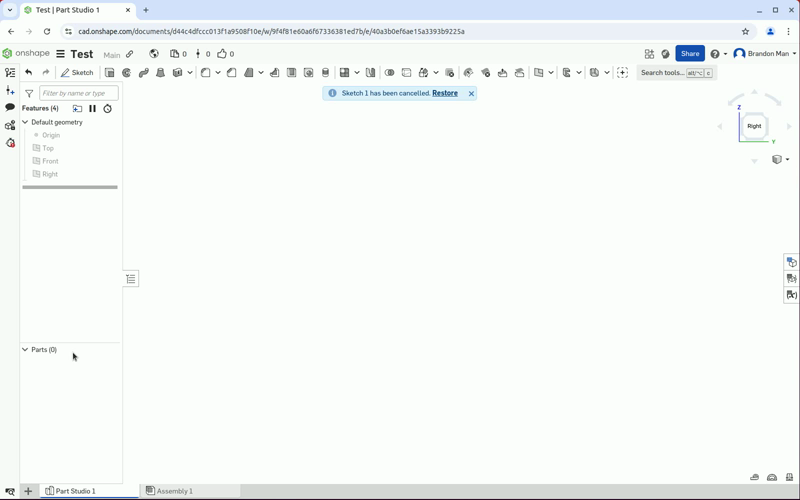
key(shift+s)
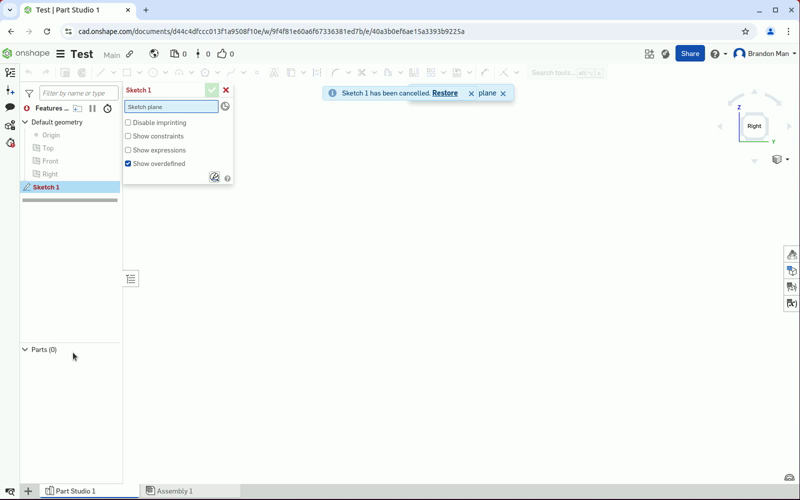
mouse_move(73, 176)
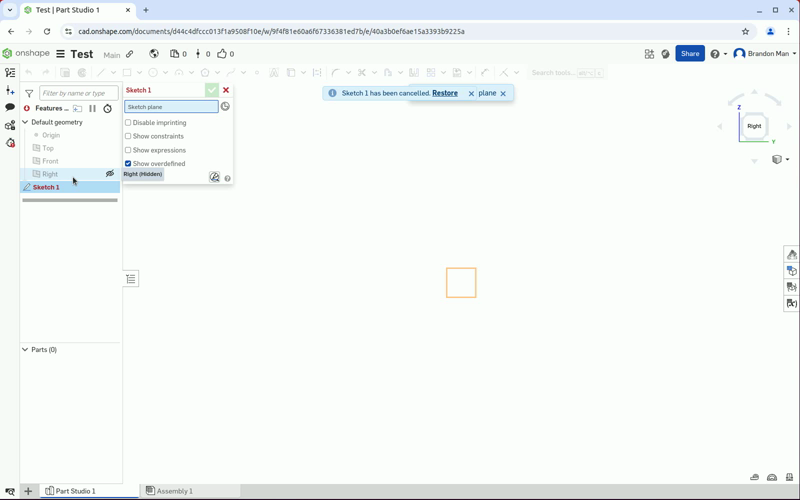
click(73, 176)
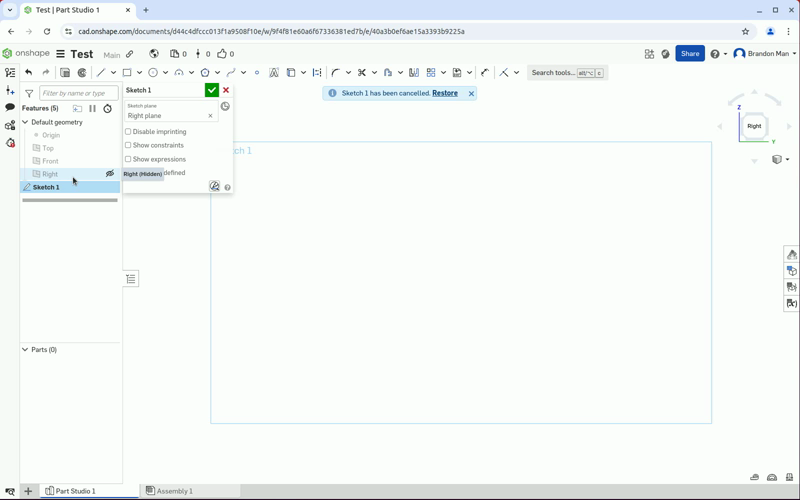
mouse_move(73, 352)
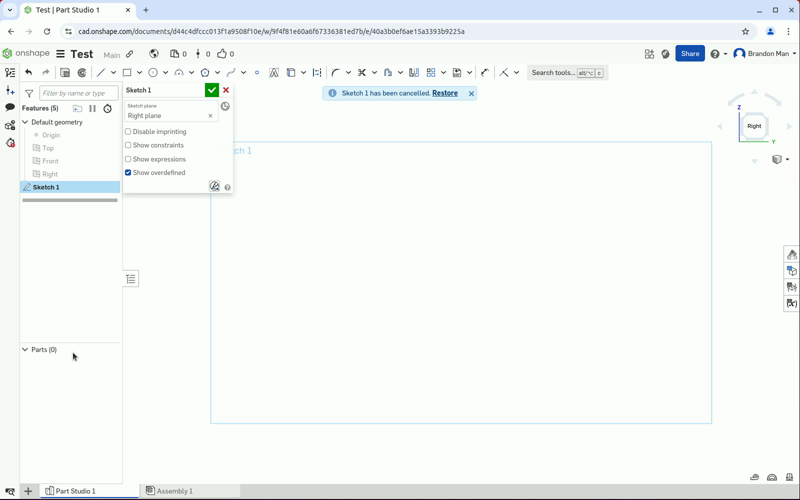
key(y)
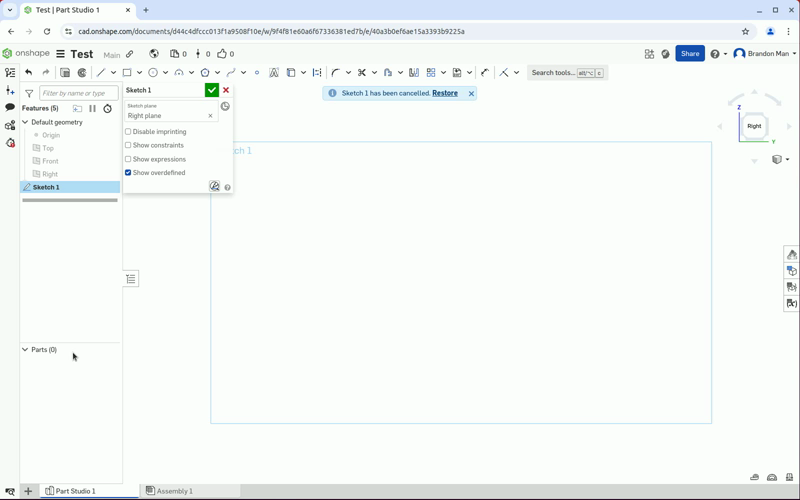
key(l)
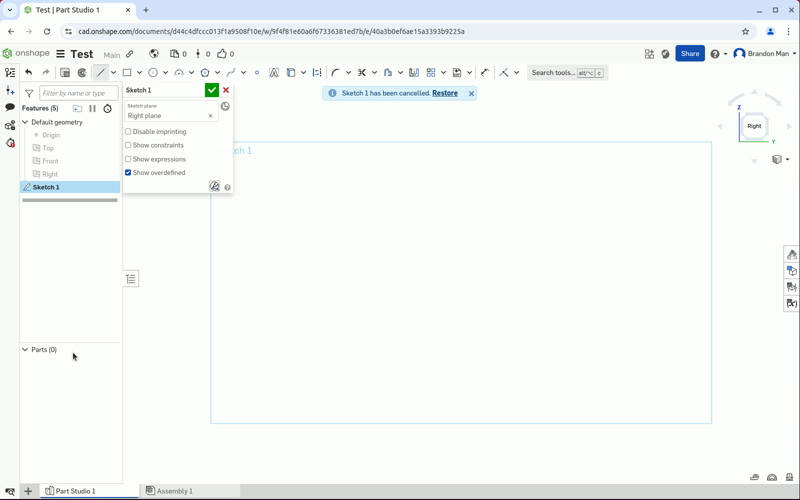
key_down(shift)
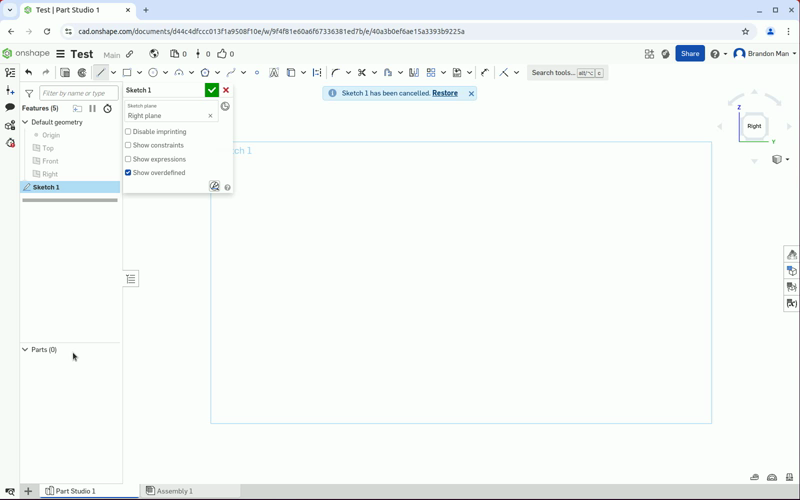
mouse_move(385, 266)
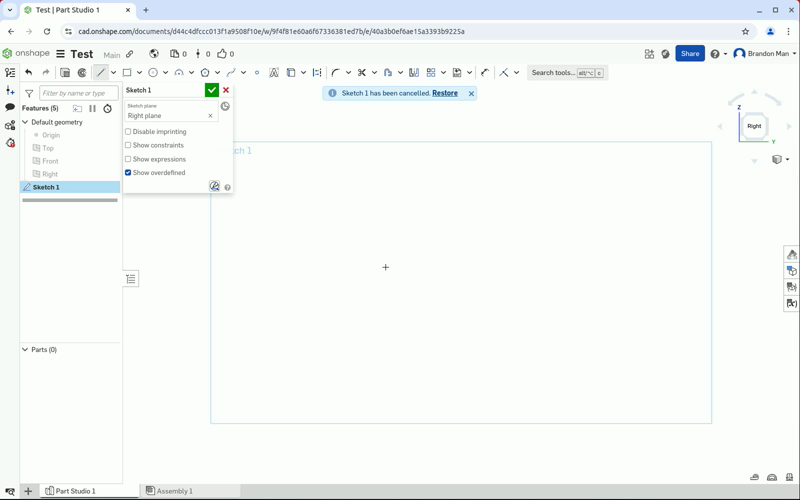
click(385, 266)
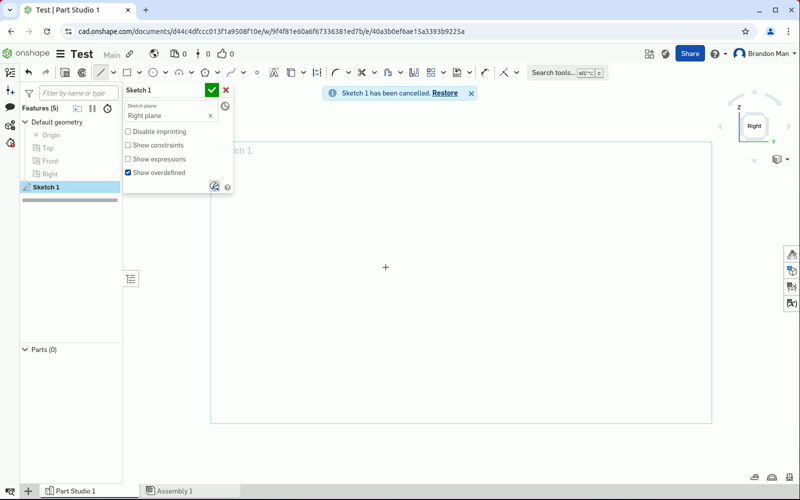
key_up(shift)
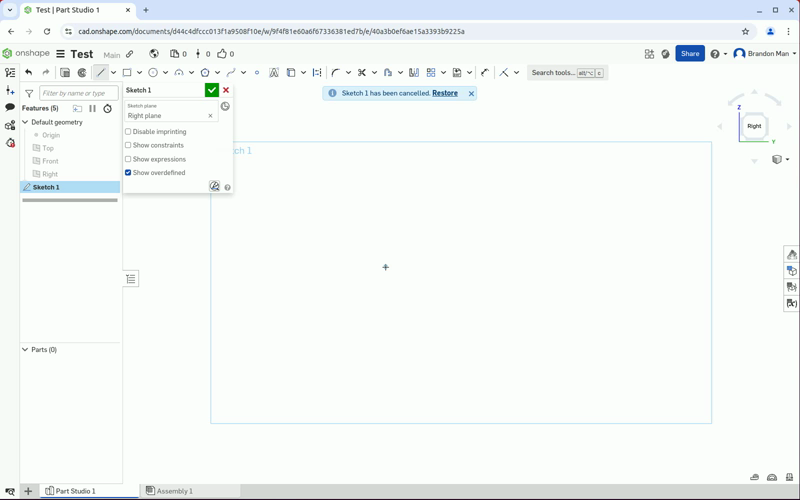
key_down(shift)
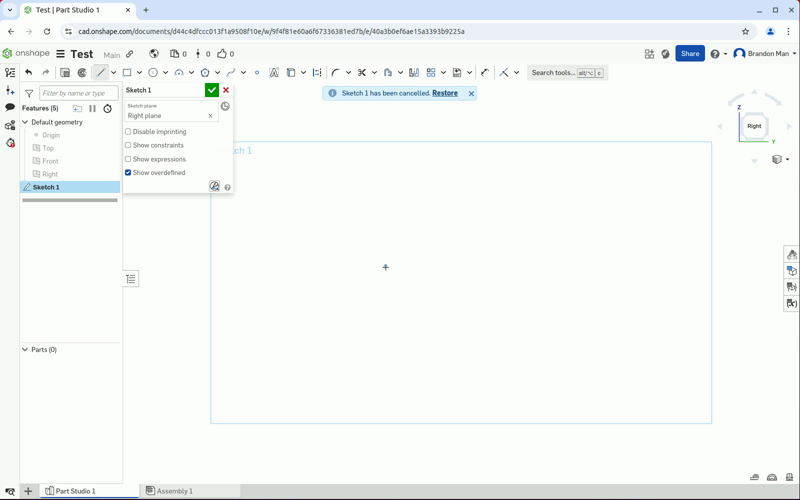
mouse_move(415, 266)
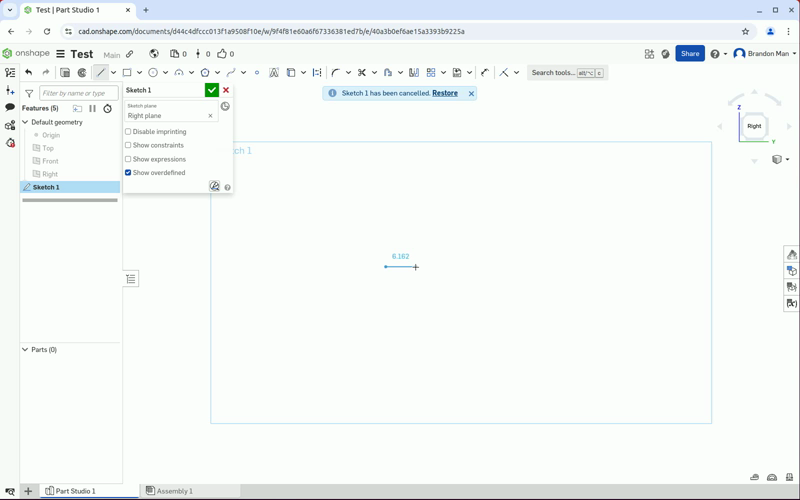
mouse_move(405, 266)
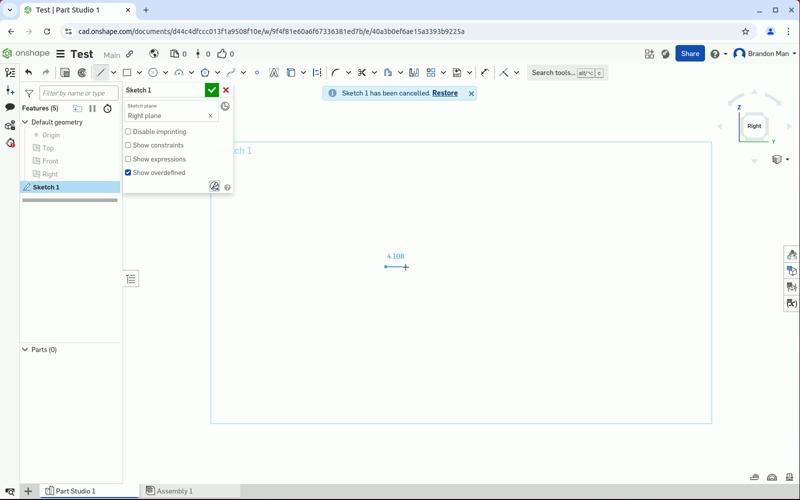
click(405, 266)
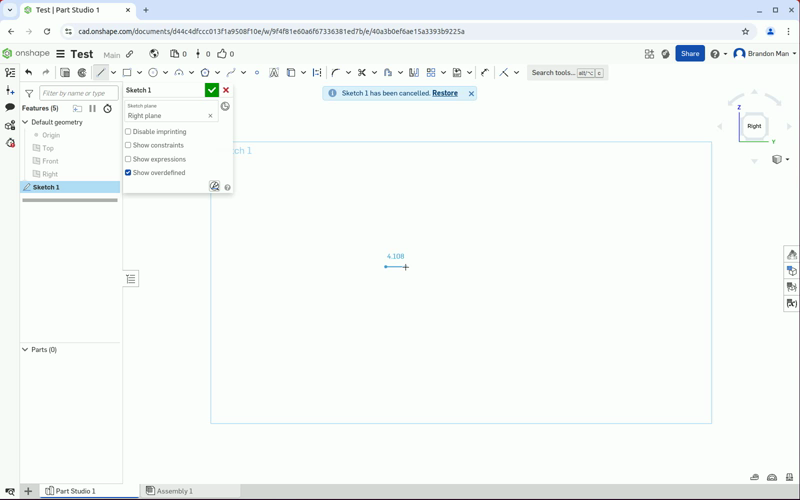
key_up(shift)
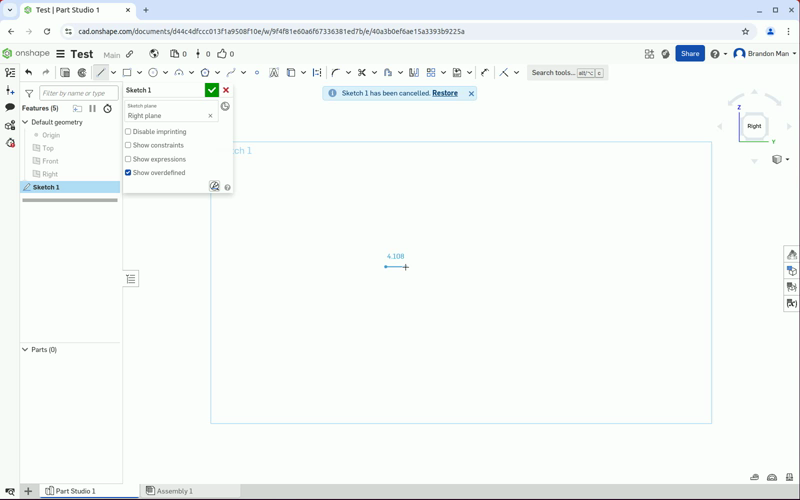
key_down(shift)
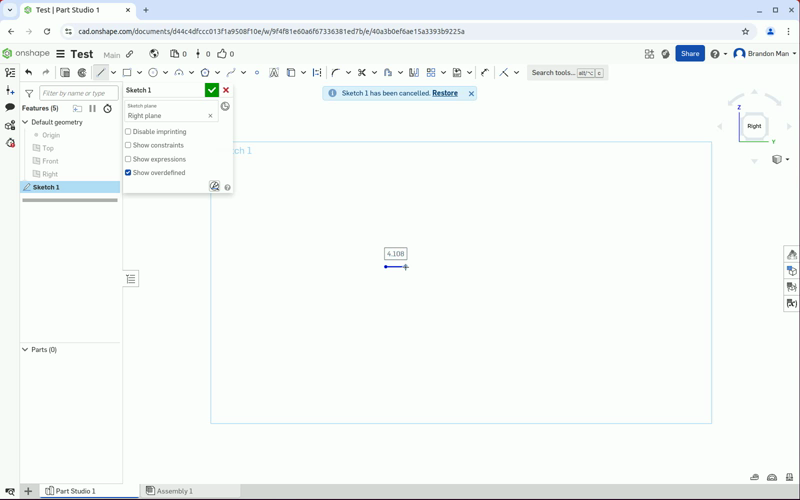
mouse_move(435, 266)
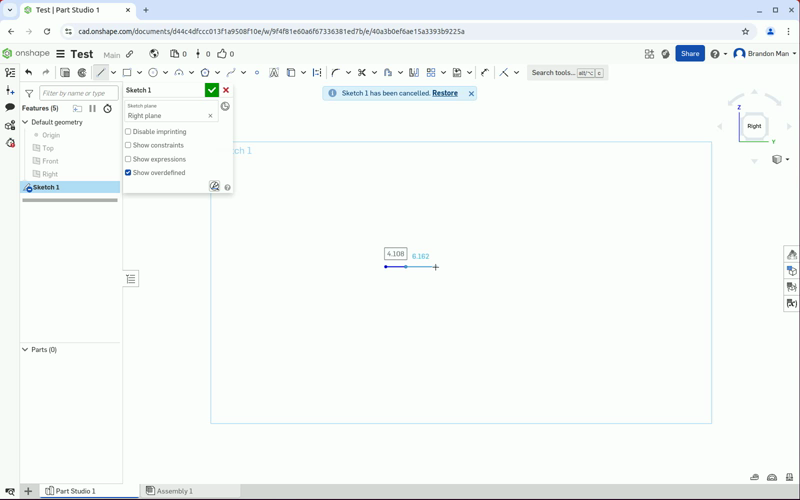
mouse_move(415, 281)
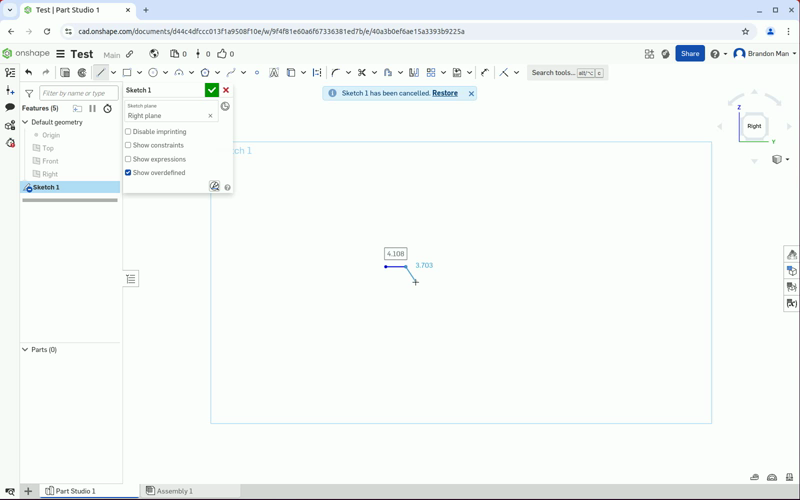
click(415, 281)
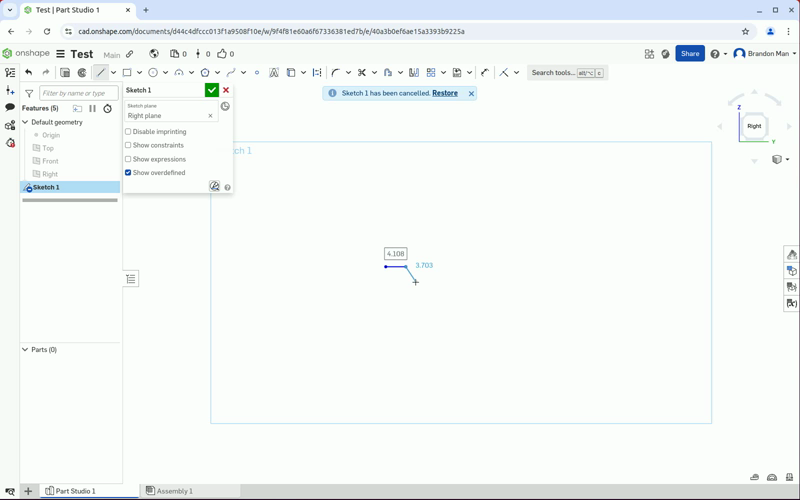
key_up(shift)
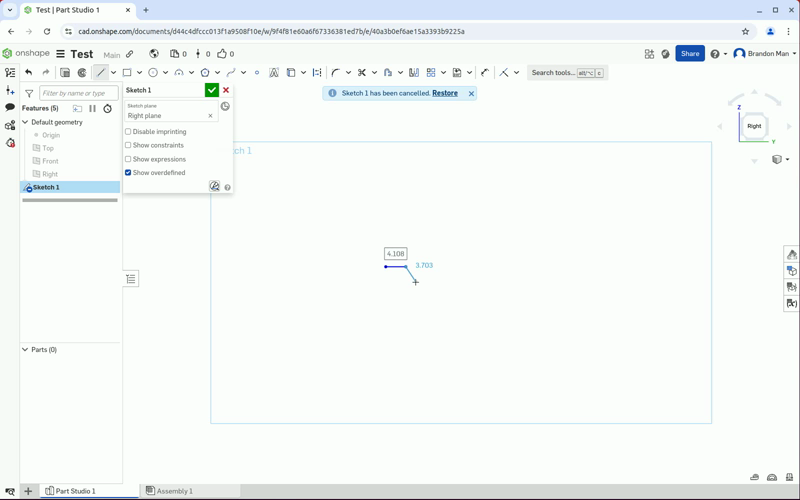
key_down(shift)
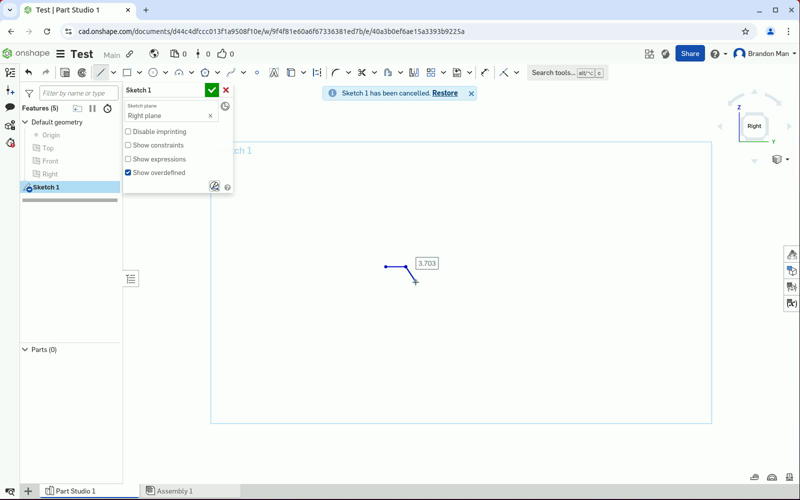
mouse_move(445, 281)
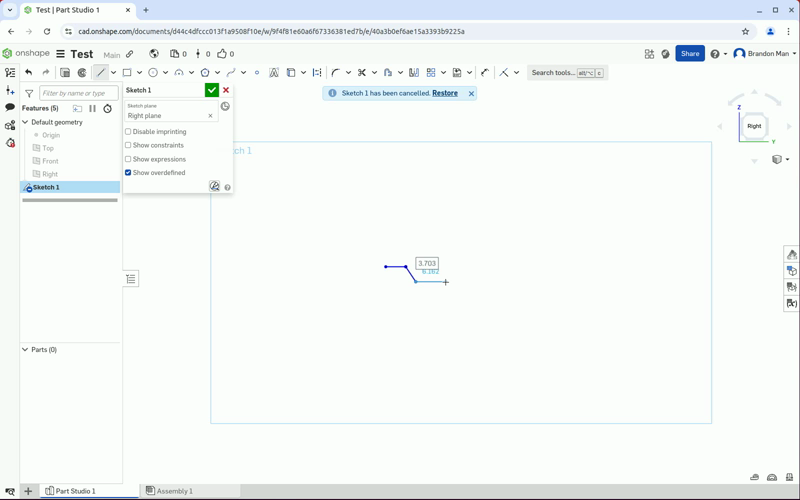
mouse_move(417, 283)
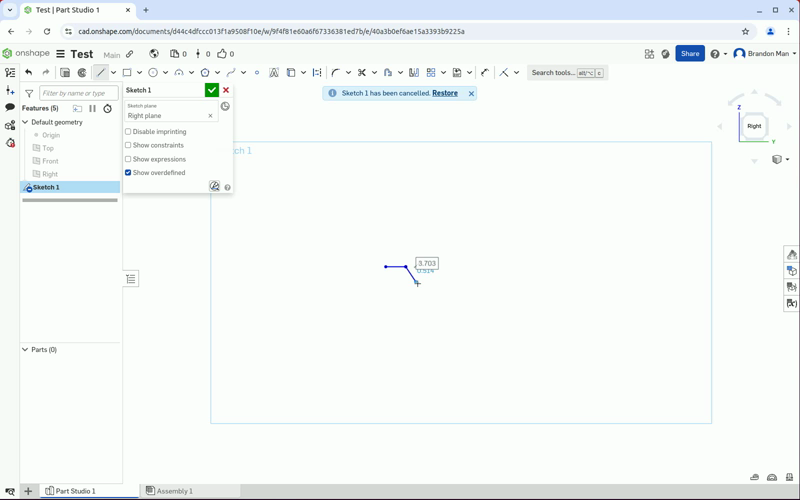
scroll(6)
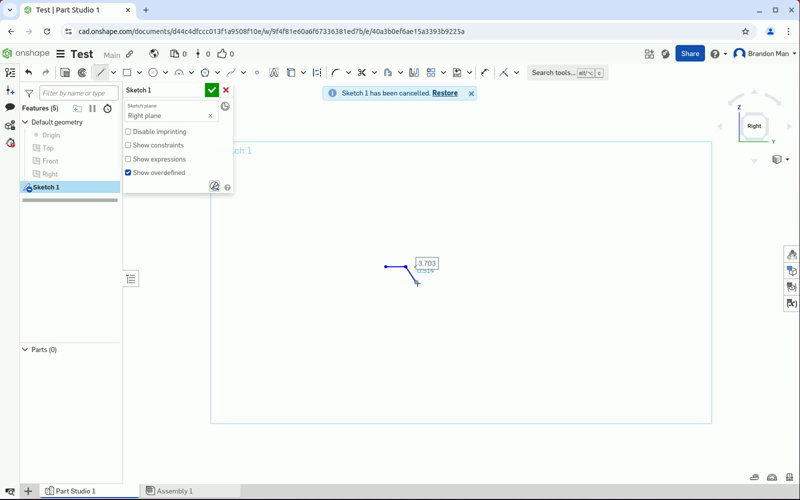
scroll(6)
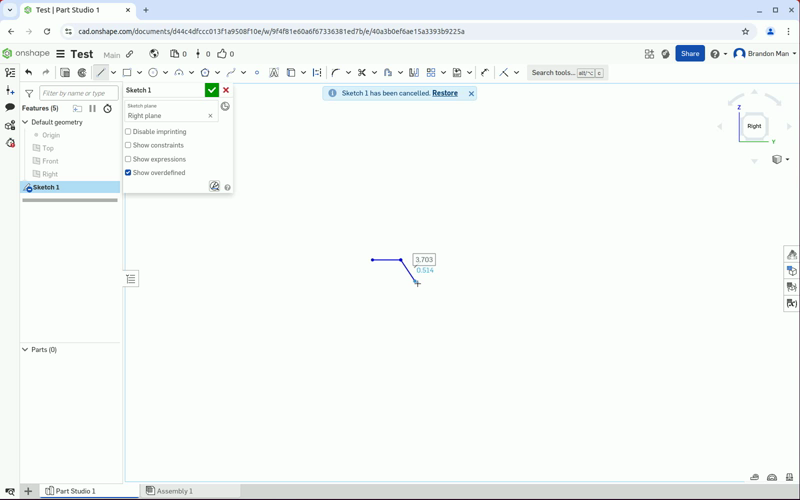
scroll(6)
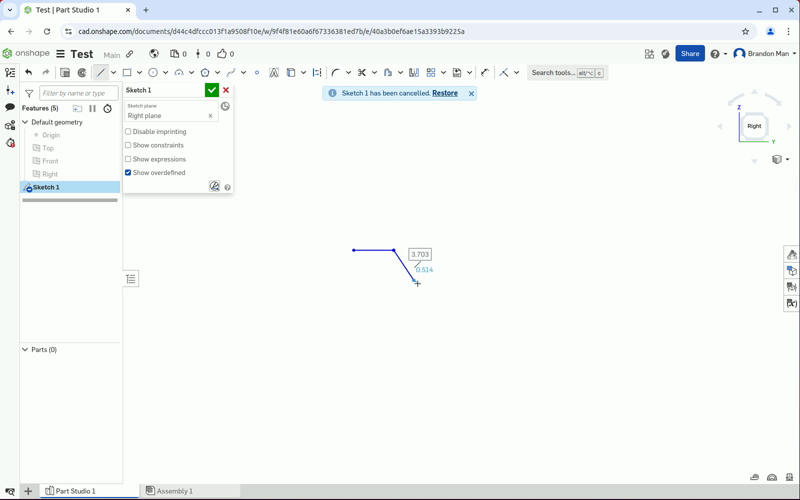
scroll(6)
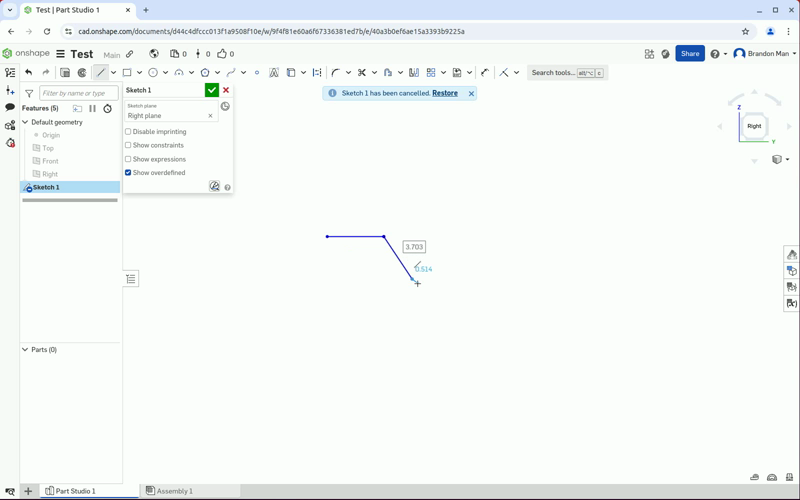
scroll(6)
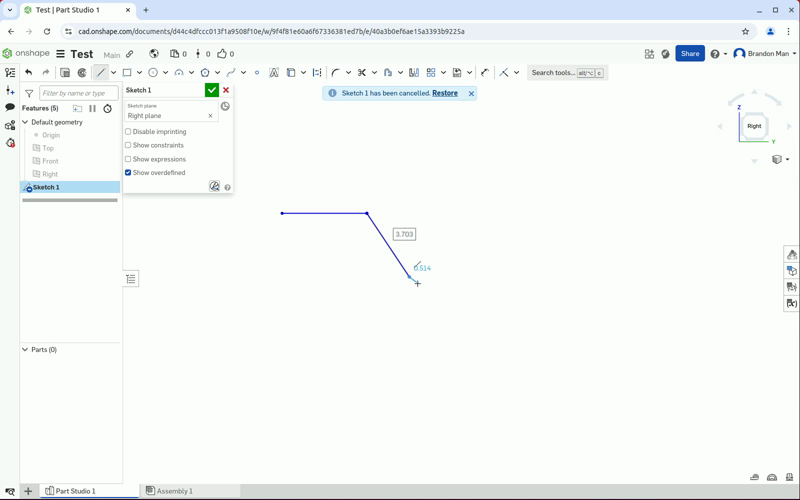
scroll(6)
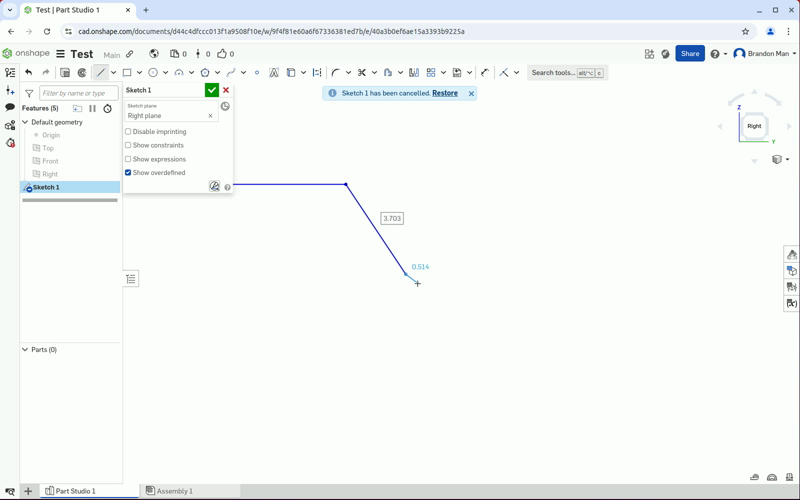
scroll(6)
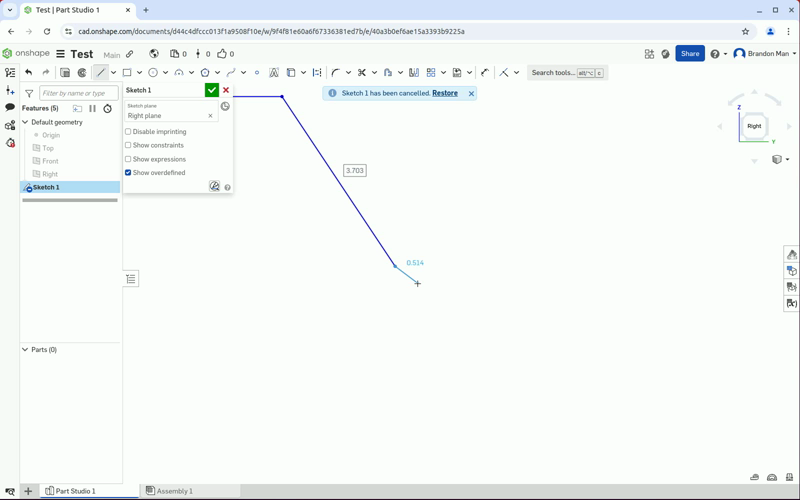
click(417, 283)
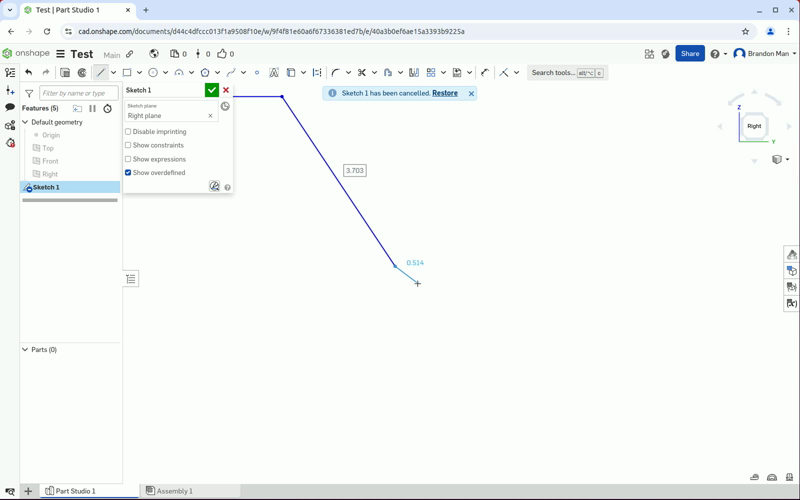
scroll(-6)
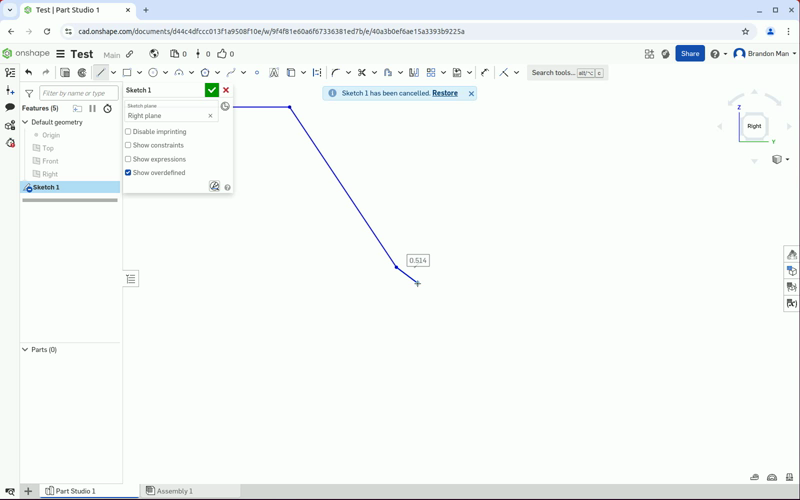
scroll(-6)
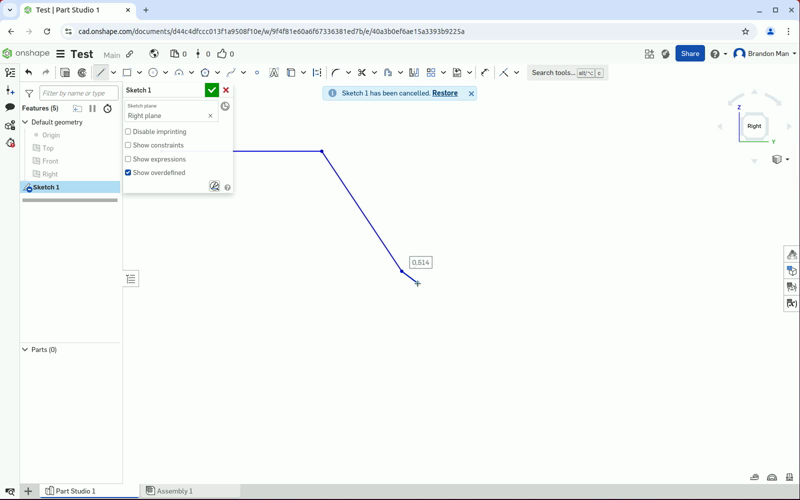
scroll(-6)
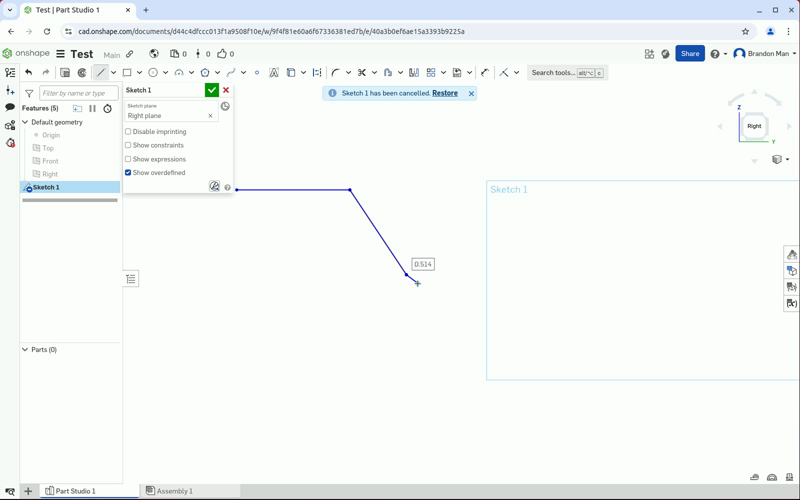
scroll(-6)
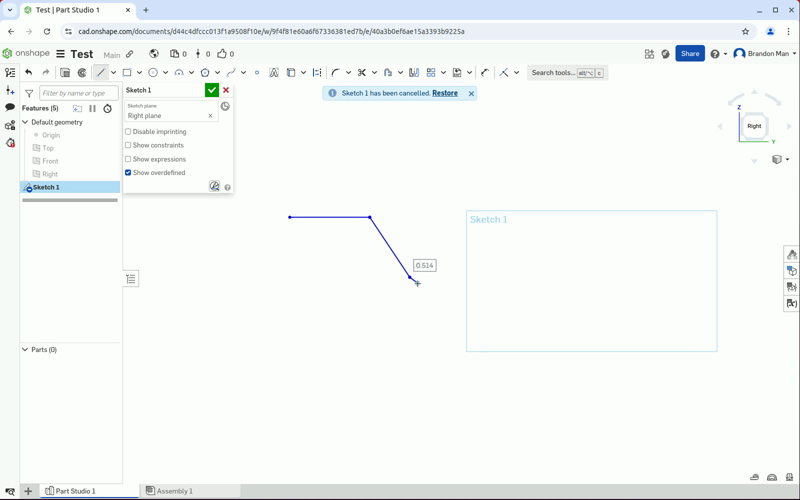
scroll(-6)
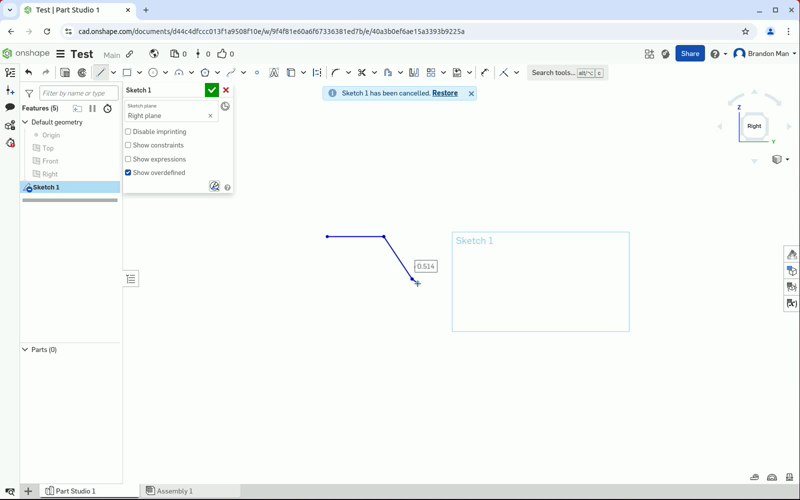
scroll(-6)
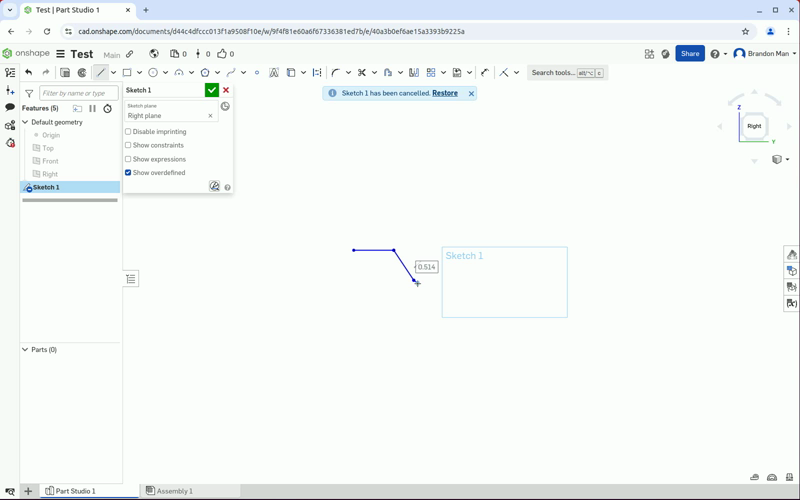
scroll(-6)
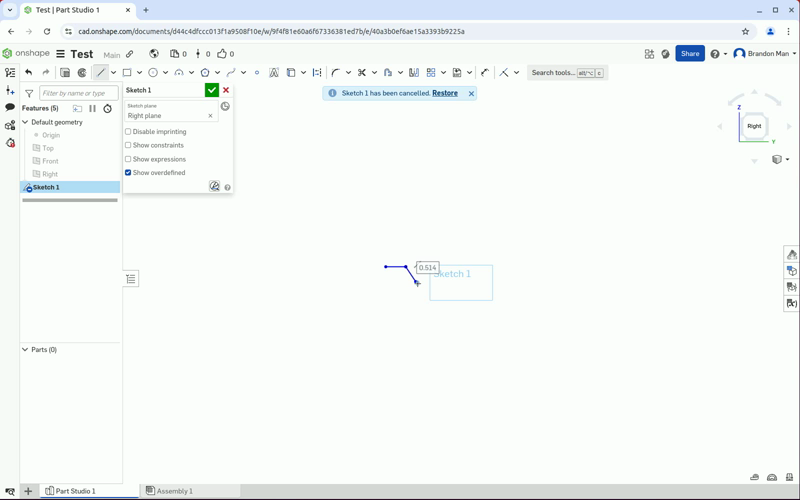
key_up(shift)
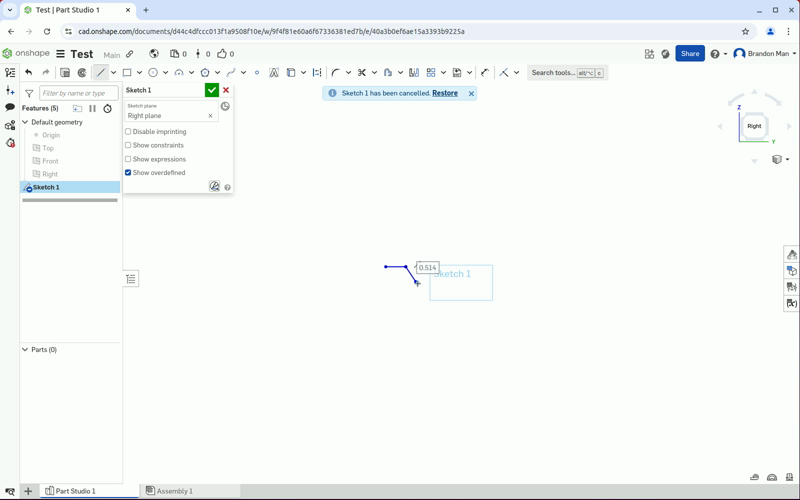
key_down(shift)
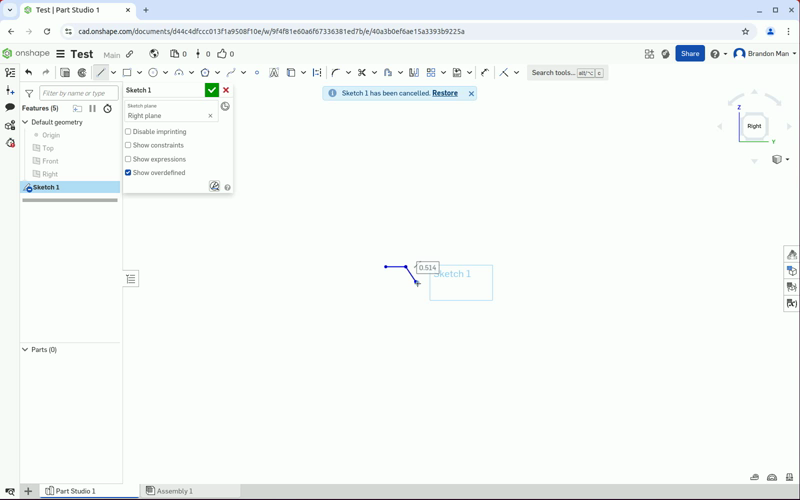
mouse_move(544, 283)
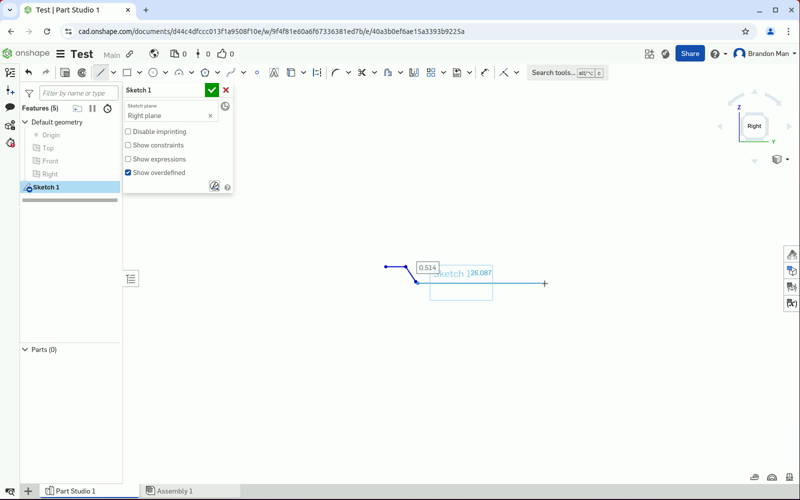
click(544, 283)
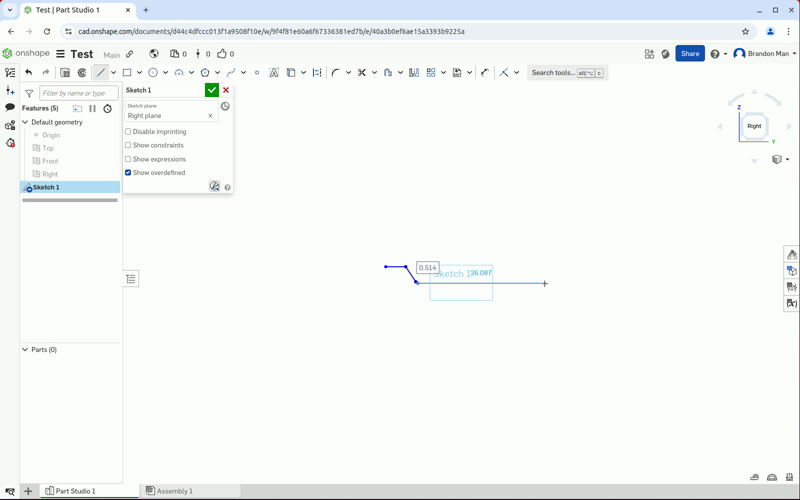
key_up(shift)
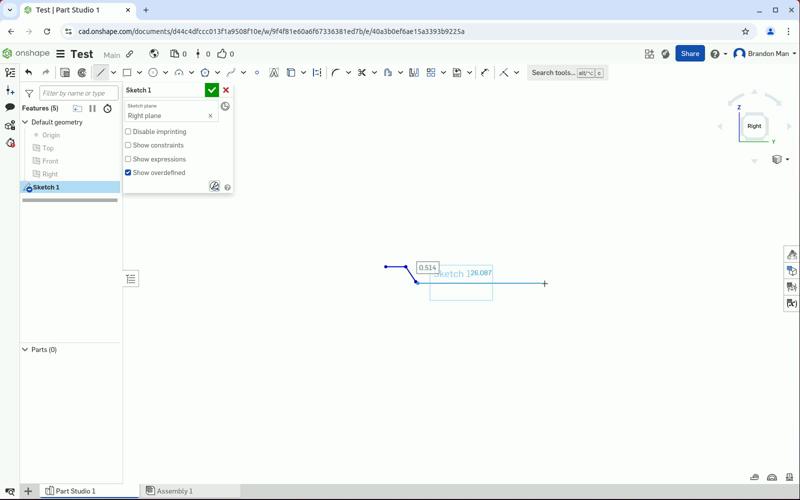
key_down(shift)
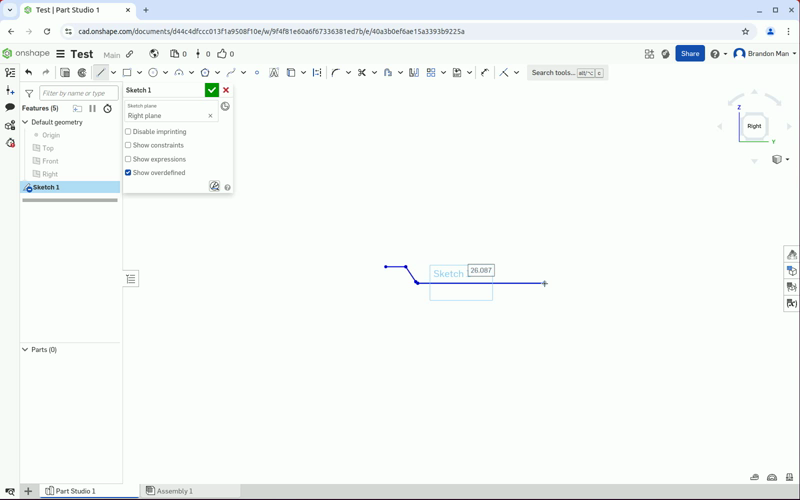
mouse_move(574, 283)
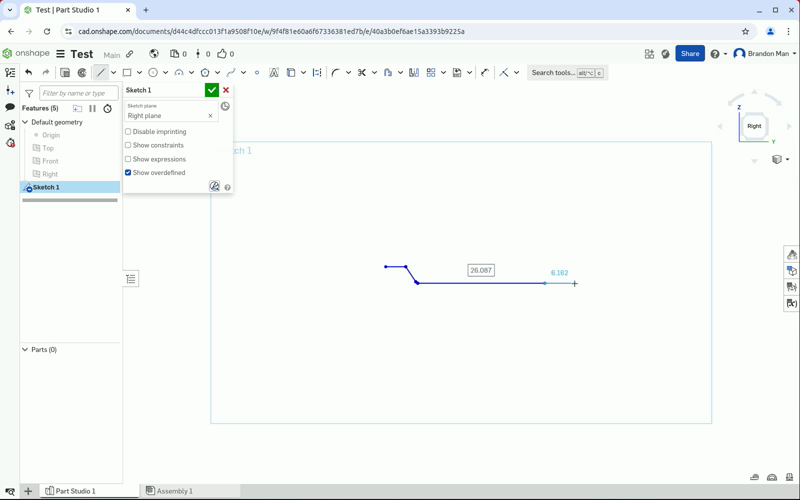
mouse_move(544, 281)
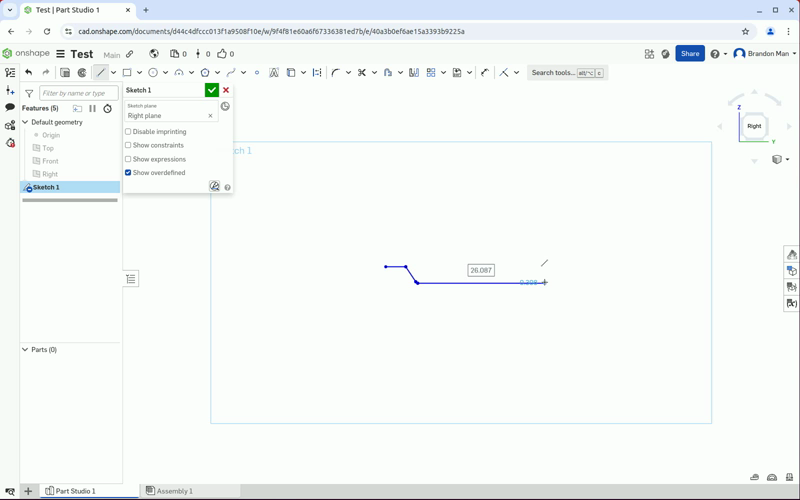
scroll(6)
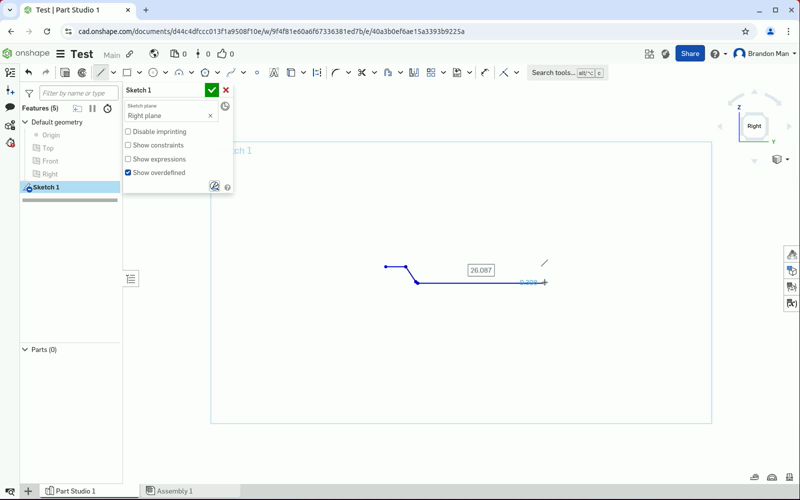
scroll(6)
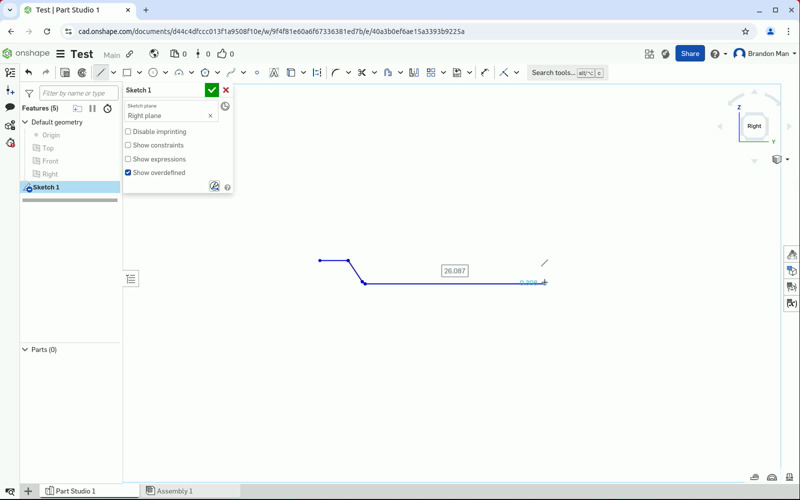
scroll(6)
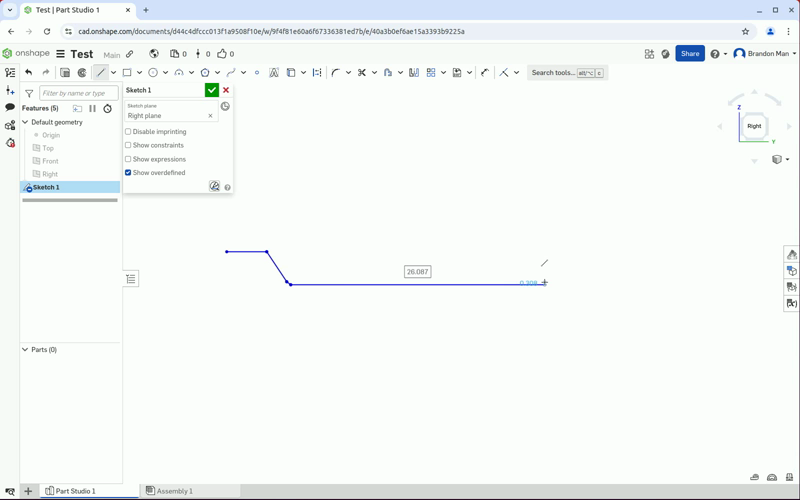
scroll(6)
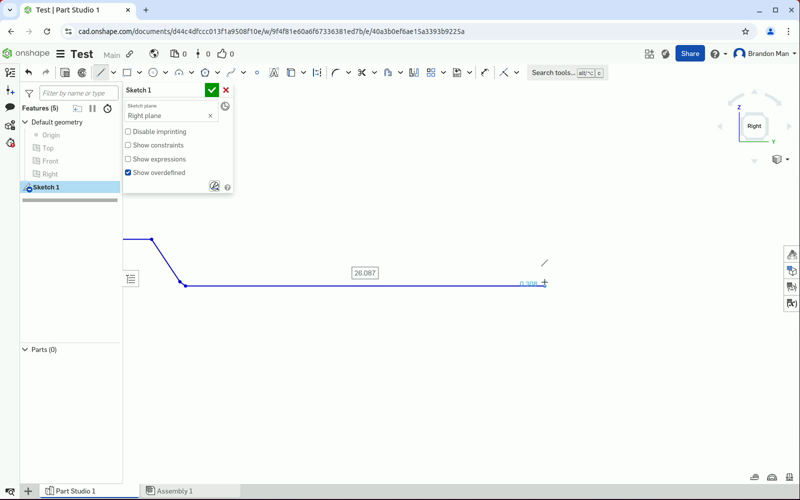
scroll(6)
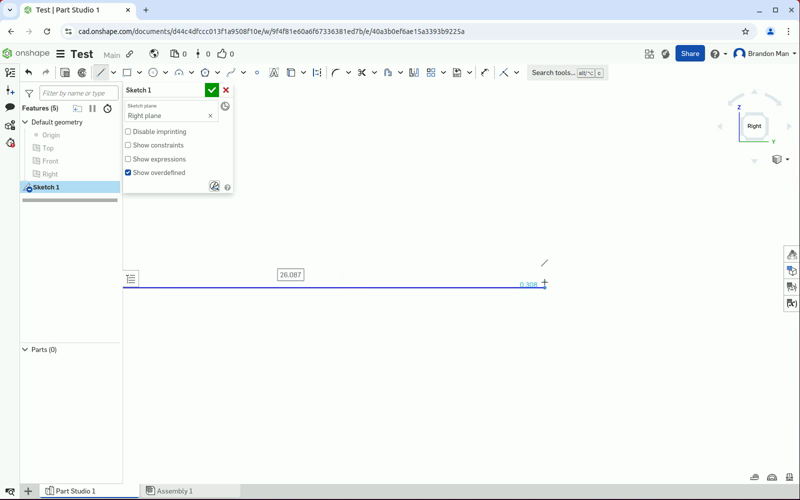
scroll(6)
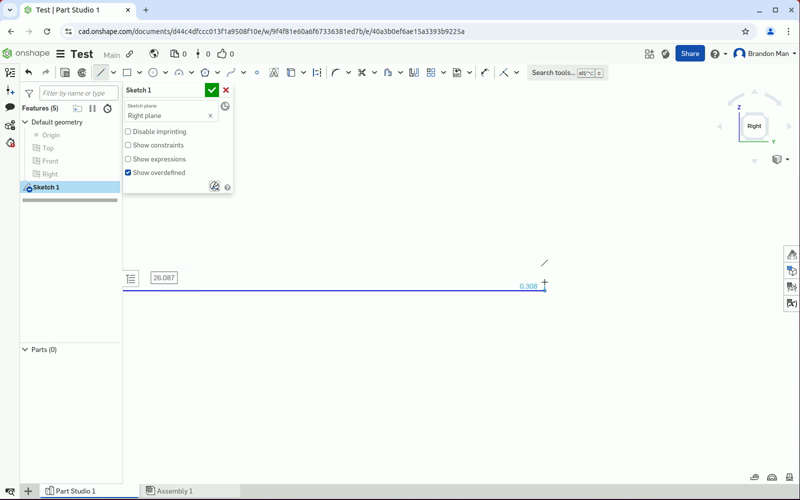
scroll(6)
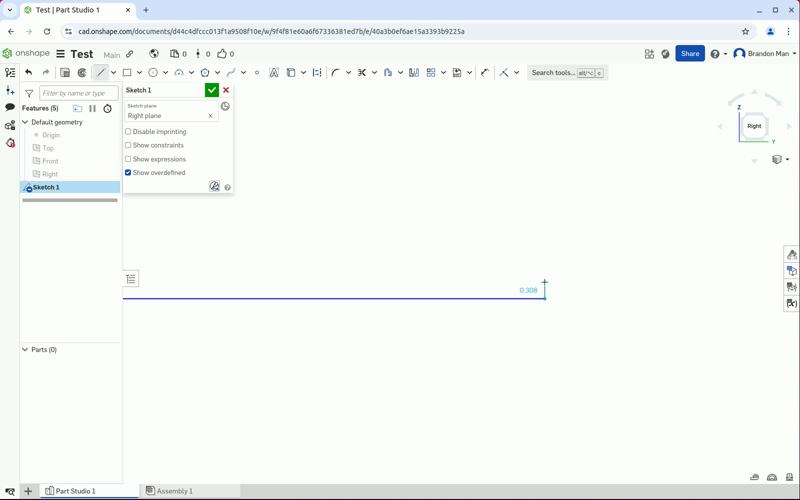
click(544, 281)
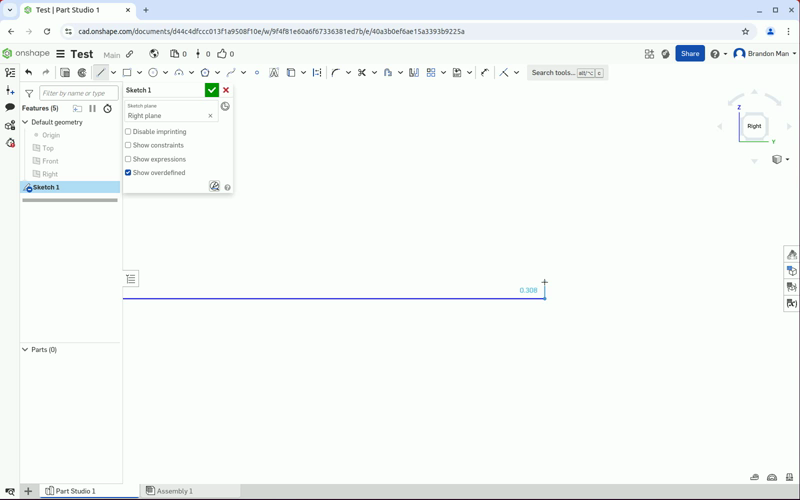
scroll(-6)
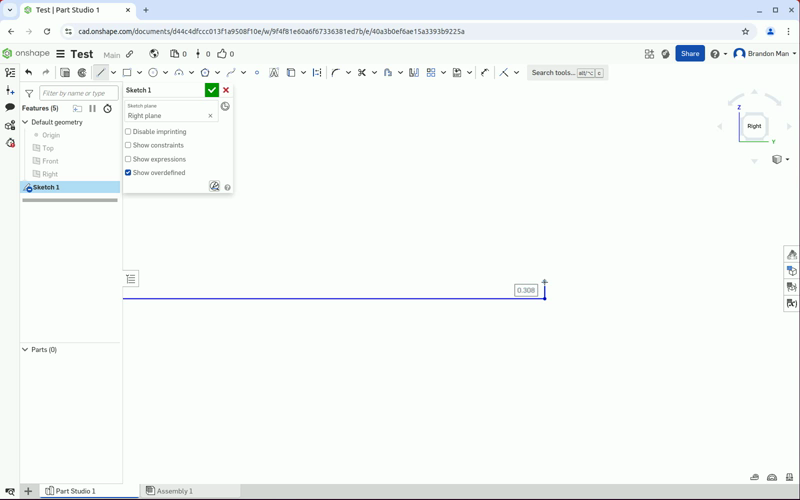
scroll(-6)
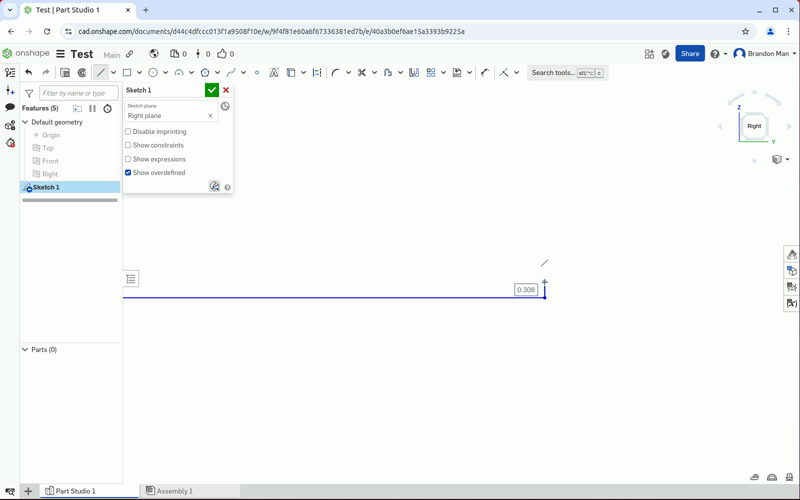
scroll(-6)
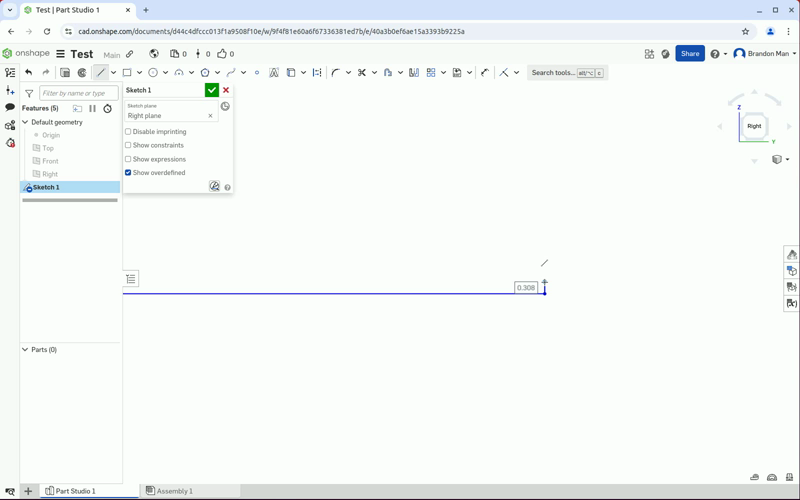
scroll(-6)
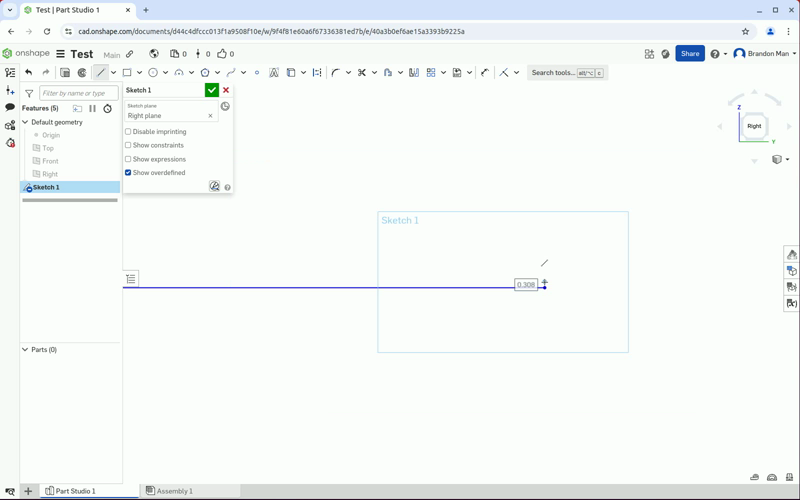
scroll(-6)
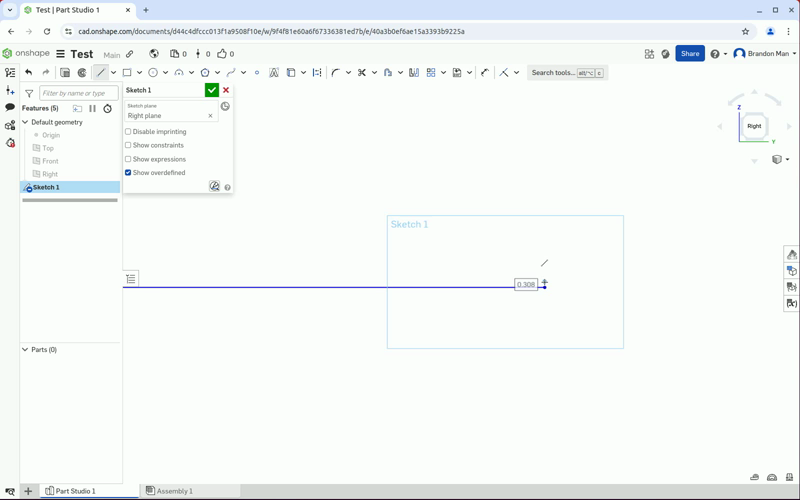
scroll(-6)
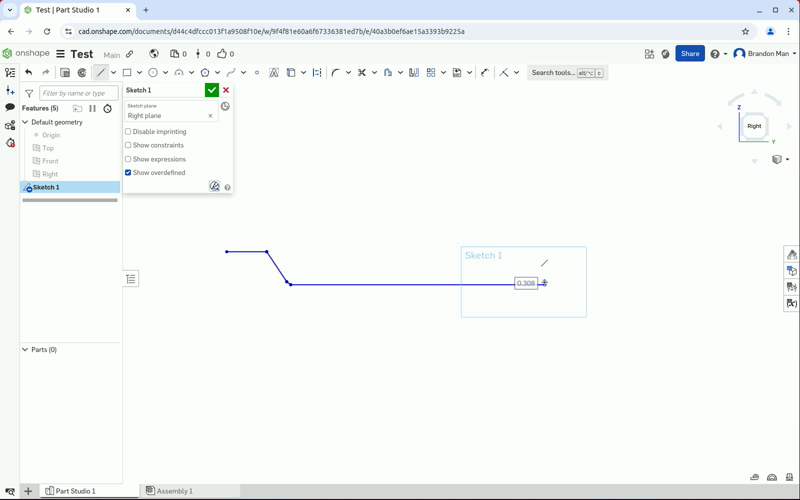
scroll(-6)
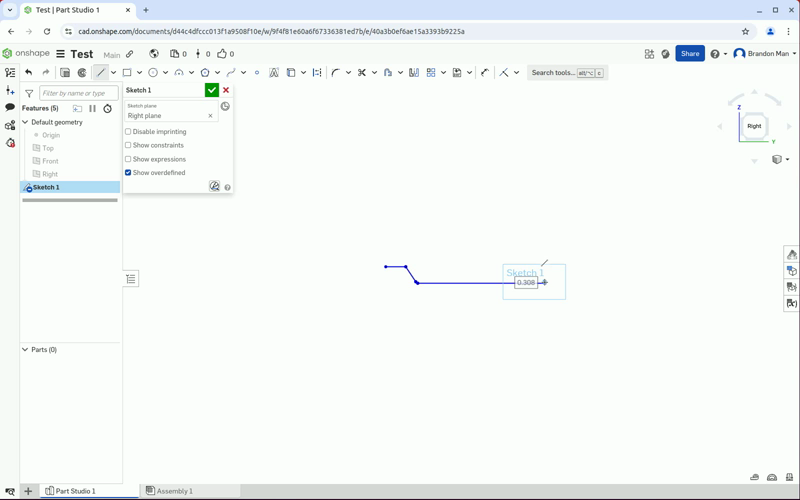
key_up(shift)
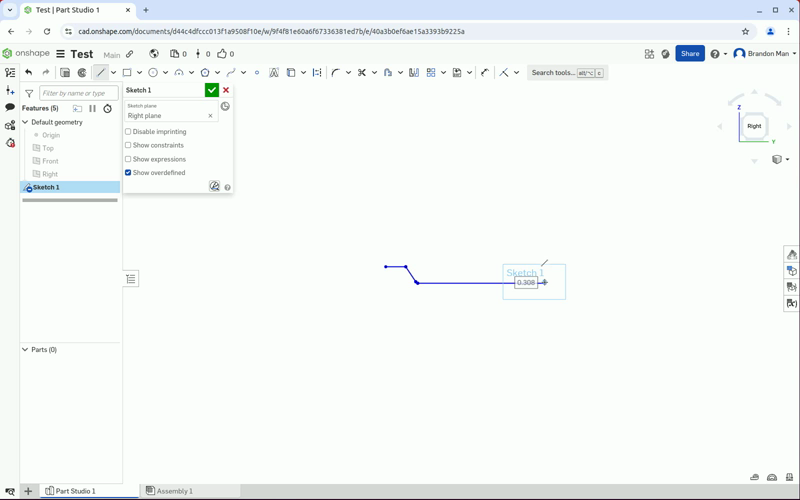
key_down(shift)
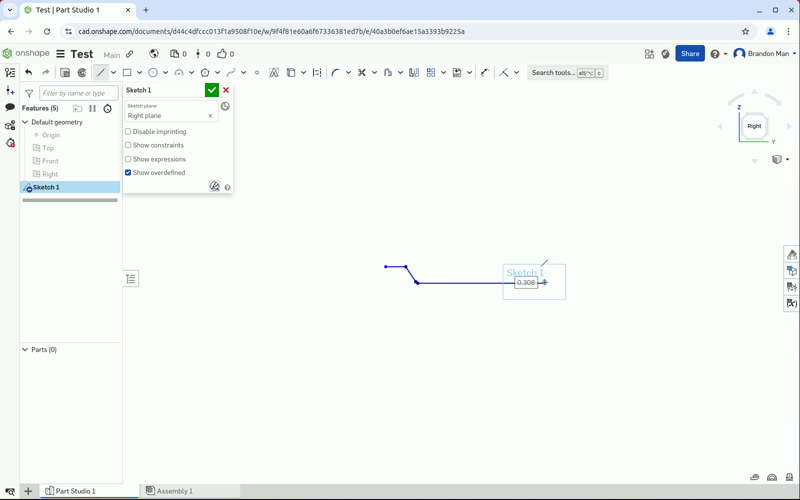
mouse_move(417, 281)
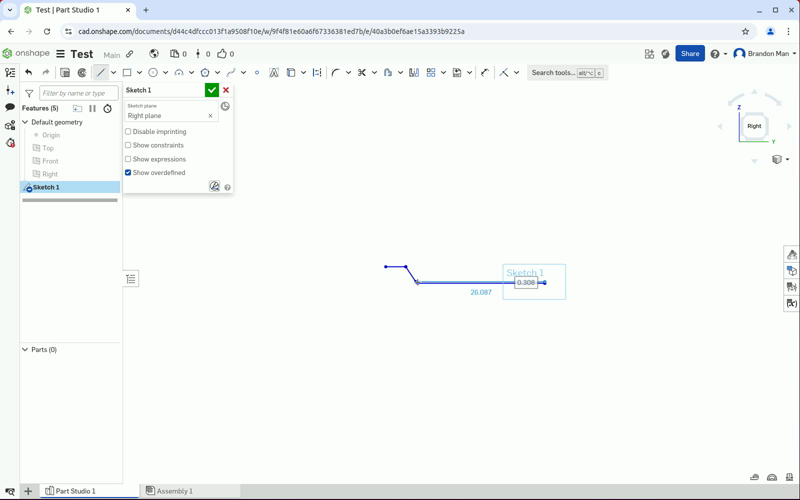
scroll(6)
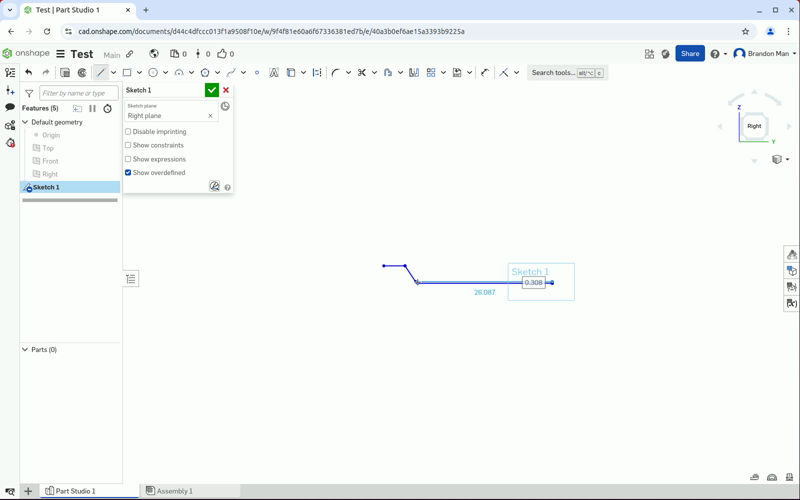
scroll(6)
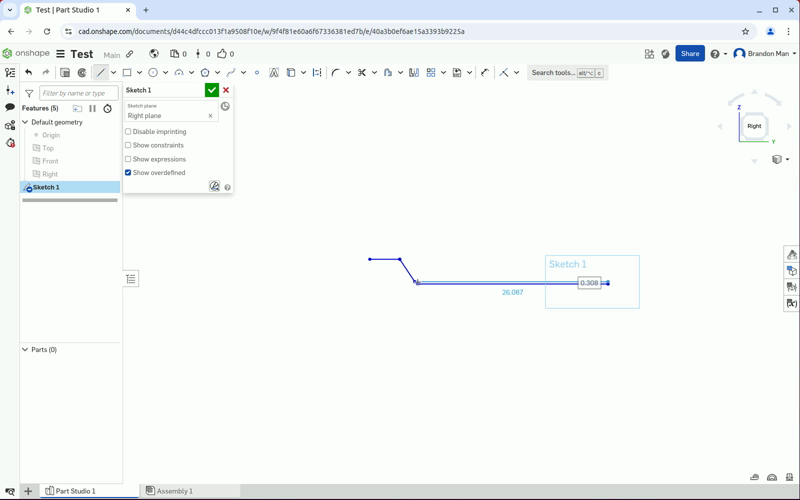
scroll(6)
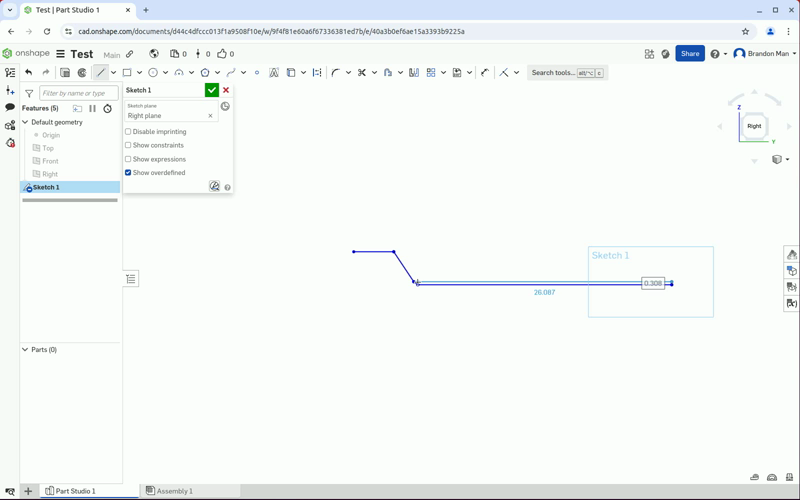
scroll(6)
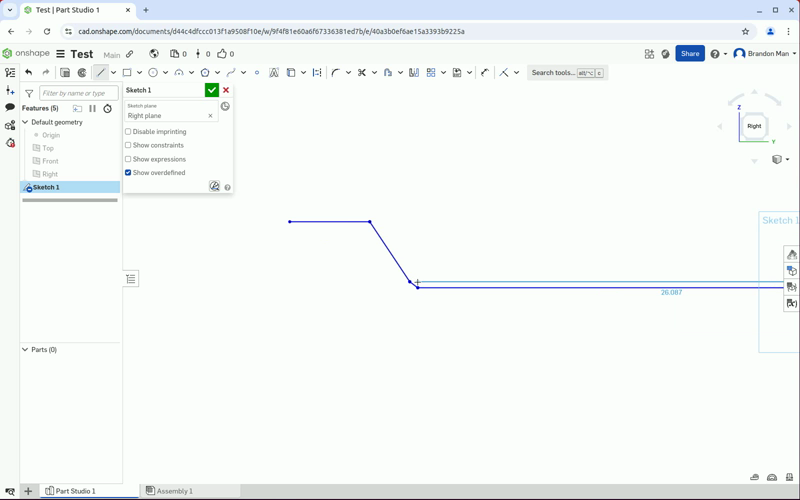
scroll(6)
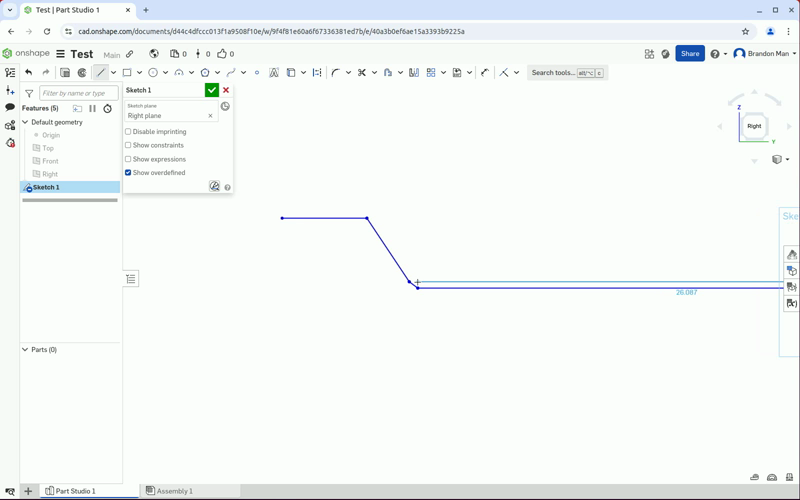
scroll(6)
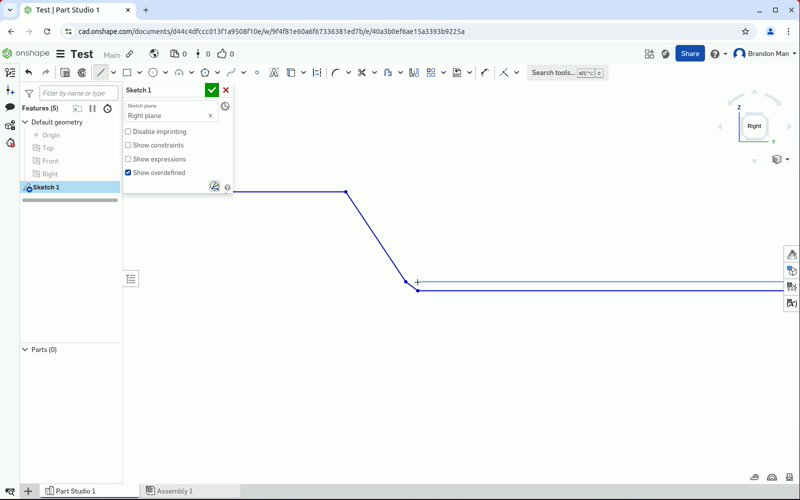
scroll(6)
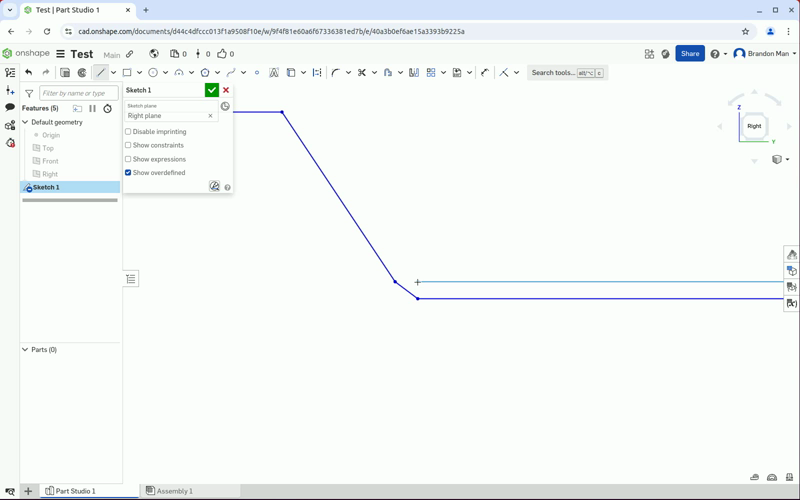
click(417, 281)
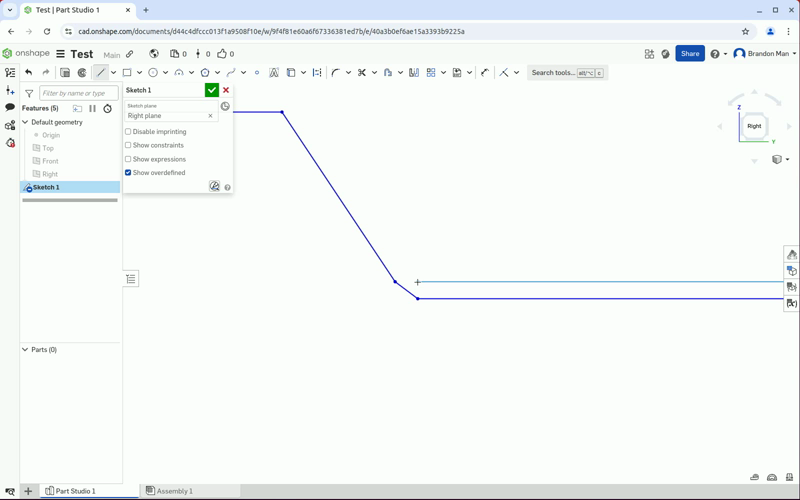
scroll(-6)
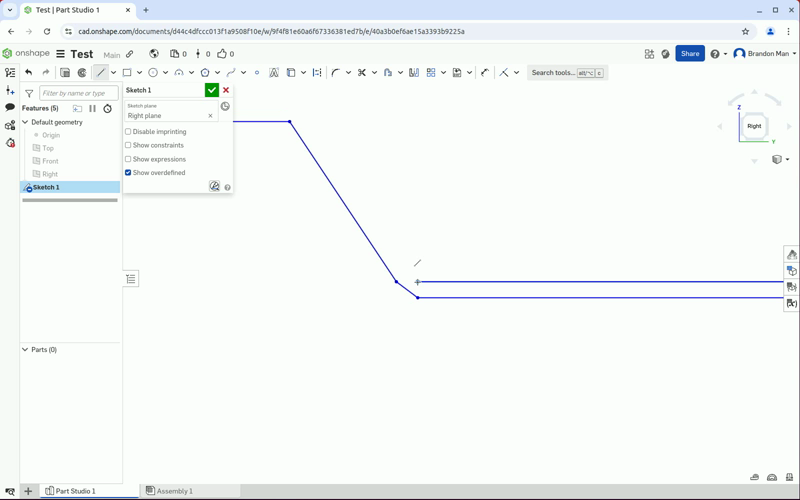
scroll(-6)
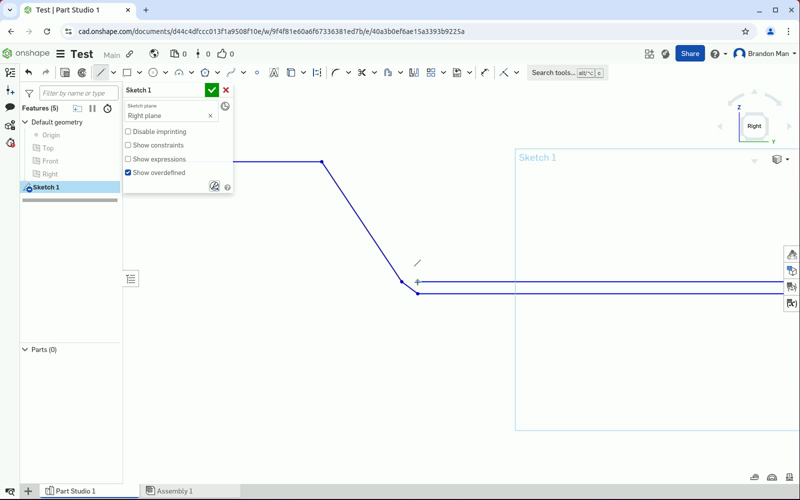
scroll(-6)
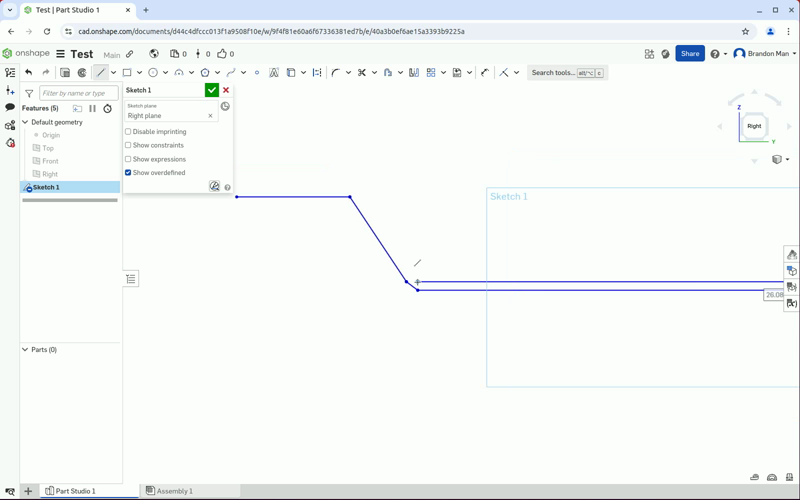
scroll(-6)
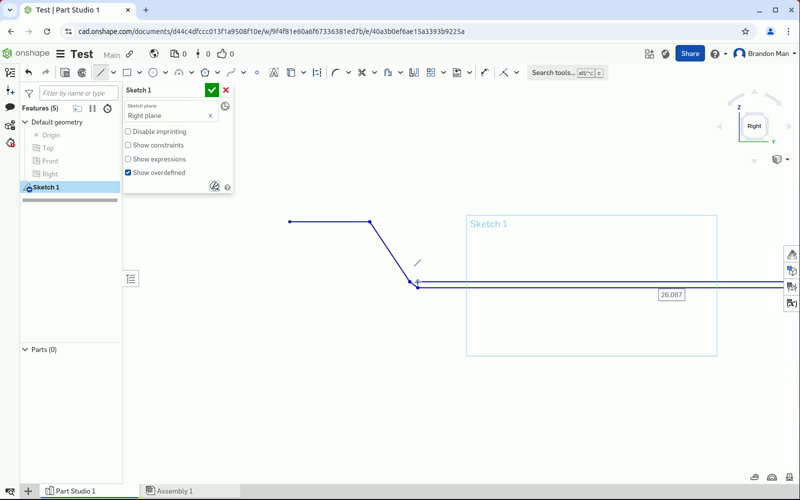
scroll(-6)
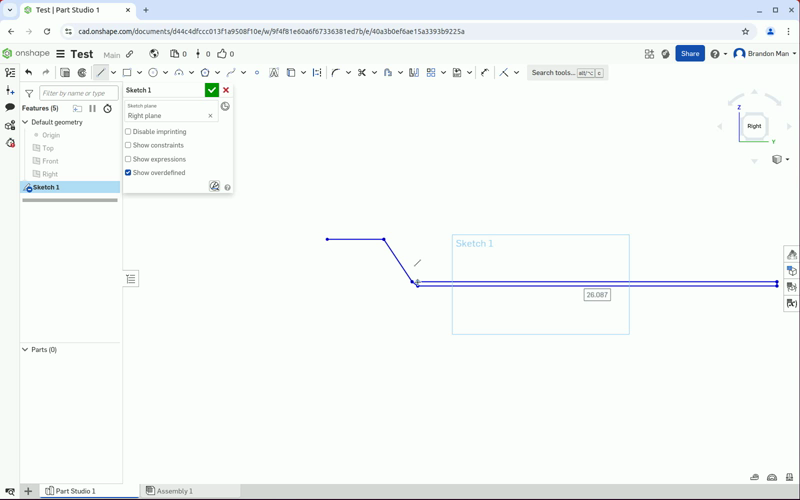
scroll(-6)
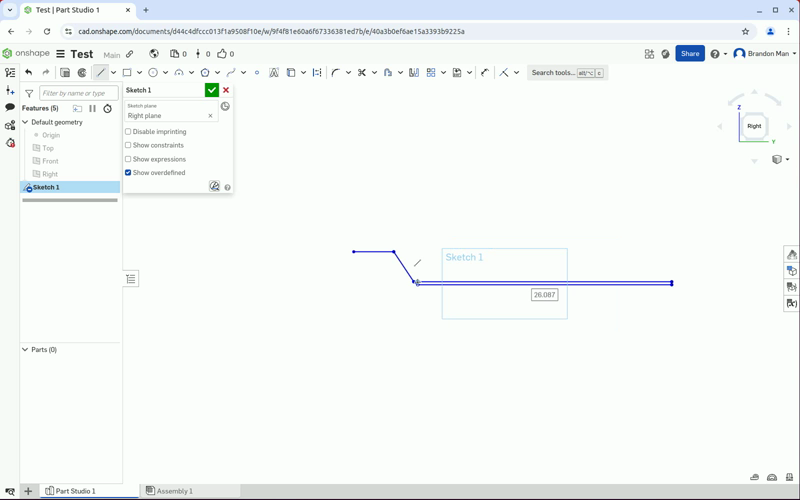
scroll(-6)
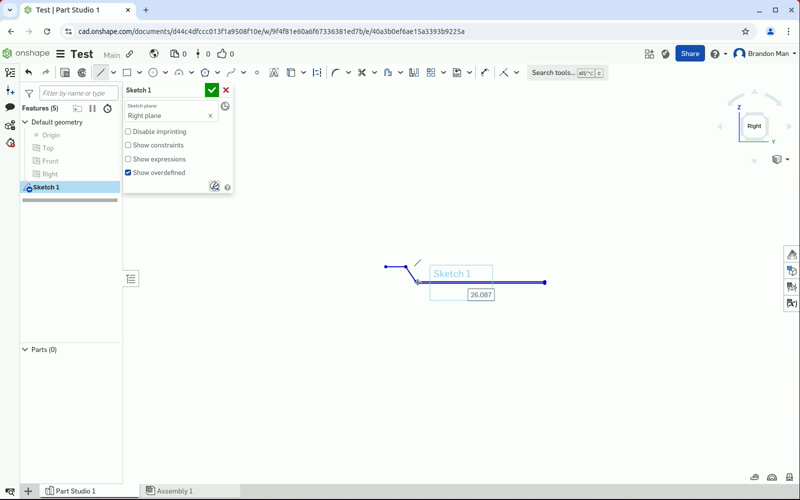
key_up(shift)
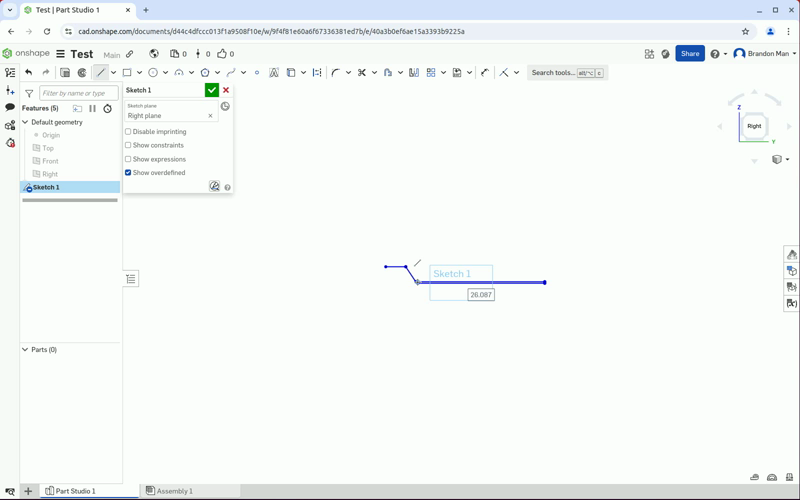
key_down(shift)
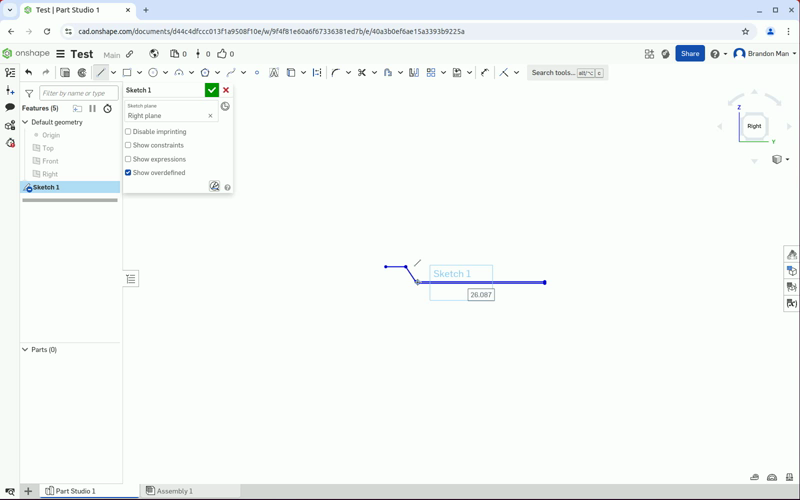
mouse_move(447, 281)
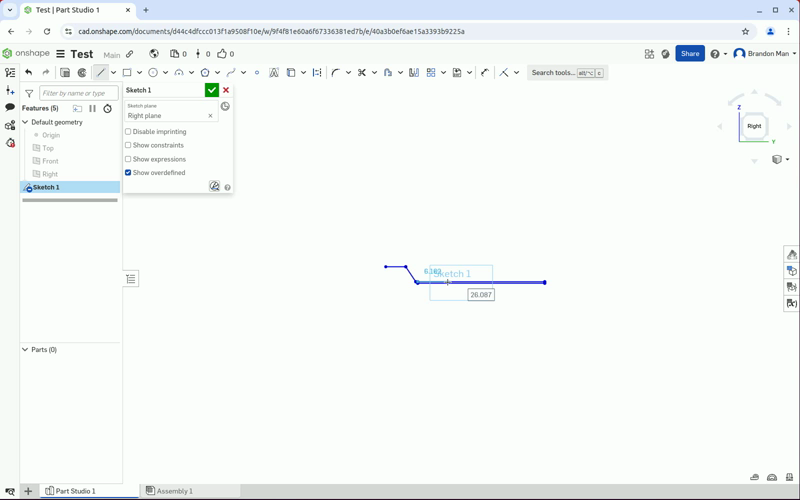
mouse_move(405, 264)
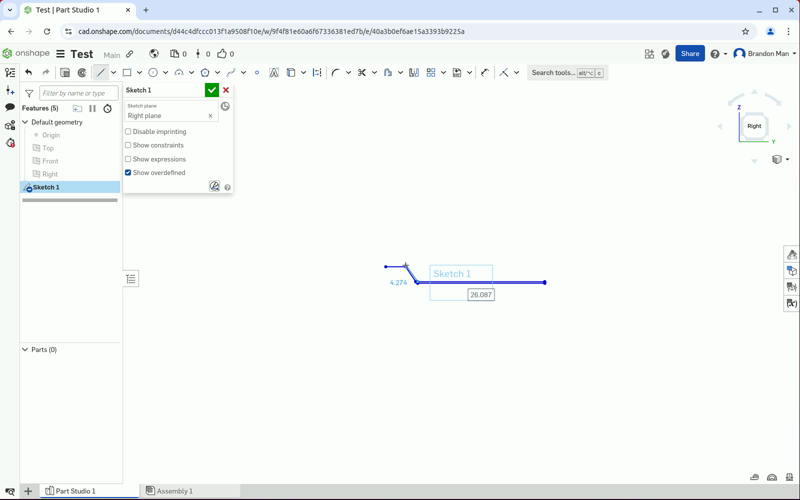
scroll(6)
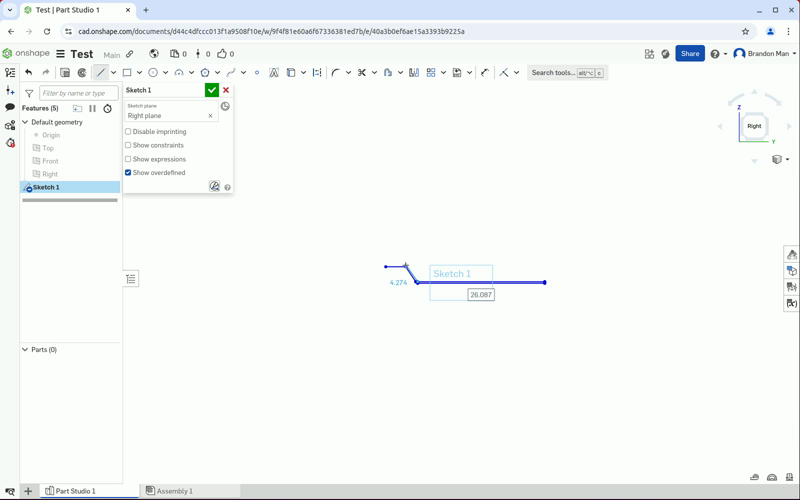
scroll(6)
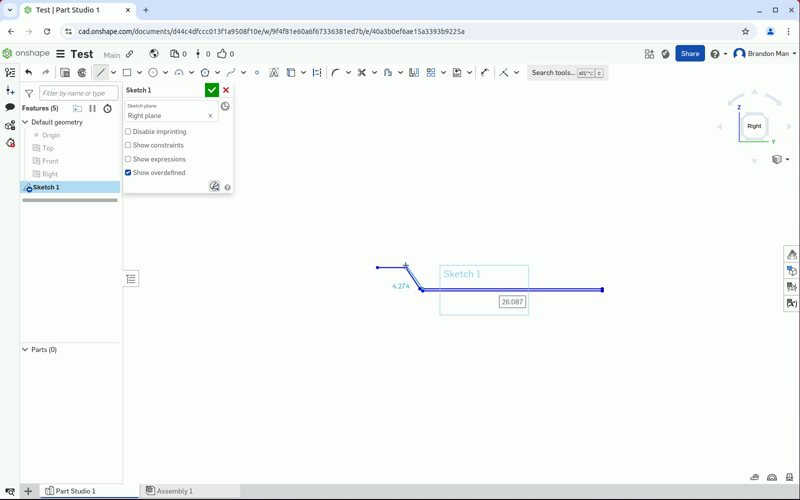
scroll(6)
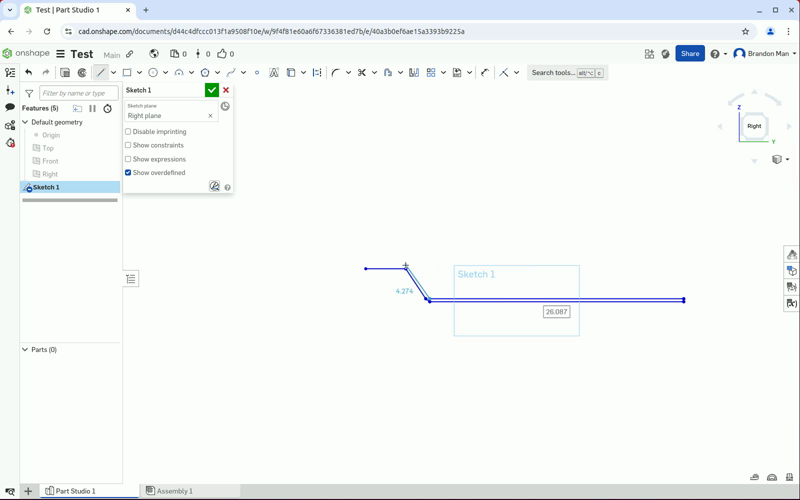
scroll(6)
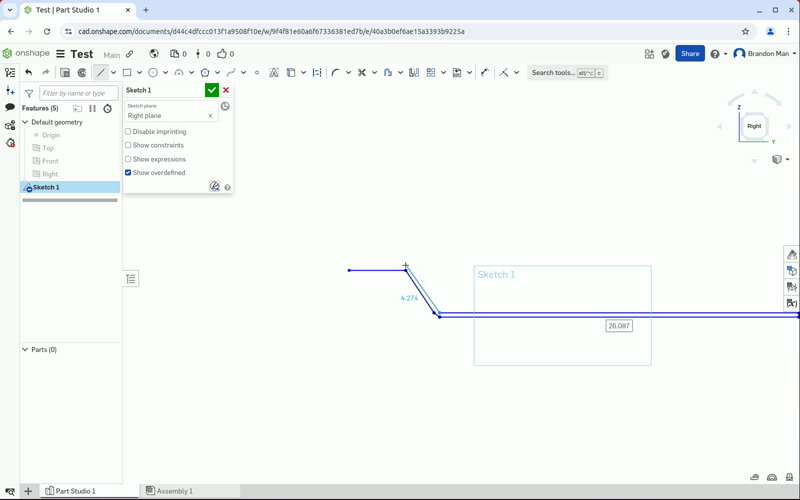
scroll(6)
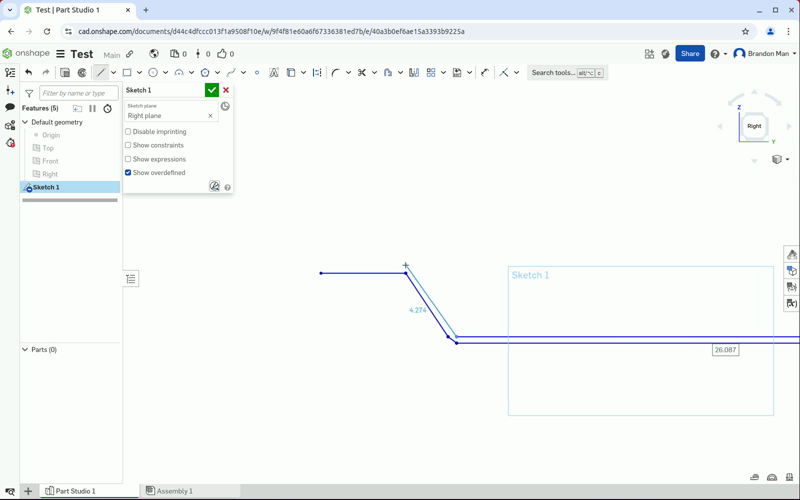
scroll(6)
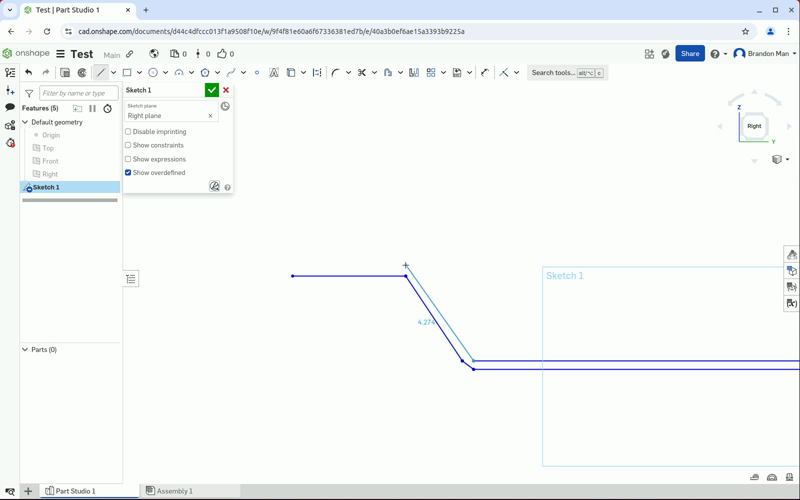
scroll(6)
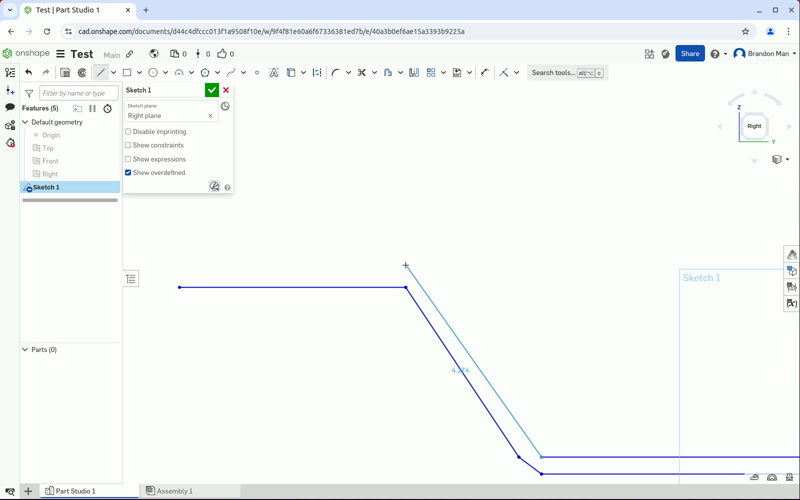
click(405, 264)
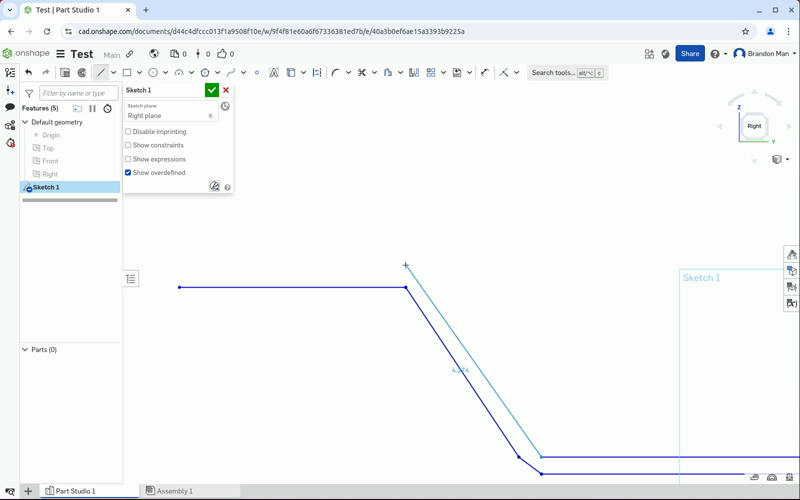
scroll(-6)
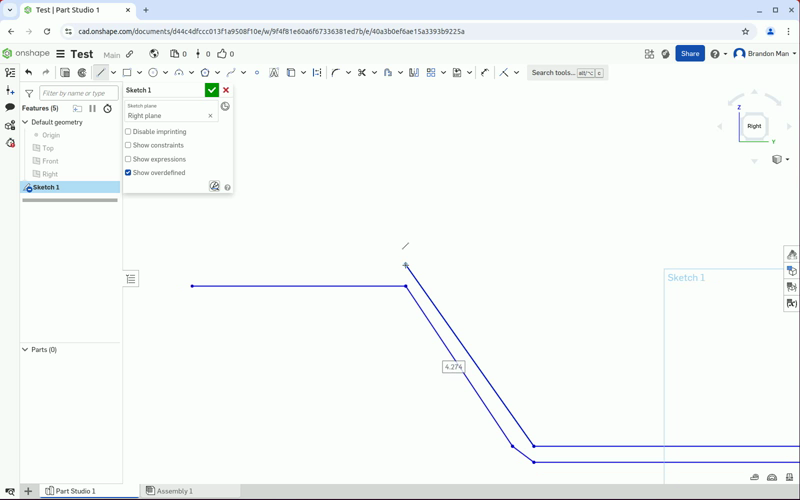
scroll(-6)
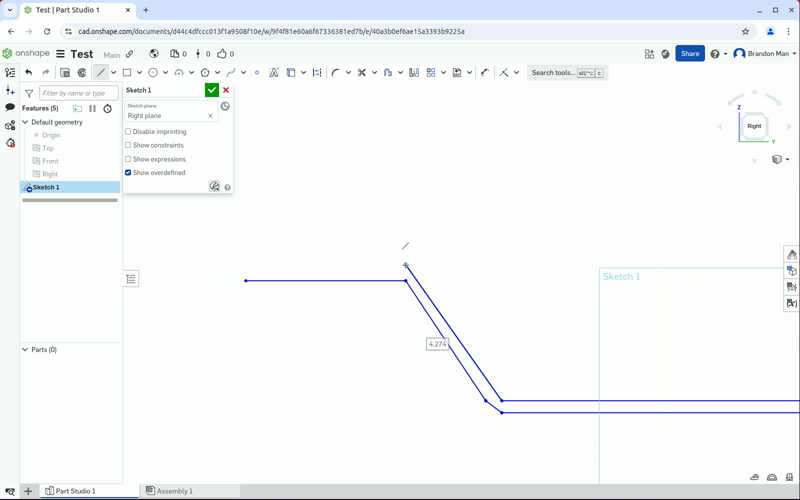
scroll(-6)
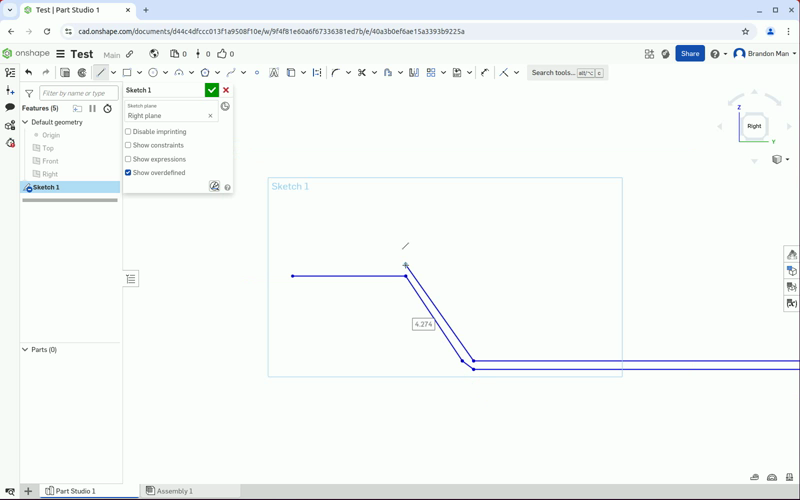
scroll(-6)
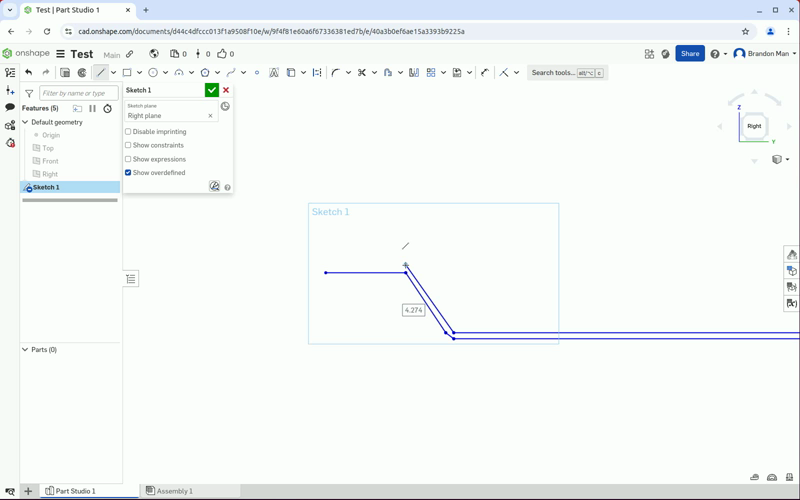
scroll(-6)
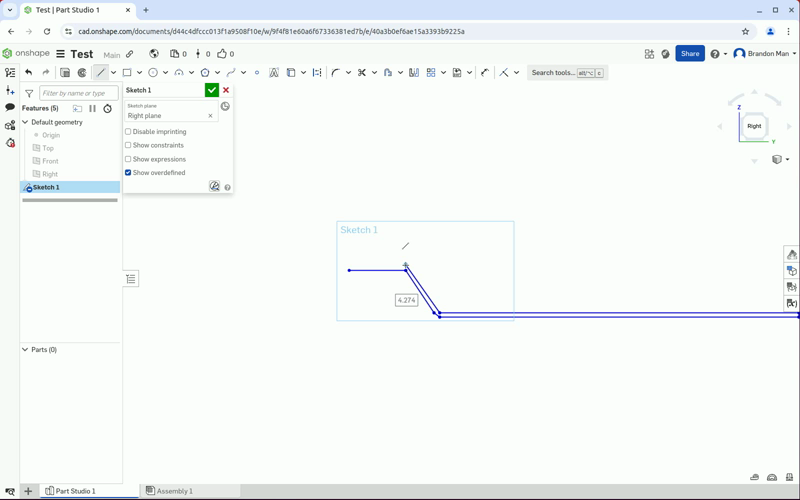
scroll(-6)
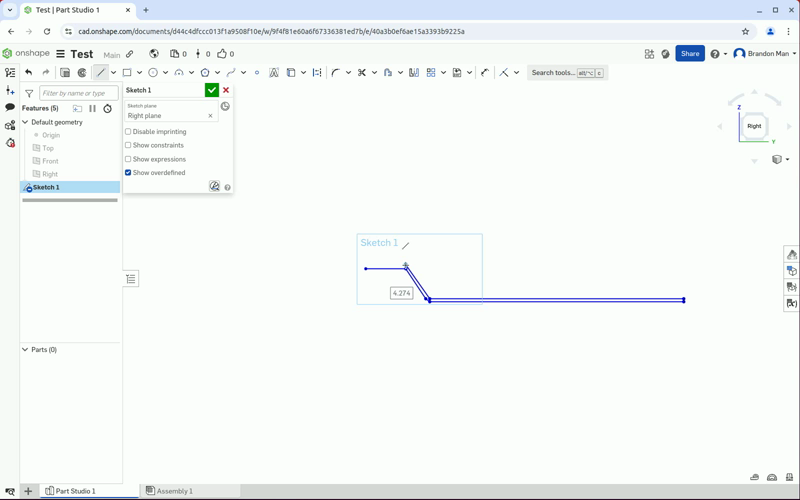
scroll(-6)
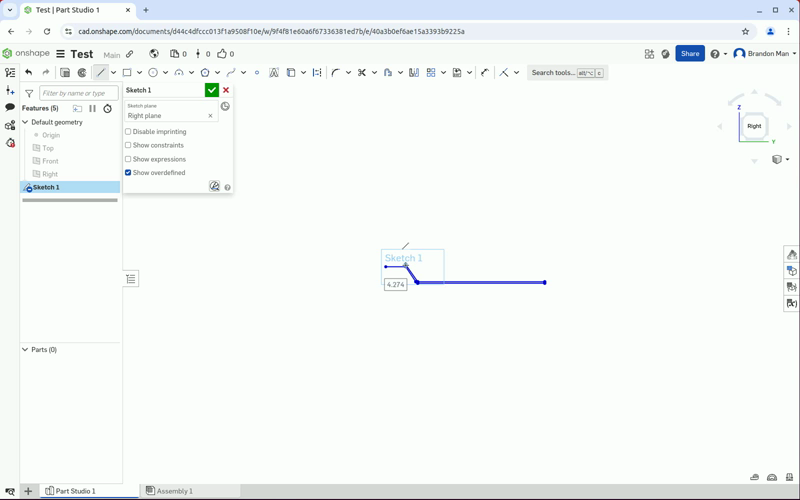
key_up(shift)
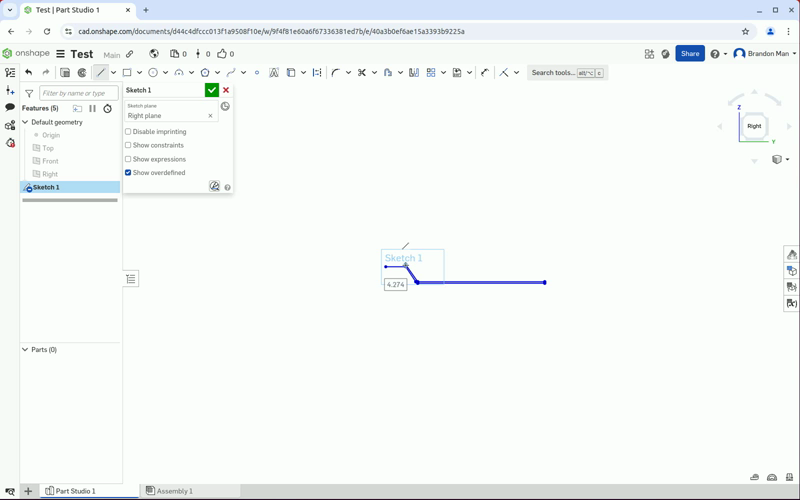
key_down(shift)
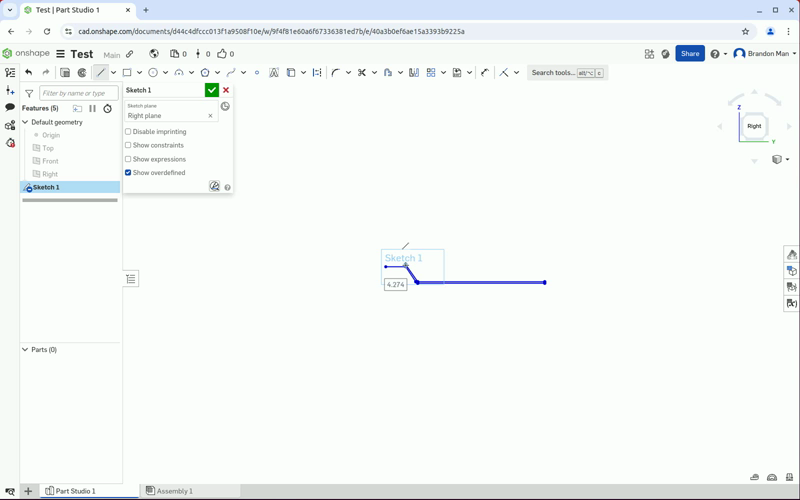
mouse_move(435, 264)
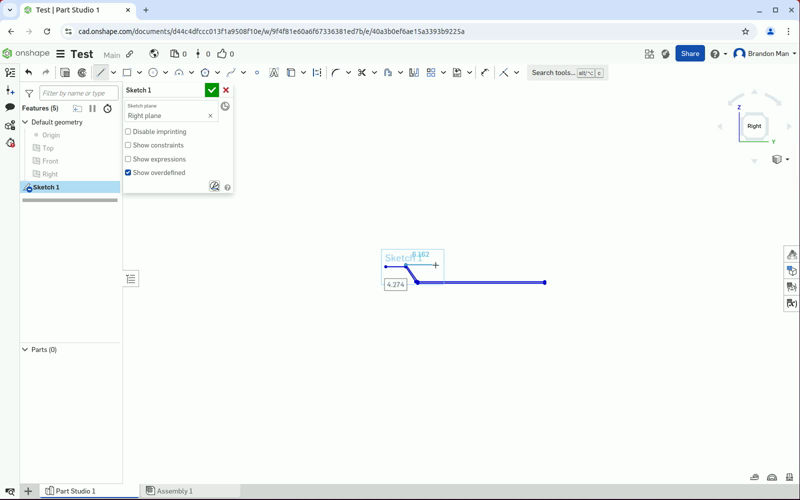
mouse_move(385, 264)
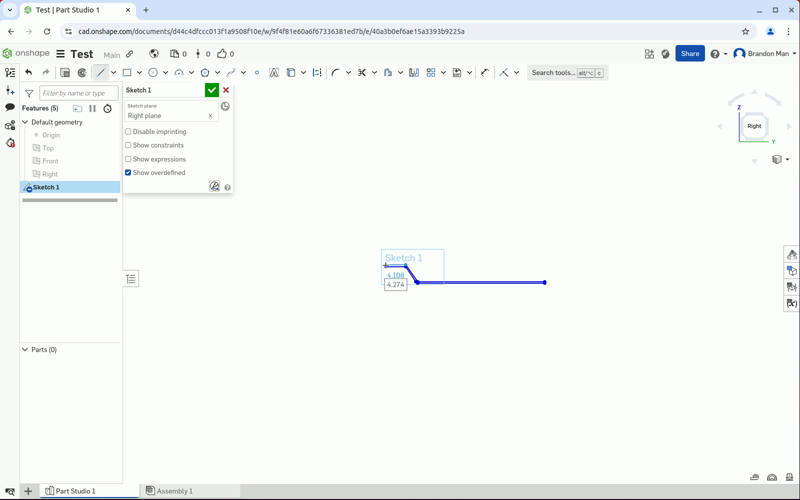
scroll(6)
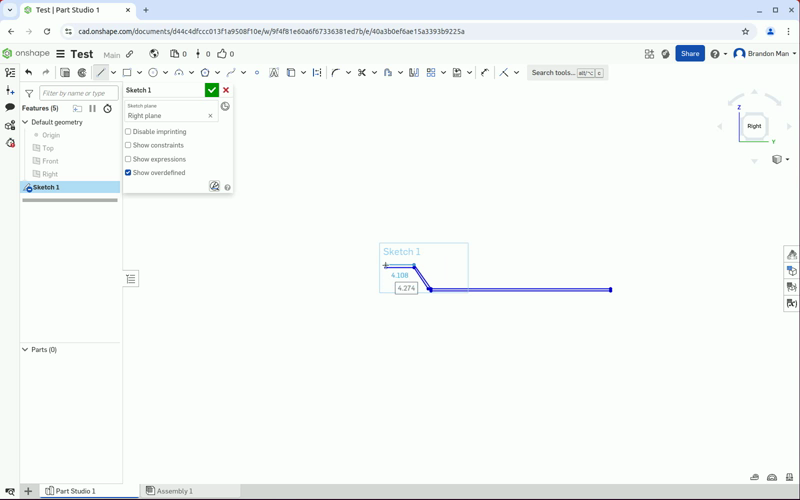
scroll(6)
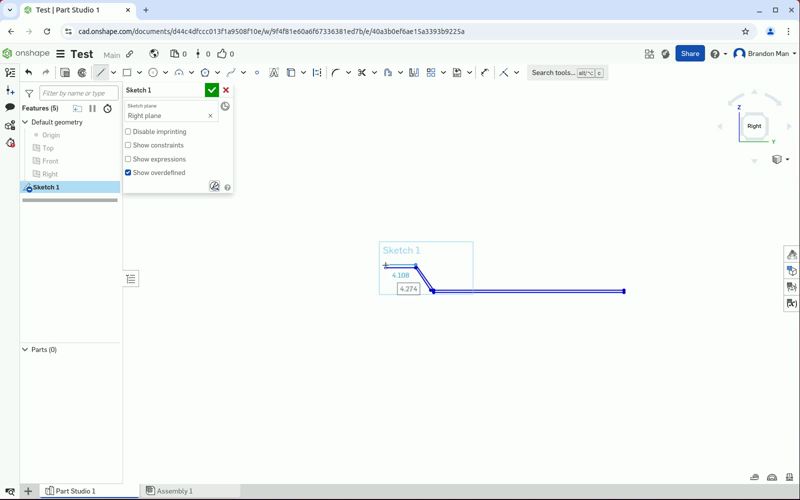
scroll(6)
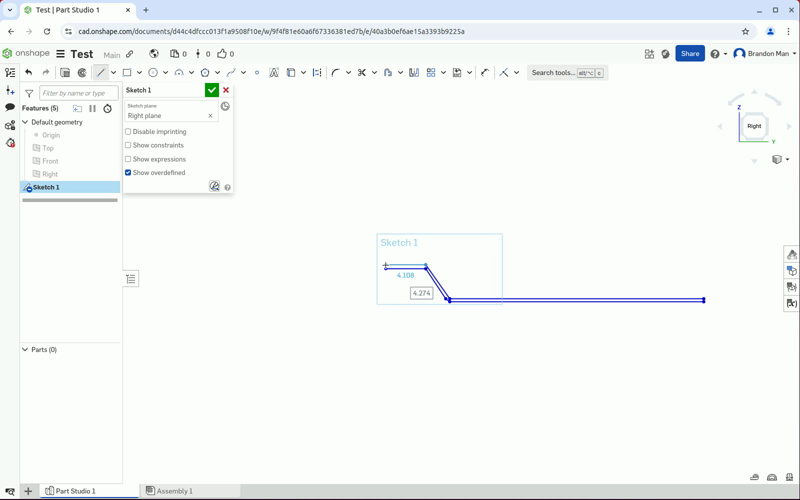
scroll(6)
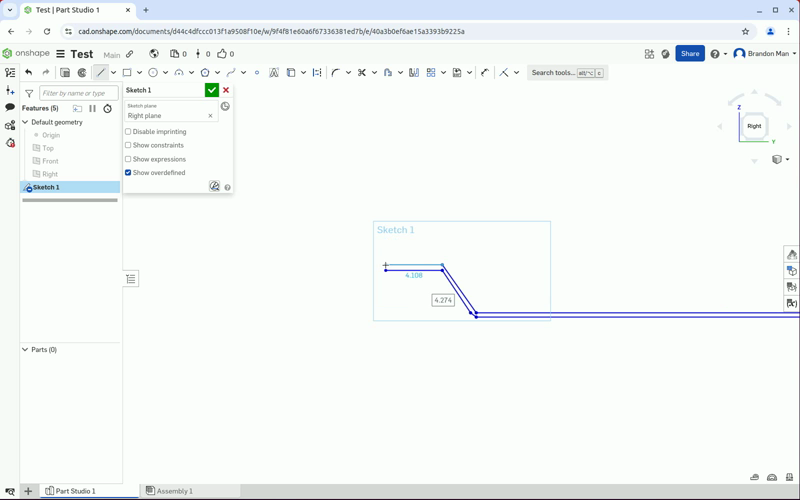
scroll(6)
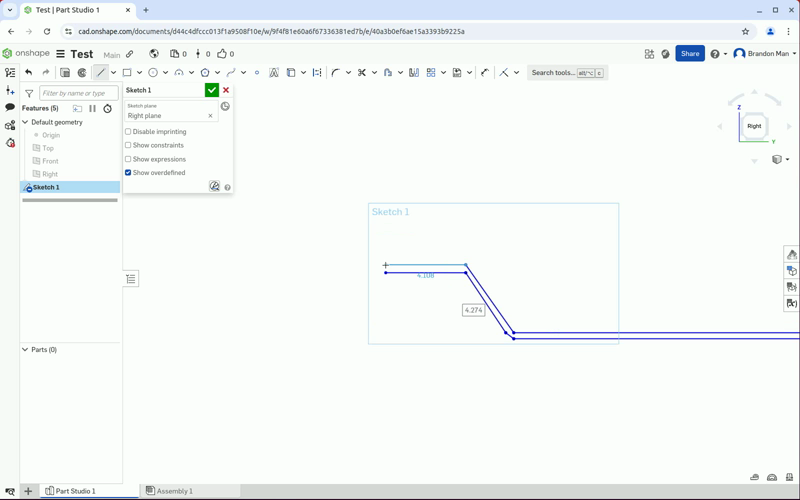
scroll(6)
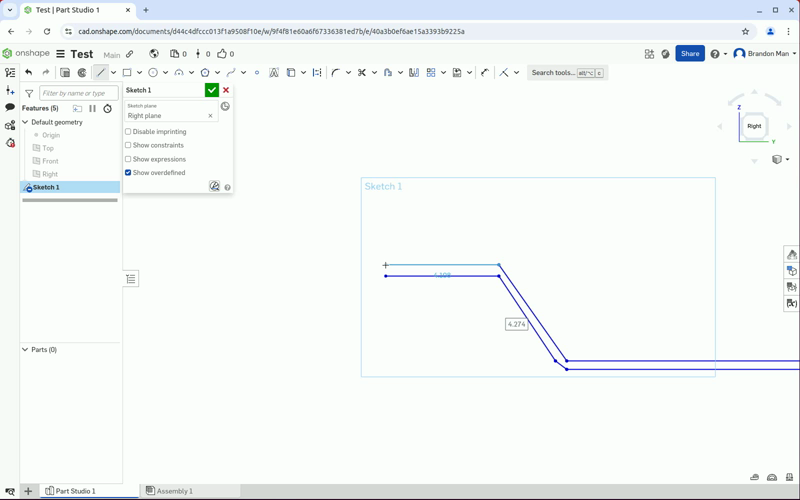
scroll(6)
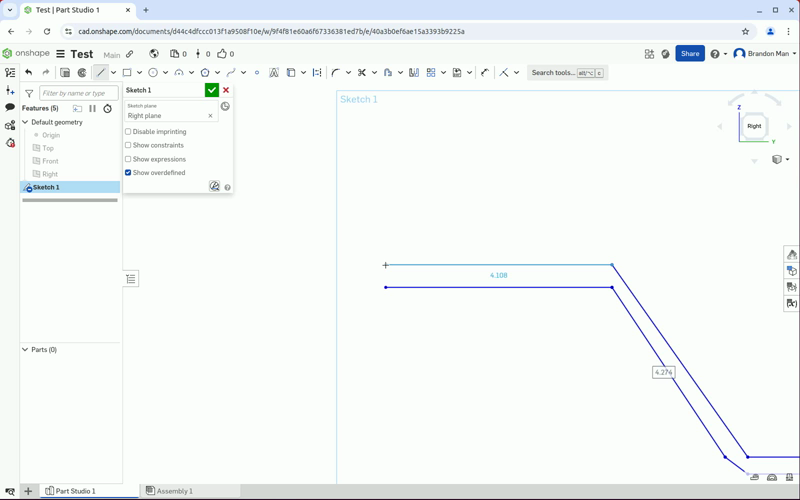
click(385, 264)
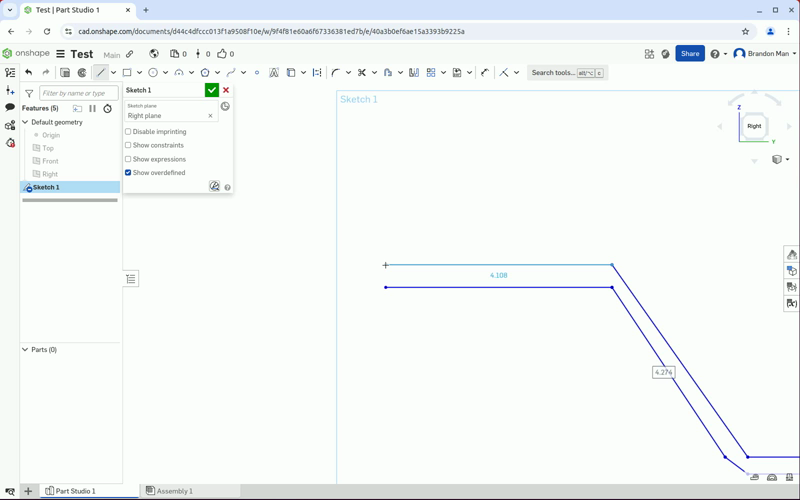
scroll(-6)
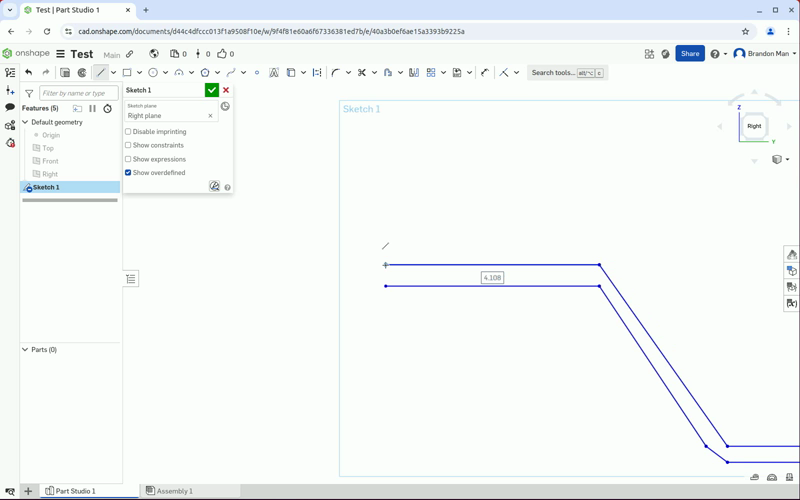
scroll(-6)
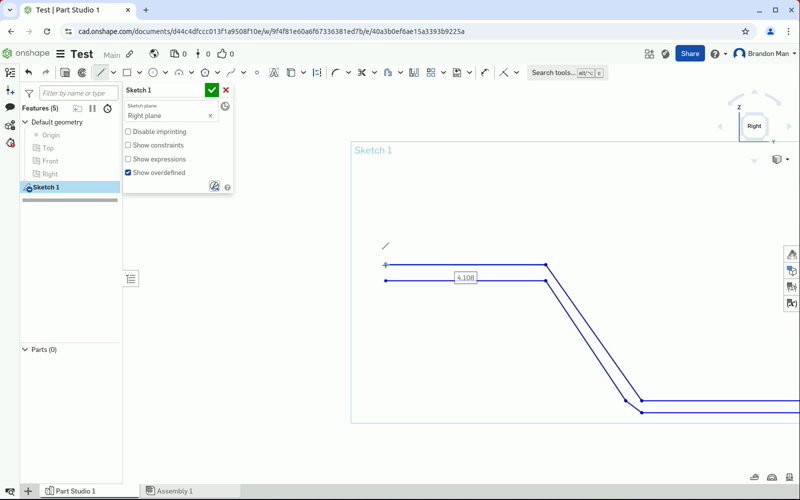
scroll(-6)
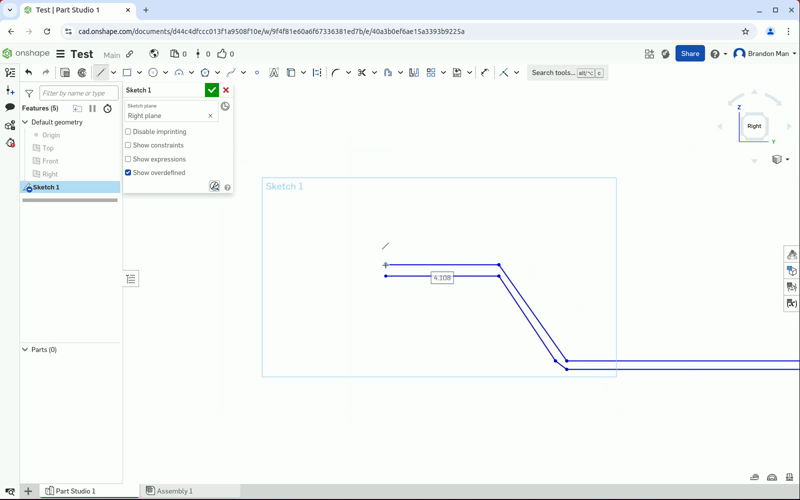
scroll(-6)
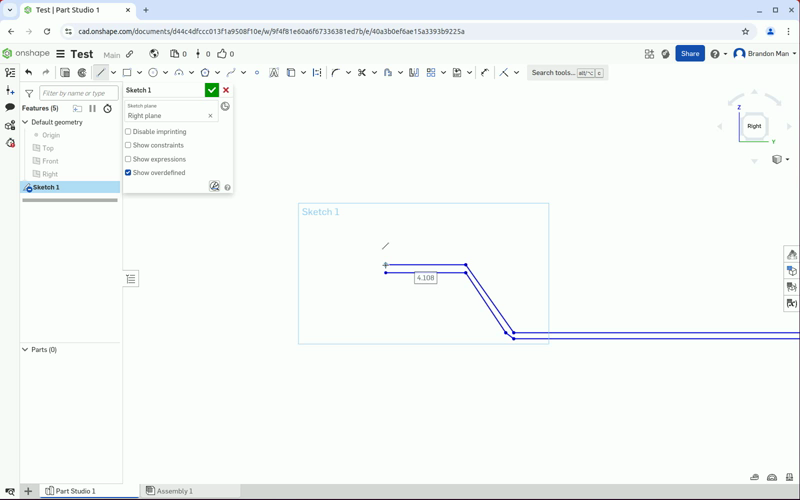
scroll(-6)
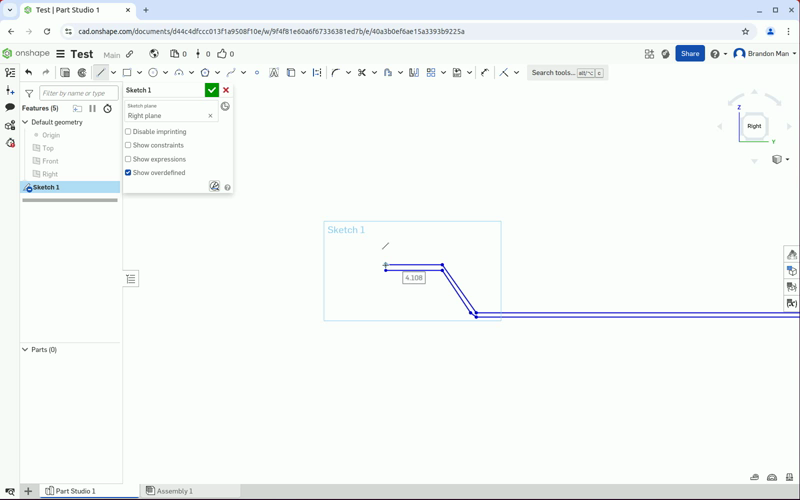
scroll(-6)
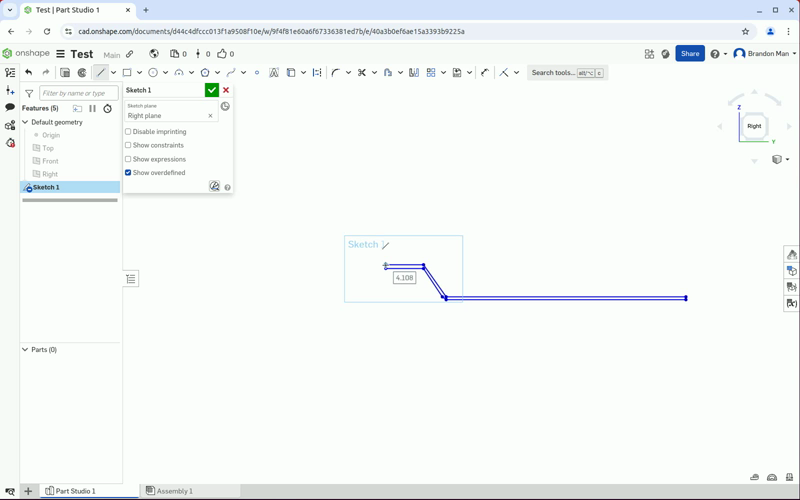
scroll(-6)
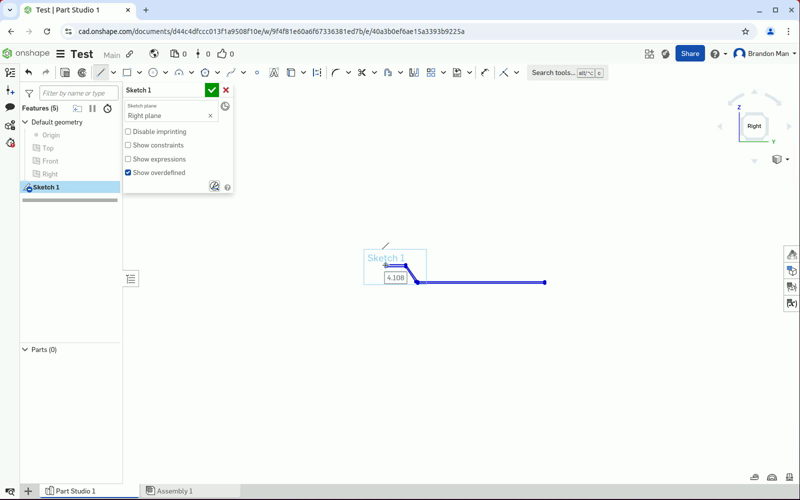
key_up(shift)
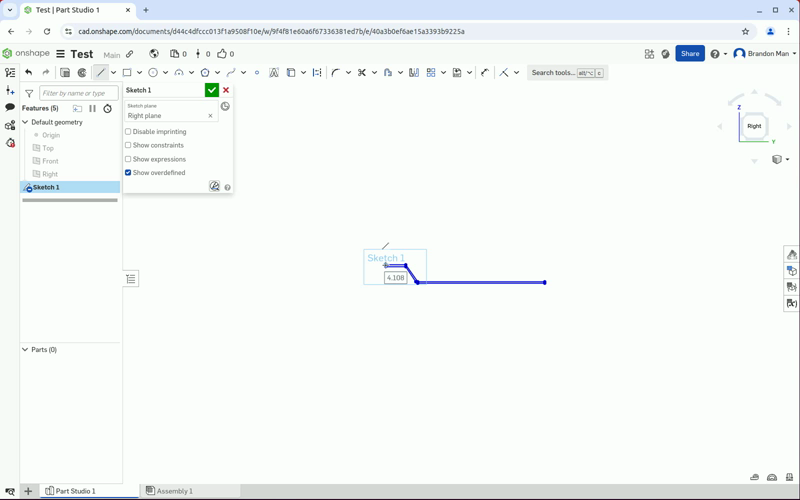
mouse_move(415, 264)
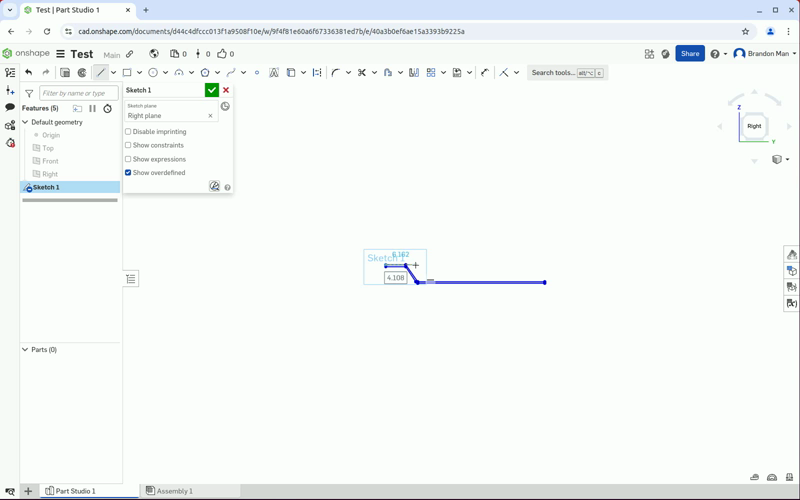
key_down(shift)
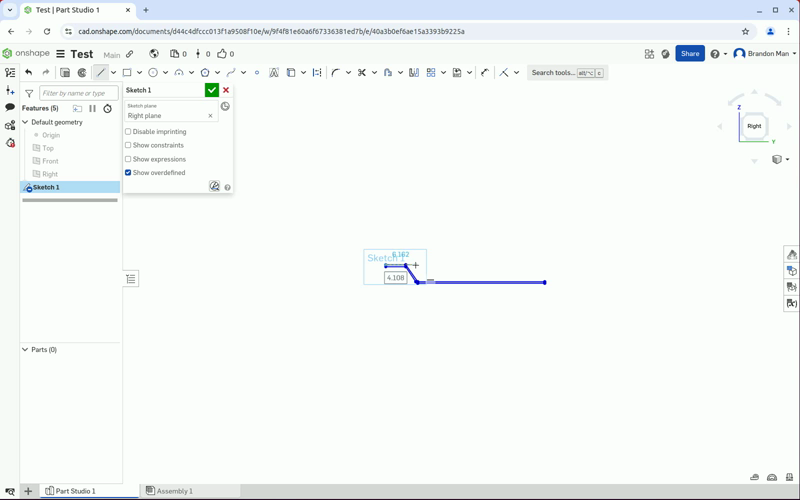
mouse_move(385, 266)
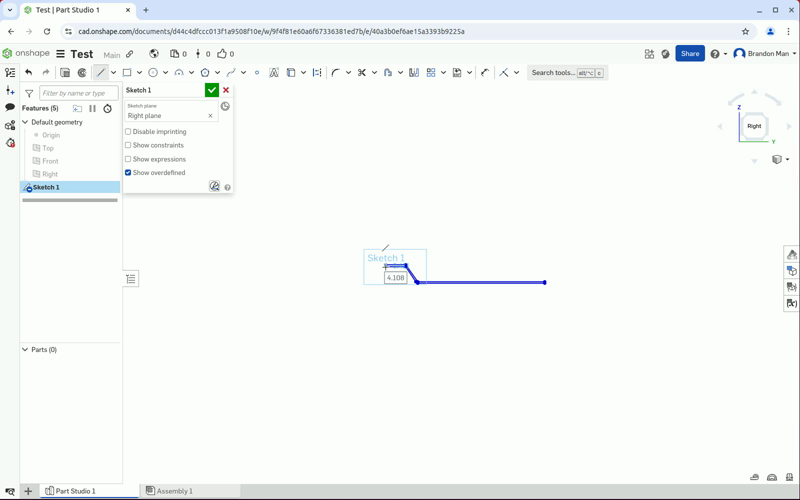
scroll(6)
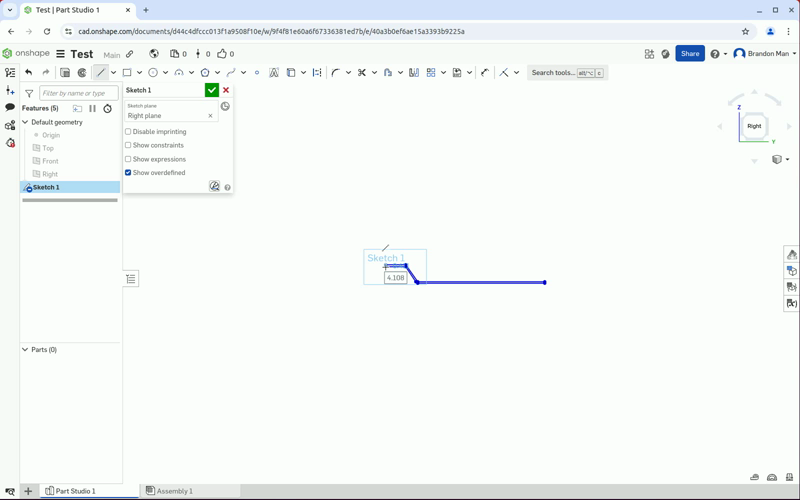
scroll(6)
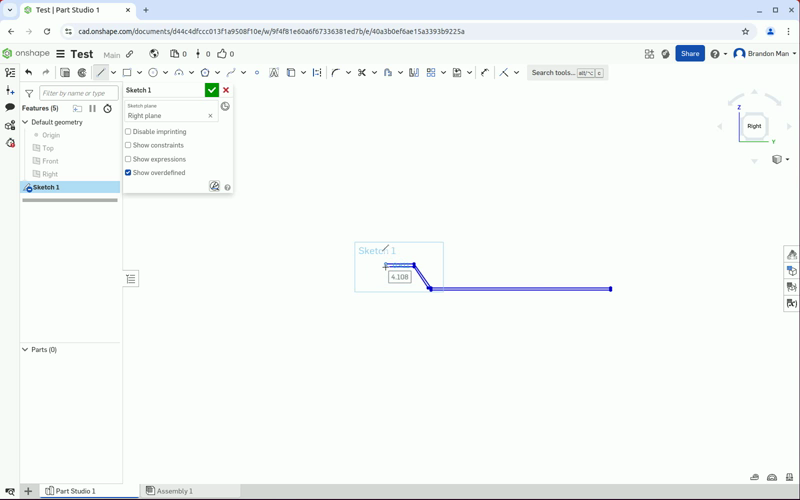
scroll(6)
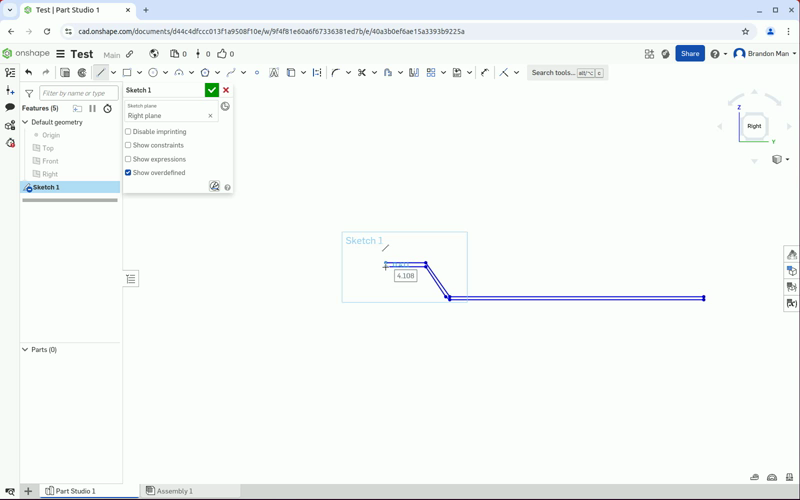
scroll(6)
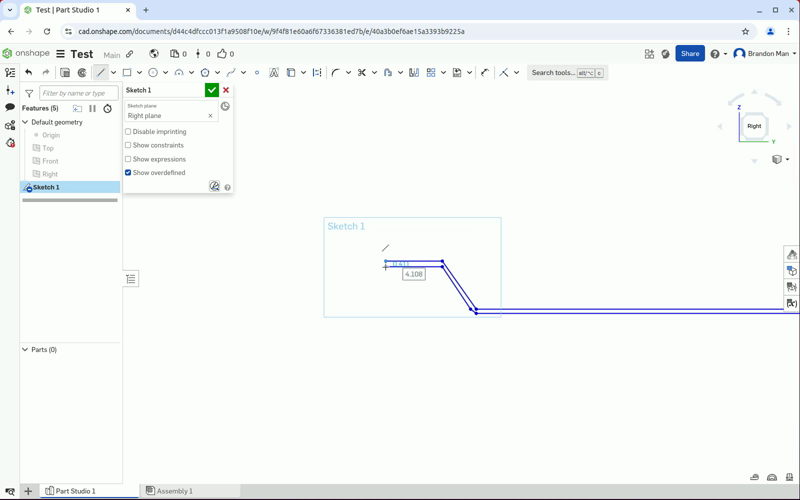
scroll(6)
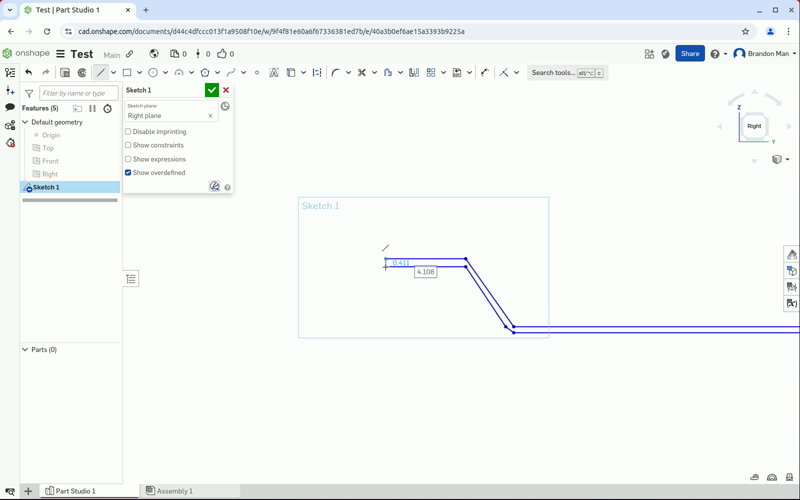
scroll(6)
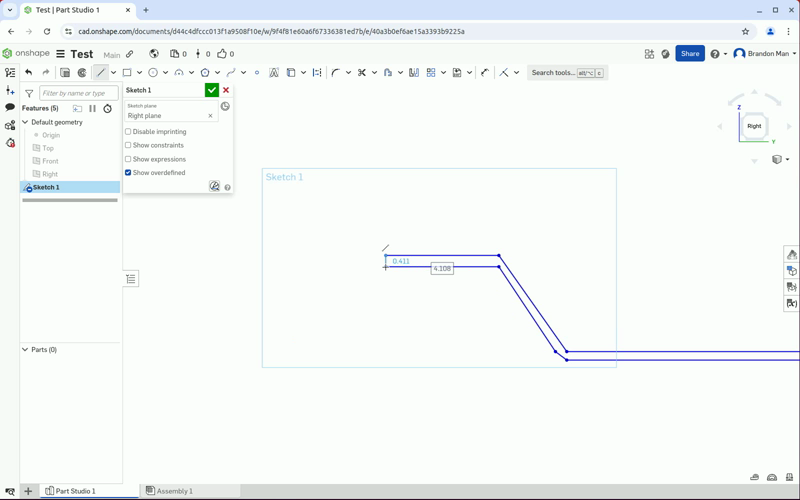
scroll(6)
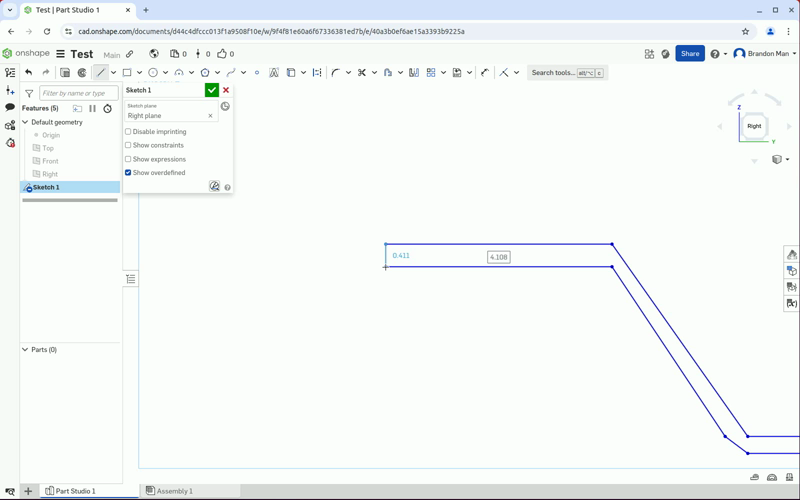
key_up(shift)
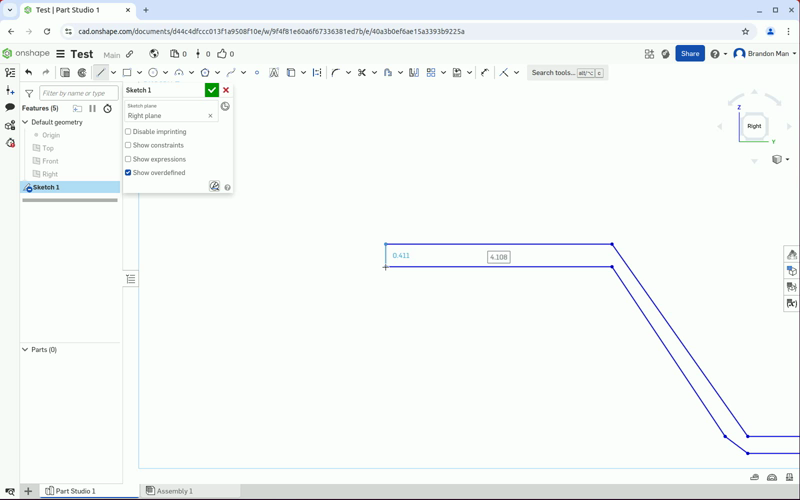
click(385, 266)
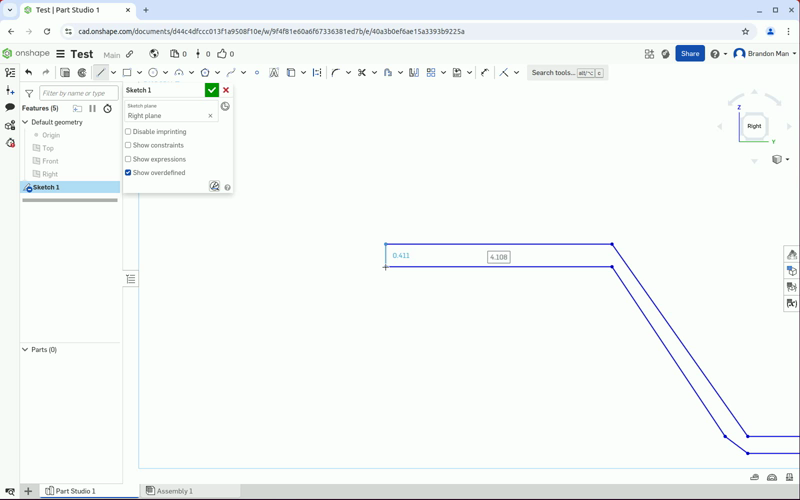
scroll(-6)
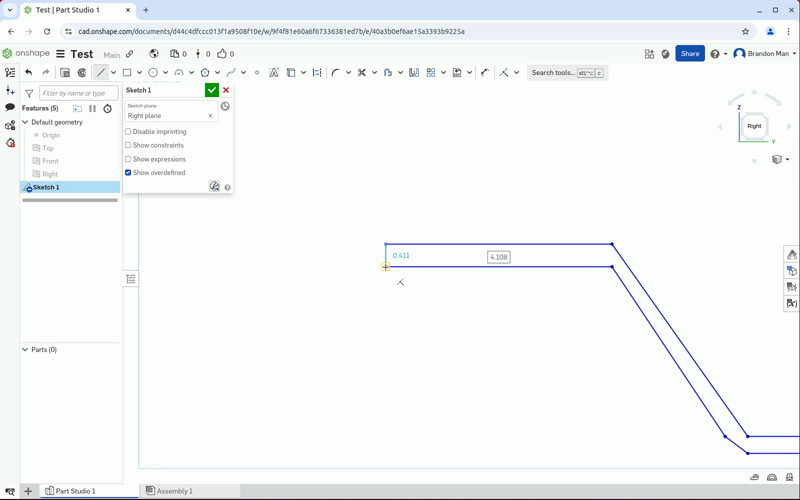
scroll(-6)
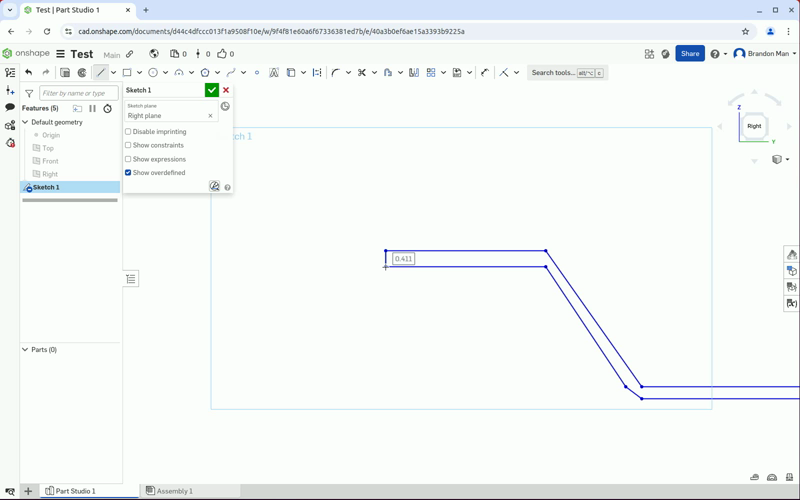
scroll(-6)
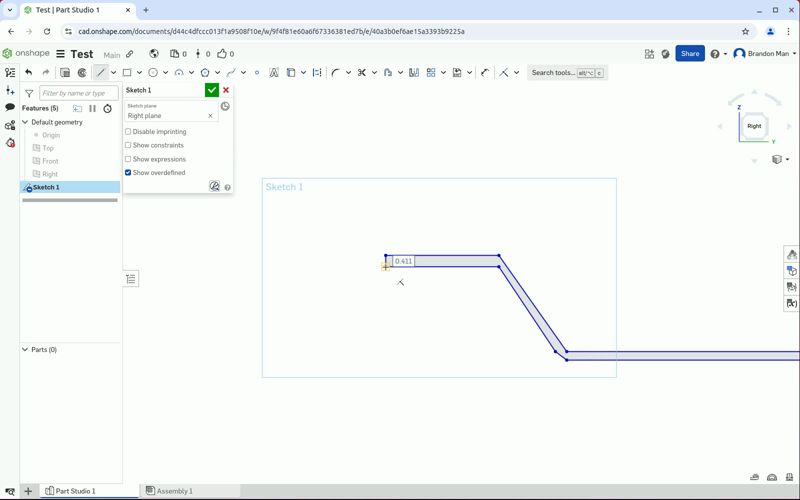
scroll(-6)
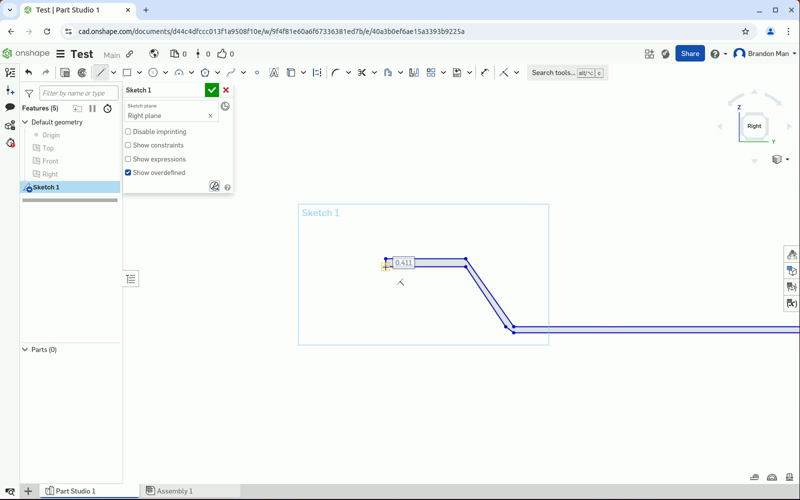
scroll(-6)
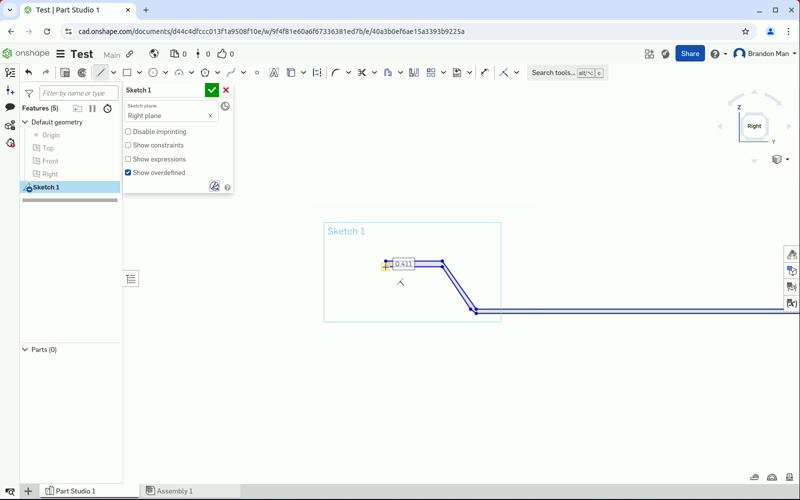
scroll(-6)
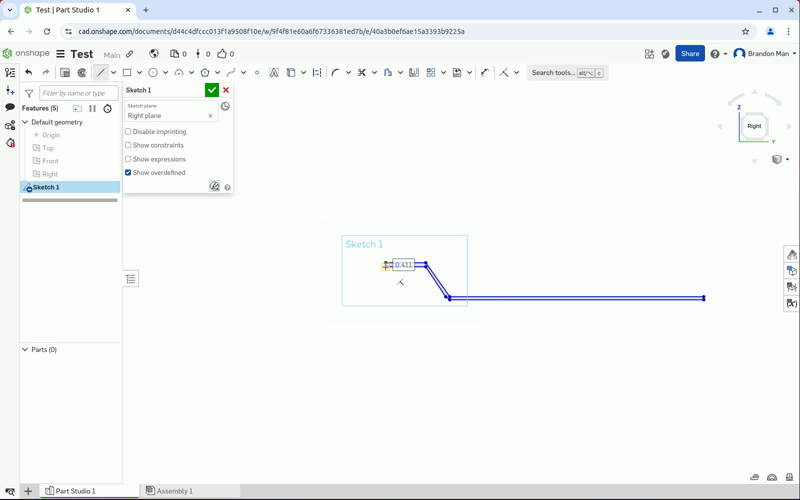
scroll(-6)
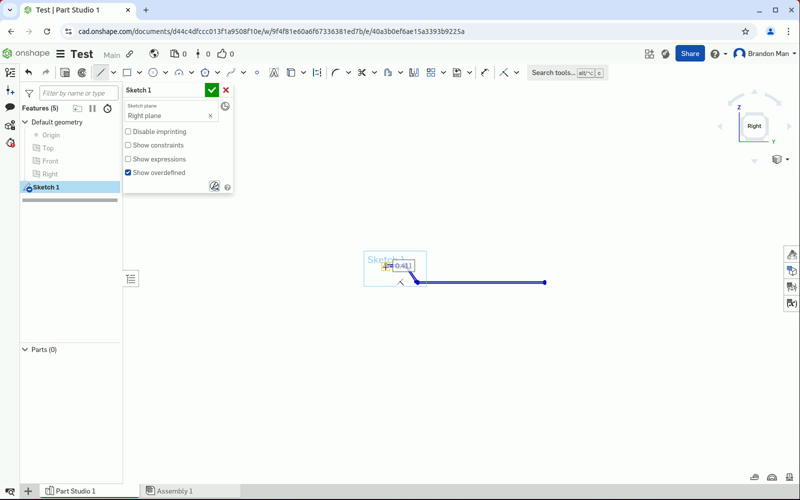
key(esc)
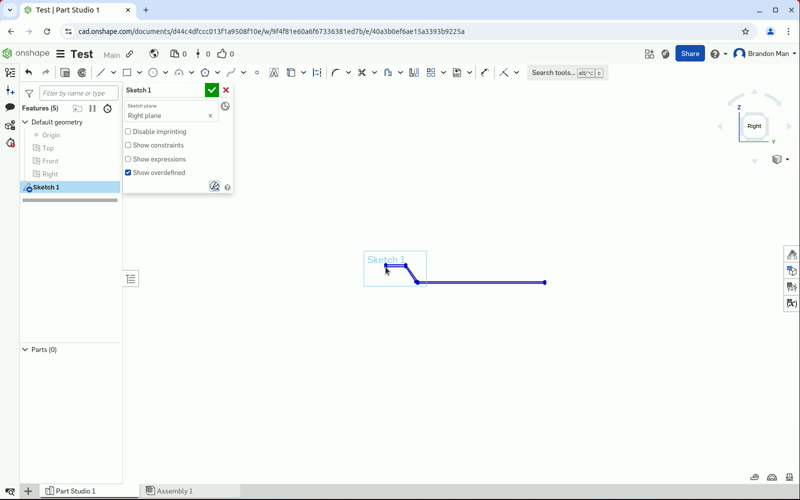
mouse_move(387, 265)
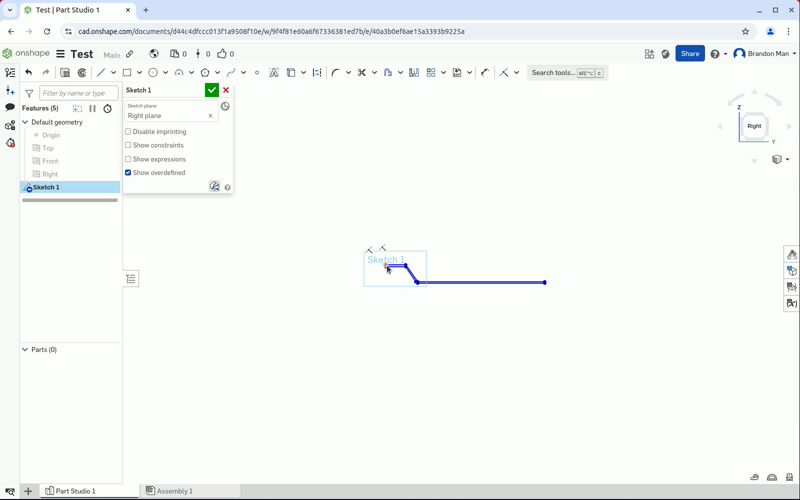
scroll(6)
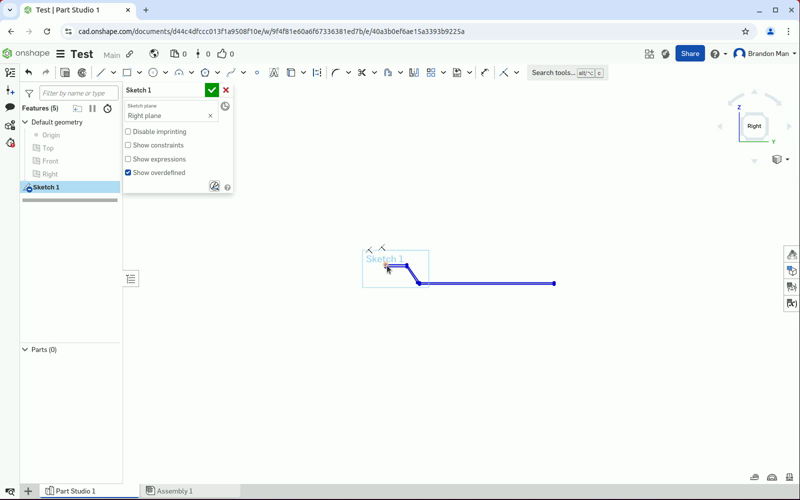
scroll(6)
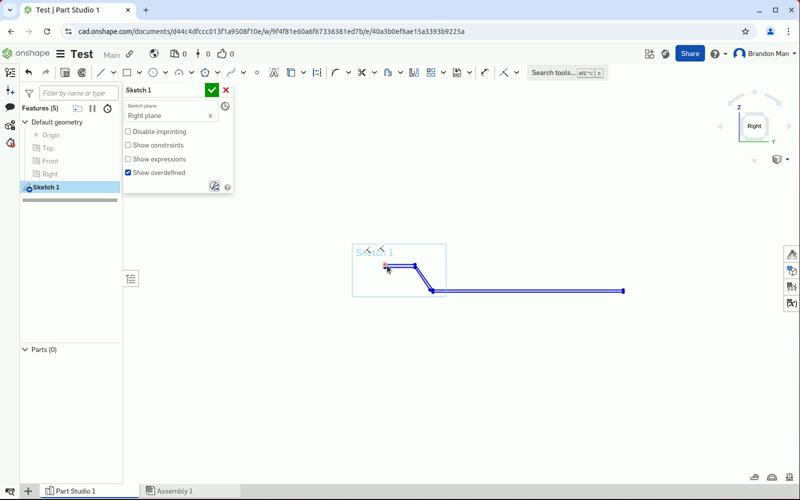
scroll(6)
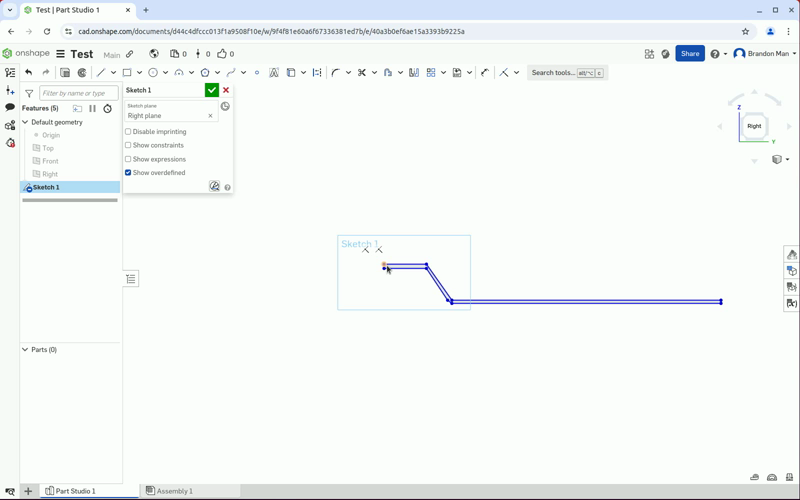
scroll(6)
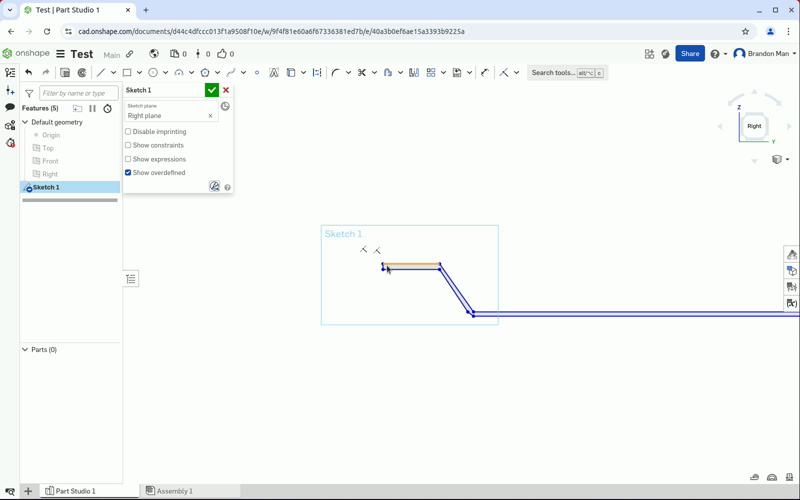
scroll(6)
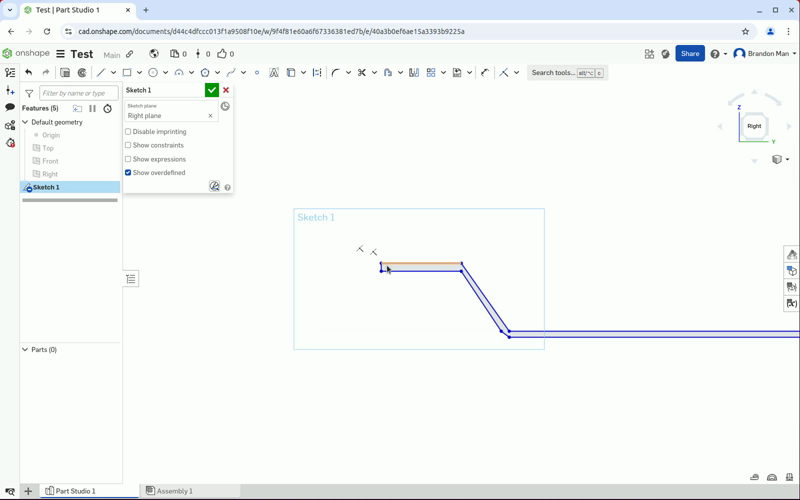
scroll(6)
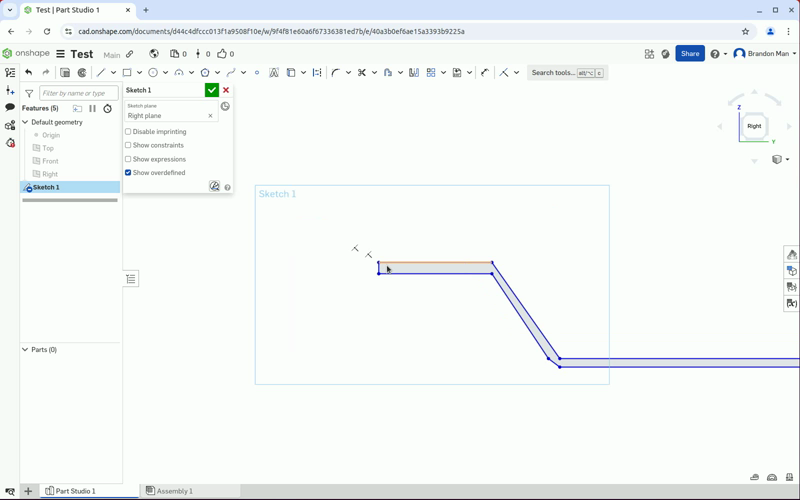
scroll(6)
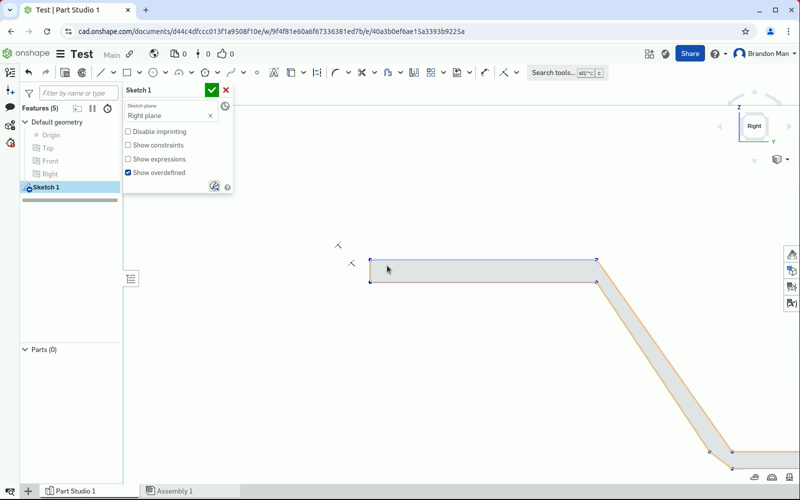
click(387, 265)
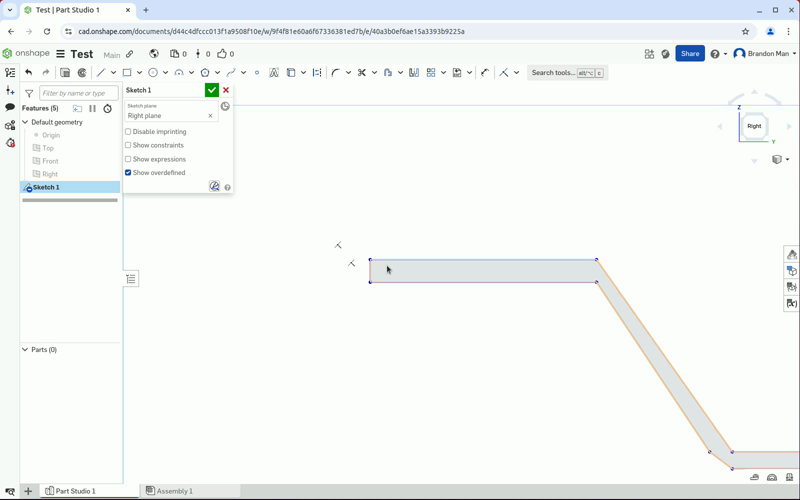
scroll(-6)
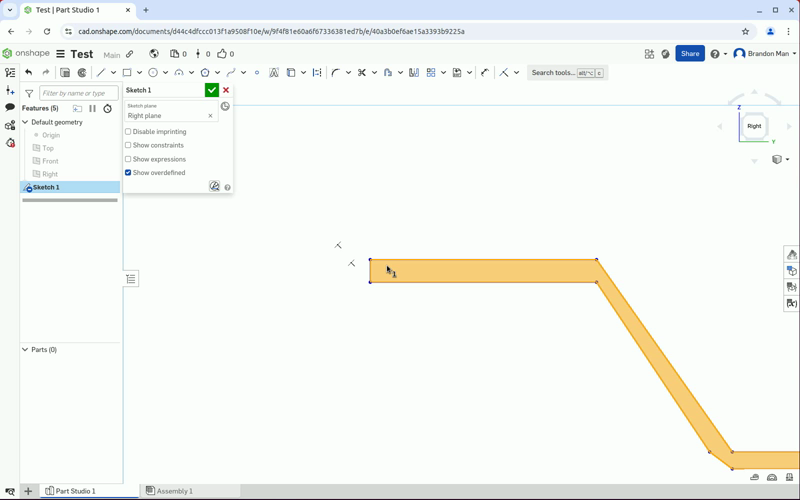
scroll(-6)
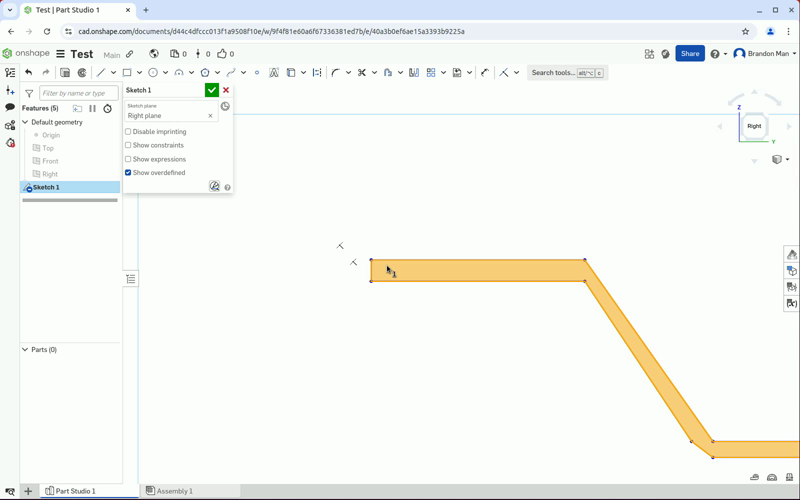
scroll(-6)
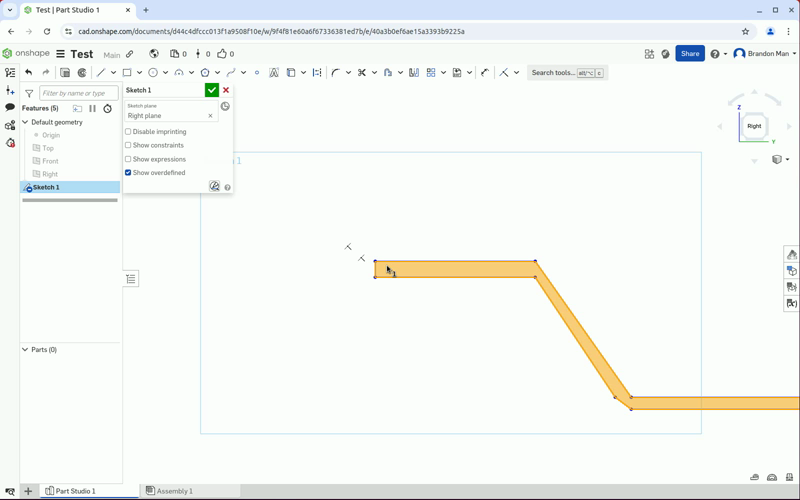
scroll(-6)
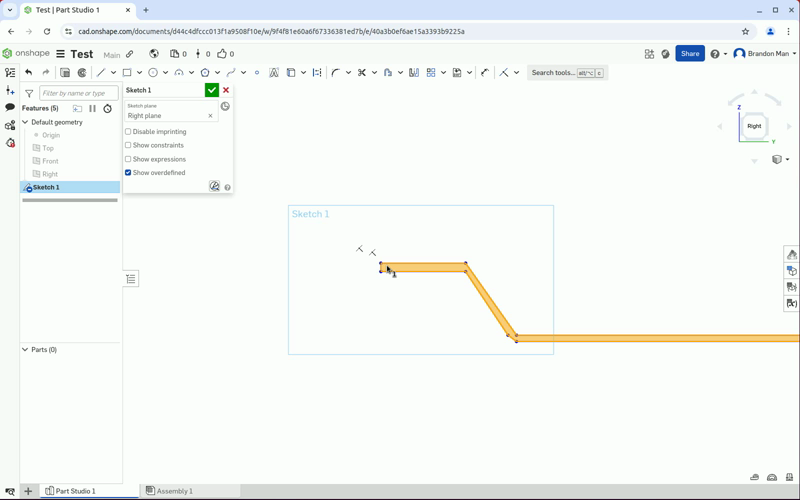
scroll(-6)
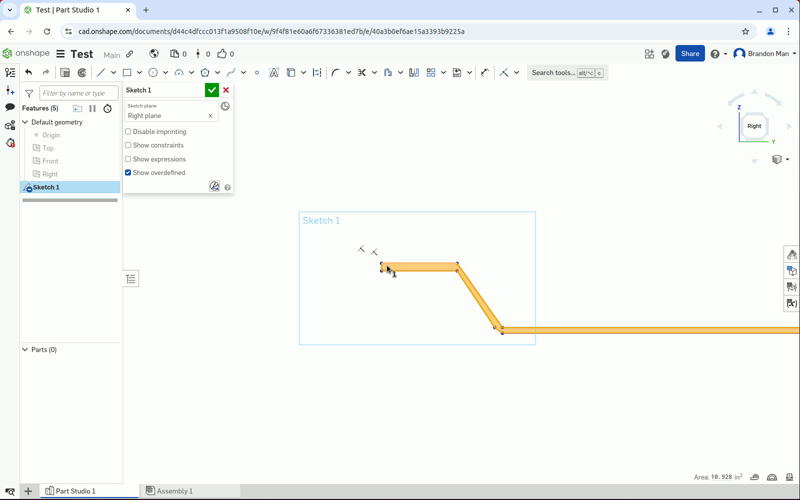
scroll(-6)
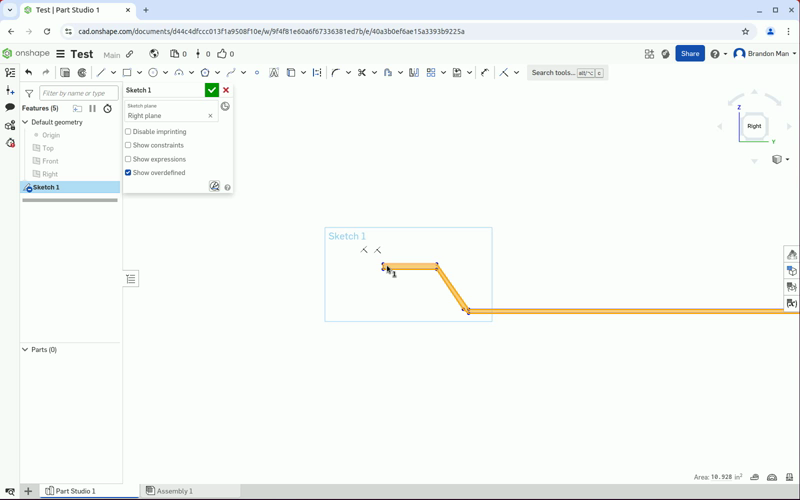
scroll(-6)
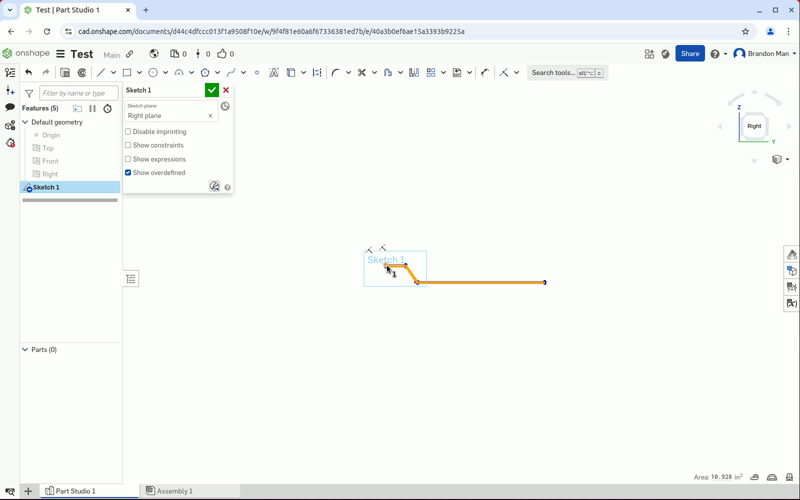
mouse_move(73, 352)
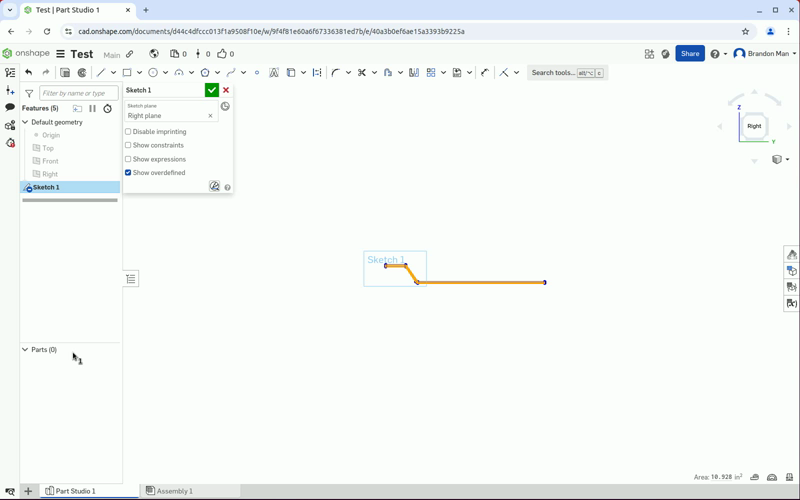
key(shift+y)
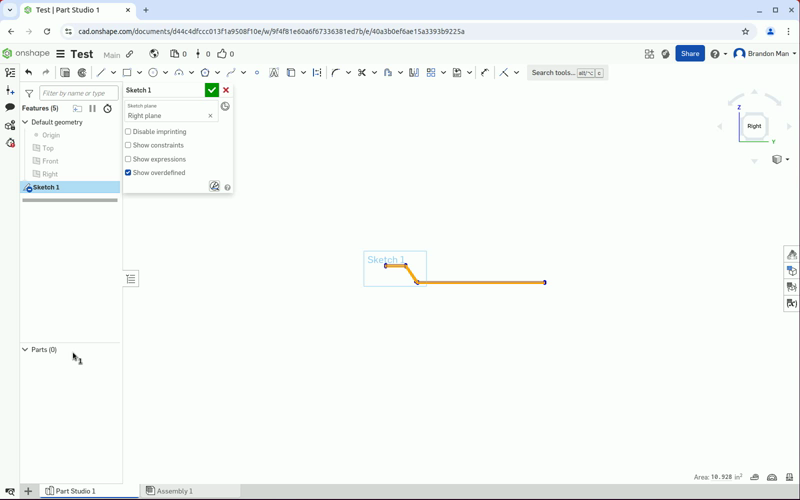
key(shift+e)
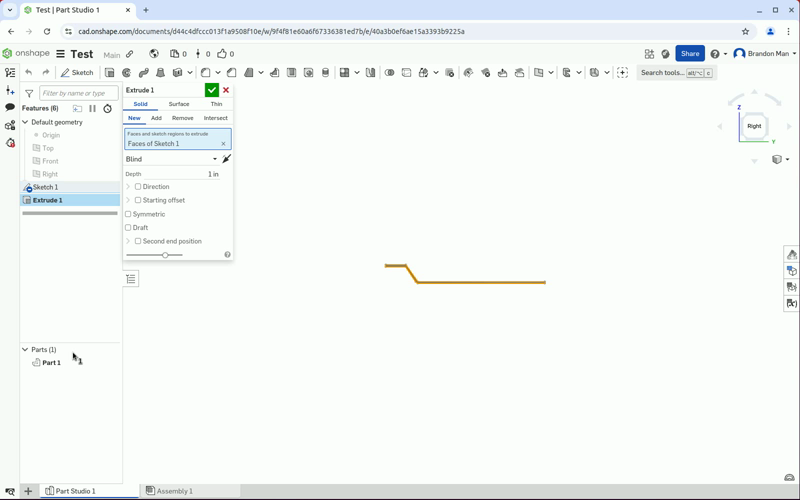
mouse_move(143, 106)
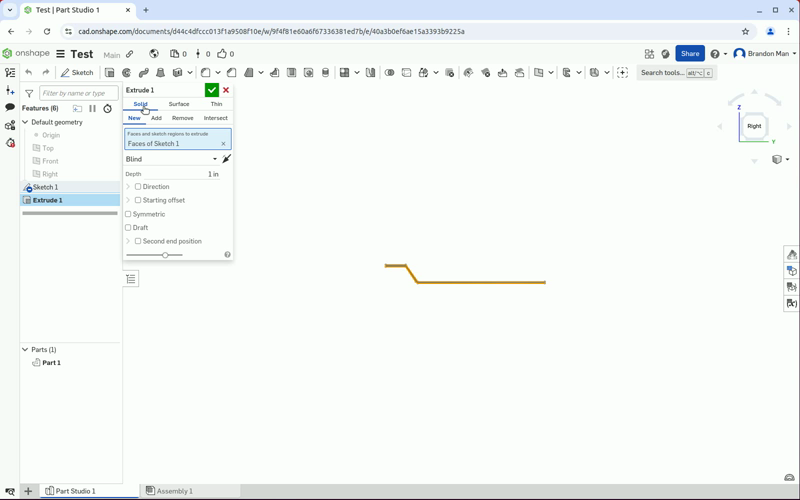
click(143, 106)
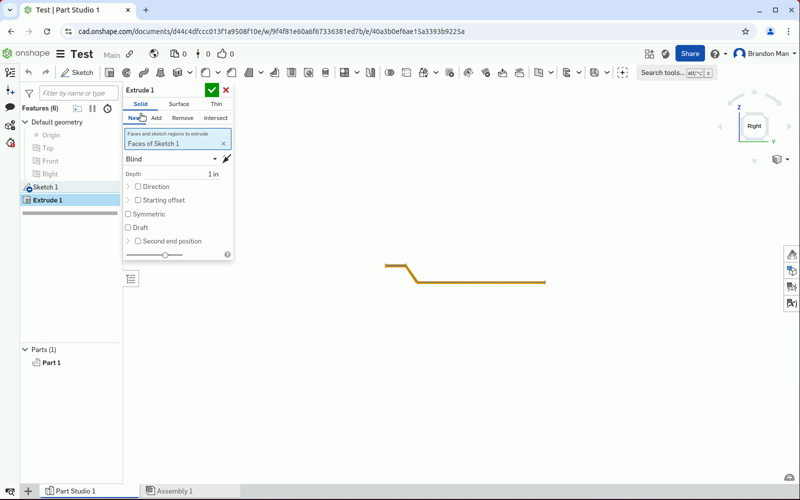
mouse_move(137, 120)
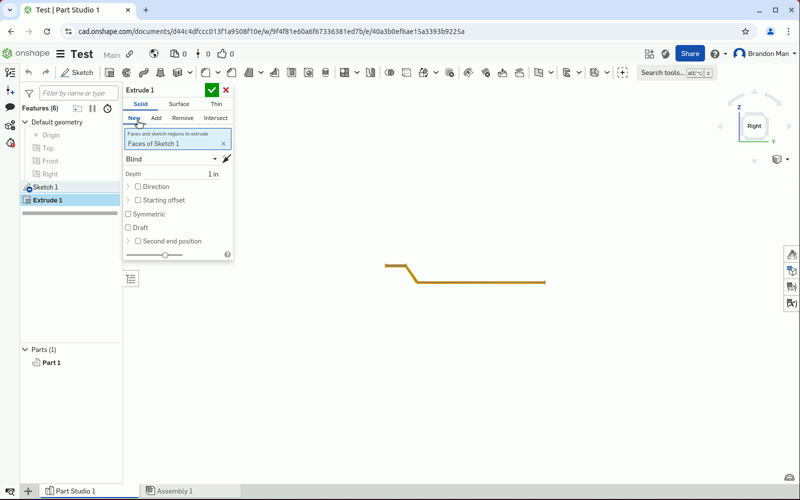
click(137, 120)
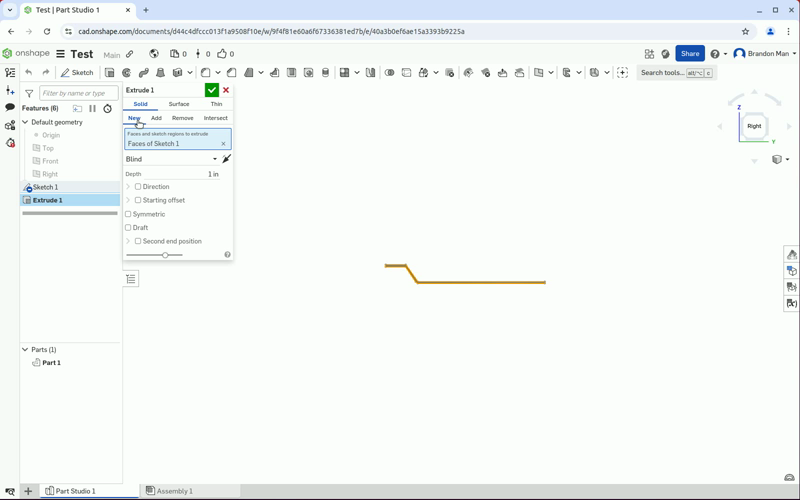
key(tab, 4)
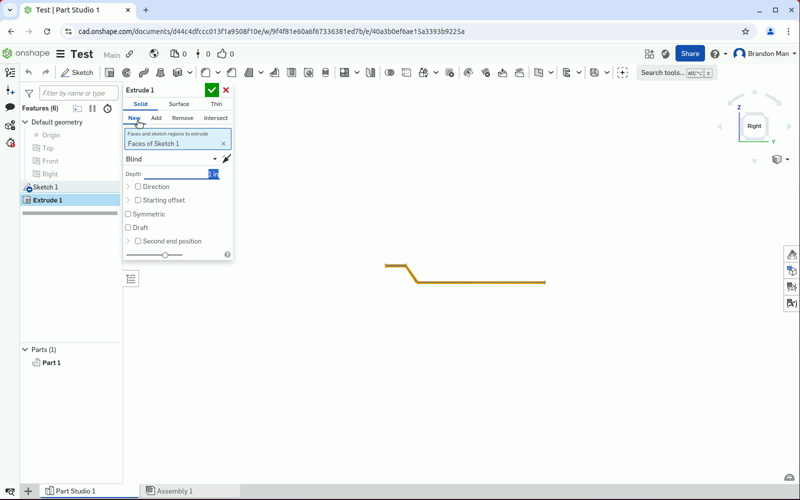
text(23.108)
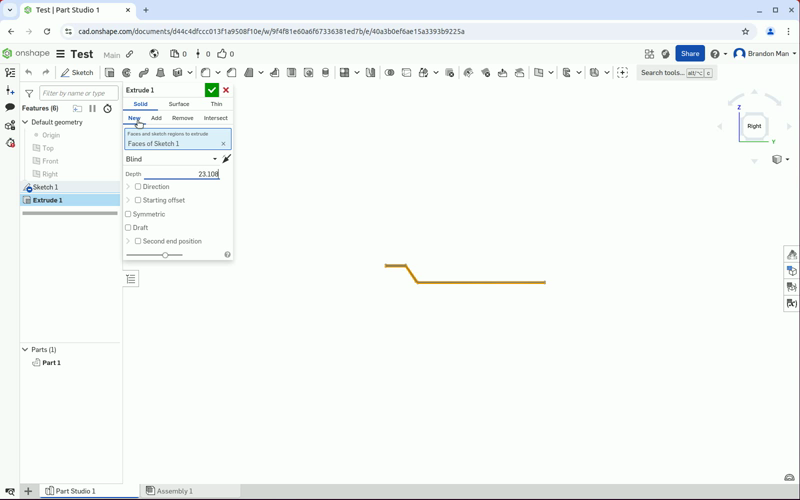
key(enter)
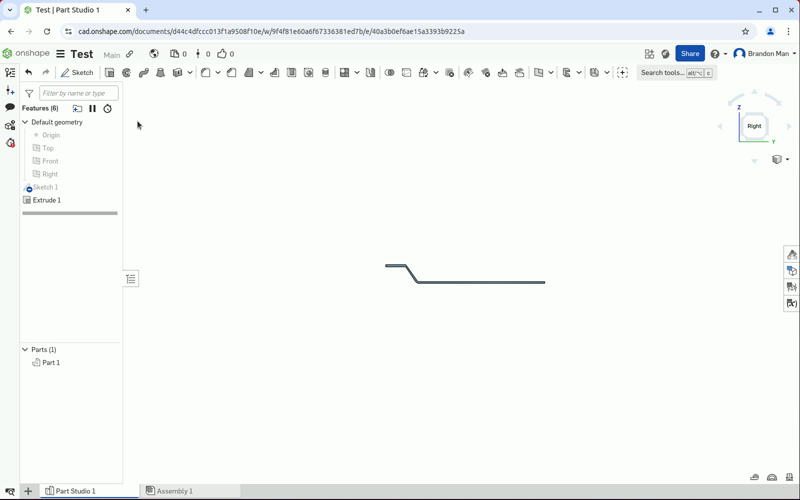
key(shift+h)
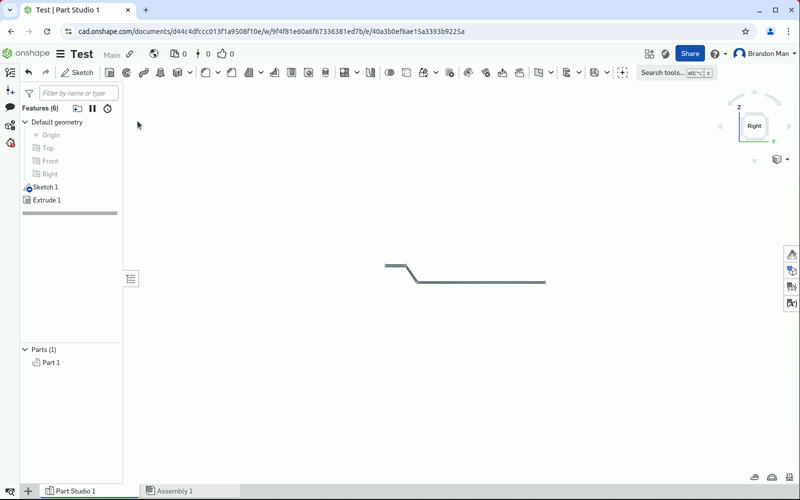
key(shift+h)
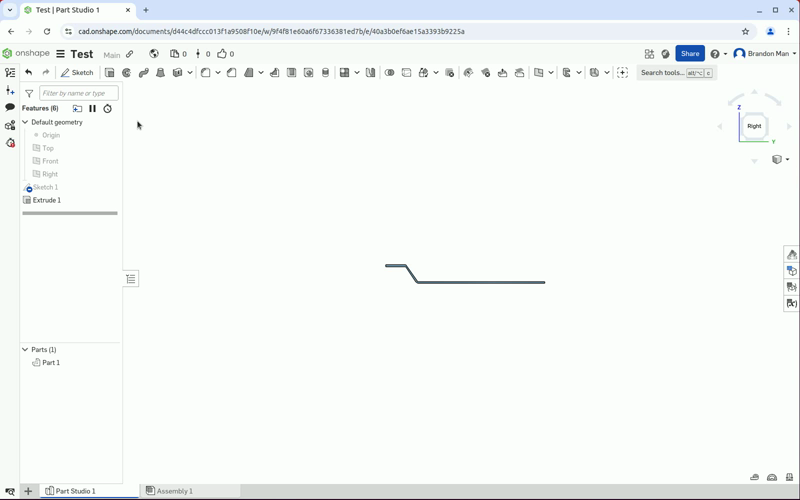
mouse_move(73, 189)
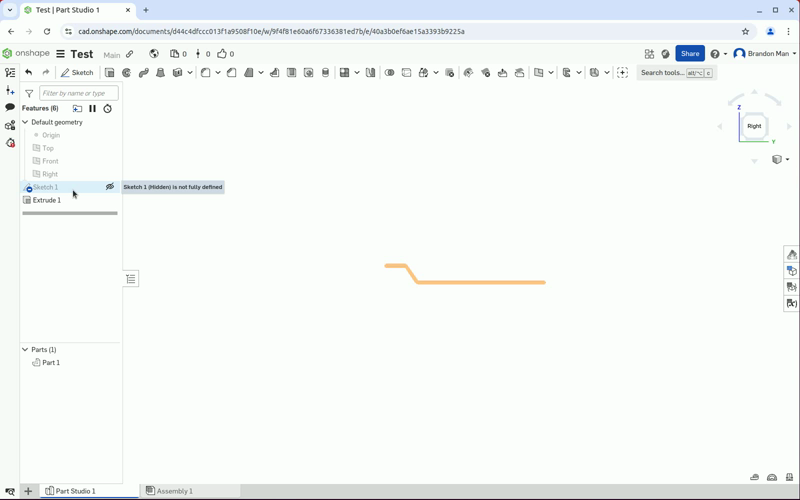
click(73, 189)
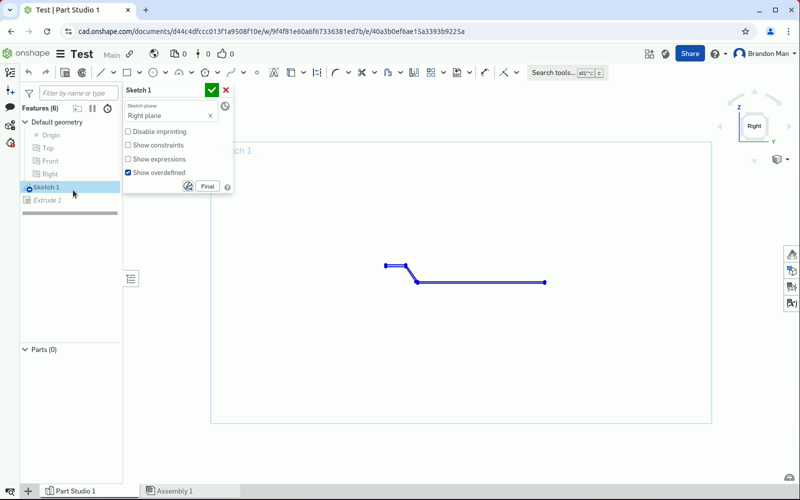
mouse_move(229, 92)
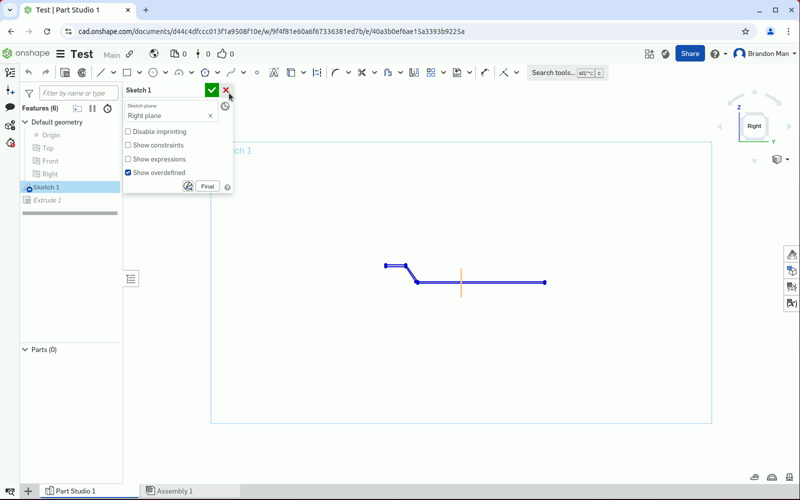
click(229, 92)
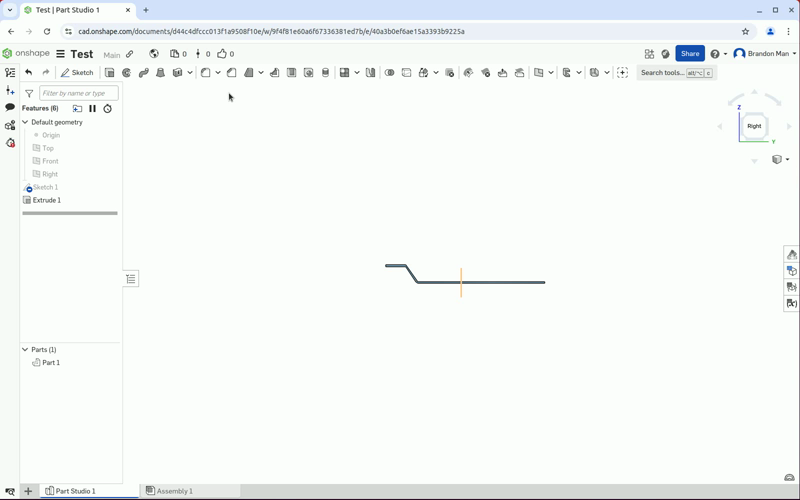
mouse_move(73, 352)
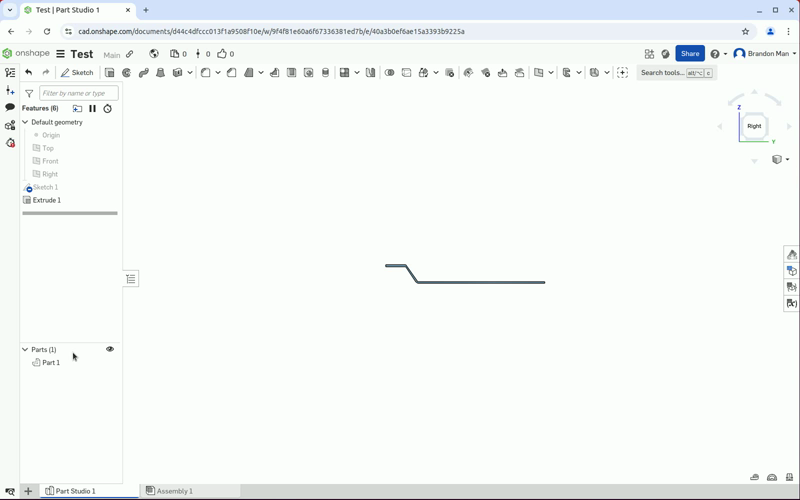
key(y)
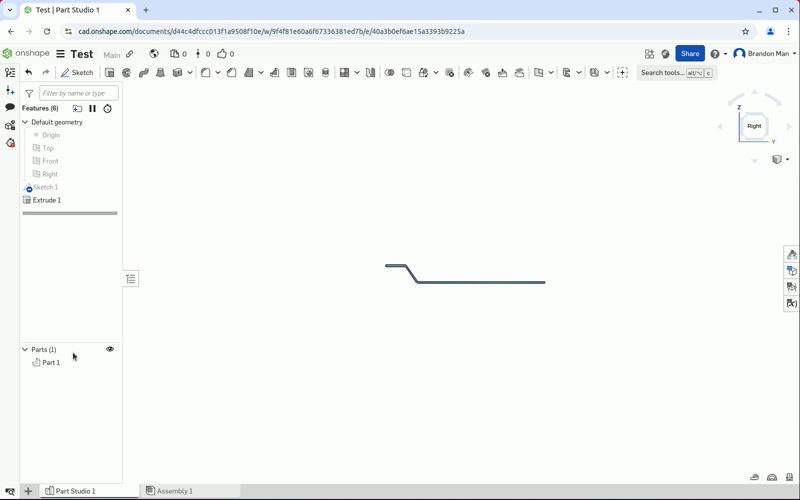
key(shift+p)
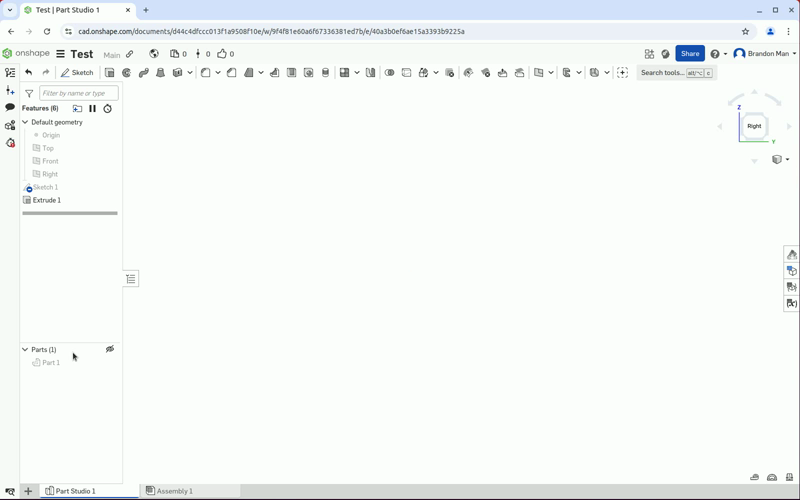
key(space)
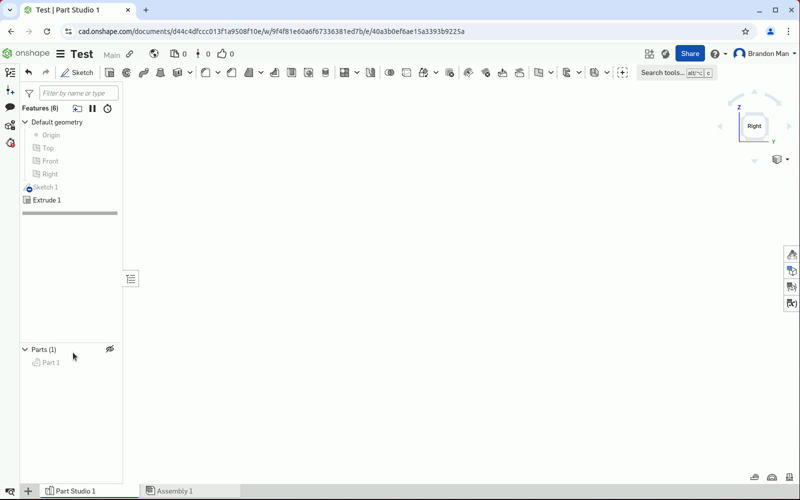
key_down(shift)
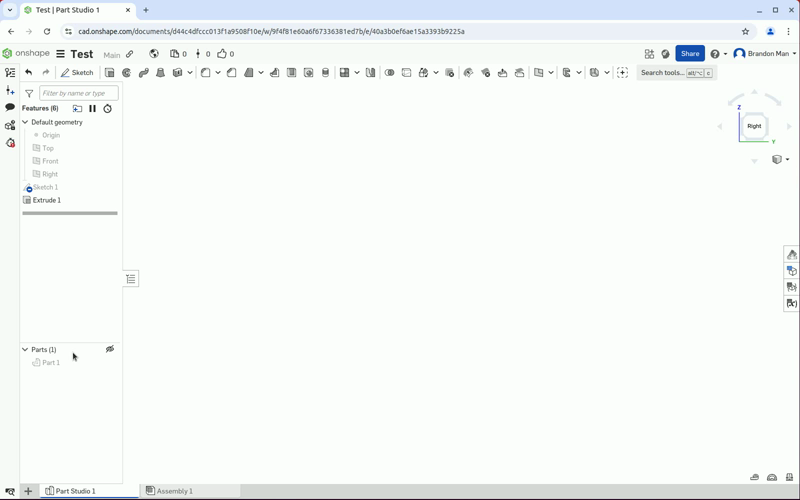
key(right)
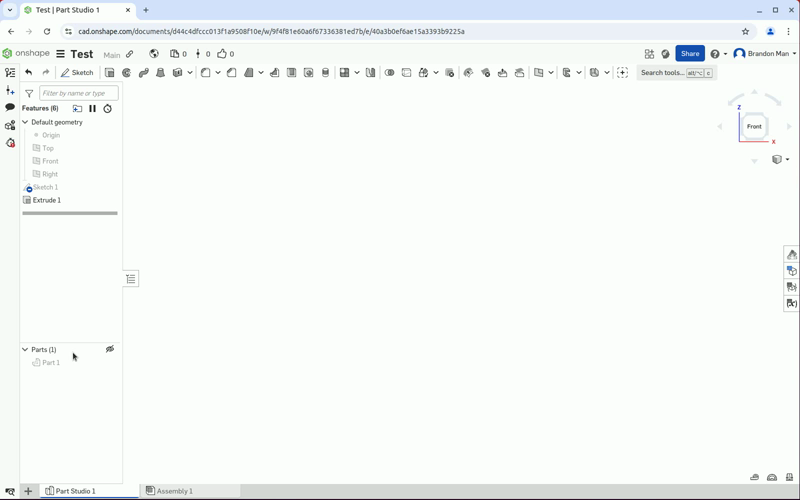
key_up(shift)
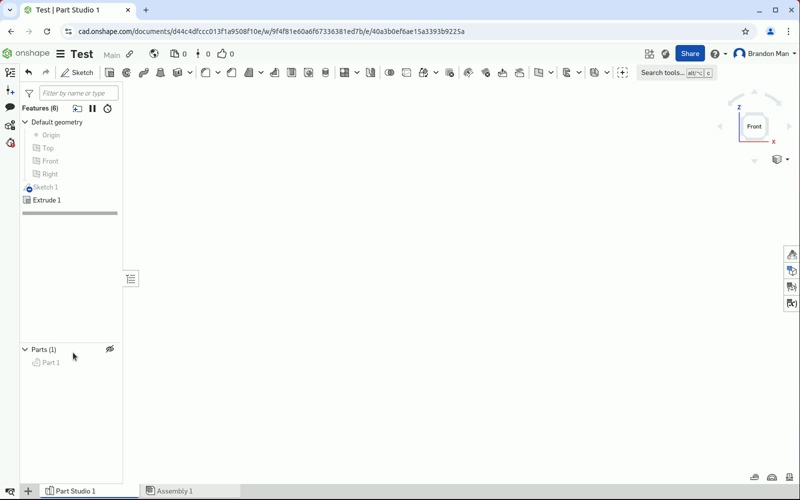
key(space)
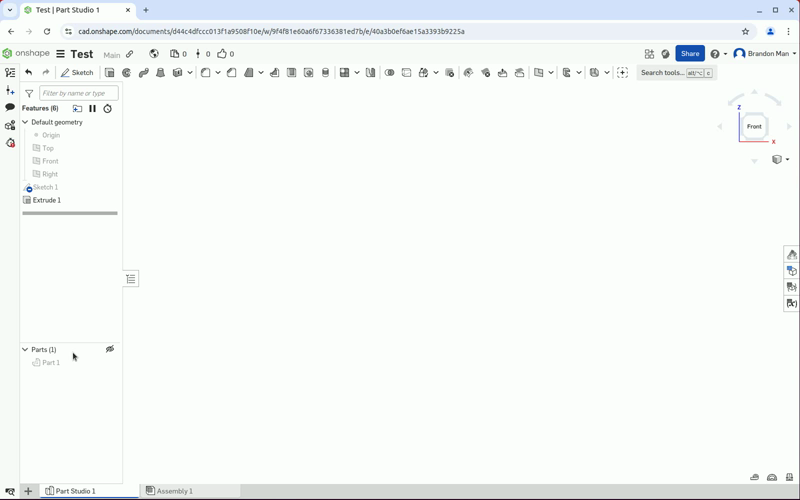
key_down(shift)
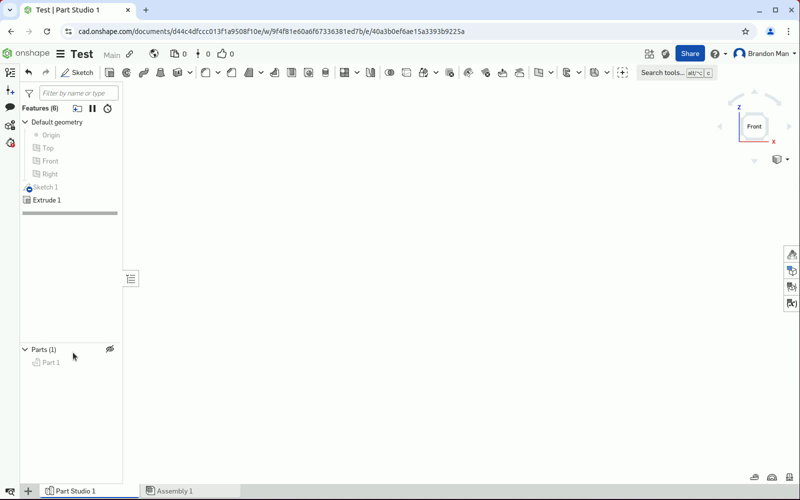
key(down)
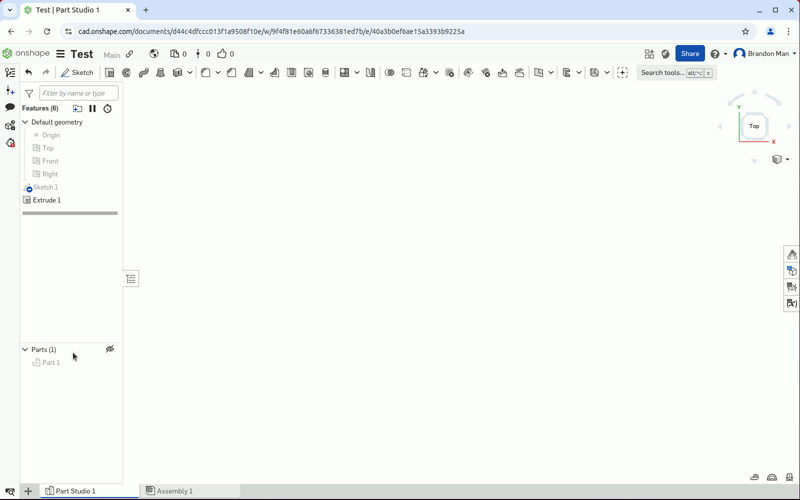
key_up(shift)
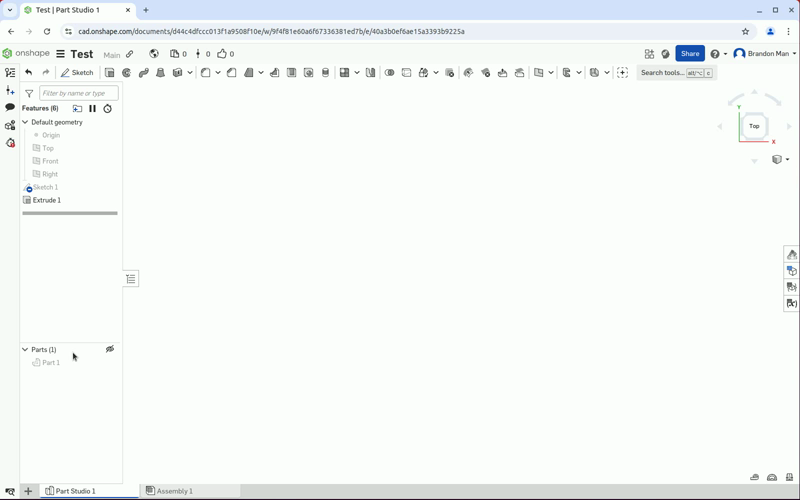
mouse_move(73, 352)
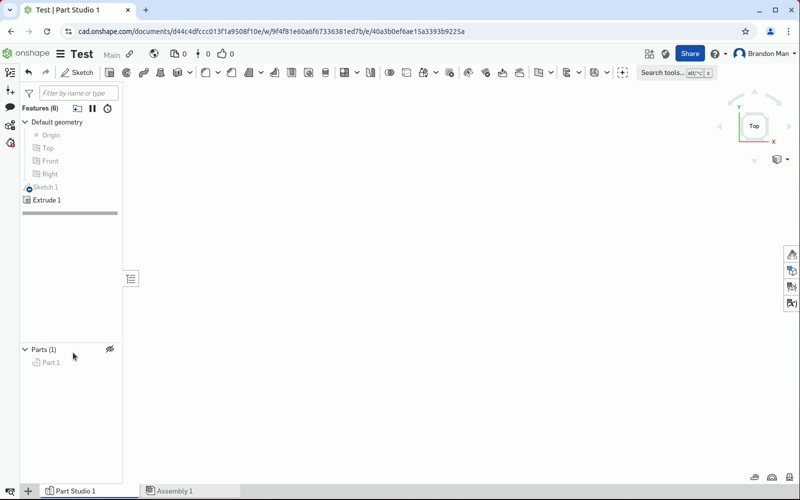
key(shift+y)
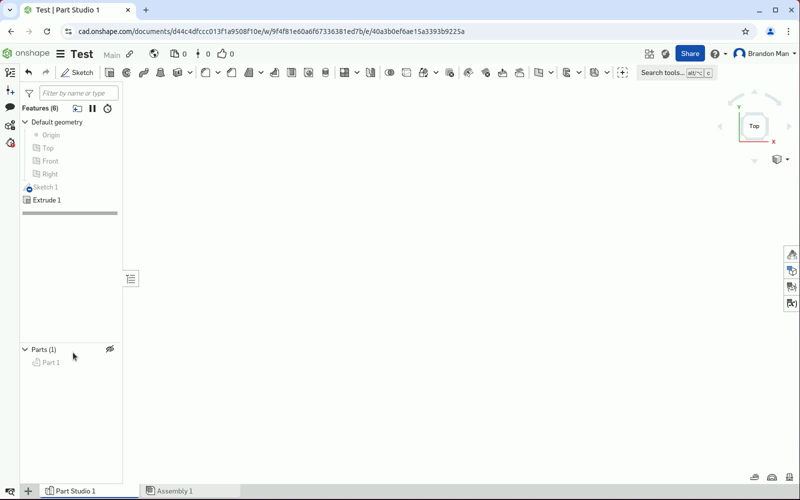
key(shift+s)
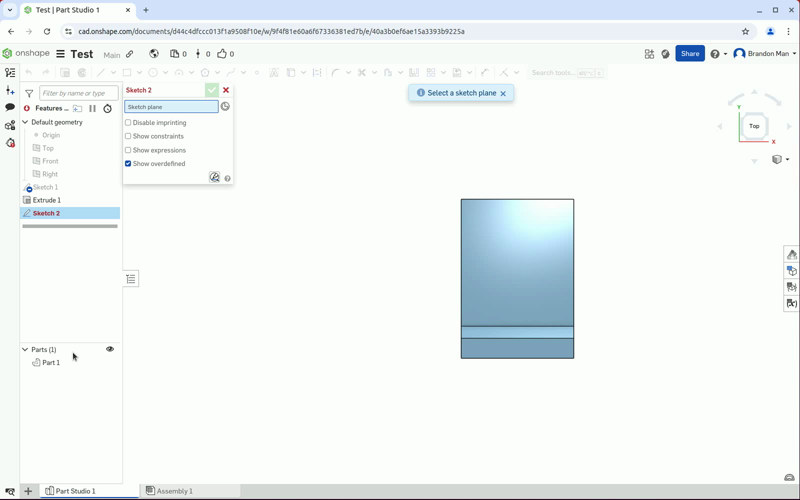
mouse_move(73, 150)
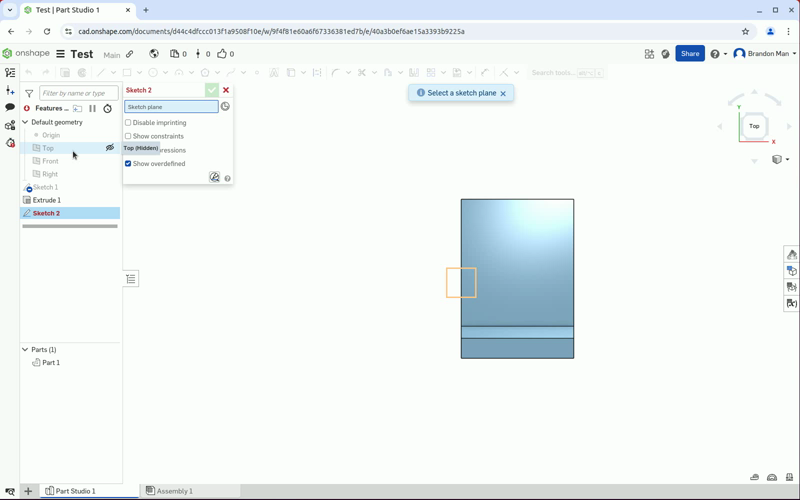
click(73, 150)
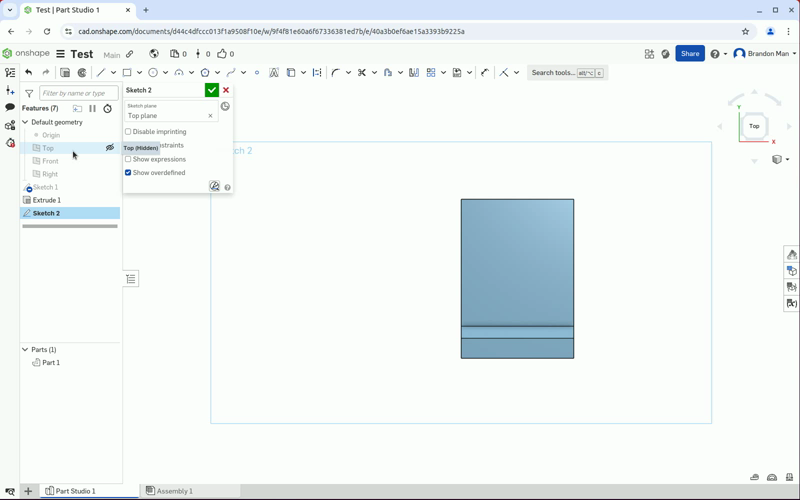
mouse_move(73, 352)
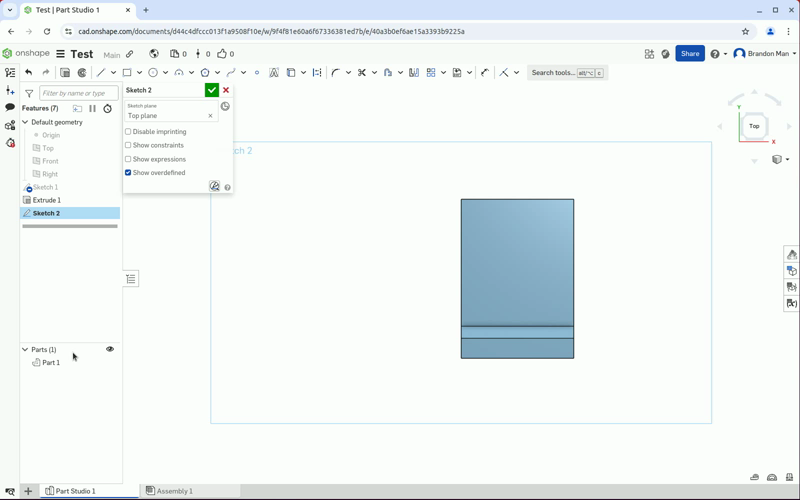
key(y)
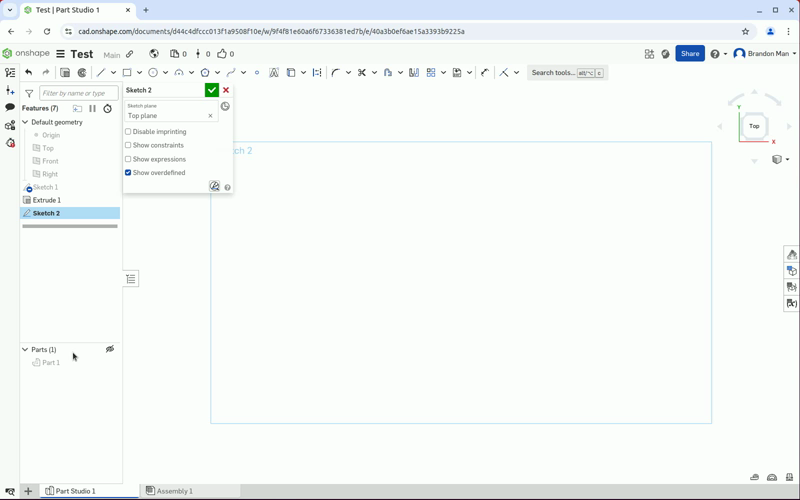
key(l)
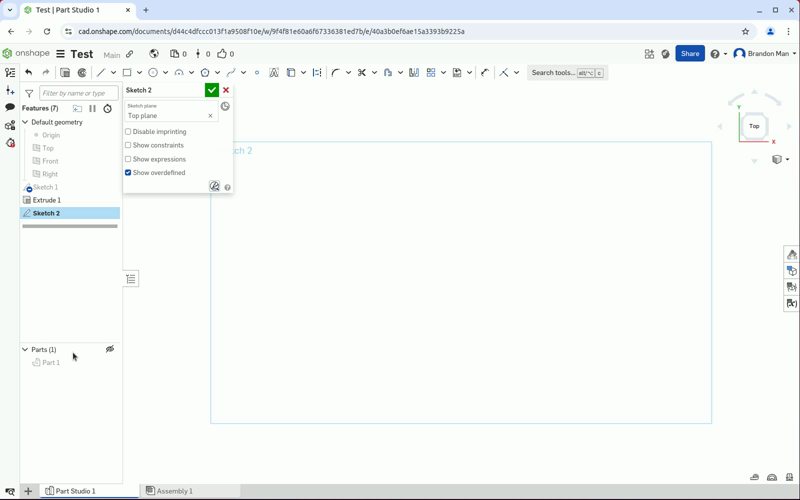
key_down(shift)
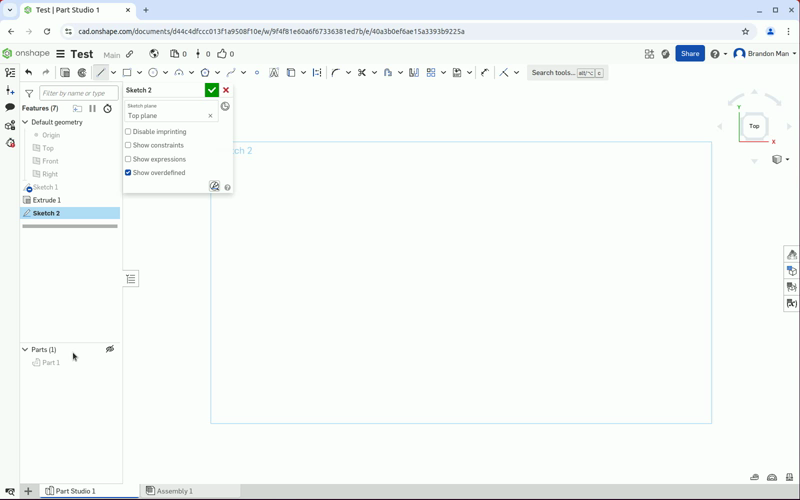
mouse_move(498, 207)
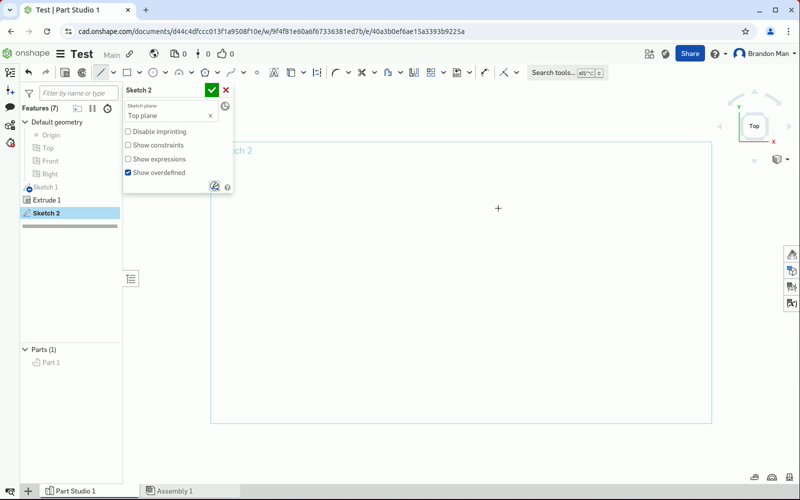
click(498, 207)
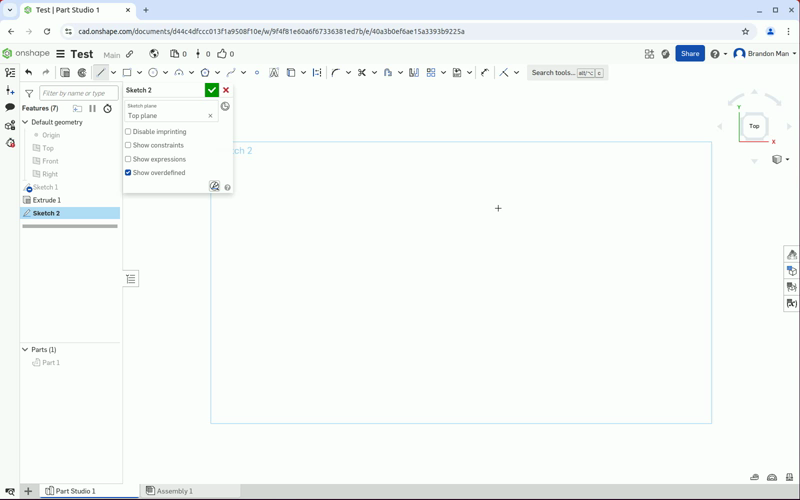
key_up(shift)
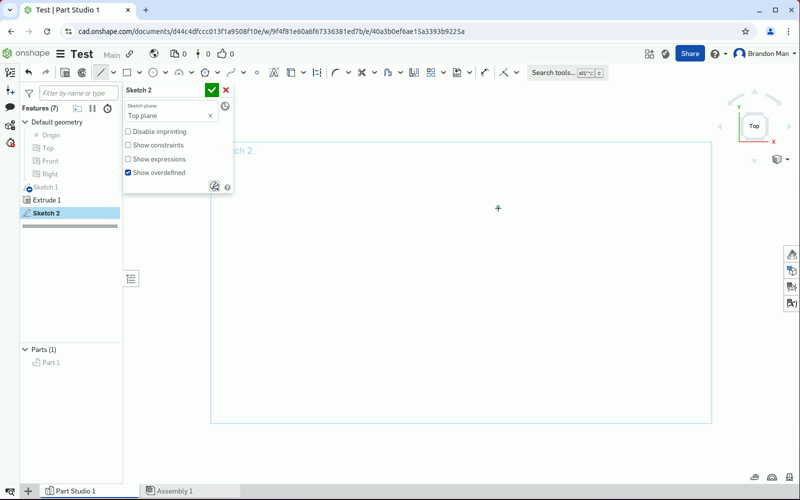
key_down(shift)
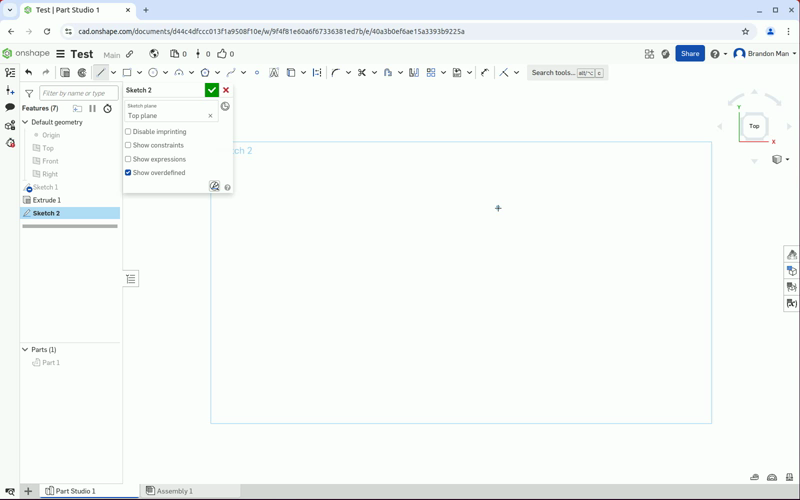
mouse_move(528, 207)
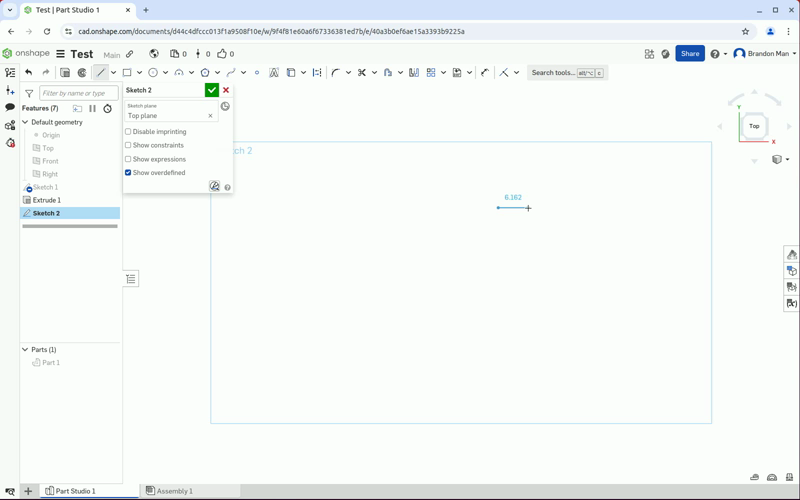
mouse_move(518, 198)
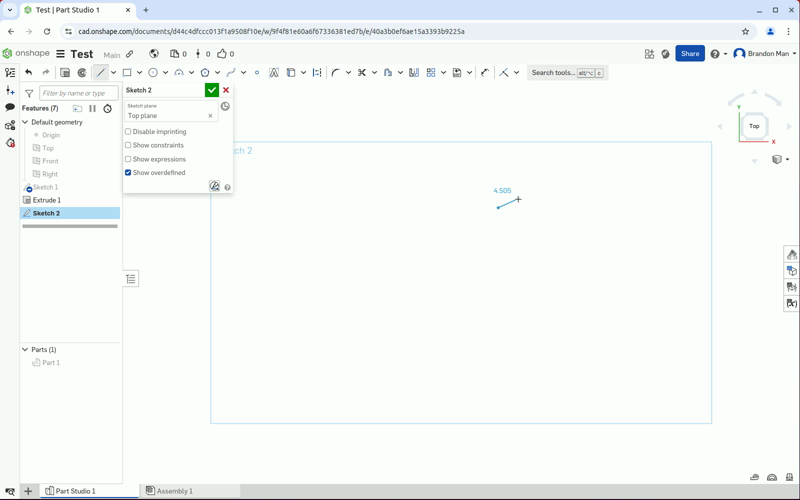
click(518, 198)
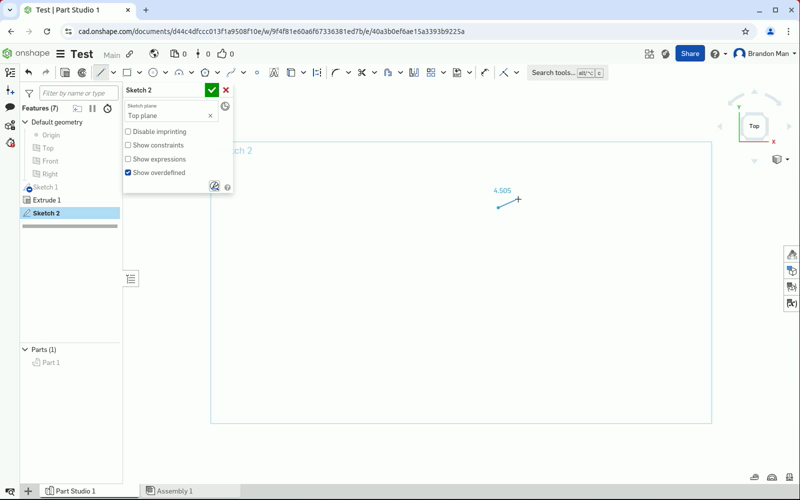
key_up(shift)
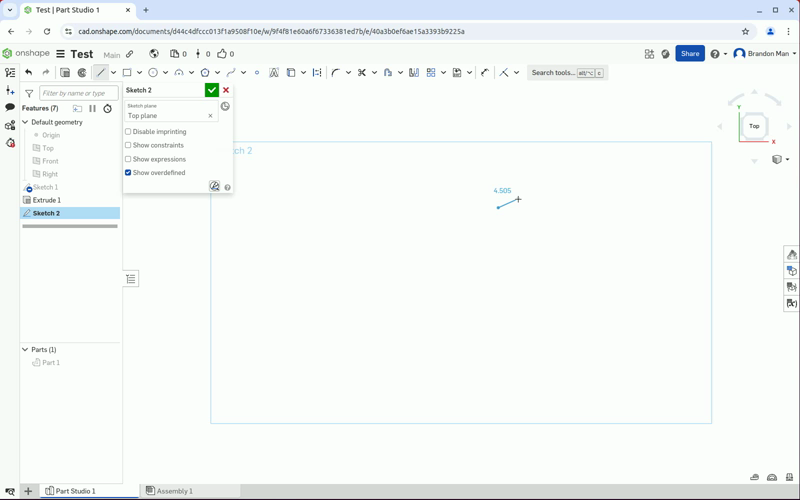
key_down(shift)
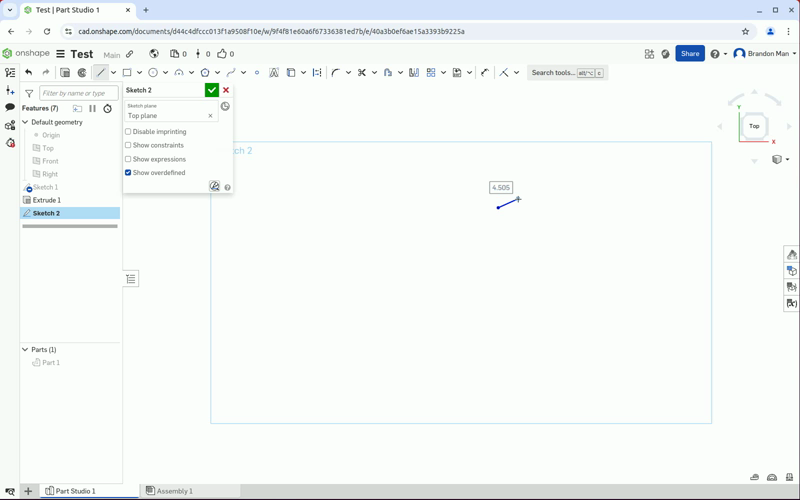
mouse_move(548, 198)
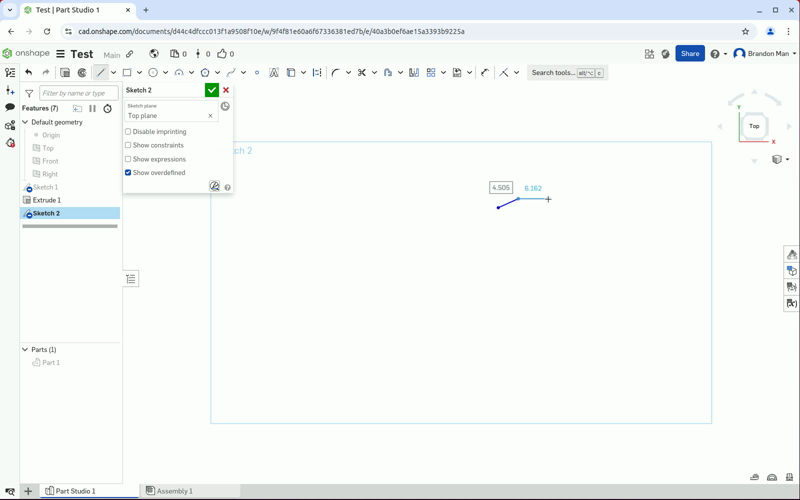
mouse_move(498, 198)
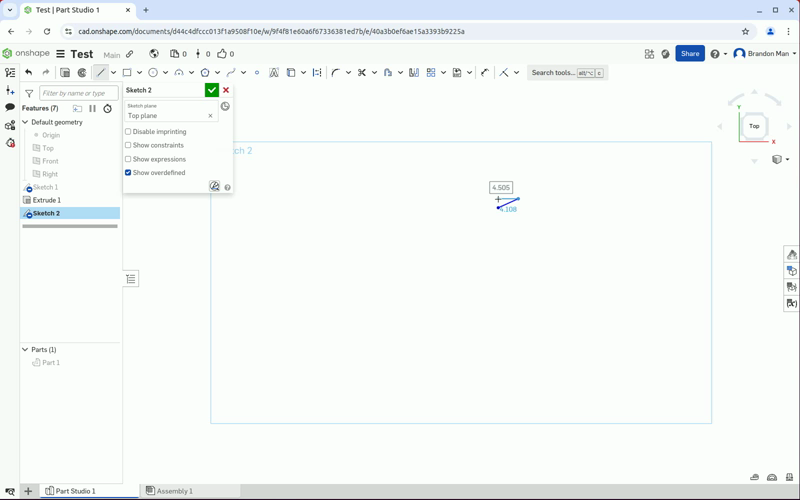
click(498, 198)
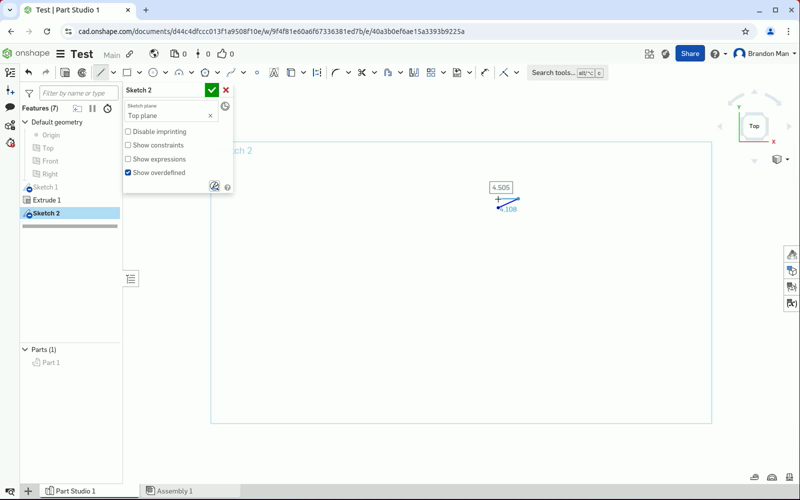
key_up(shift)
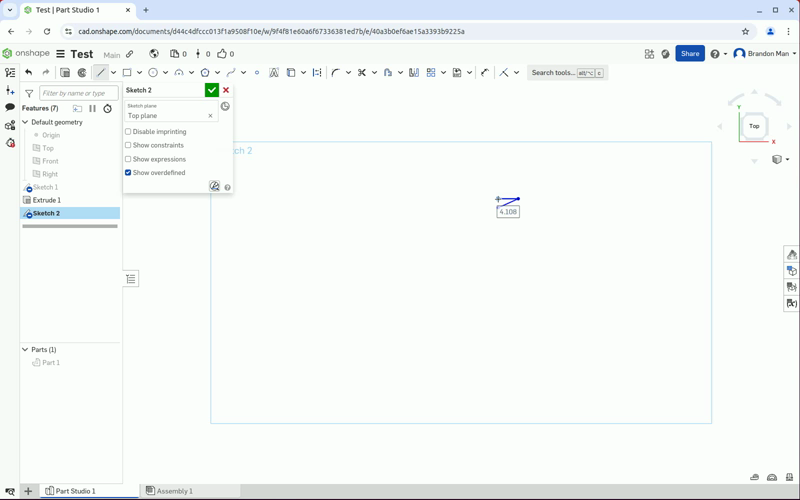
mouse_move(528, 198)
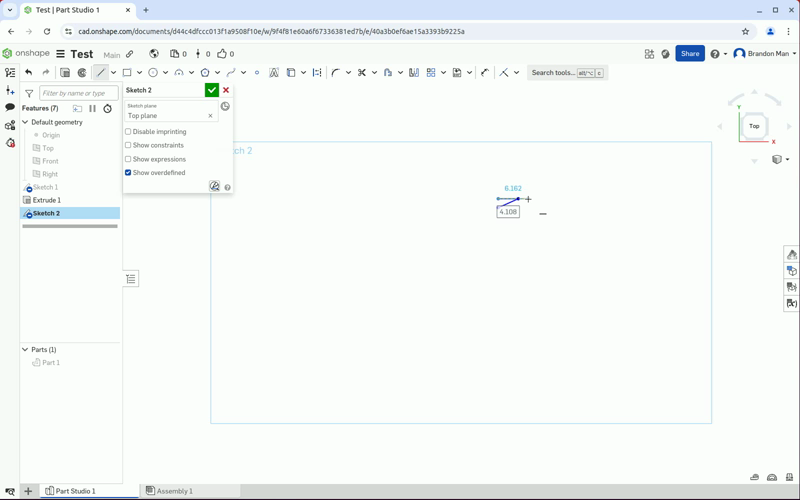
key_down(shift)
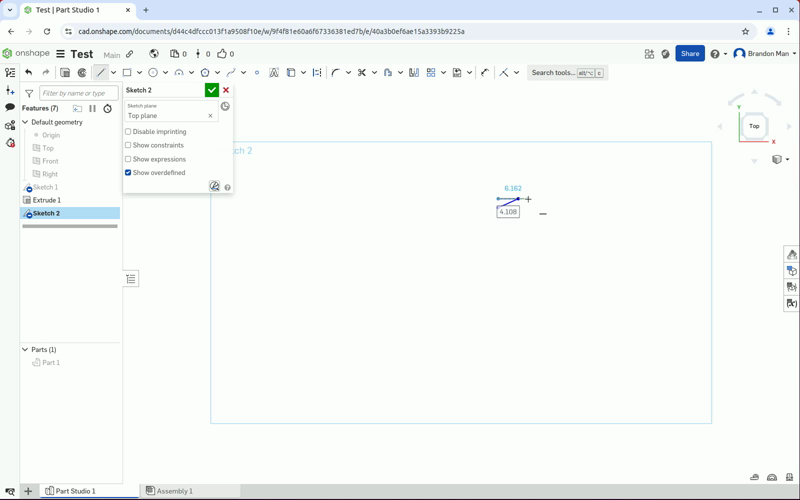
mouse_move(498, 207)
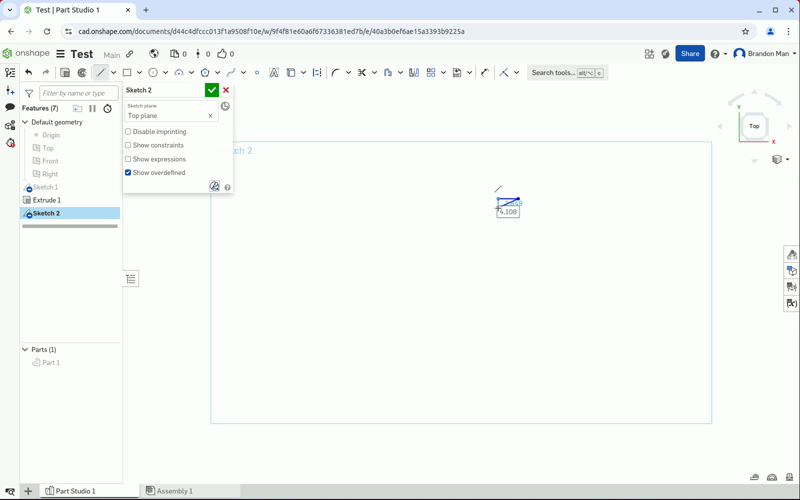
key_up(shift)
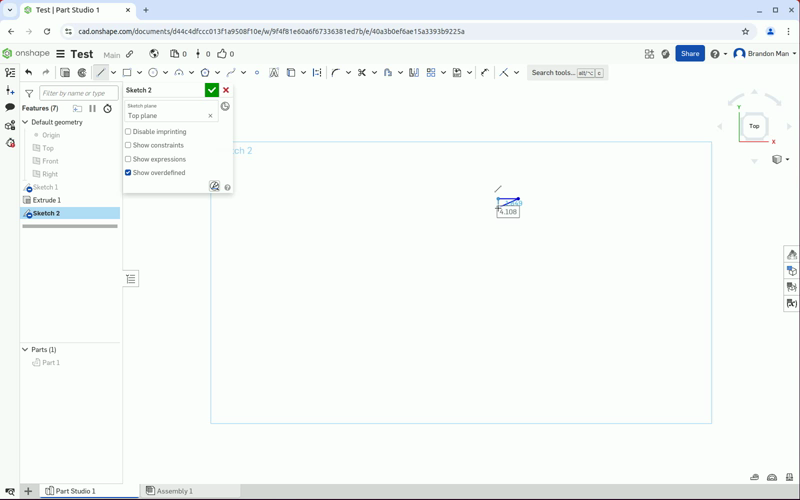
click(498, 207)
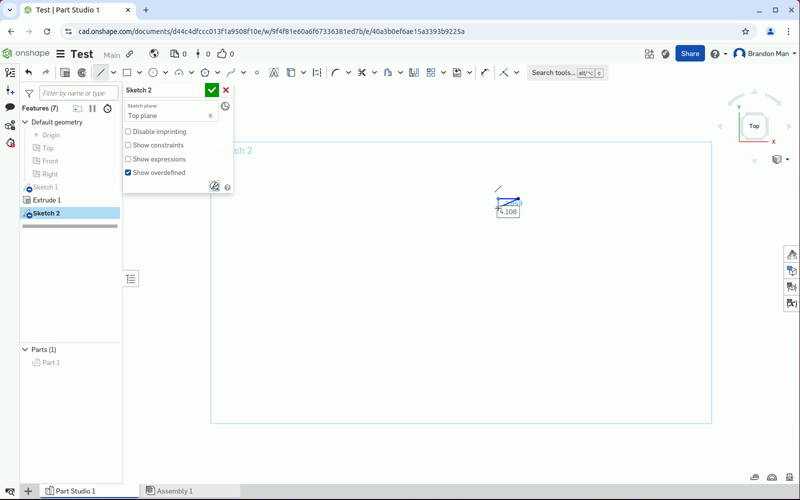
key(esc)
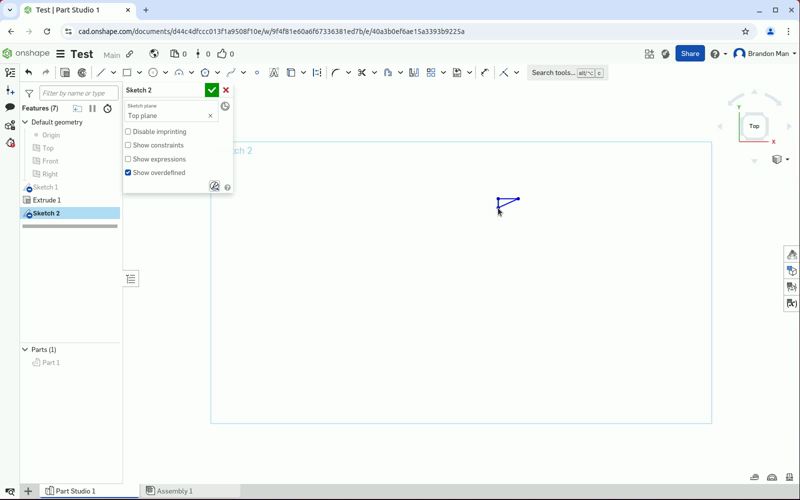
mouse_move(500, 199)
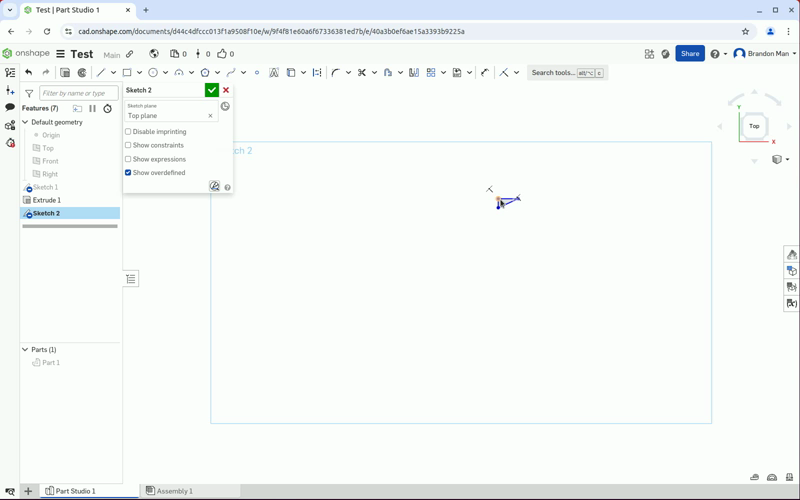
scroll(6)
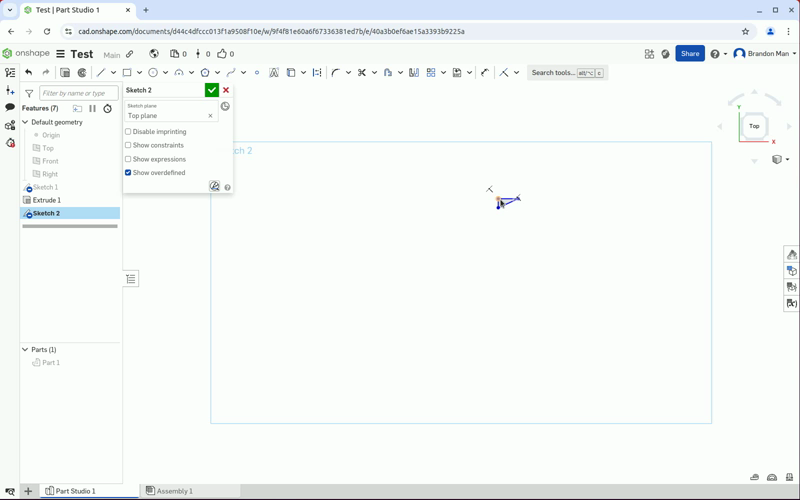
scroll(6)
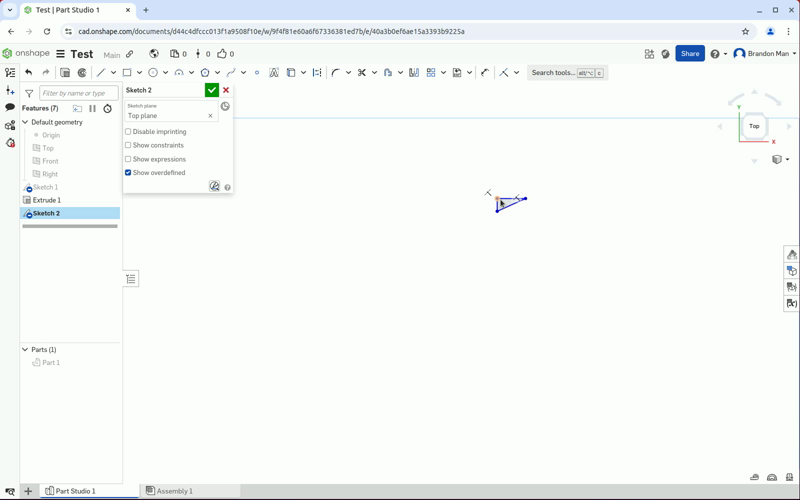
scroll(6)
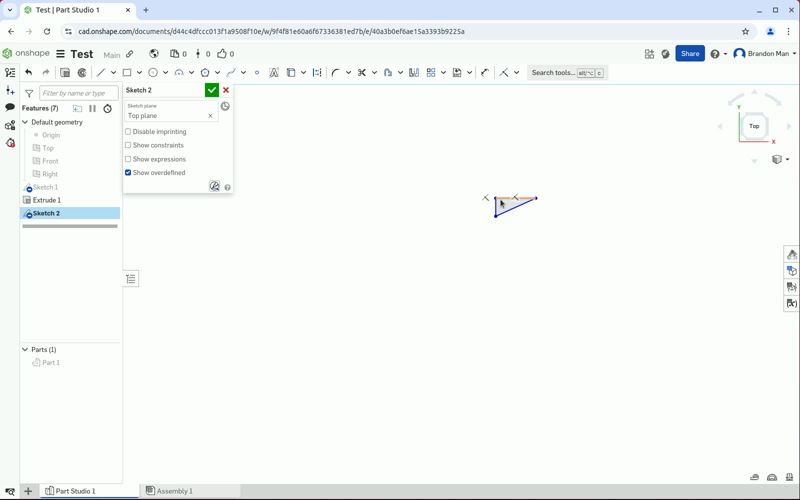
scroll(6)
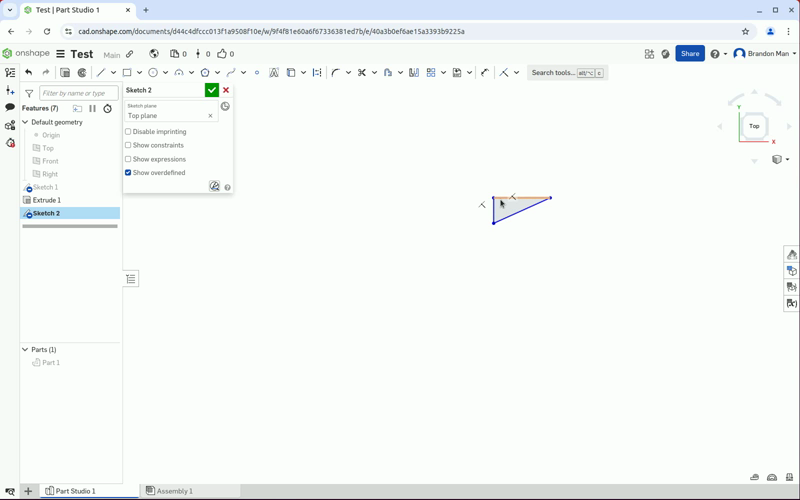
scroll(6)
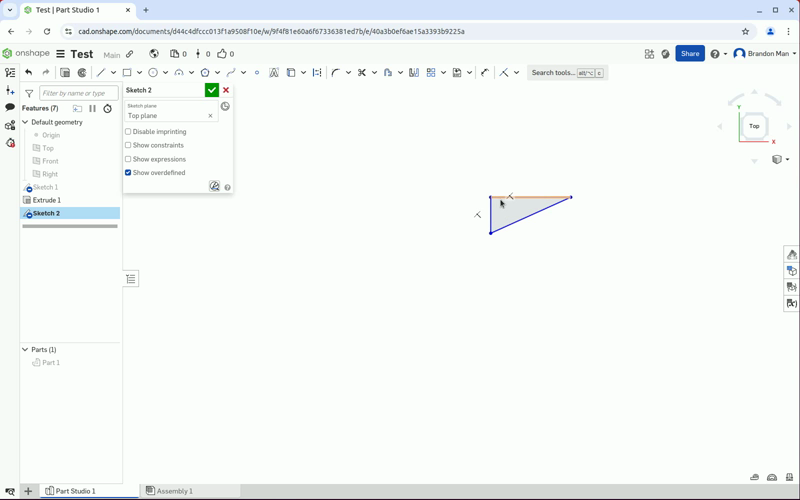
scroll(6)
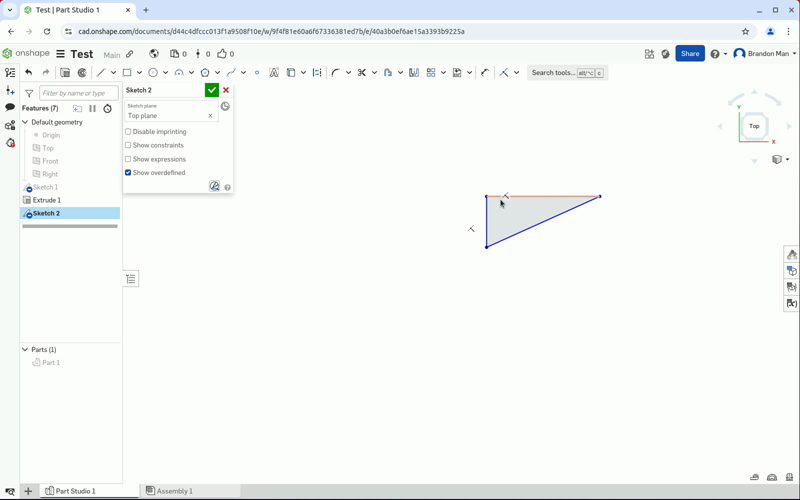
scroll(6)
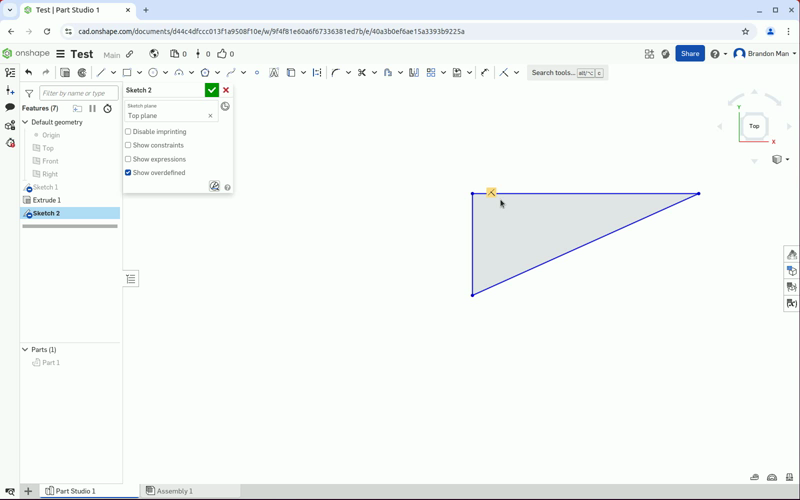
click(500, 199)
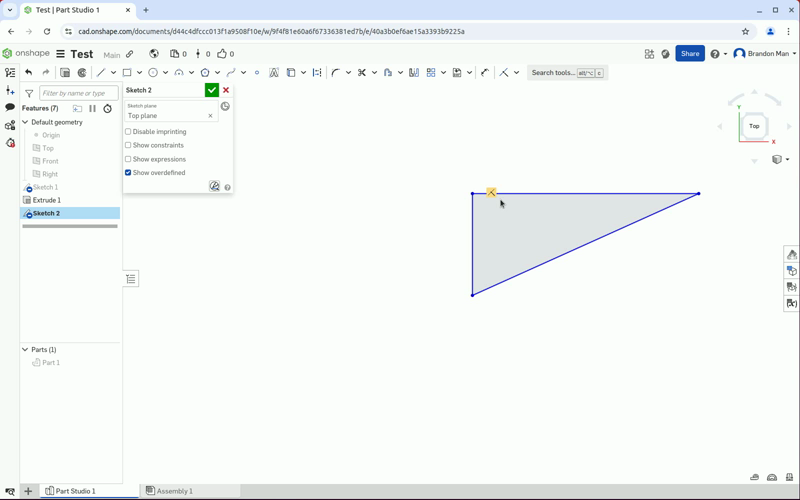
scroll(-6)
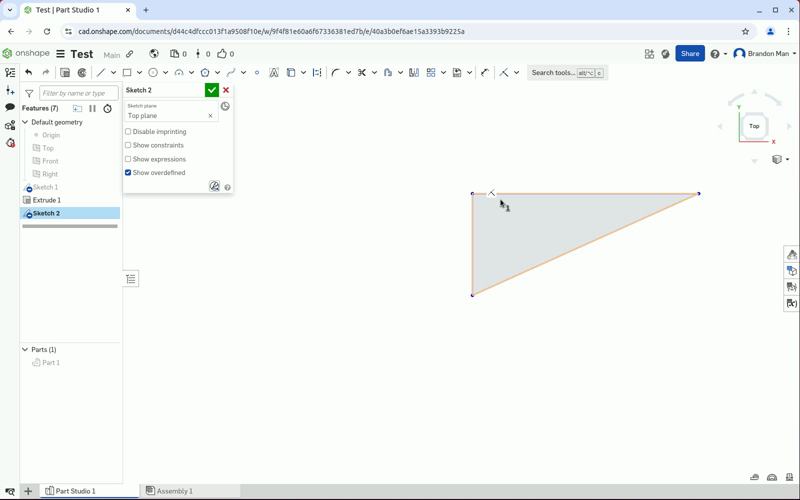
scroll(-6)
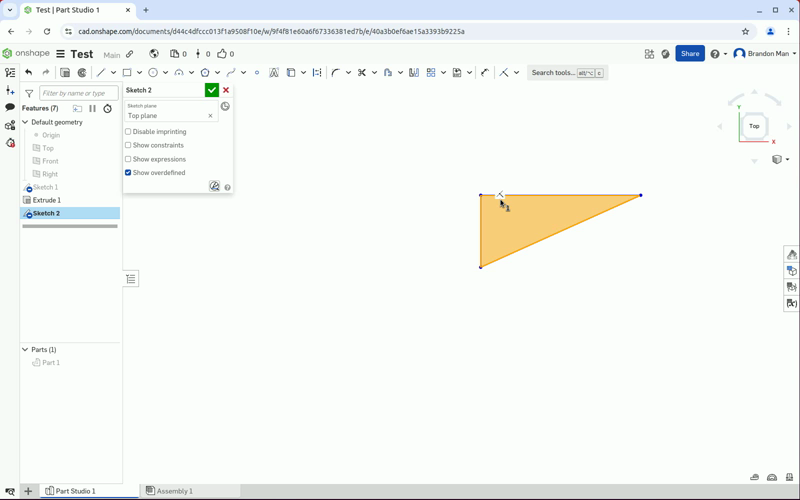
scroll(-6)
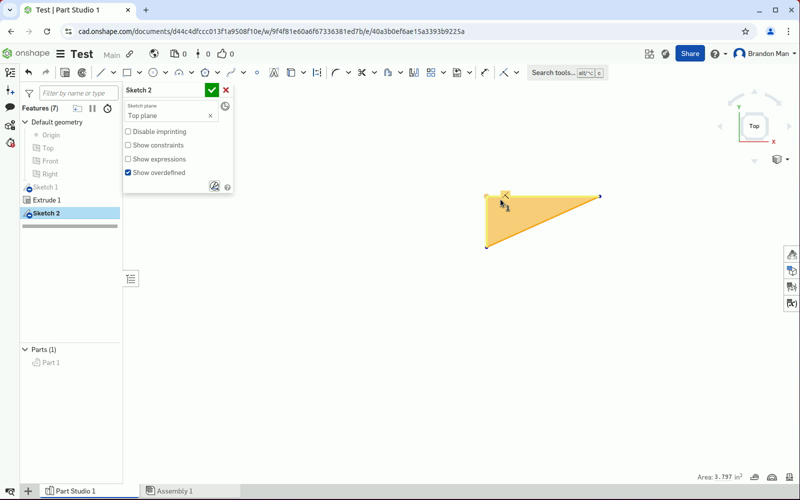
scroll(-6)
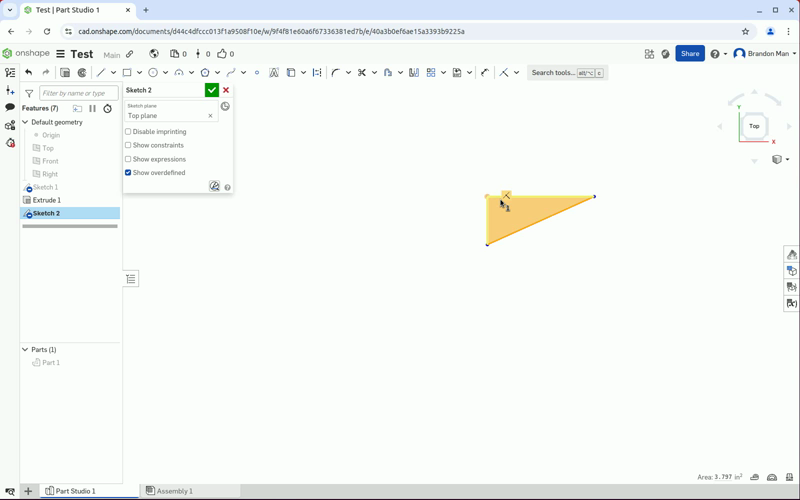
scroll(-6)
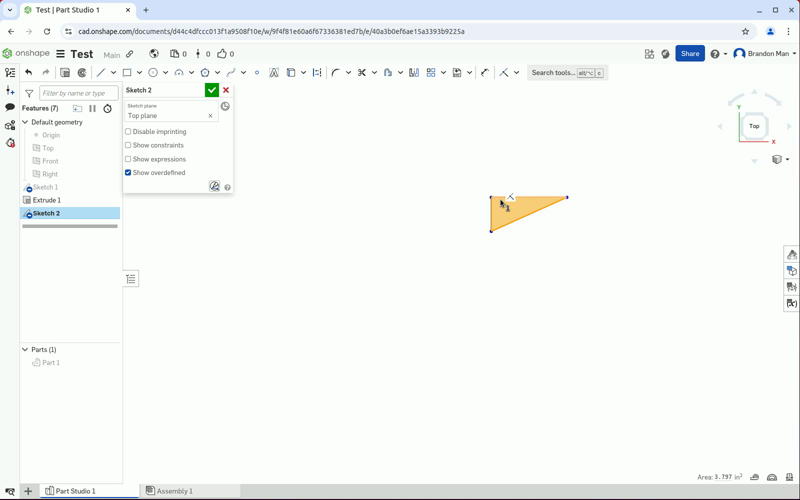
scroll(-6)
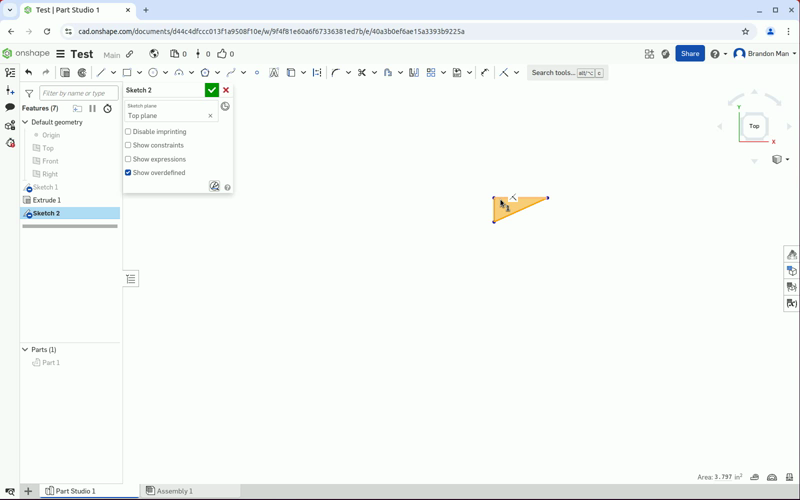
scroll(-6)
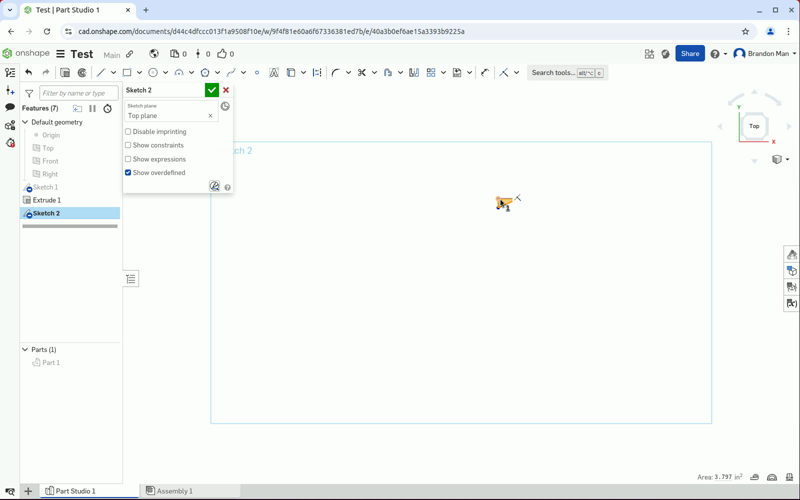
mouse_move(73, 352)
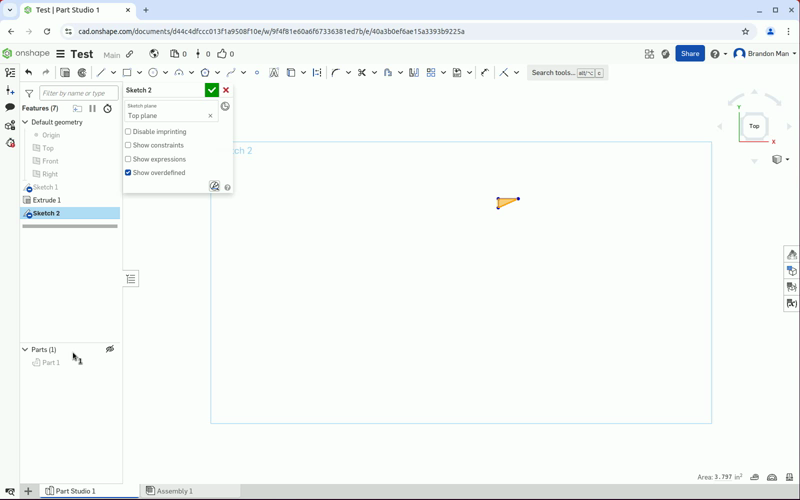
key(shift+y)
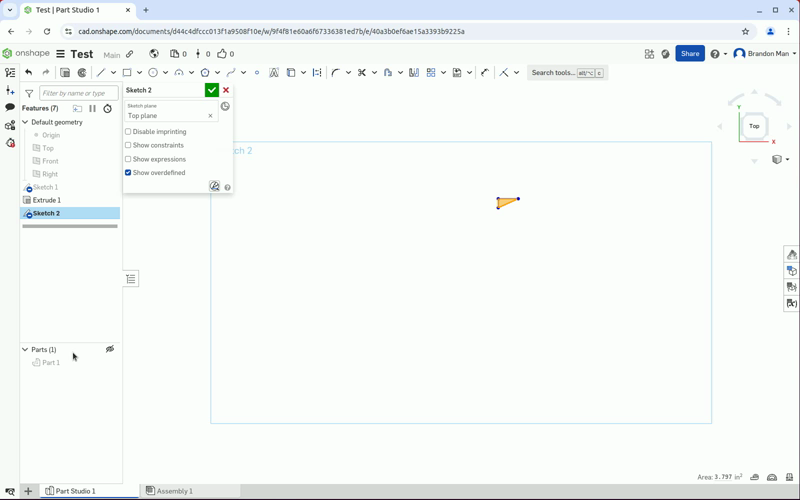
key(shift+e)
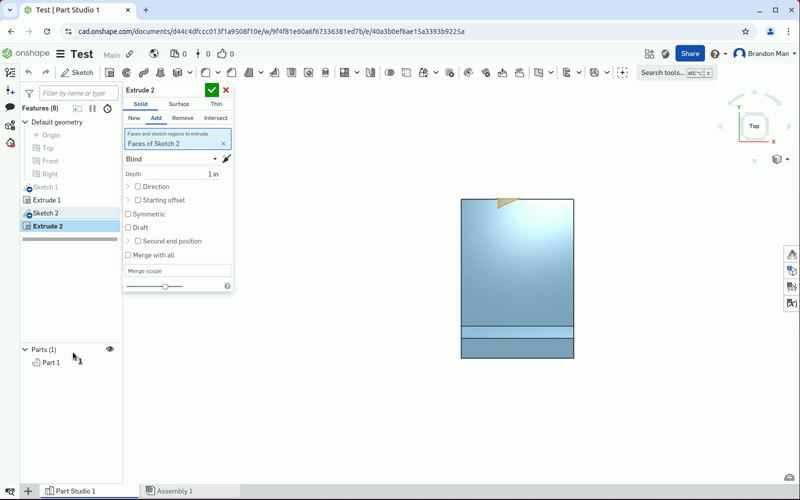
mouse_move(143, 106)
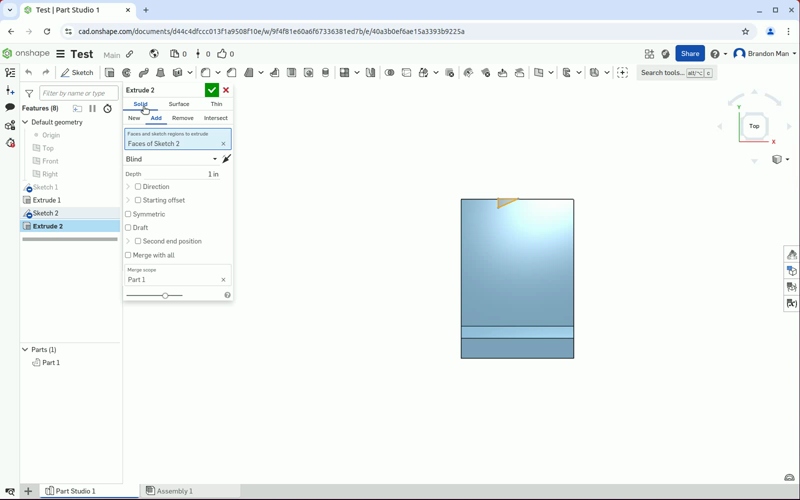
click(143, 106)
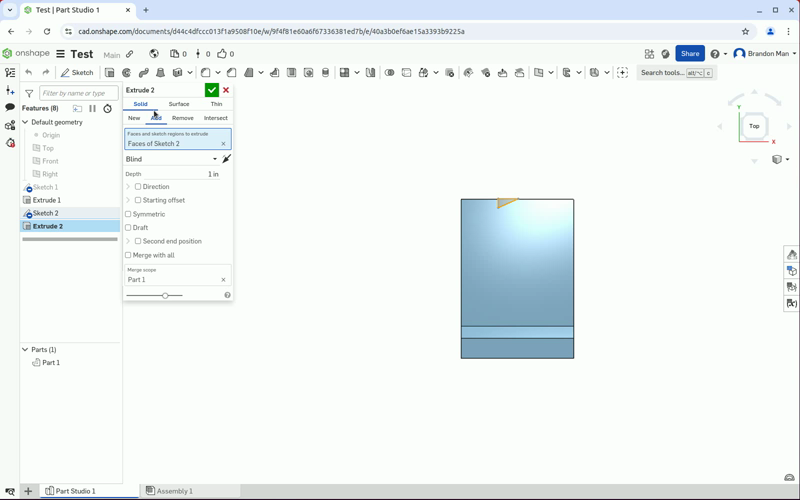
mouse_move(186, 120)
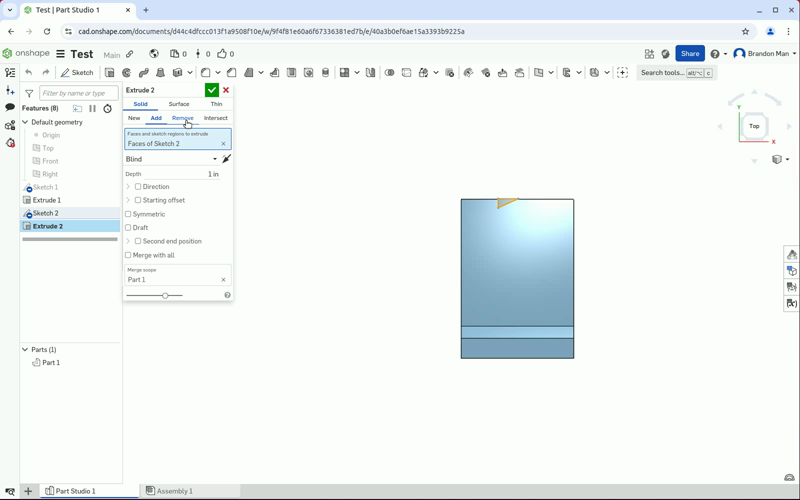
click(186, 120)
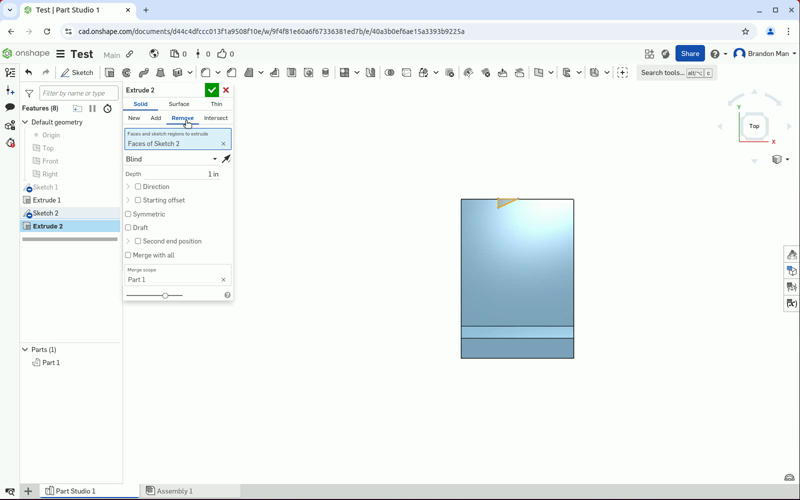
key(tab, 4)
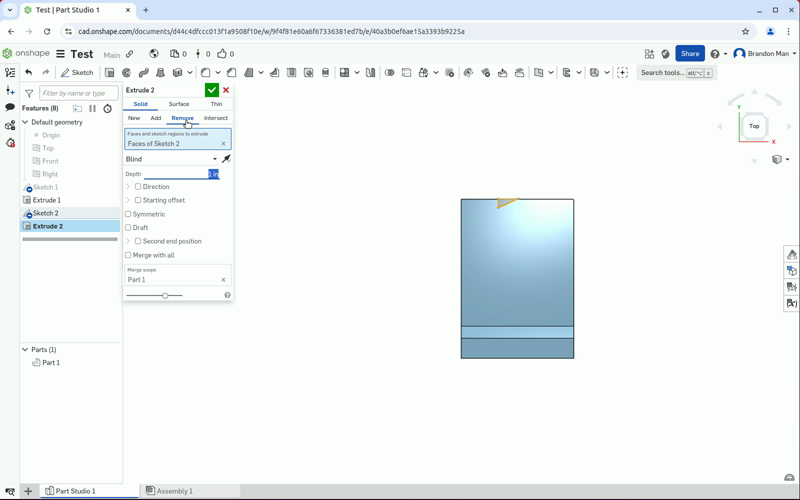
text(5.777)
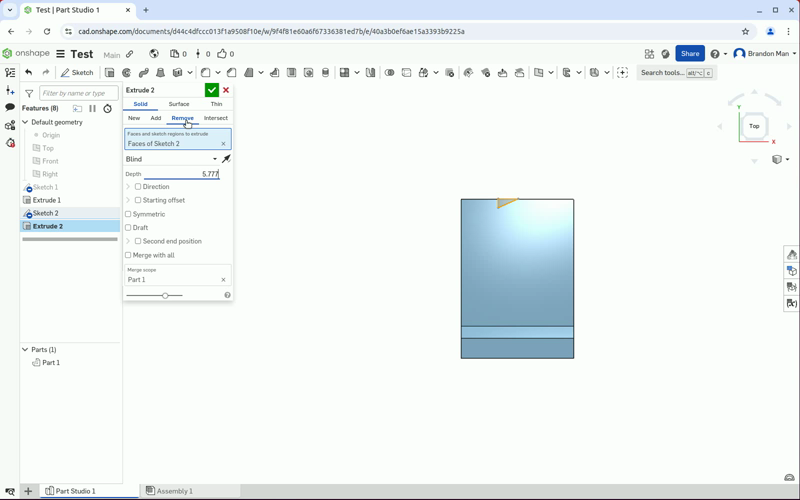
key(tab, 6)
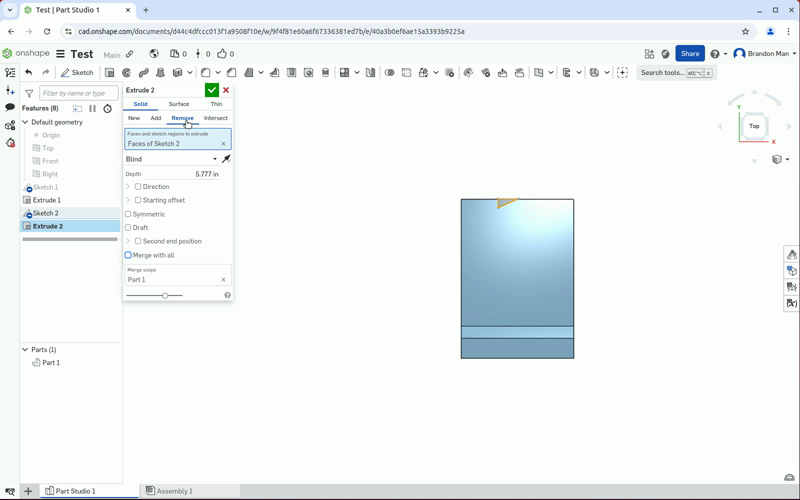
key(space)
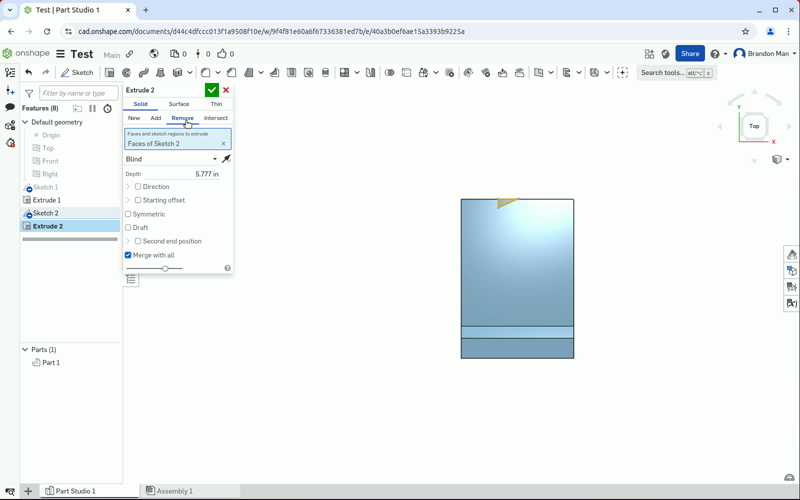
key(enter)
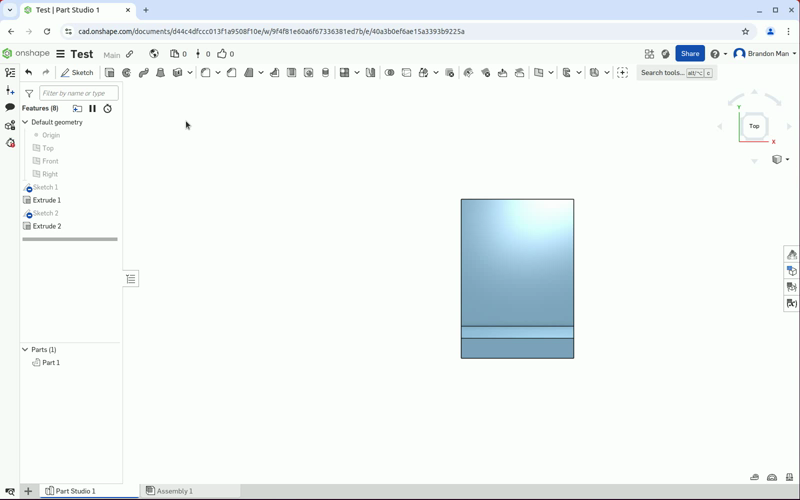
key(shift+h)
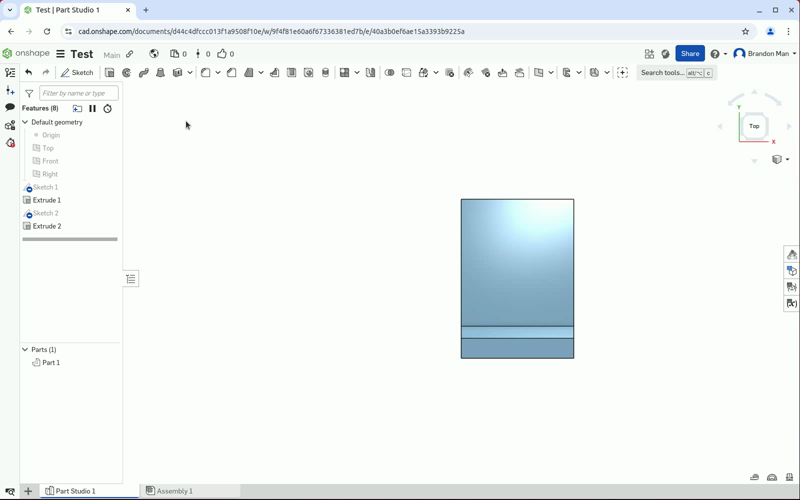
key(shift+h)
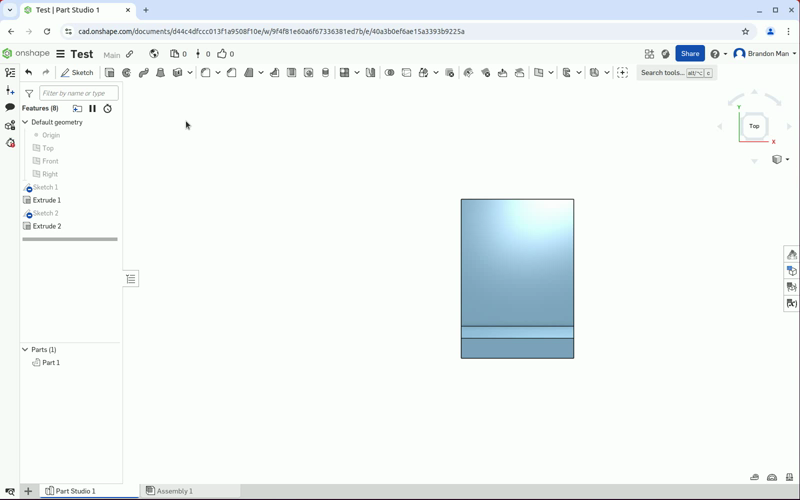
mouse_move(73, 189)
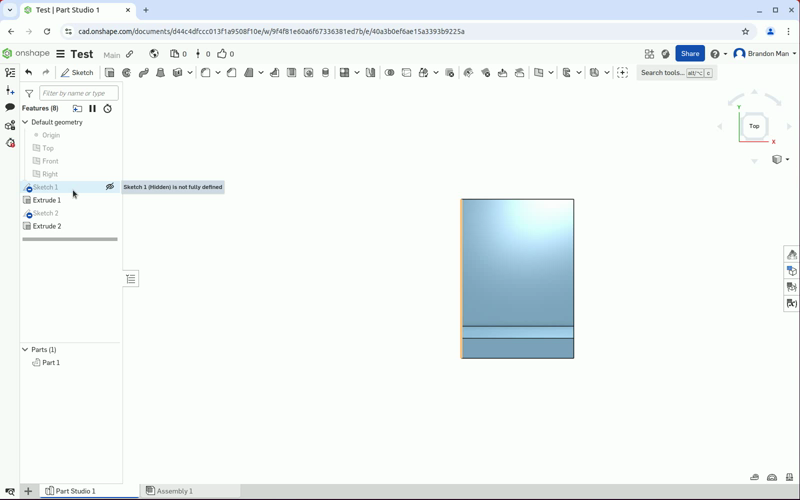
click(73, 189)
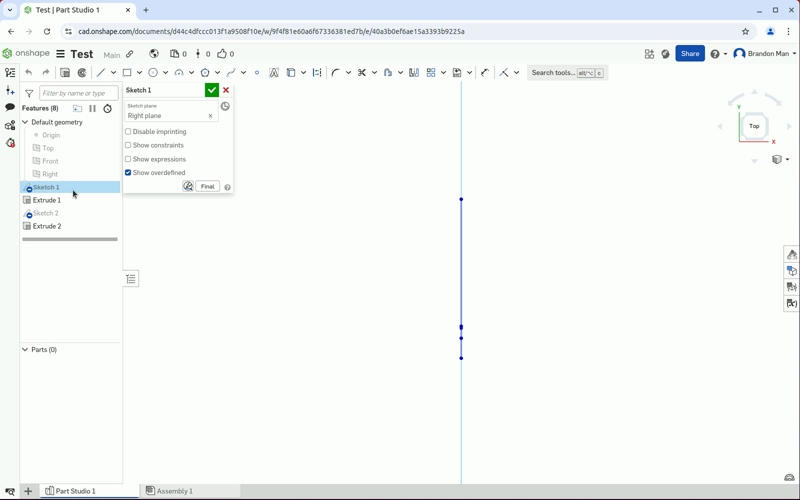
mouse_move(229, 92)
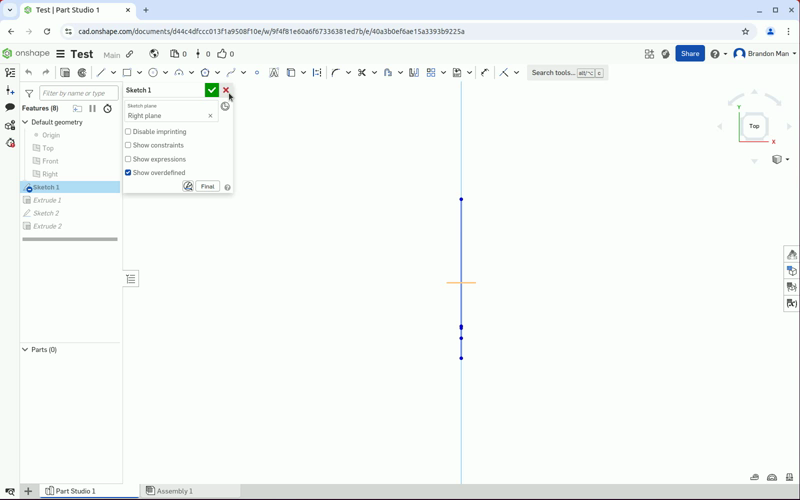
click(229, 92)
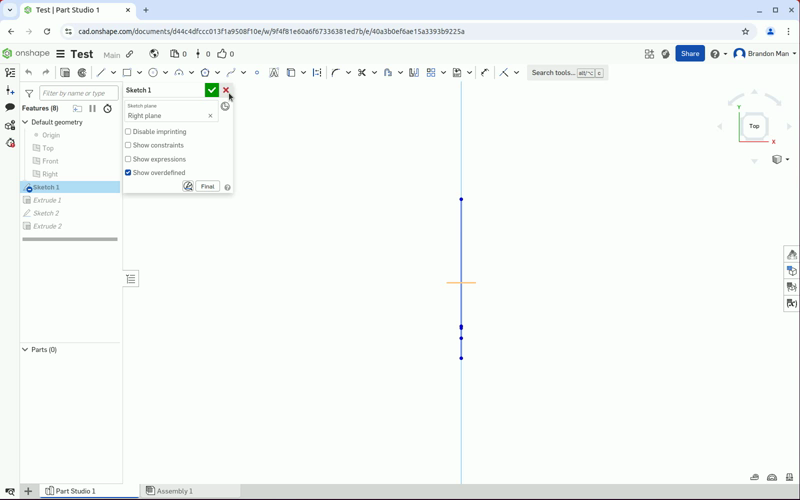
key(shift+s)
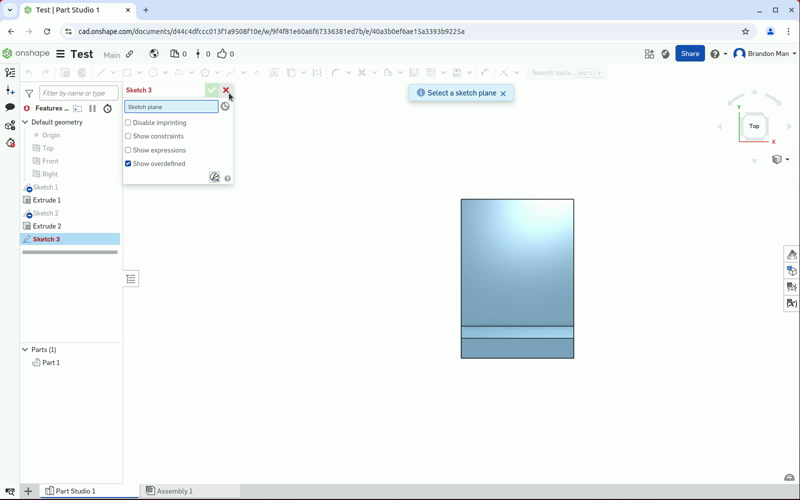
mouse_move(73, 150)
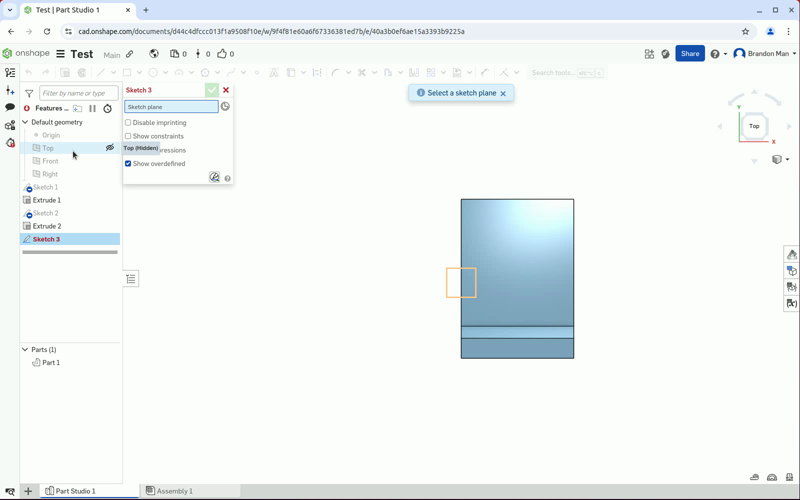
click(73, 150)
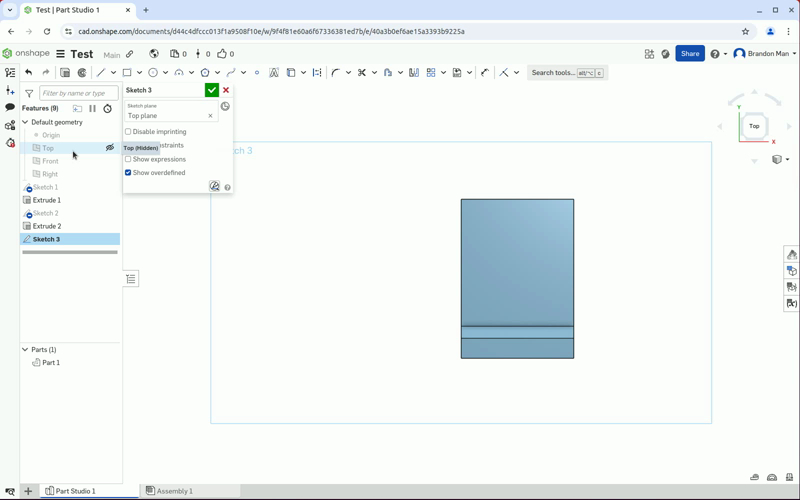
mouse_move(73, 352)
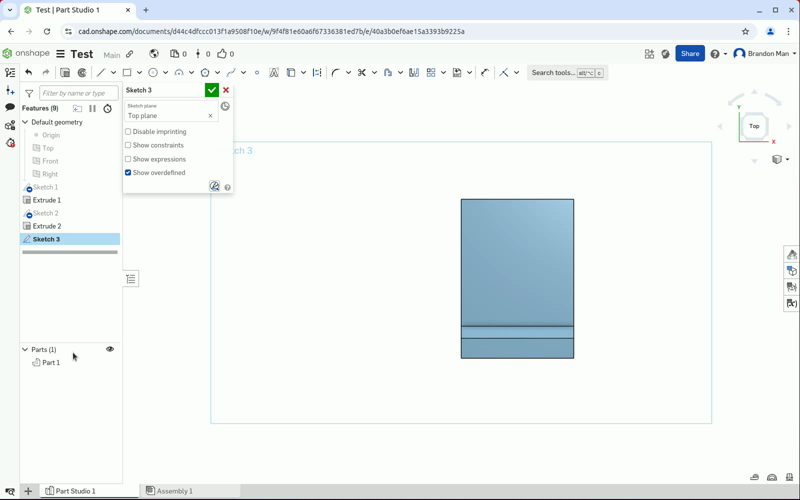
key(y)
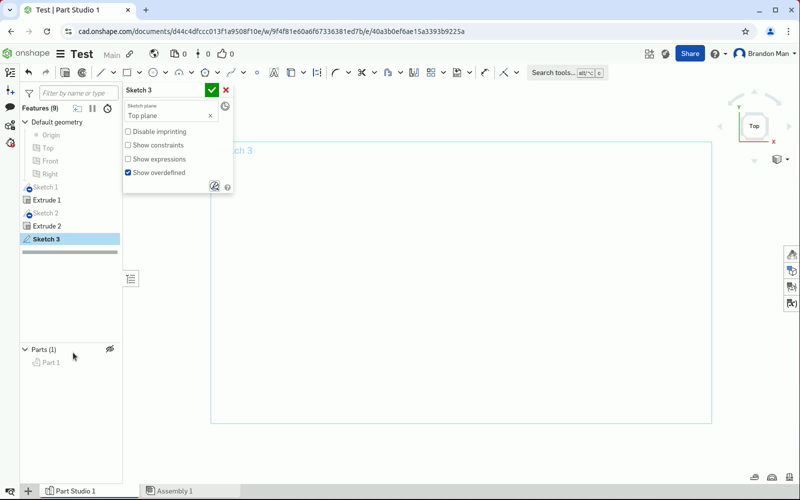
key(l)
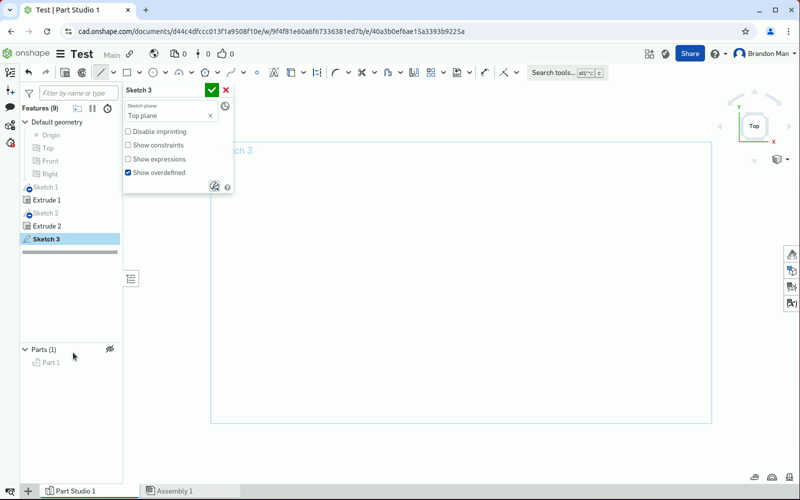
key_down(shift)
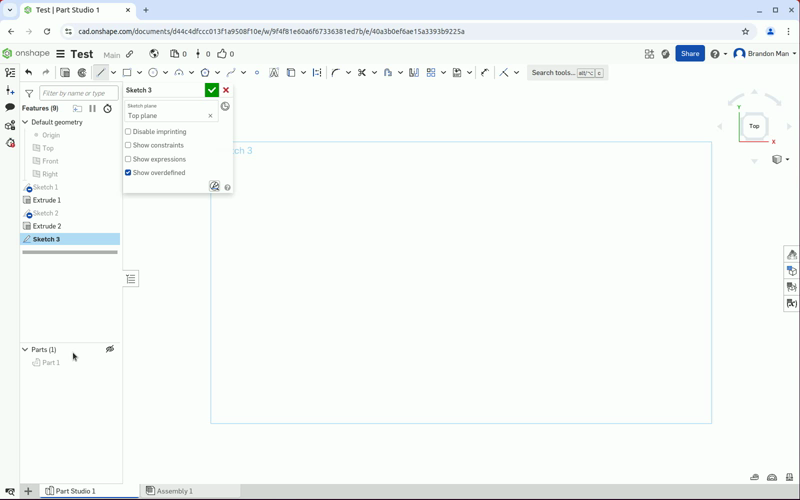
mouse_move(483, 207)
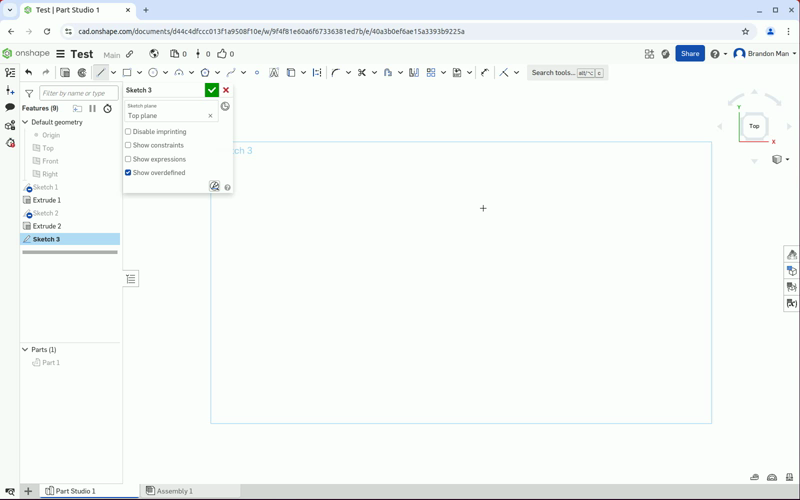
click(483, 207)
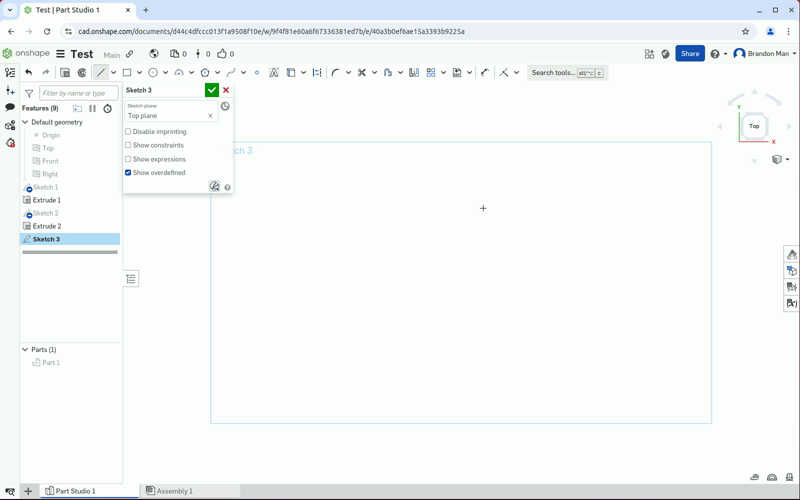
key_up(shift)
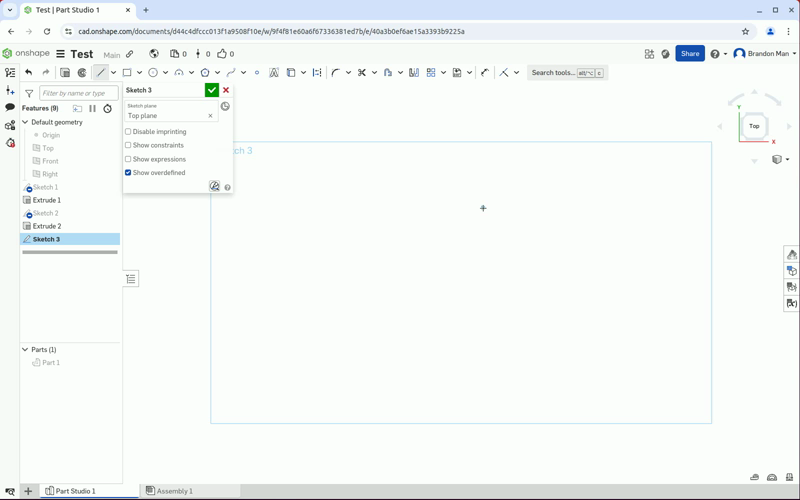
key_down(shift)
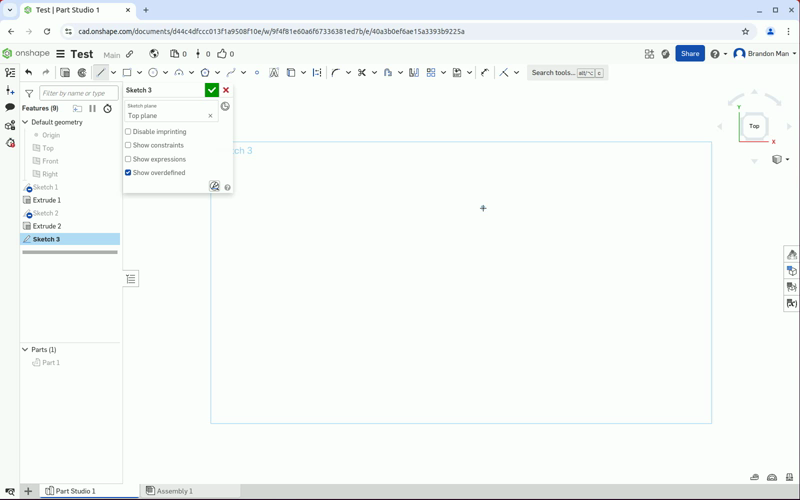
mouse_move(513, 207)
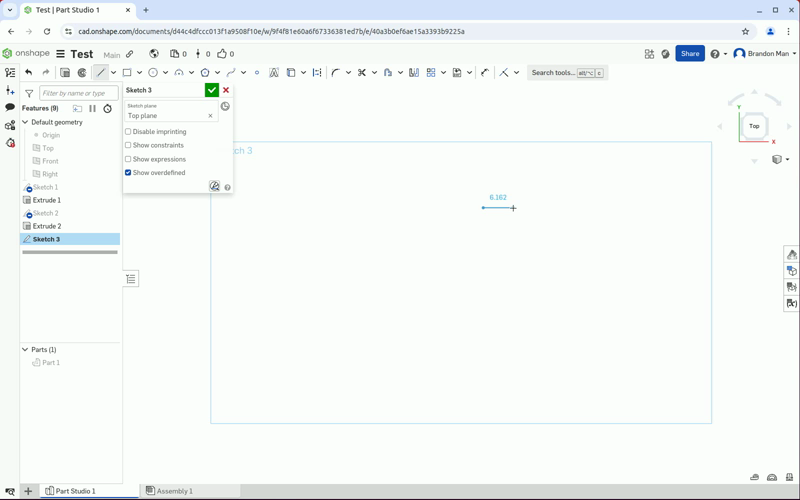
mouse_move(499, 197)
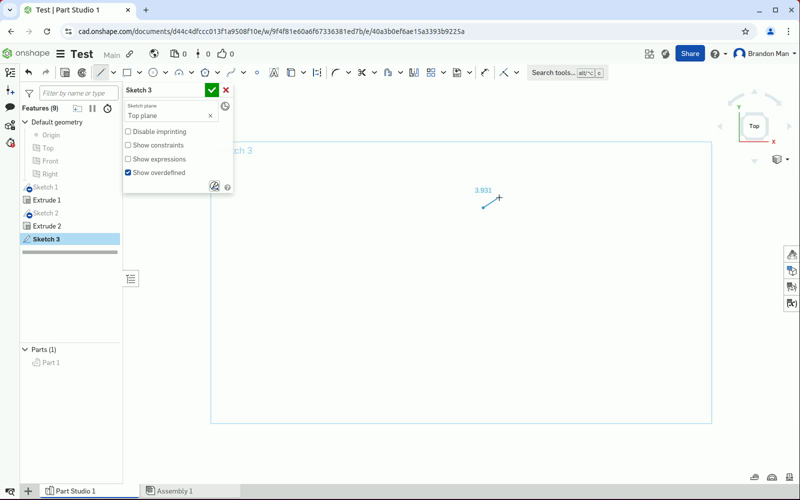
click(499, 197)
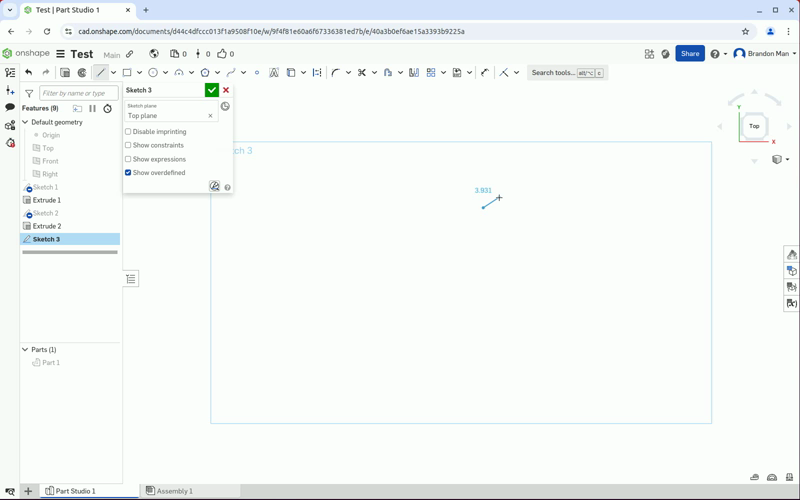
key_up(shift)
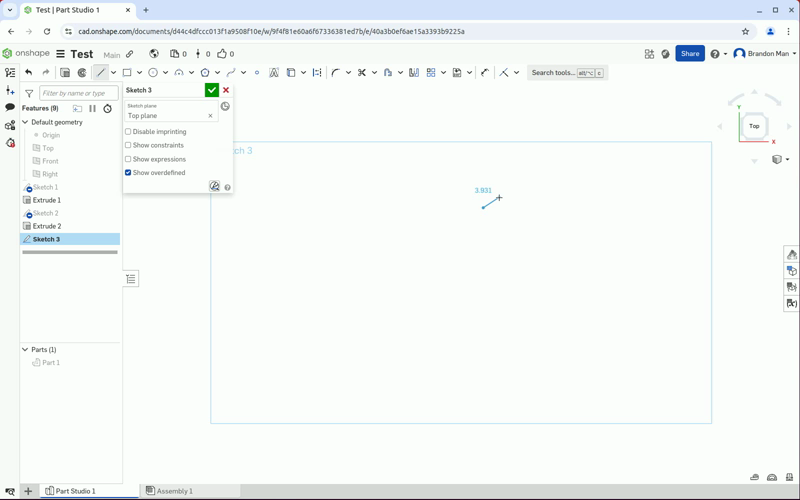
key_down(shift)
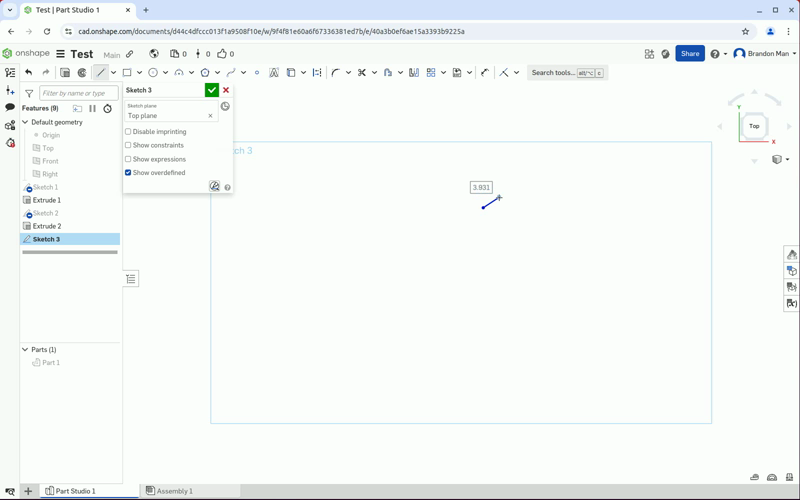
mouse_move(529, 197)
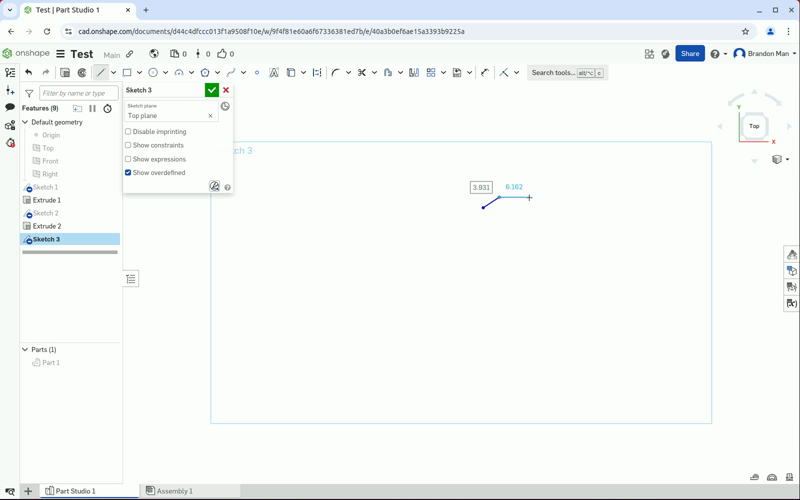
mouse_move(483, 197)
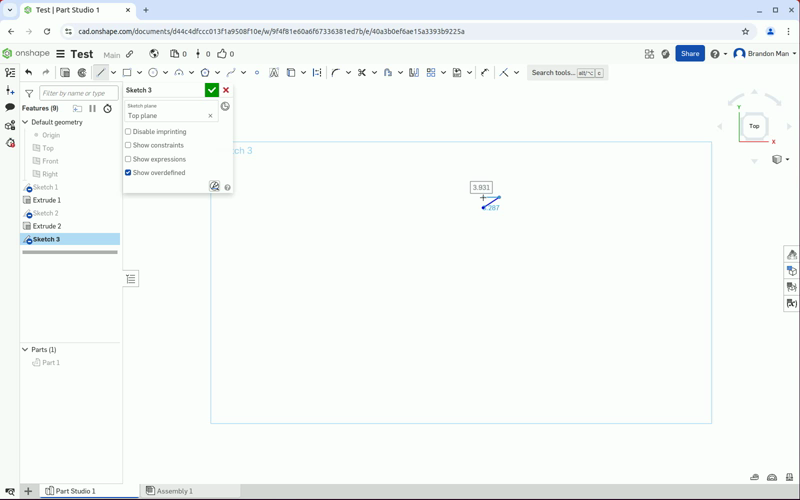
click(483, 197)
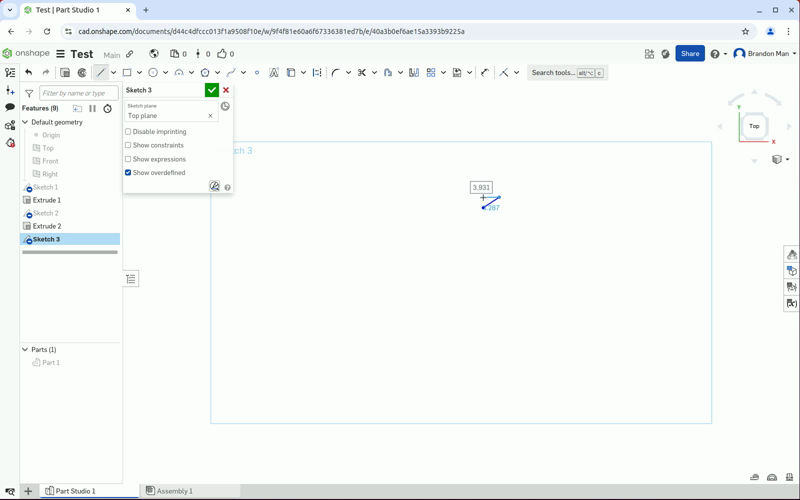
key_up(shift)
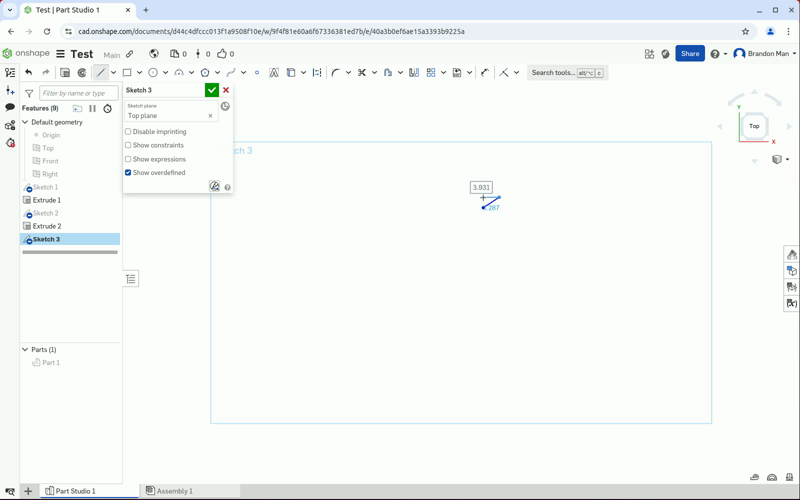
mouse_move(513, 197)
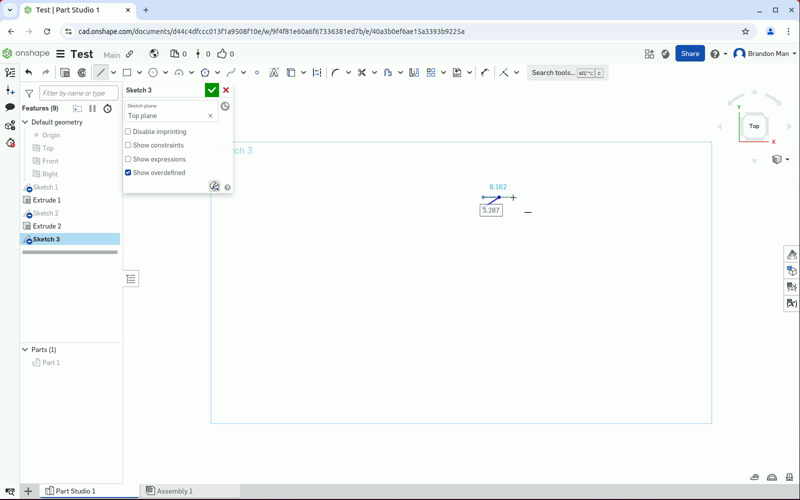
key_down(shift)
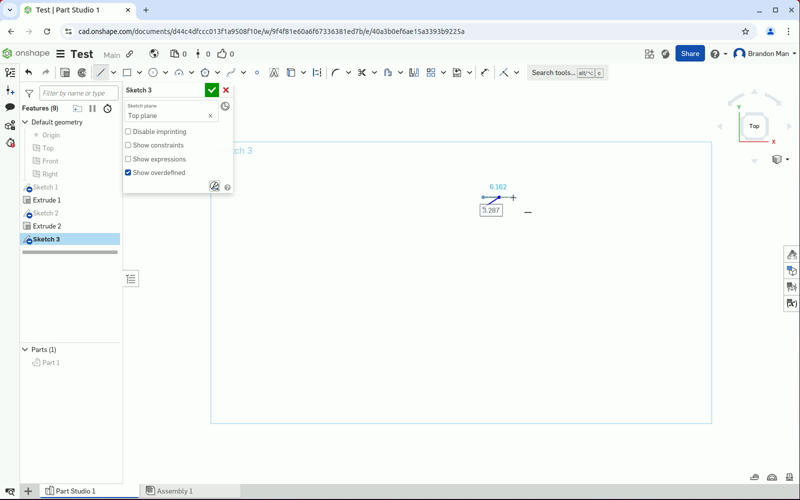
mouse_move(483, 207)
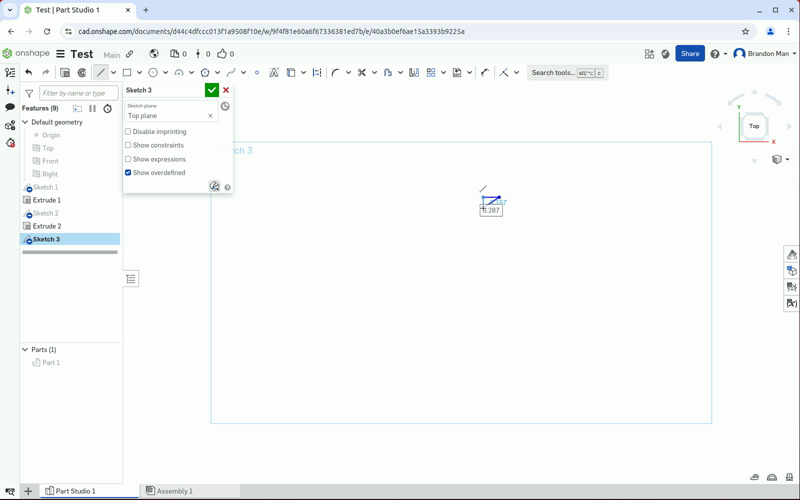
key_up(shift)
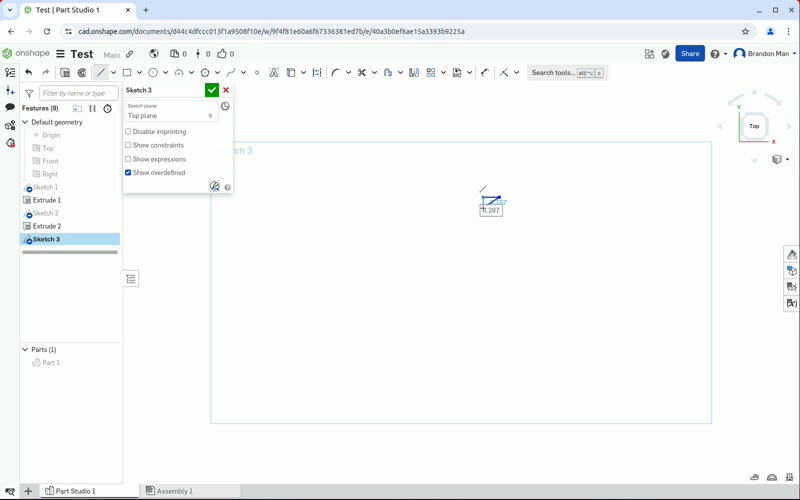
click(483, 207)
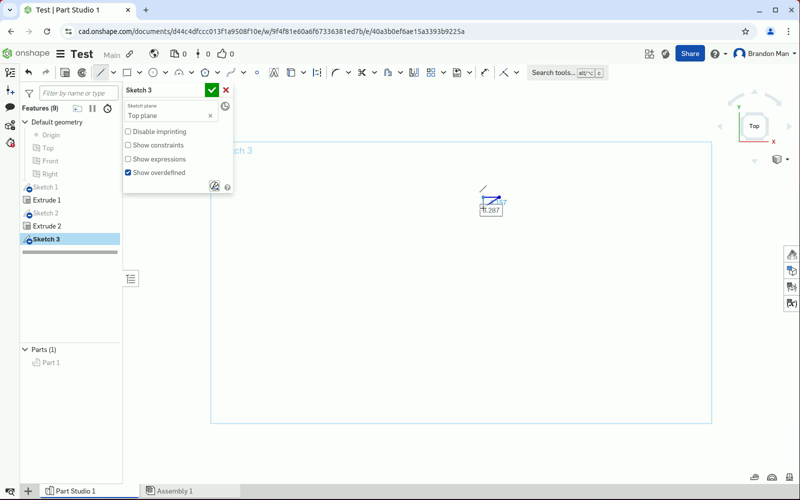
key(esc)
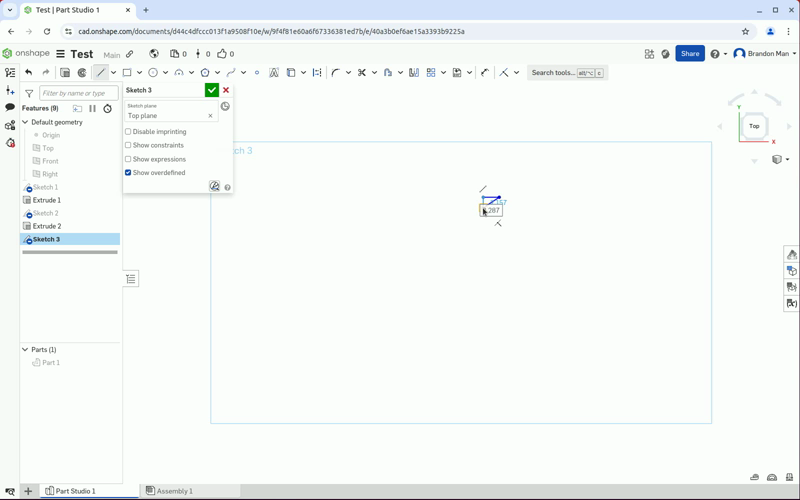
mouse_move(485, 201)
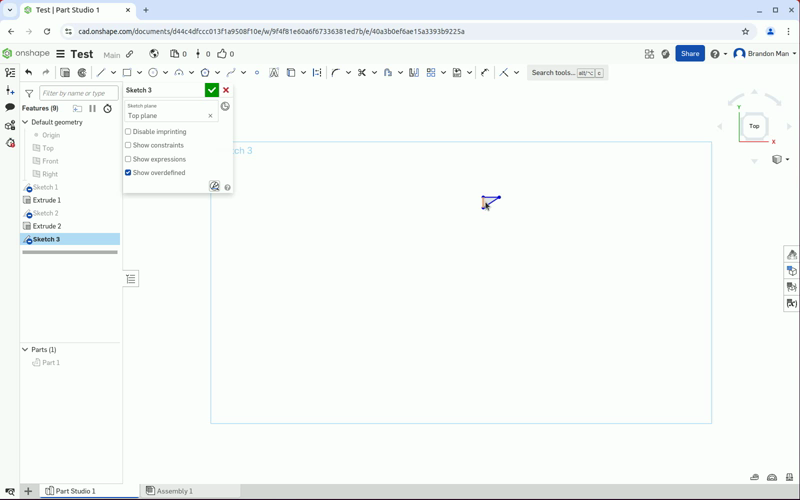
scroll(6)
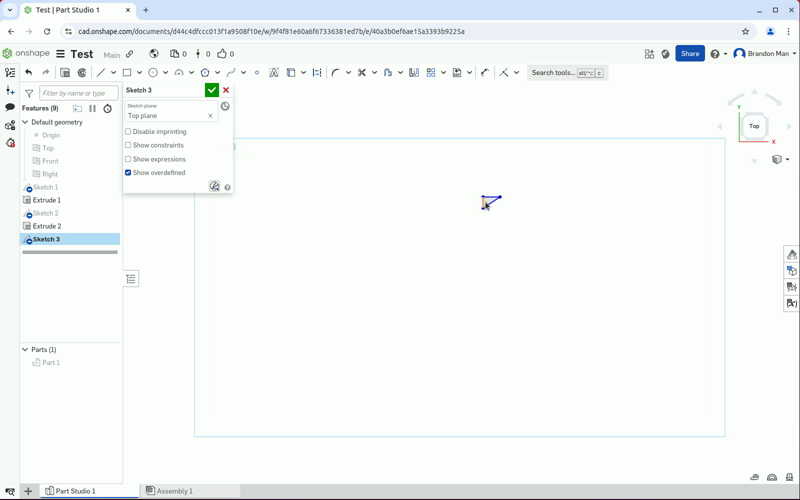
scroll(6)
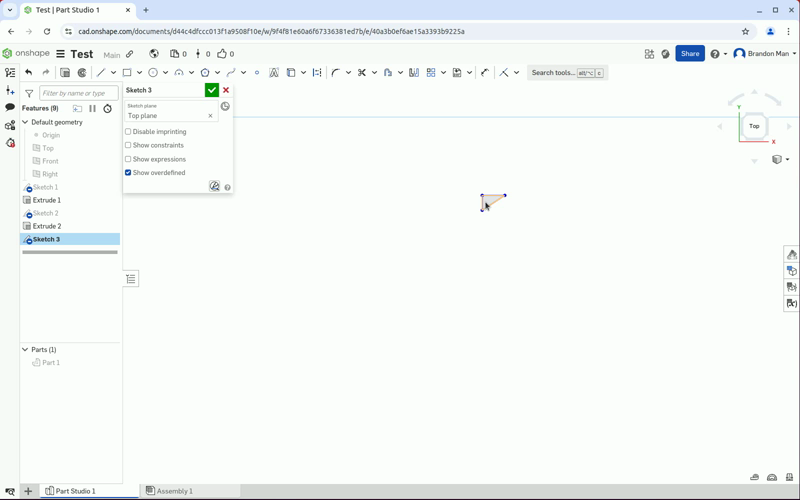
scroll(6)
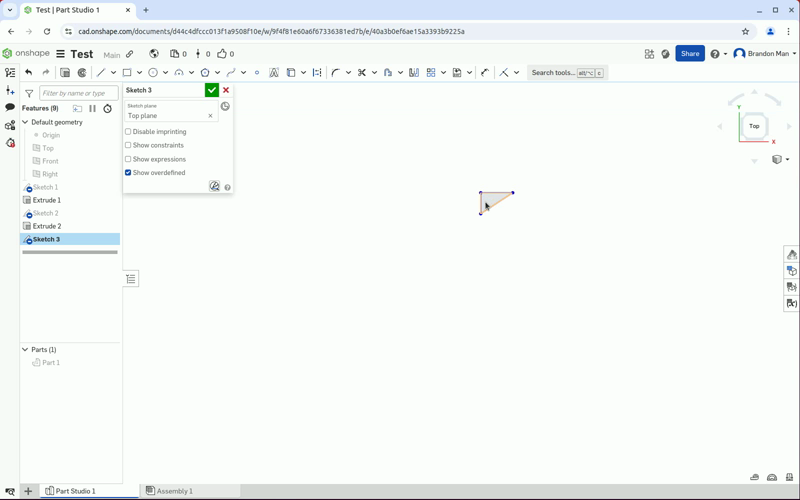
scroll(6)
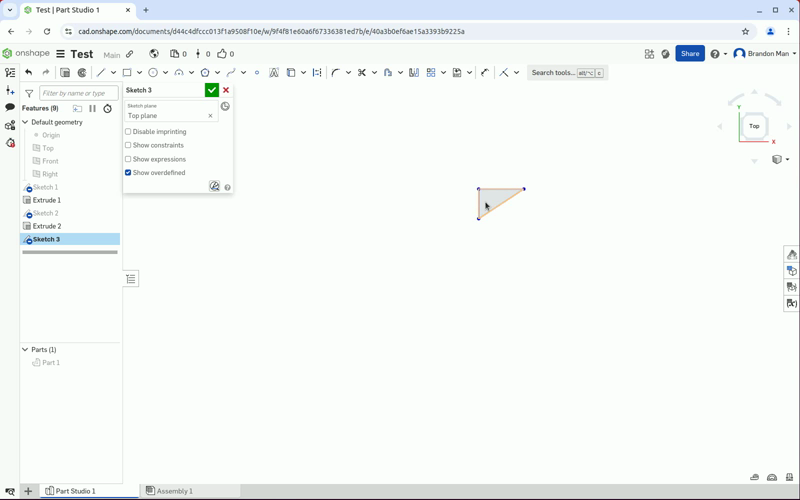
scroll(6)
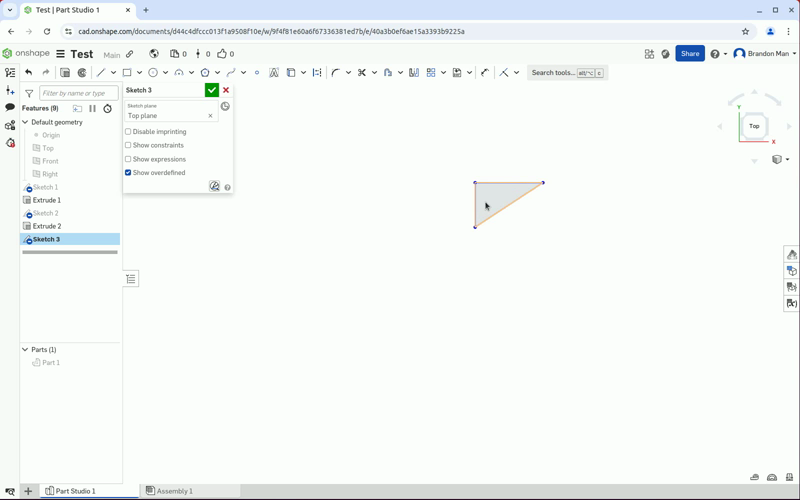
scroll(6)
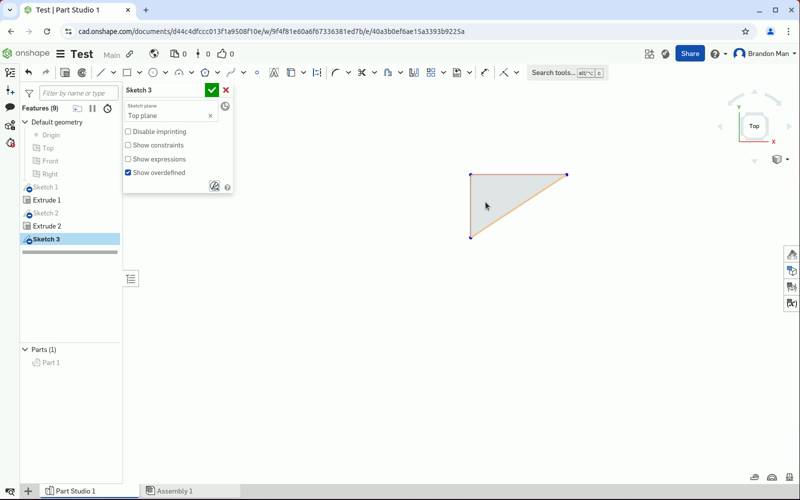
scroll(6)
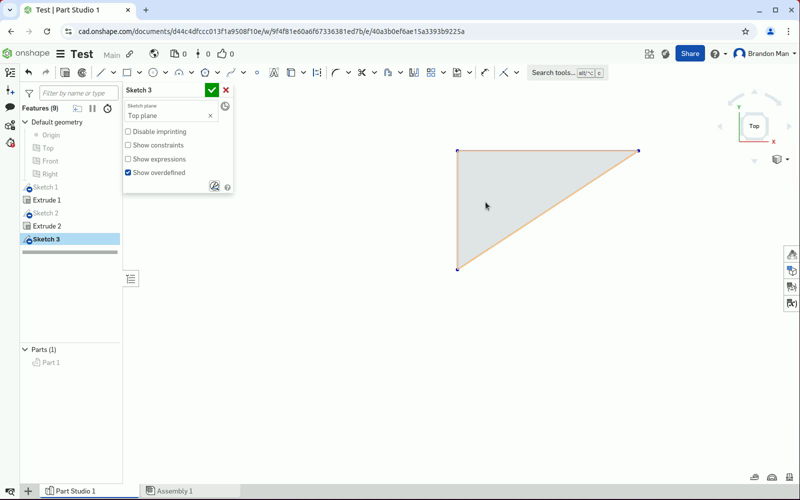
click(485, 201)
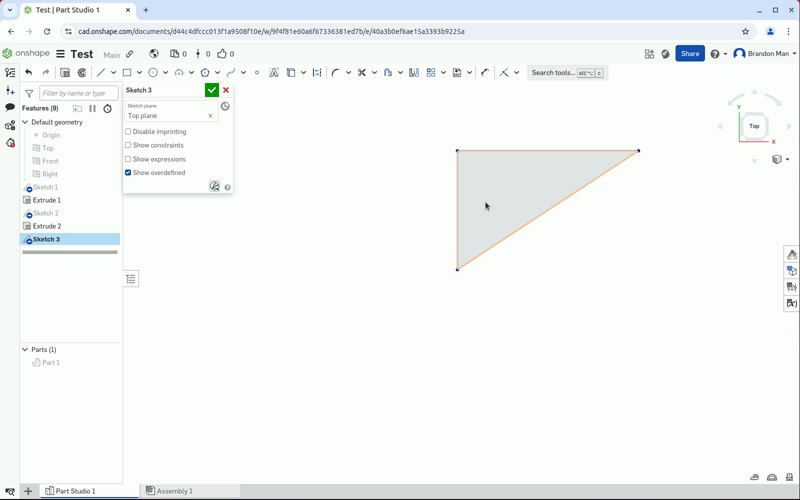
scroll(-6)
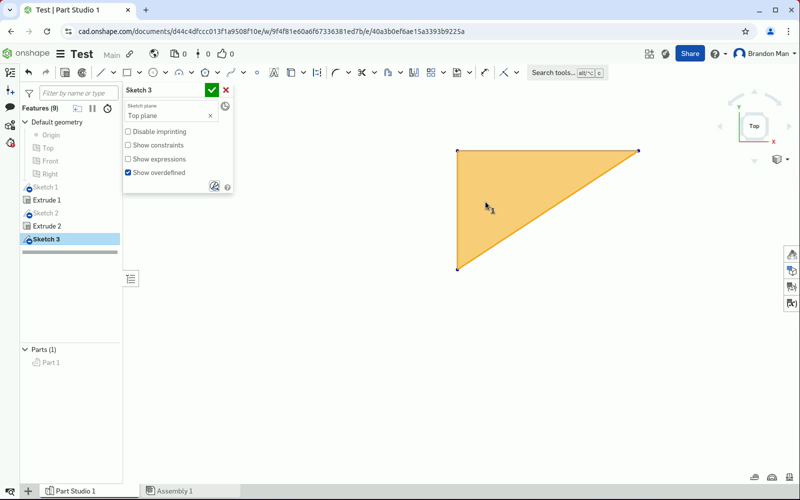
scroll(-6)
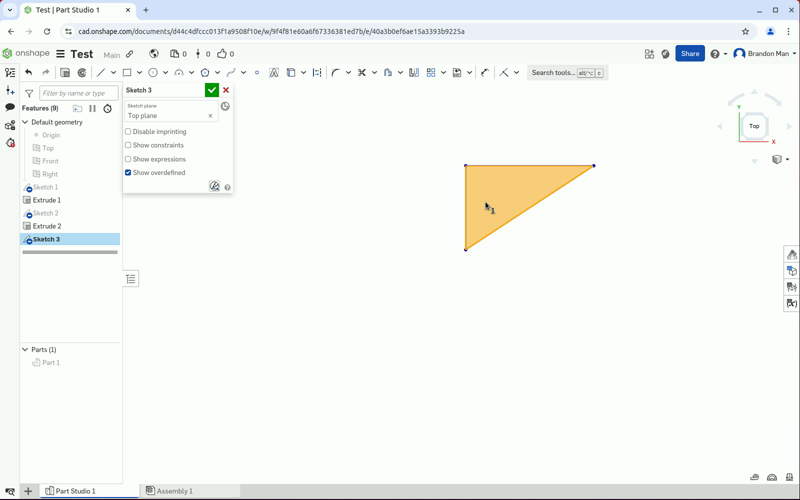
scroll(-6)
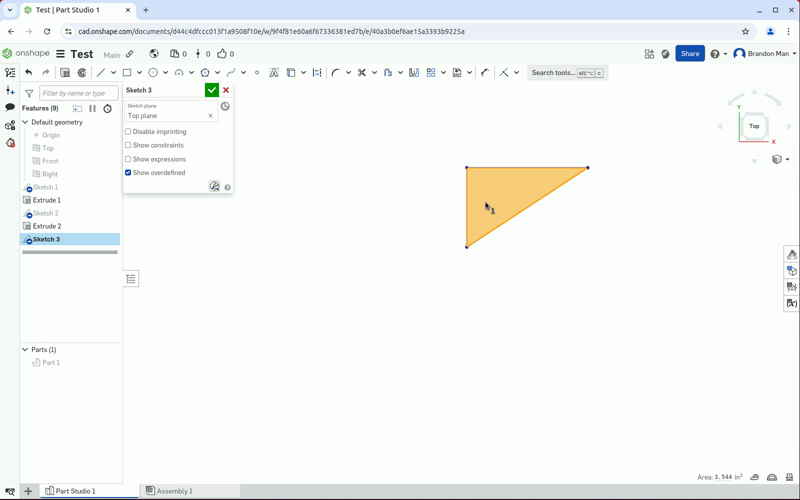
scroll(-6)
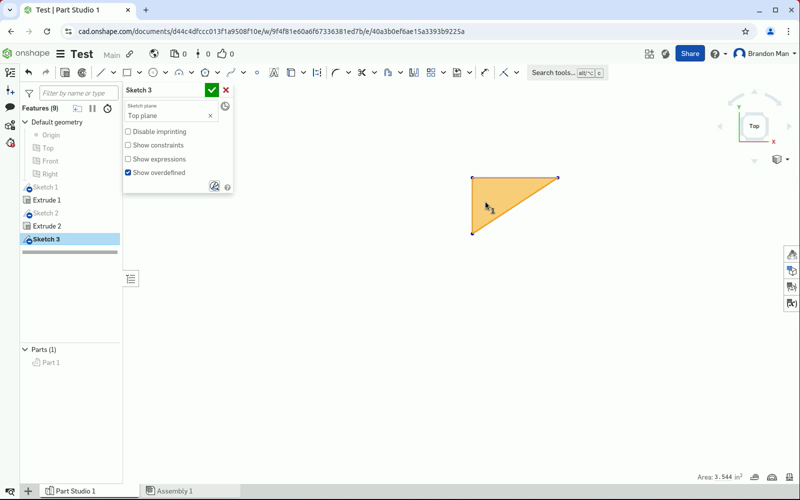
scroll(-6)
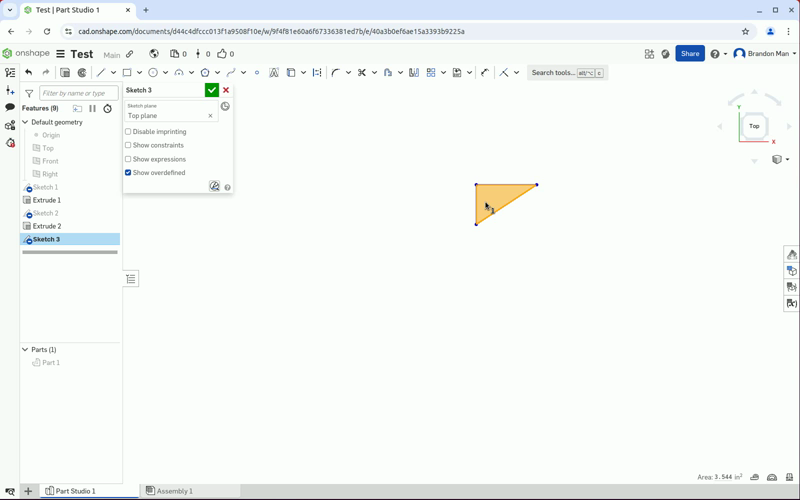
scroll(-6)
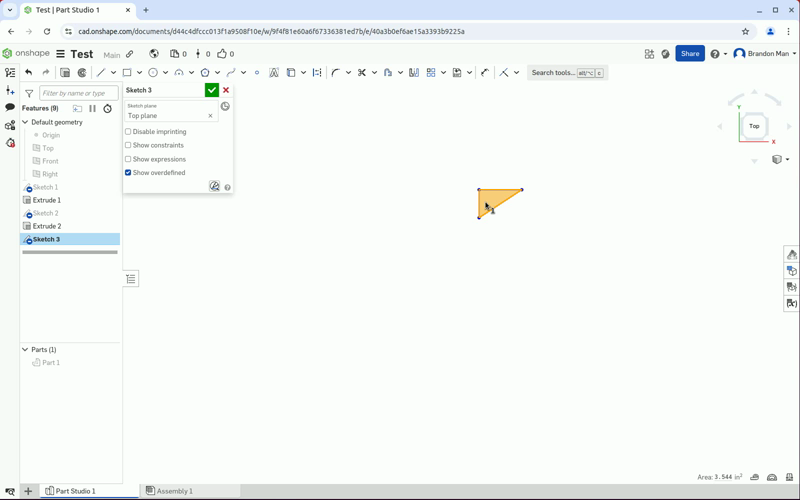
scroll(-6)
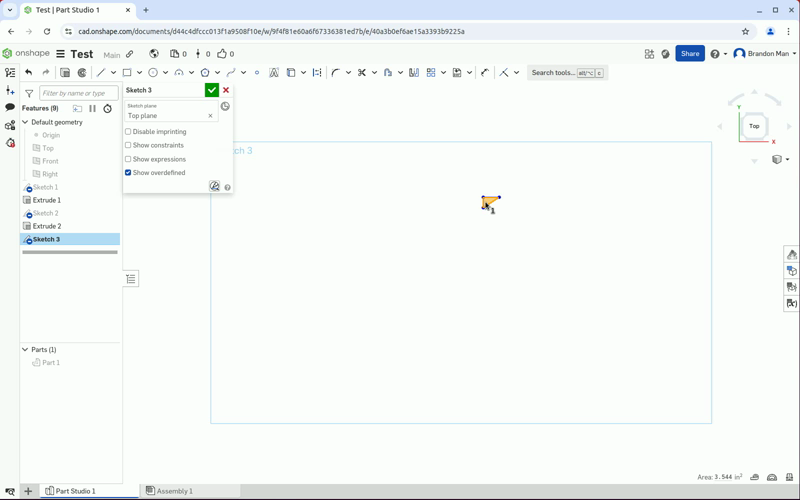
mouse_move(73, 352)
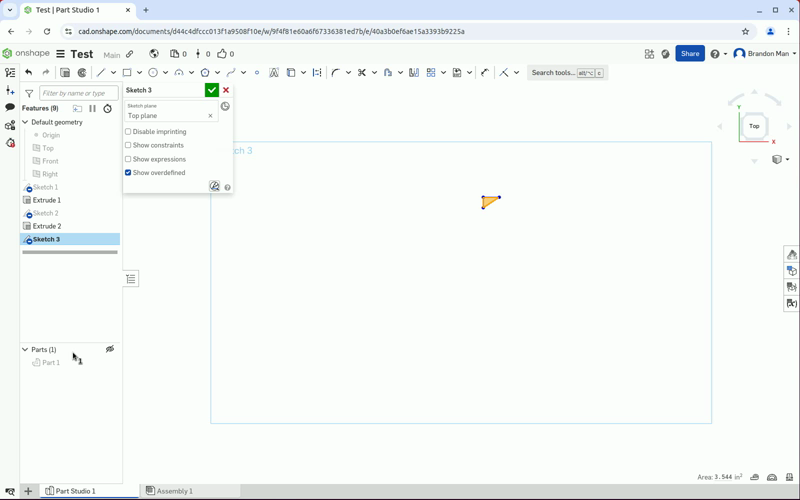
key(shift+y)
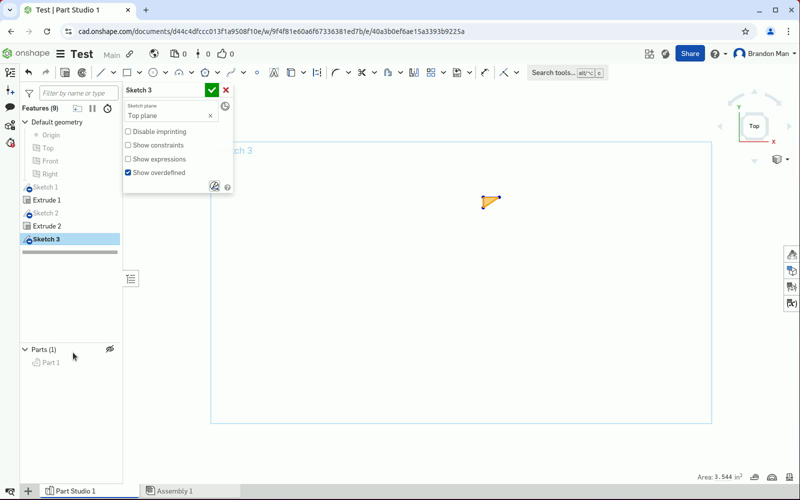
key(shift+e)
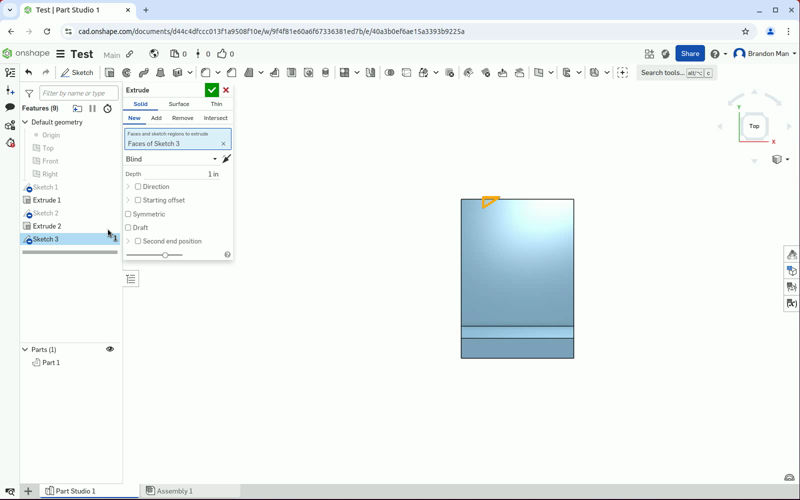
mouse_move(143, 106)
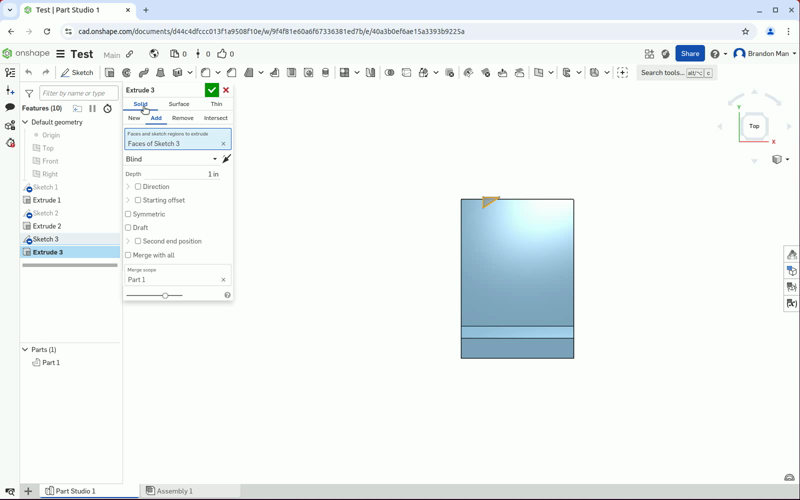
click(143, 106)
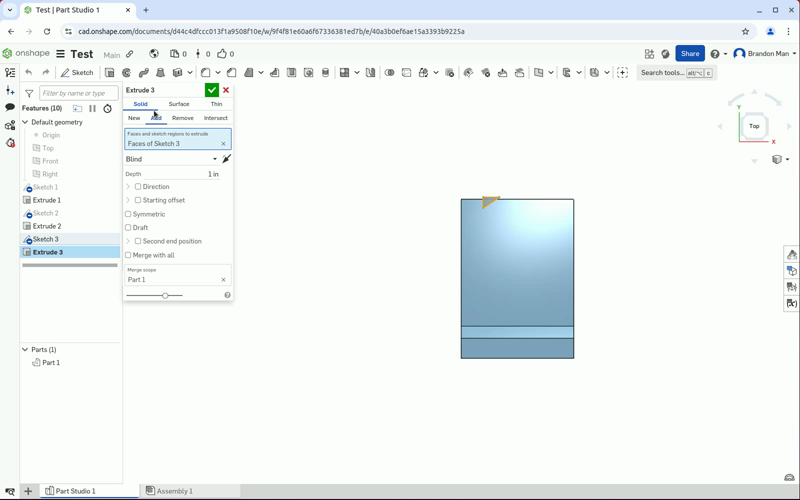
mouse_move(186, 120)
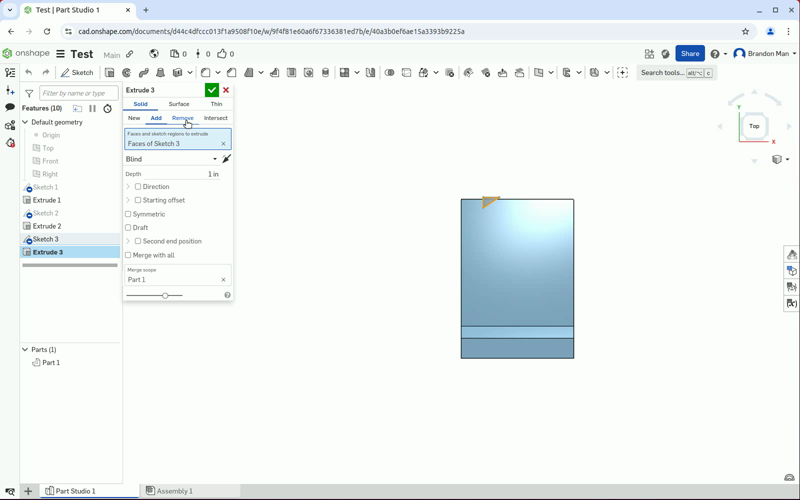
click(186, 120)
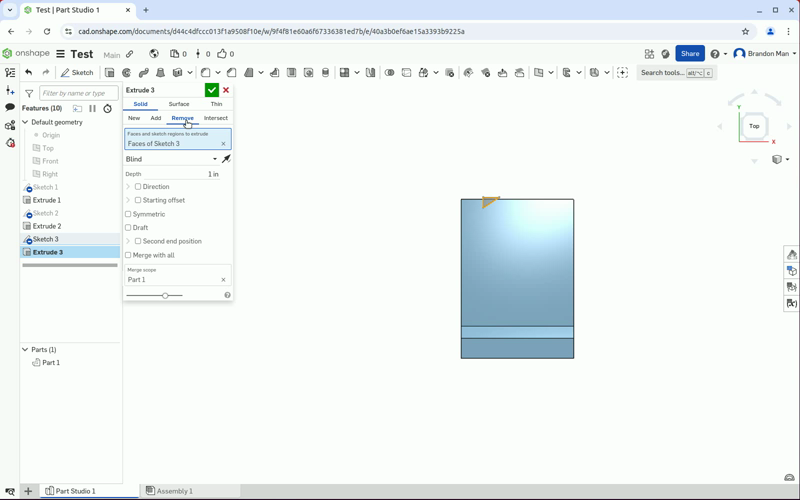
key(tab, 4)
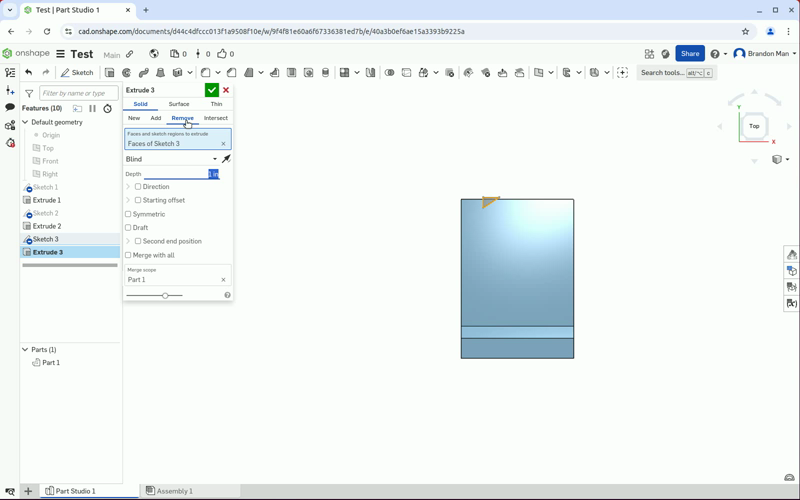
text(5.777)
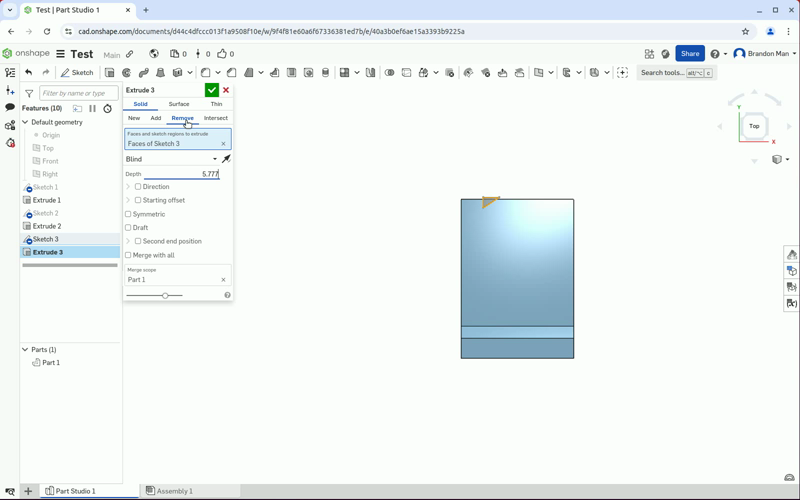
key(tab, 6)
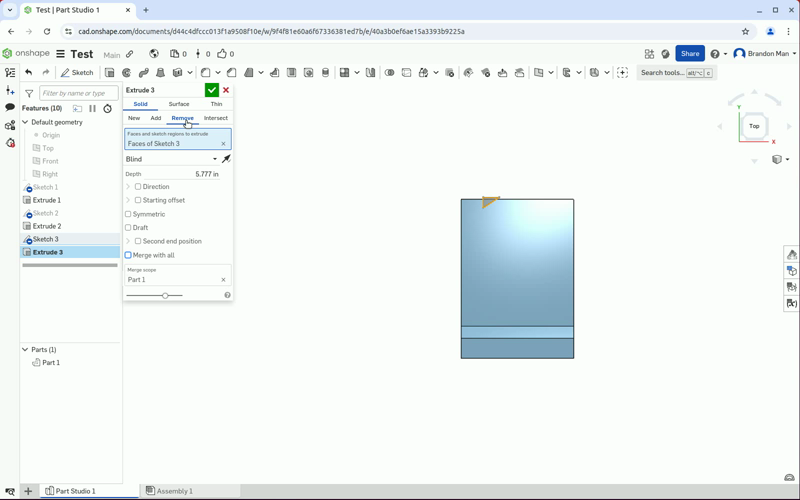
key(space)
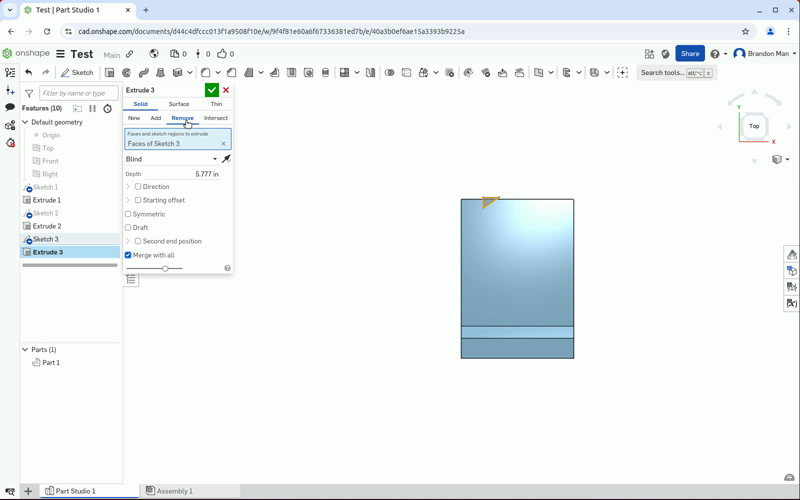
key(enter)
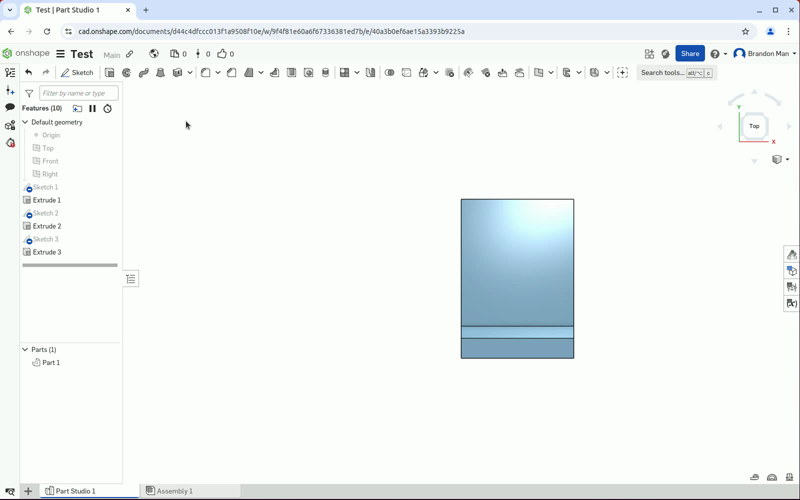
key(shift+h)
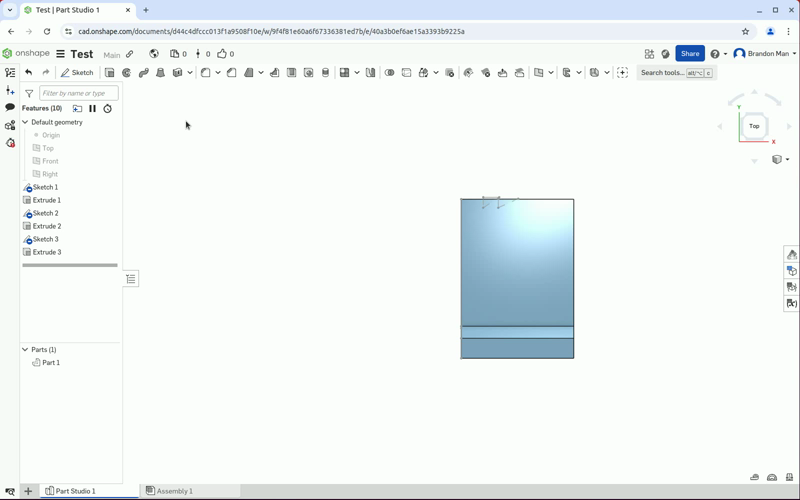
key(shift+h)
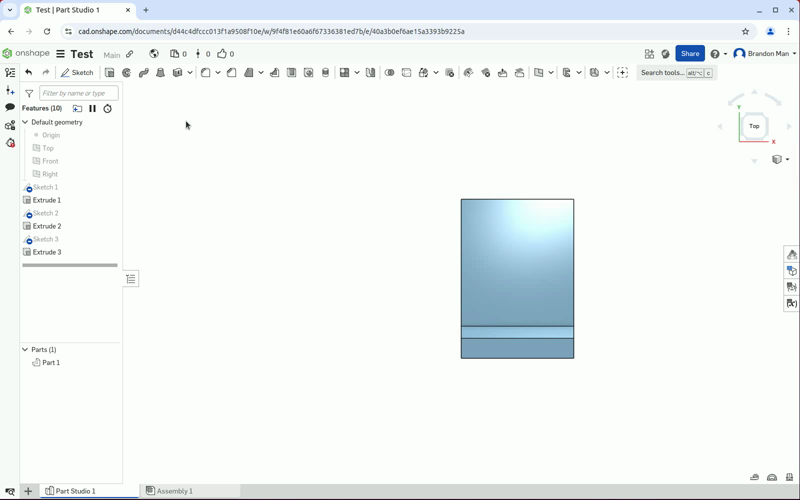
mouse_move(73, 189)
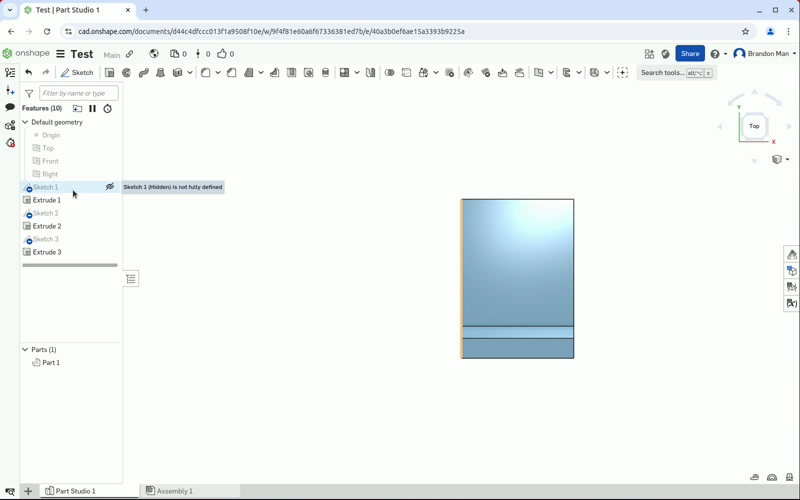
click(73, 189)
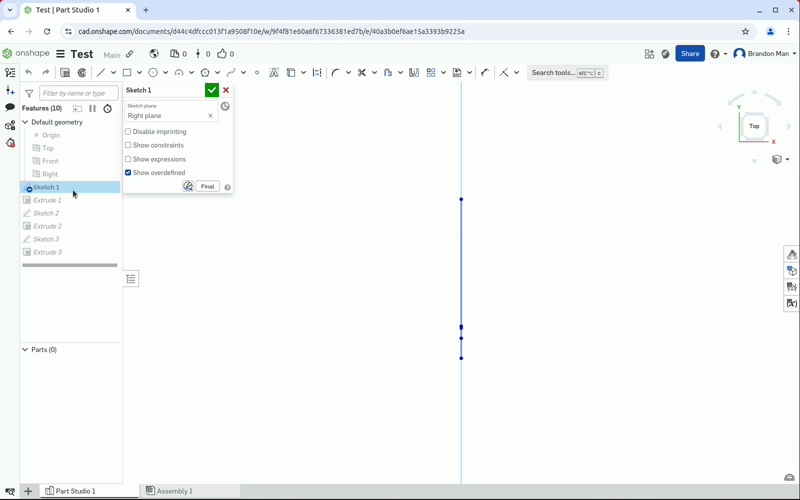
mouse_move(229, 92)
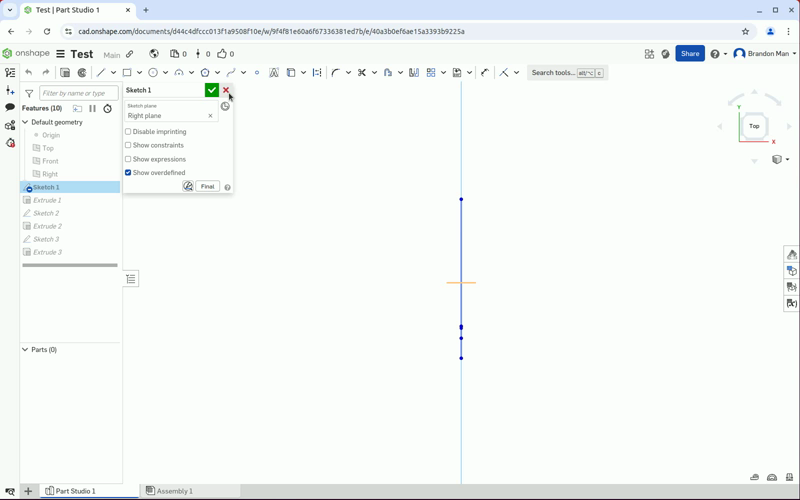
click(229, 92)
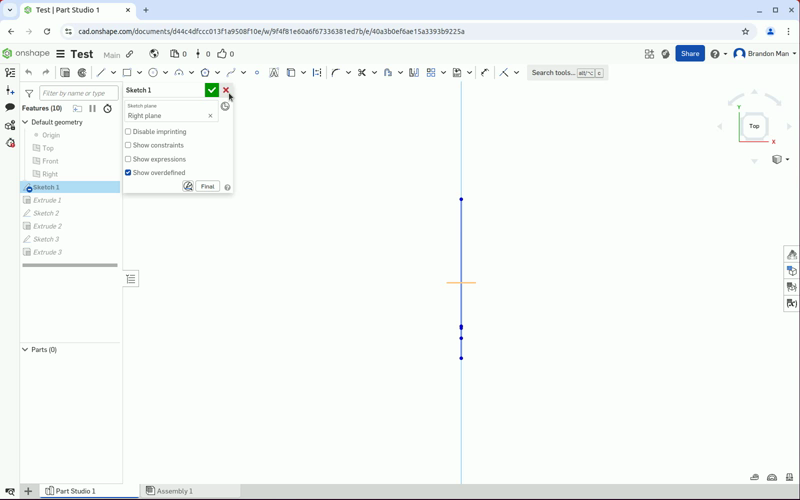
key(shift+s)
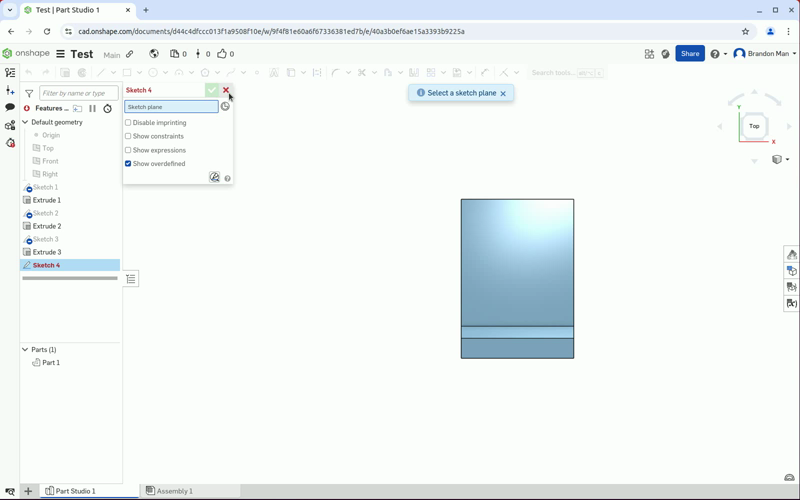
mouse_move(73, 150)
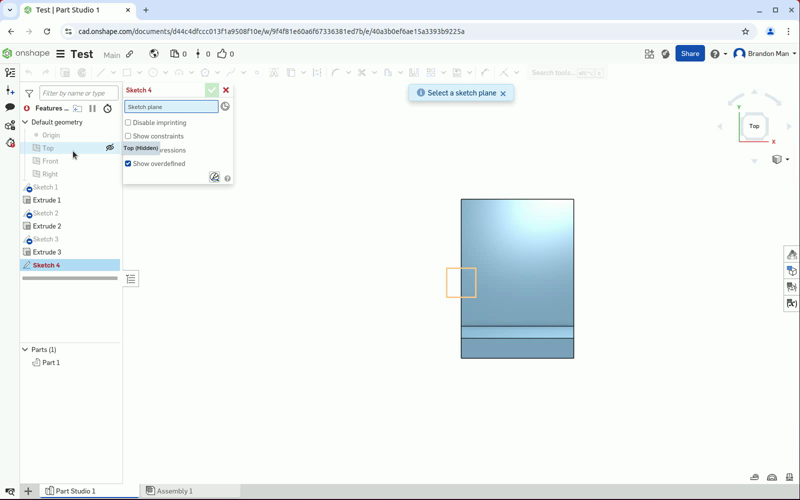
click(73, 150)
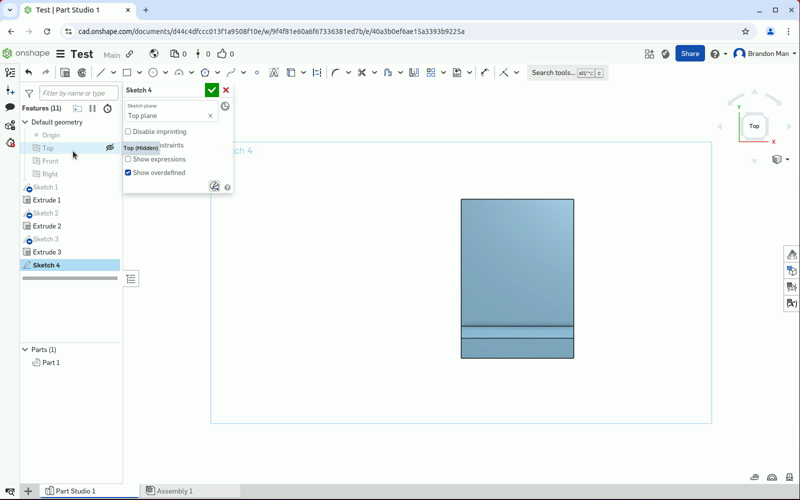
mouse_move(73, 352)
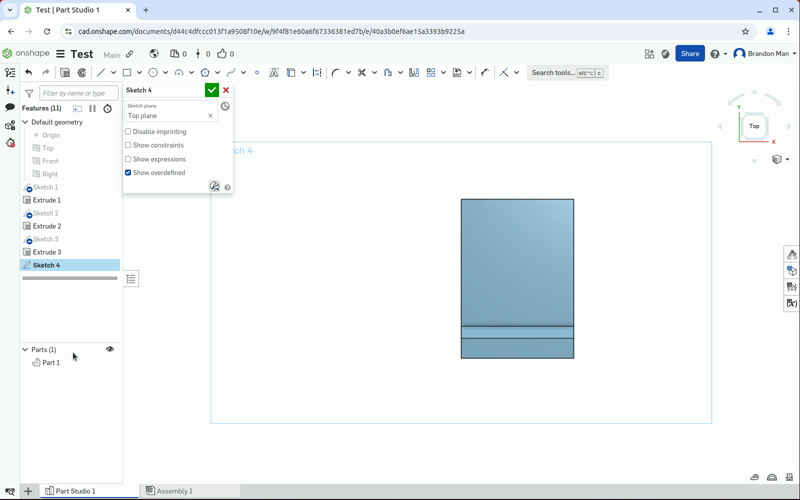
key(y)
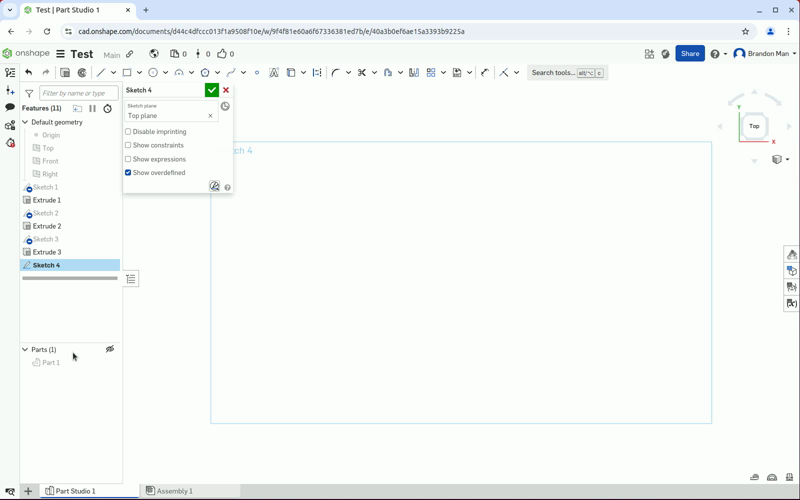
key(l)
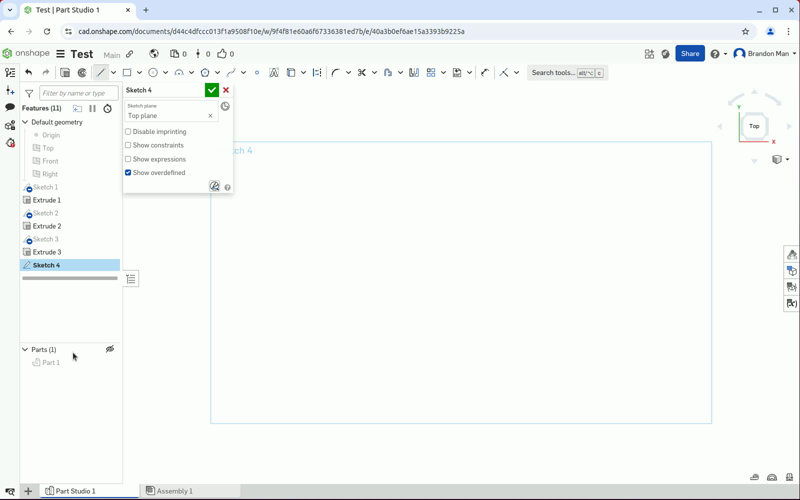
key_down(shift)
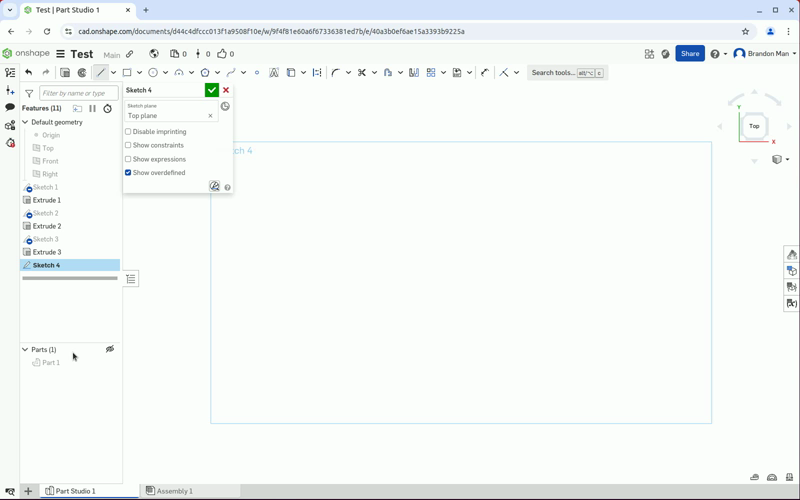
mouse_move(467, 210)
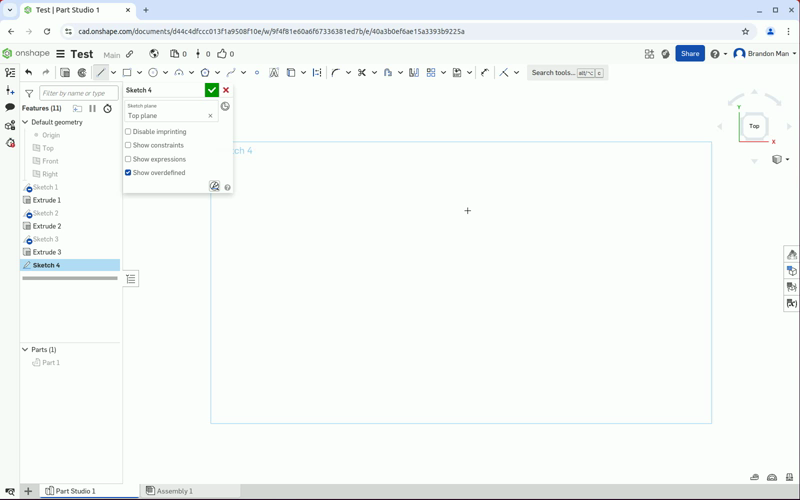
click(467, 210)
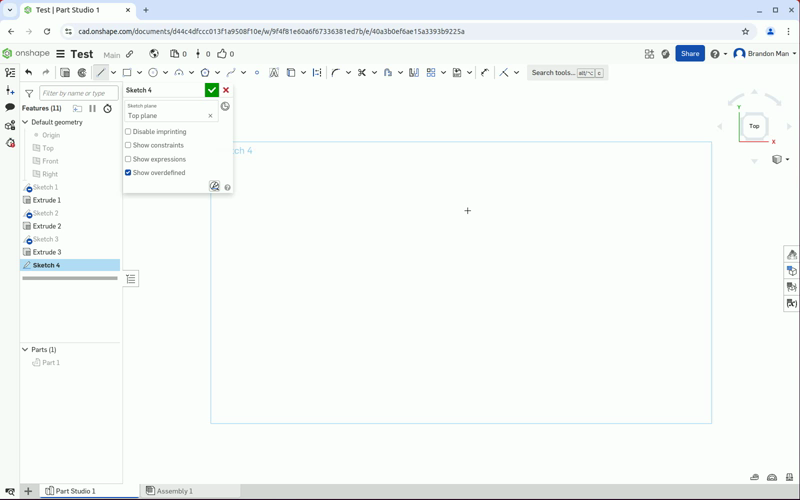
key_up(shift)
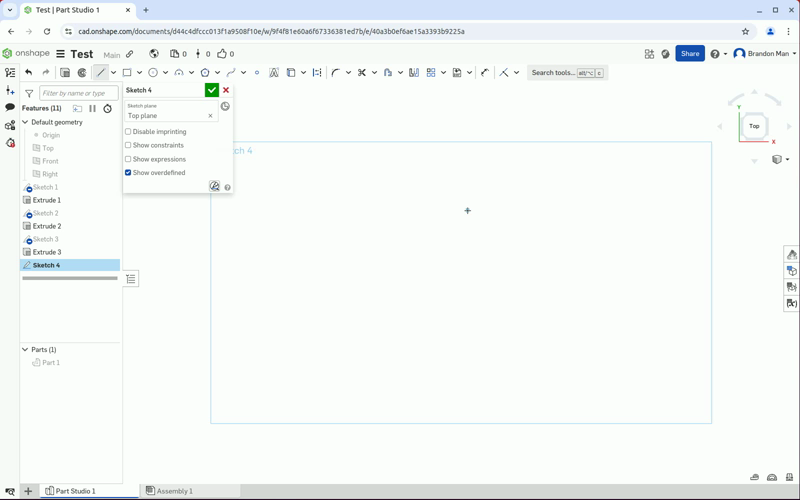
key_down(shift)
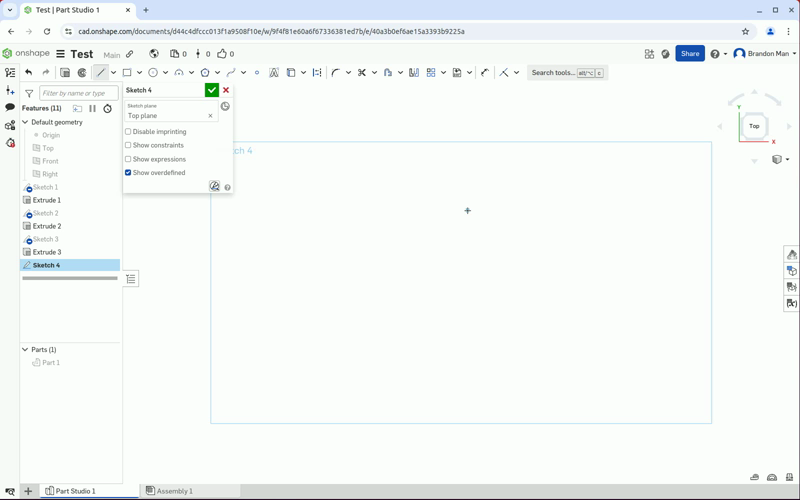
mouse_move(497, 210)
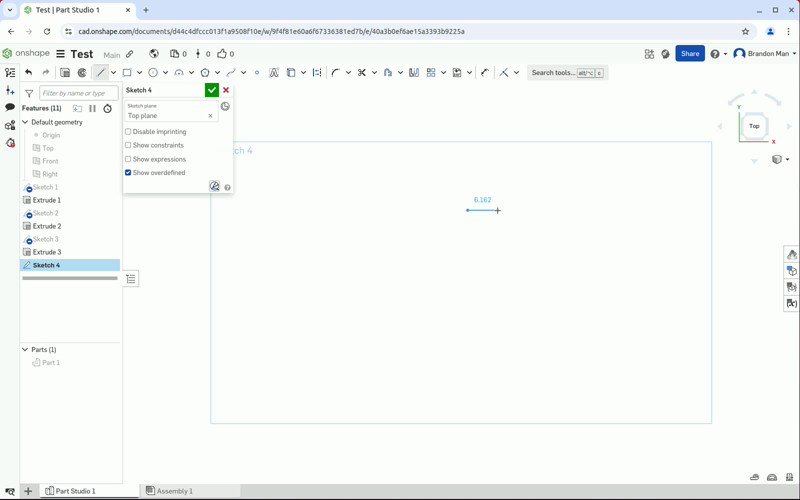
mouse_move(484, 198)
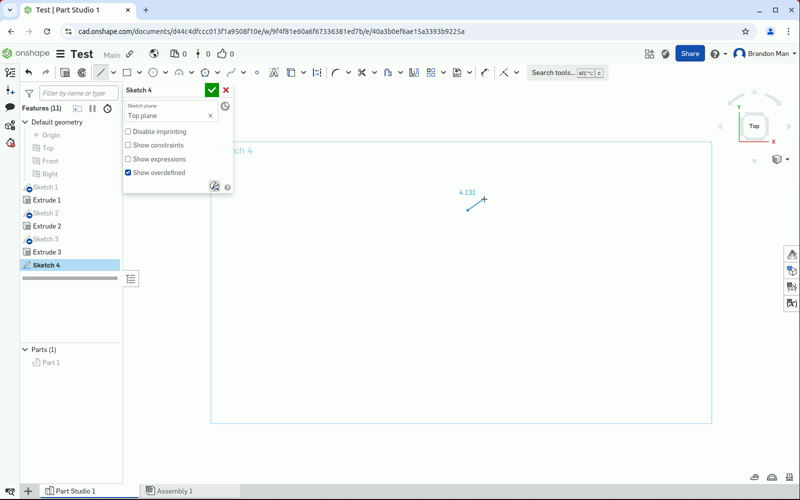
click(484, 198)
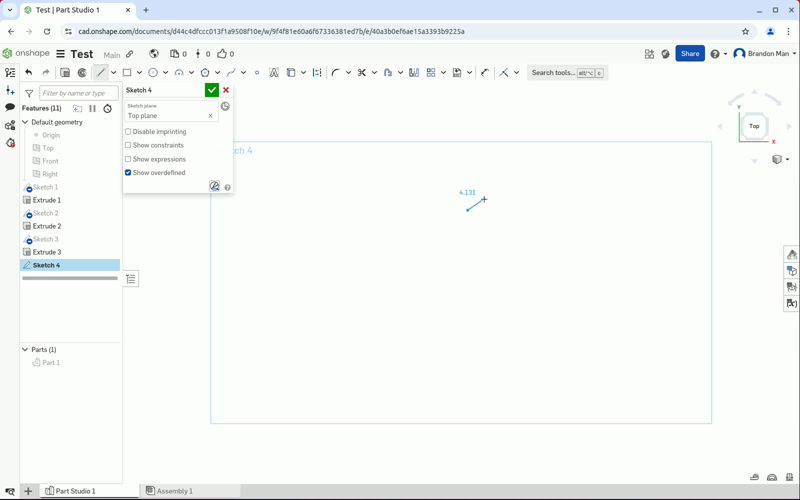
key_up(shift)
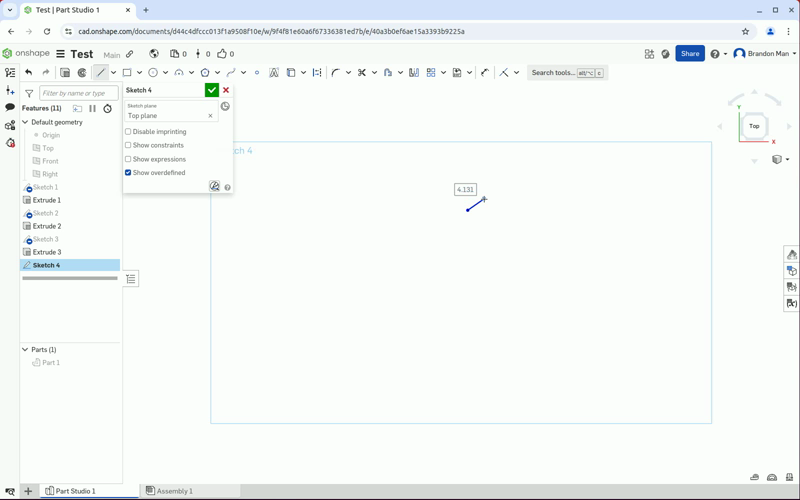
key_down(shift)
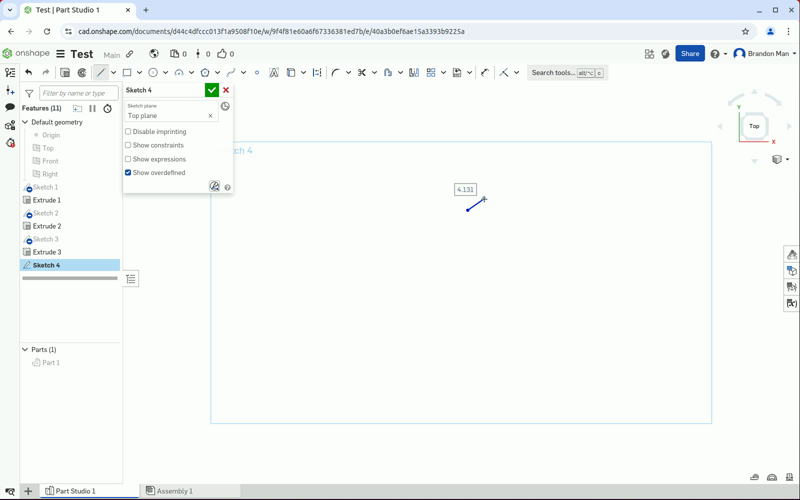
mouse_move(514, 198)
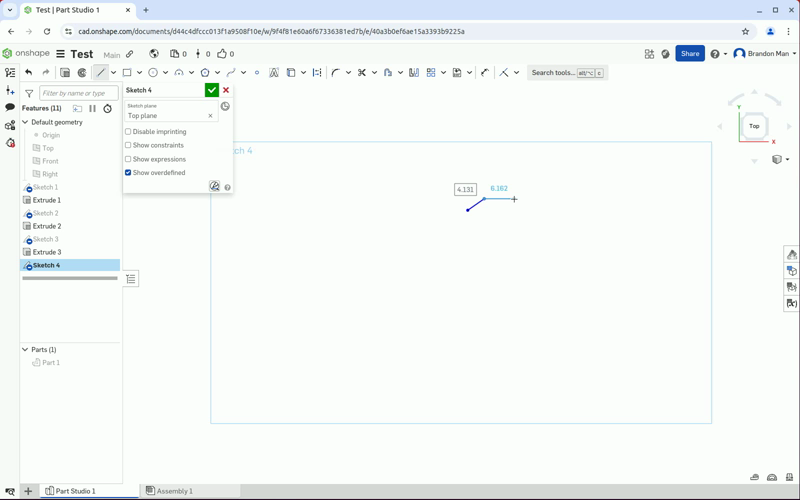
mouse_move(467, 198)
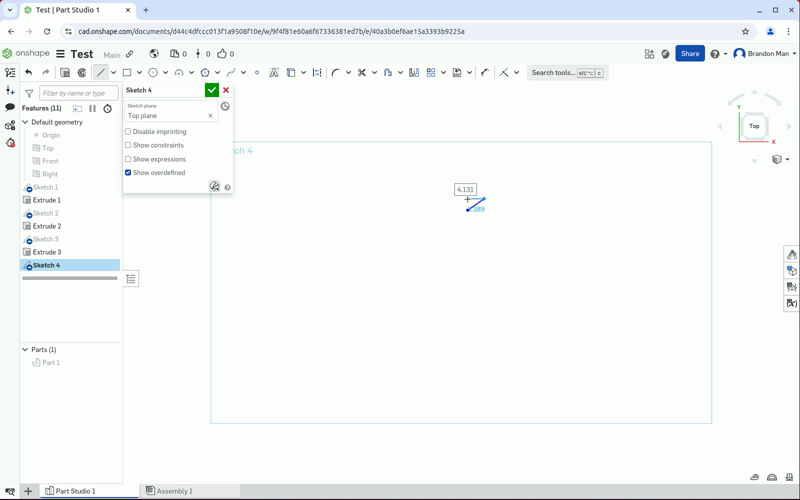
click(467, 198)
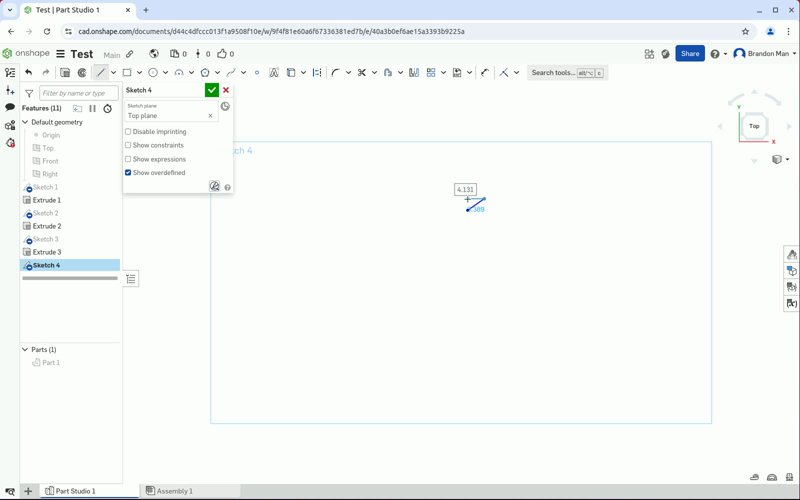
key_up(shift)
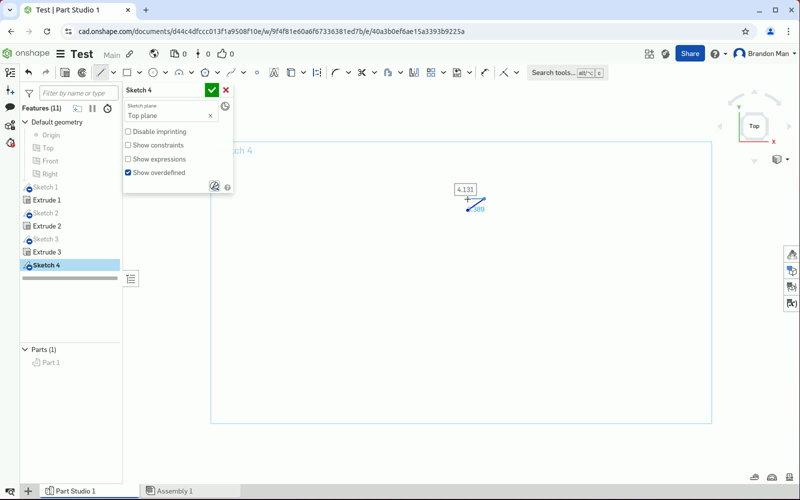
mouse_move(497, 198)
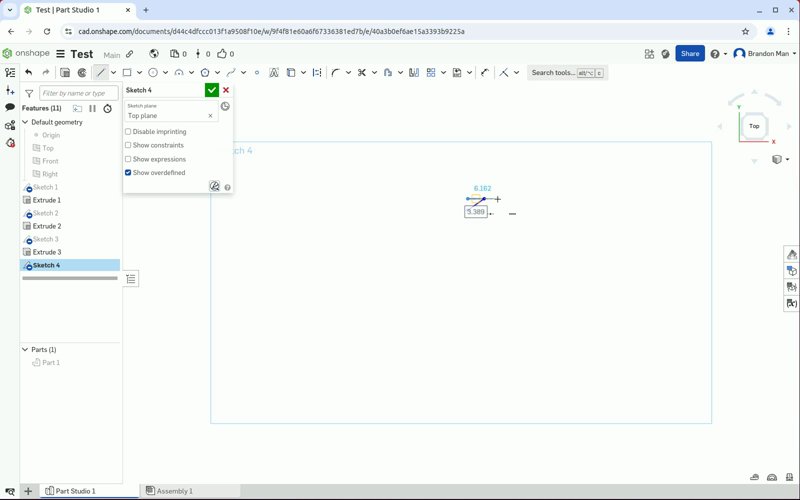
key_down(shift)
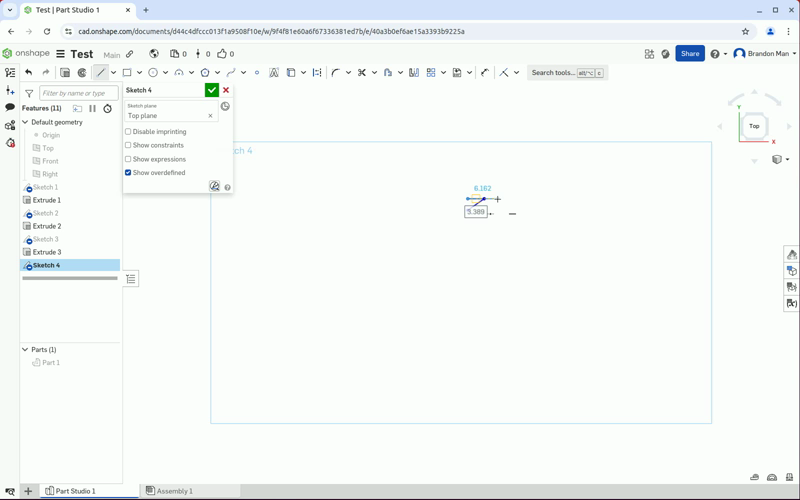
mouse_move(467, 210)
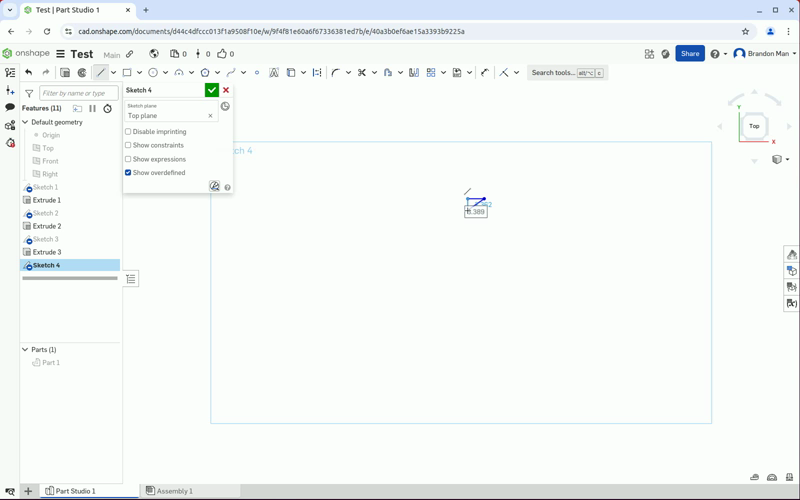
key_up(shift)
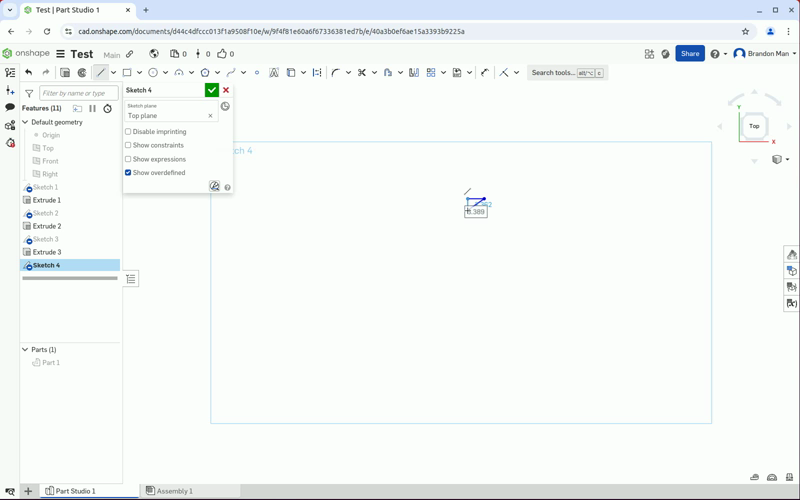
click(467, 210)
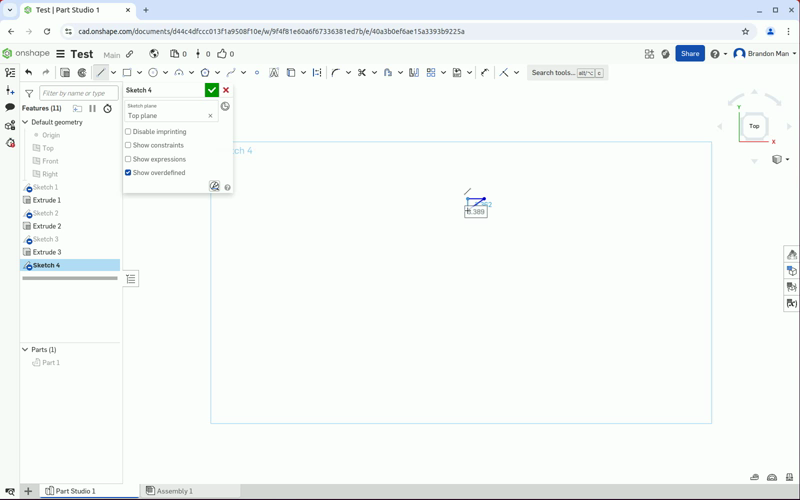
key(esc)
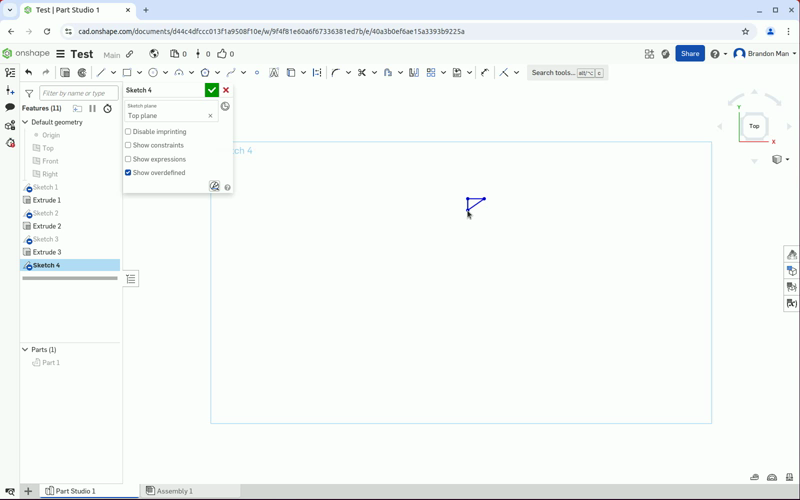
mouse_move(477, 202)
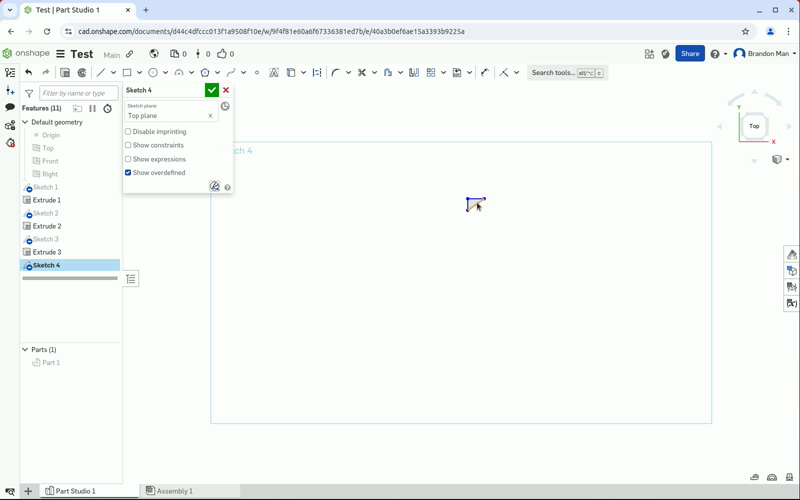
scroll(6)
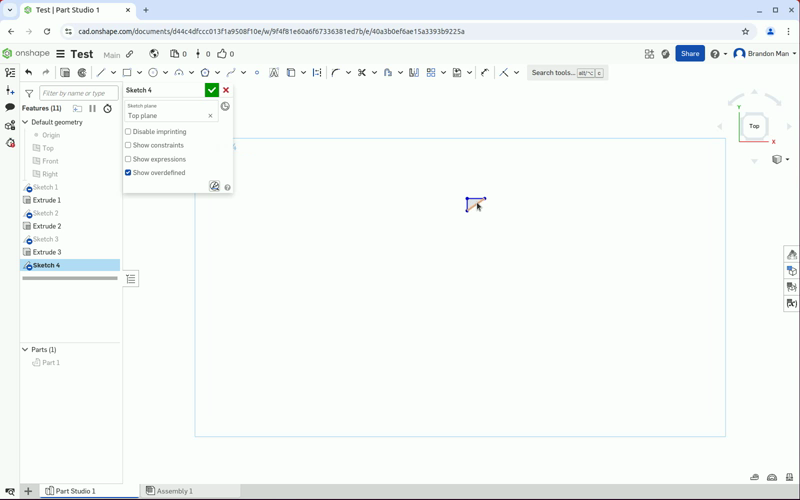
scroll(6)
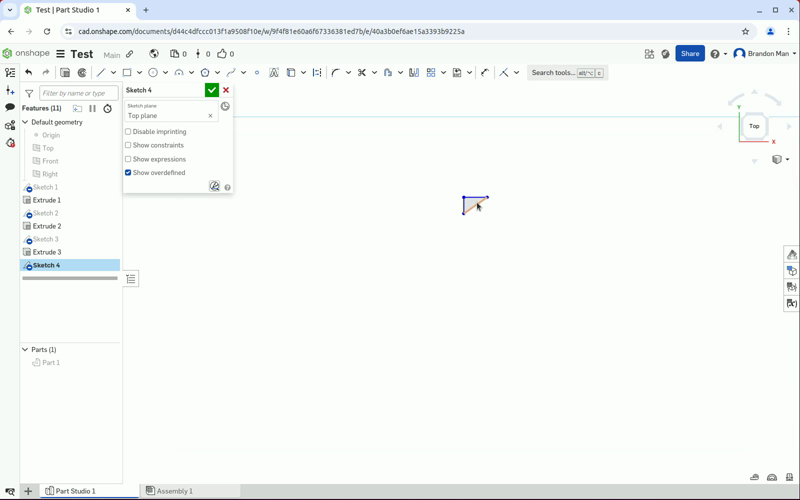
scroll(6)
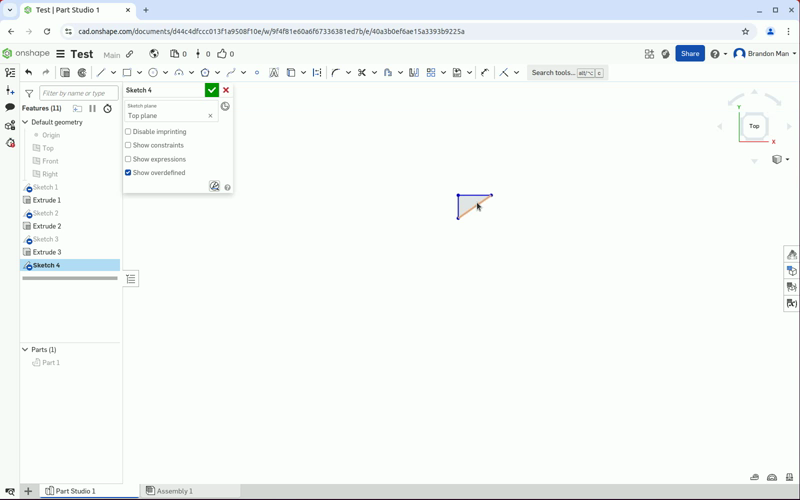
scroll(6)
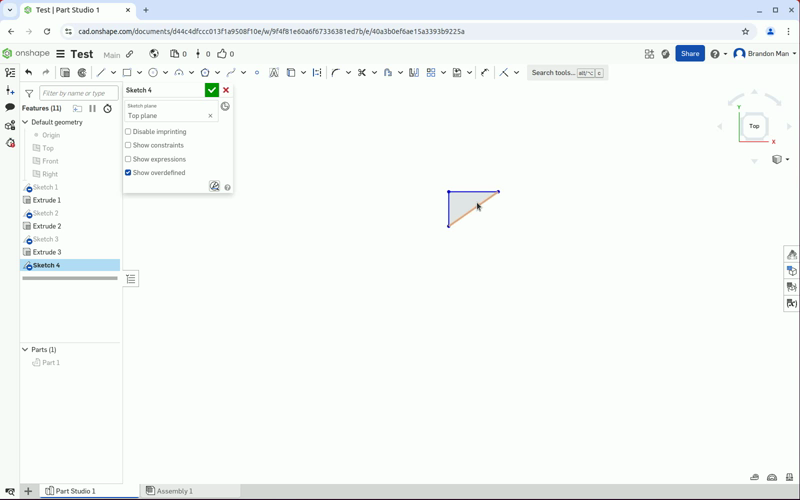
scroll(6)
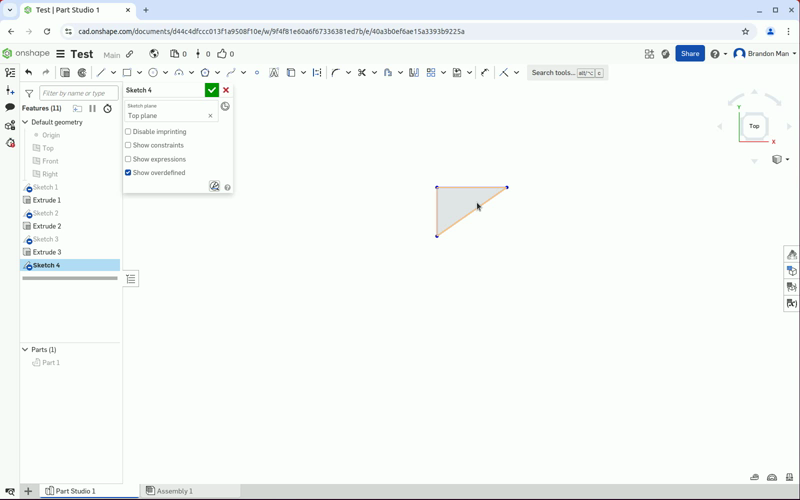
scroll(6)
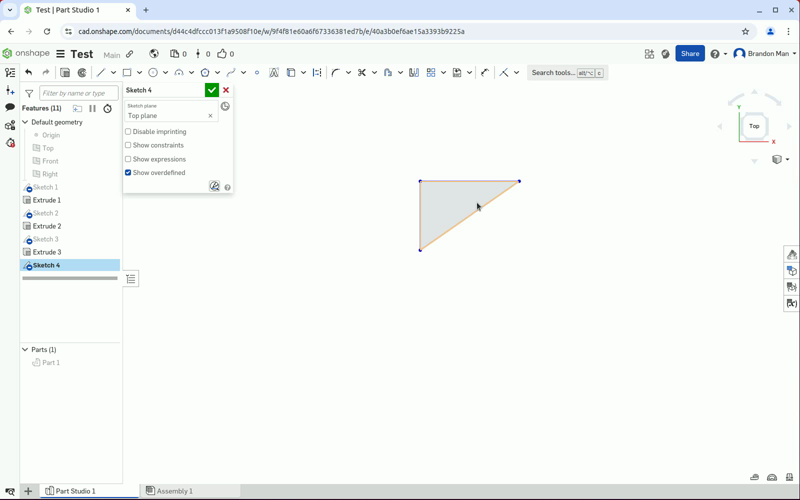
scroll(6)
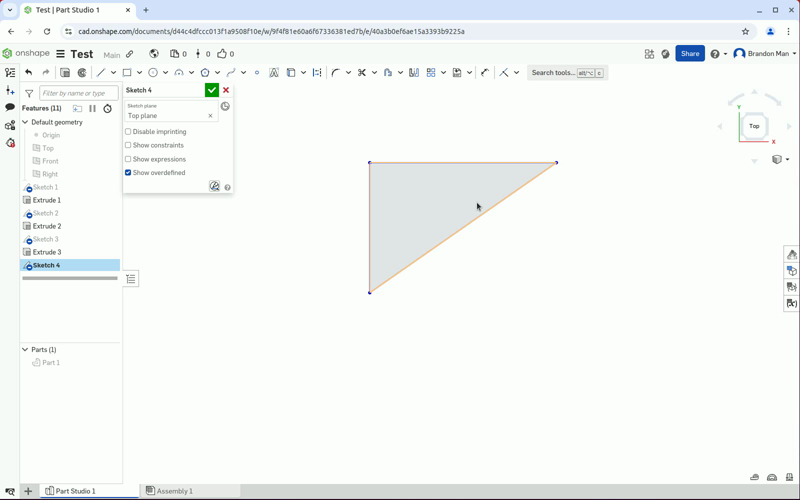
click(477, 202)
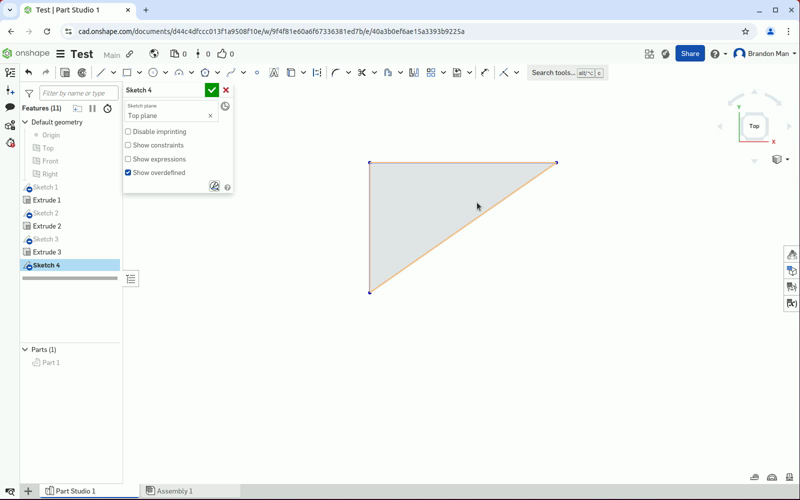
scroll(-6)
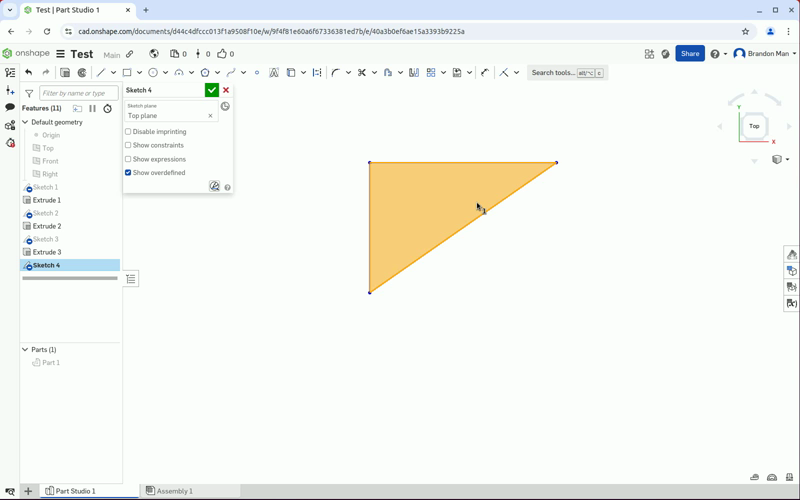
scroll(-6)
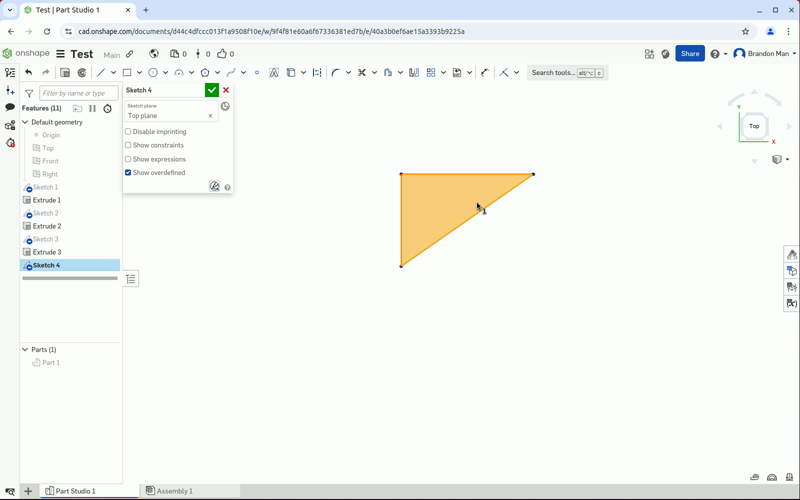
scroll(-6)
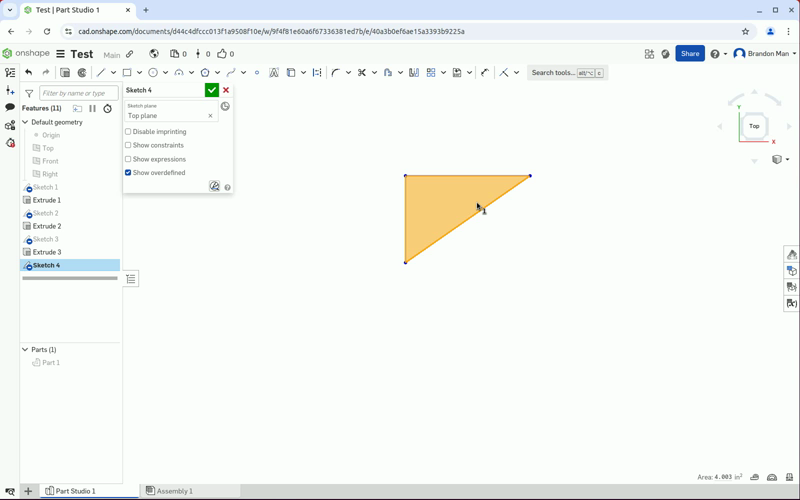
scroll(-6)
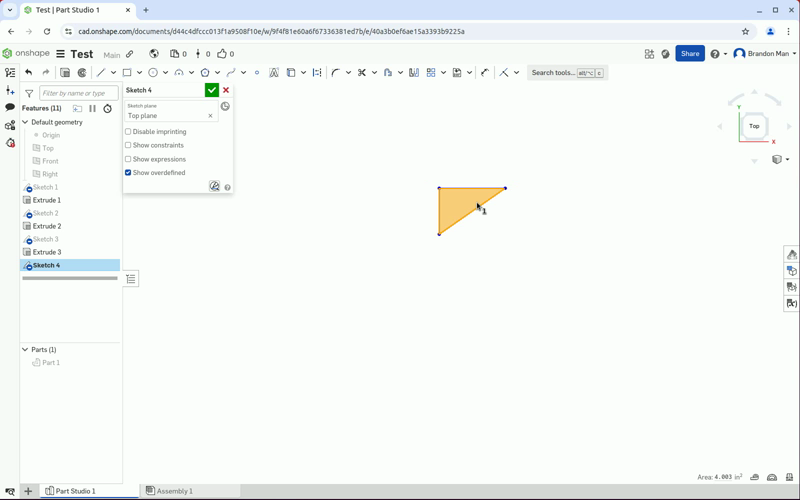
scroll(-6)
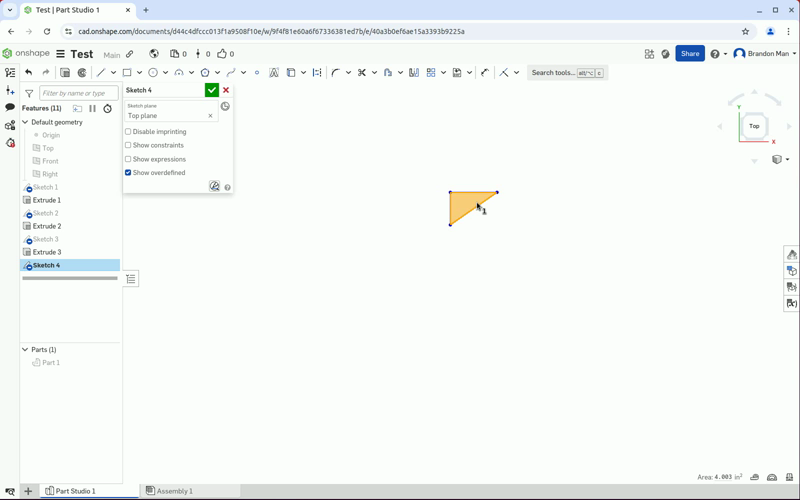
scroll(-6)
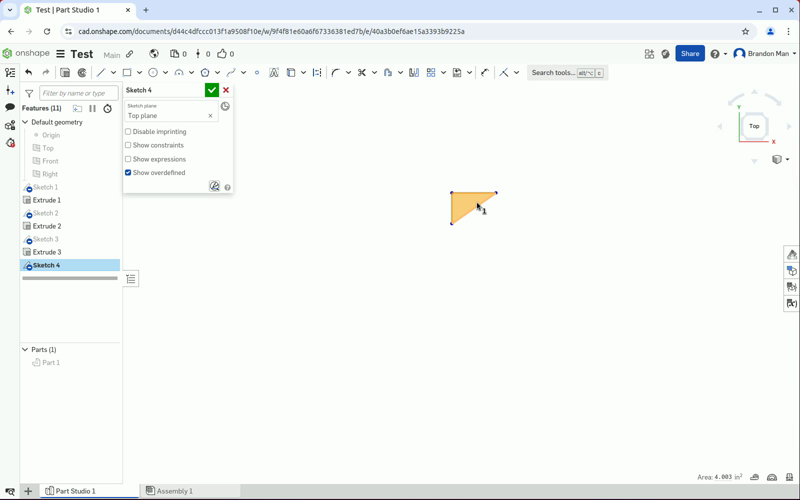
scroll(-6)
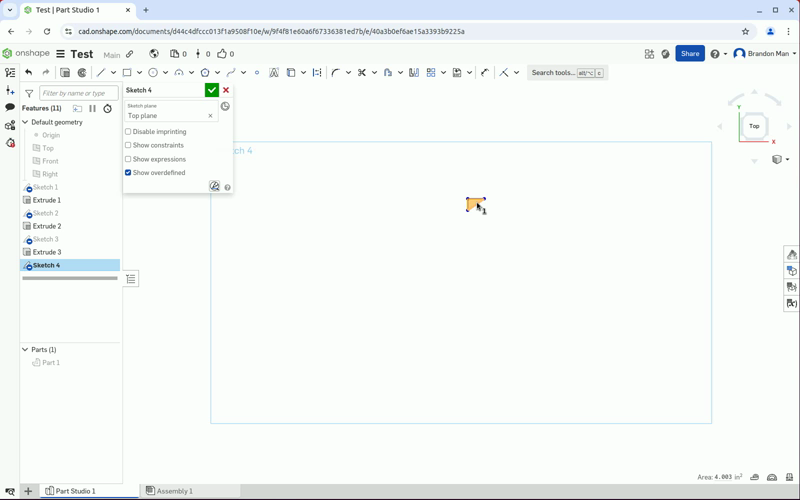
mouse_move(73, 352)
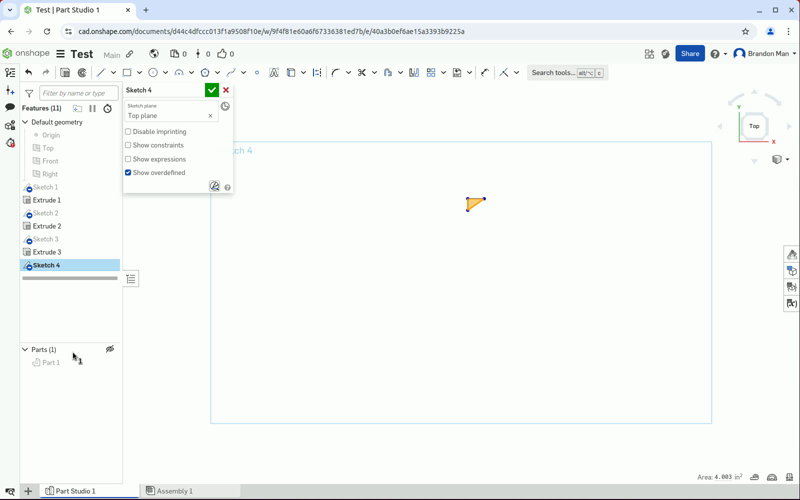
key(shift+y)
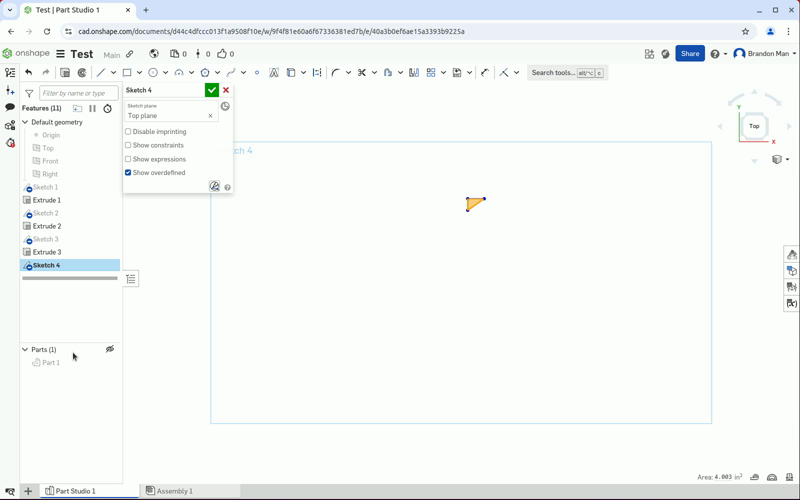
key(shift+e)
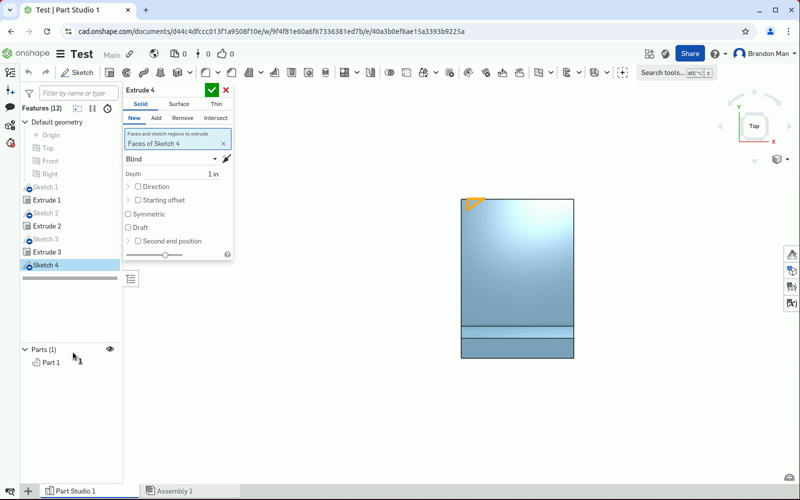
mouse_move(143, 106)
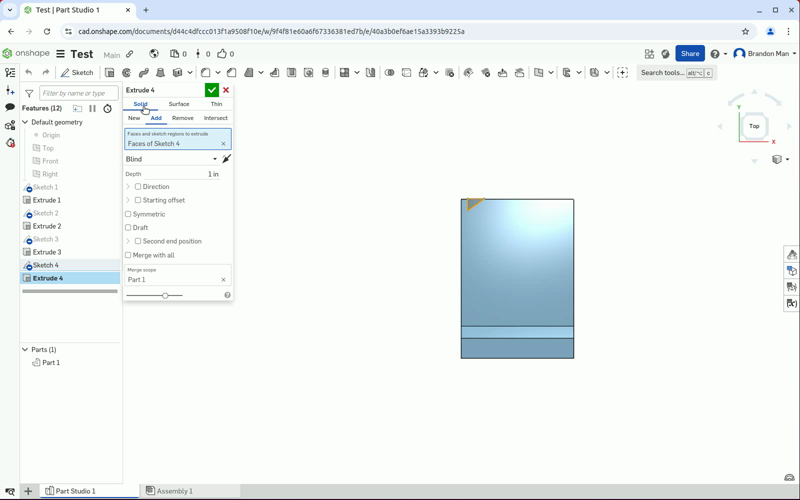
click(143, 106)
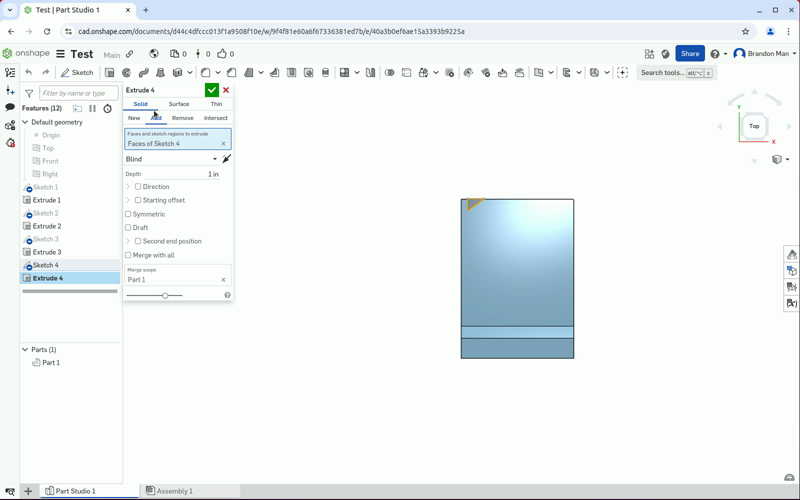
mouse_move(186, 120)
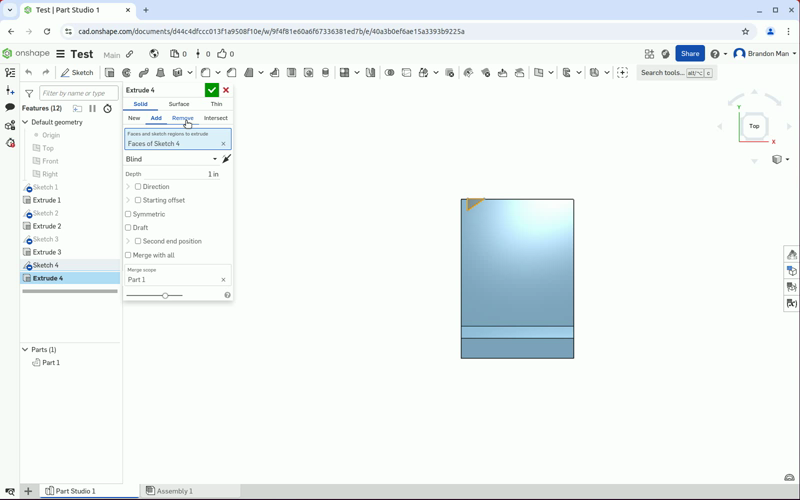
click(186, 120)
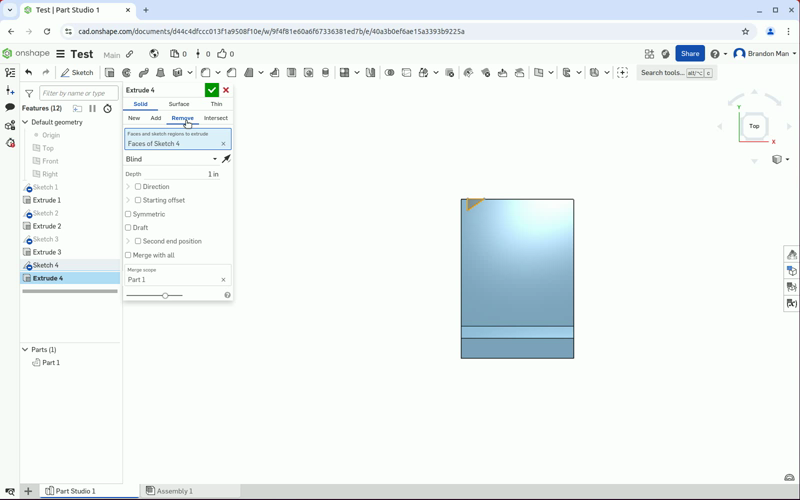
key(tab, 4)
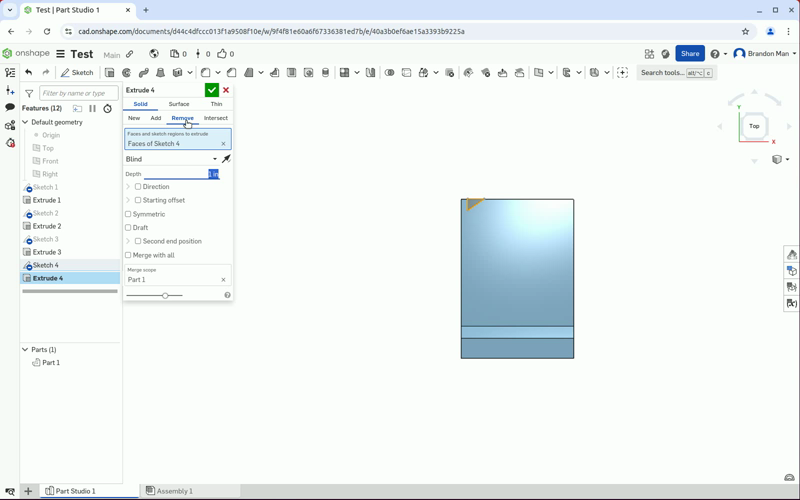
text(5.777)
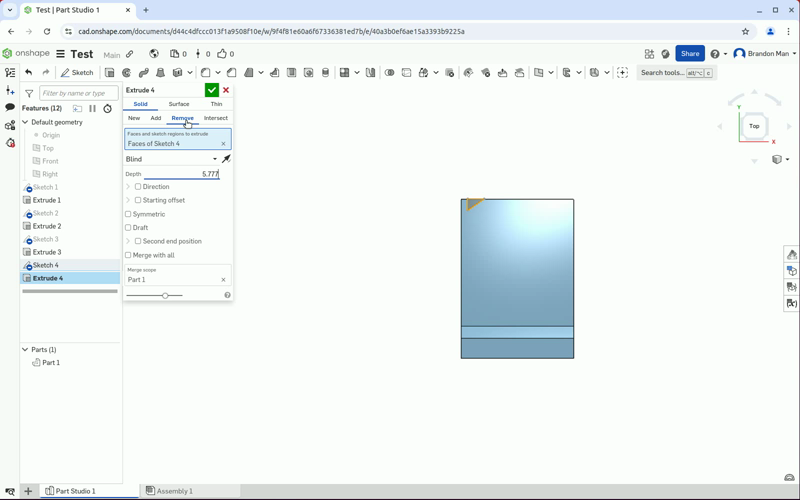
key(tab, 6)
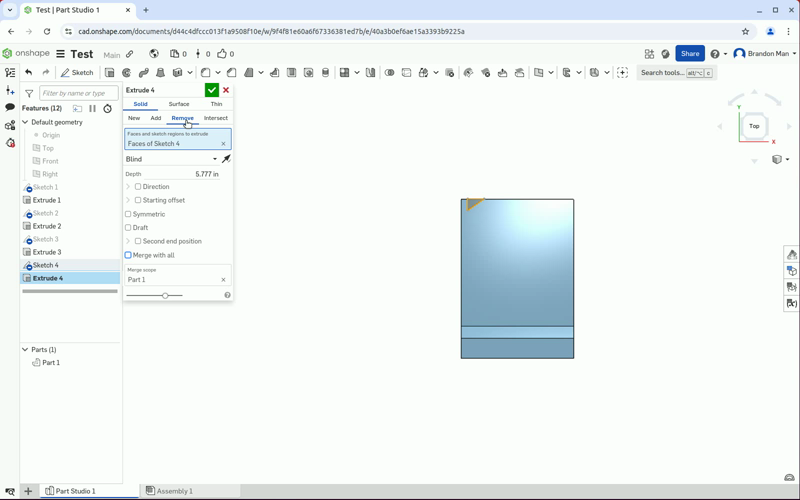
key(space)
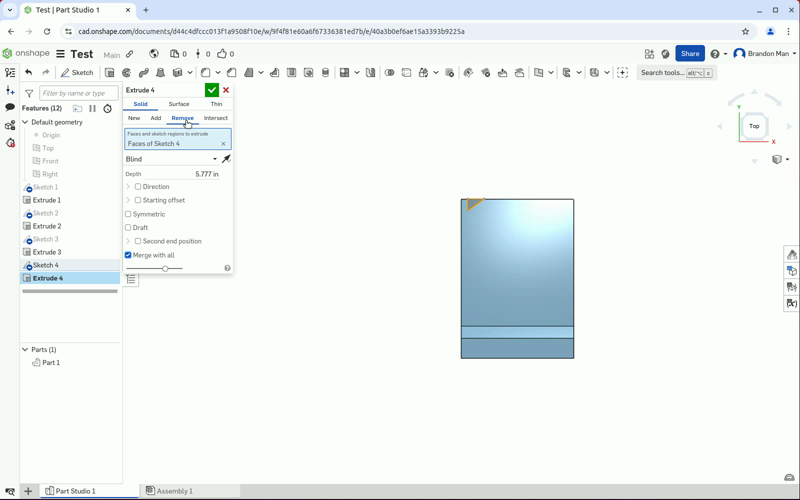
key(enter)
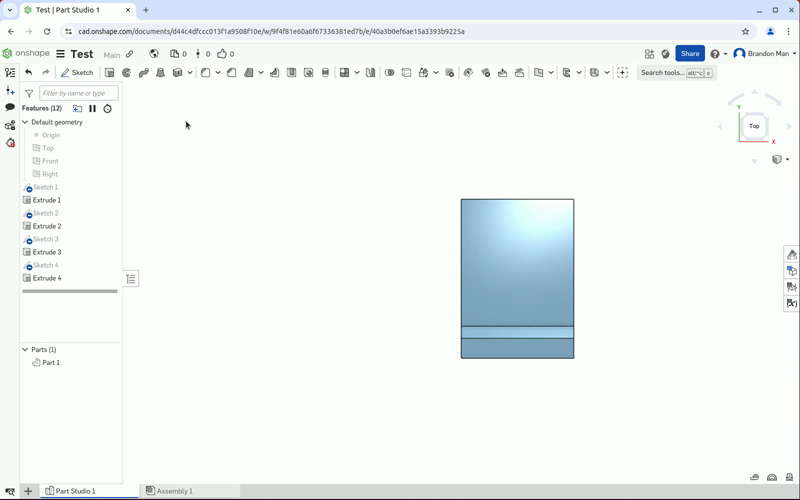
key(shift+h)
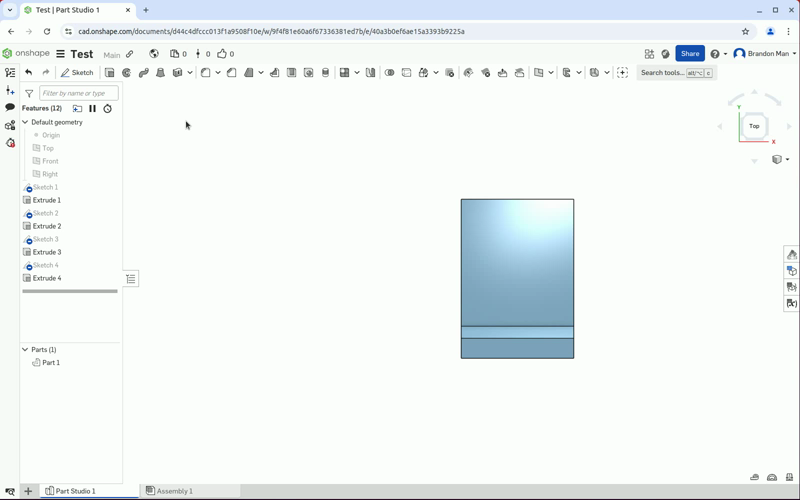
key(shift+h)
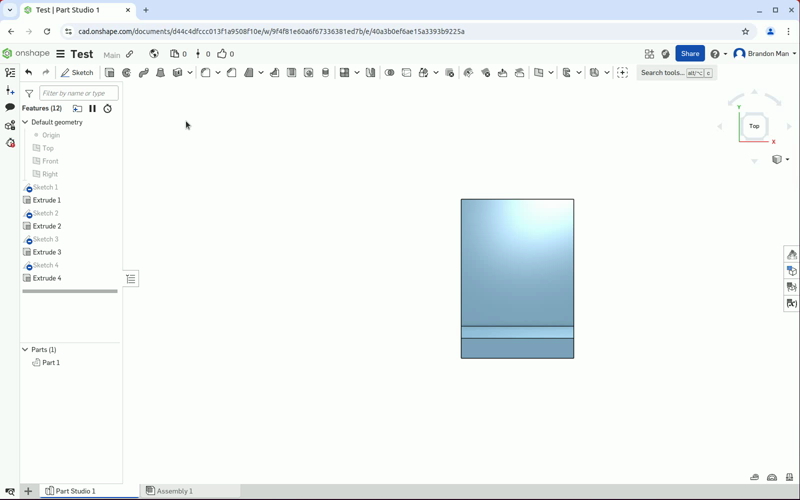
mouse_move(73, 189)
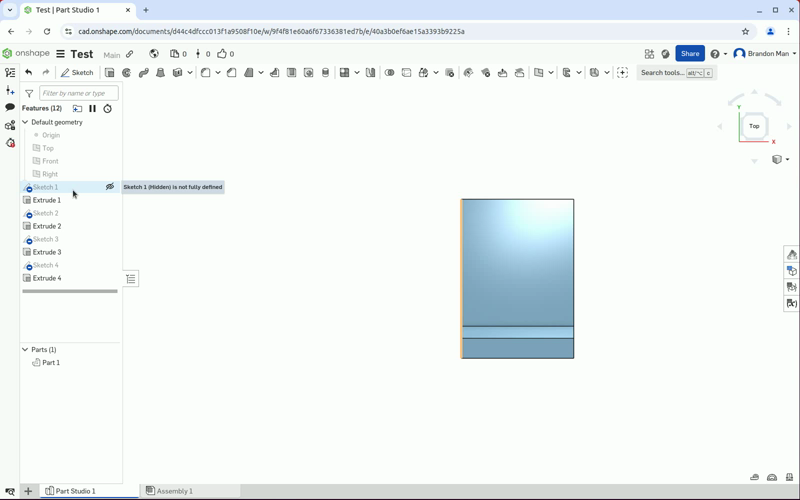
click(73, 189)
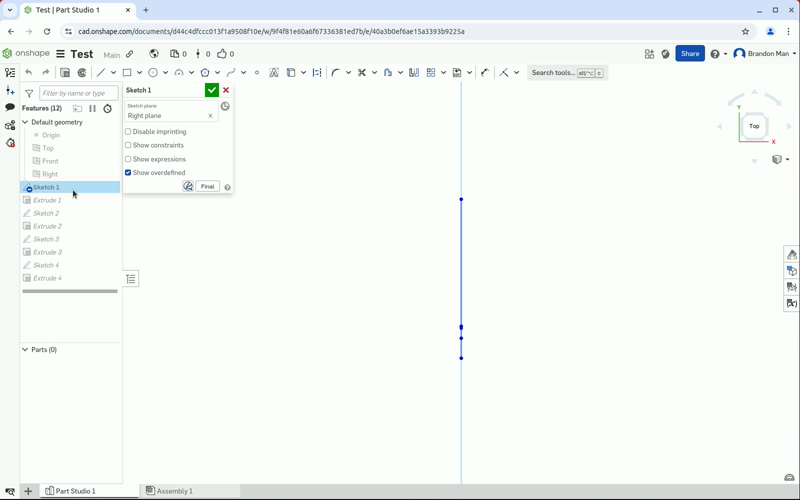
mouse_move(229, 92)
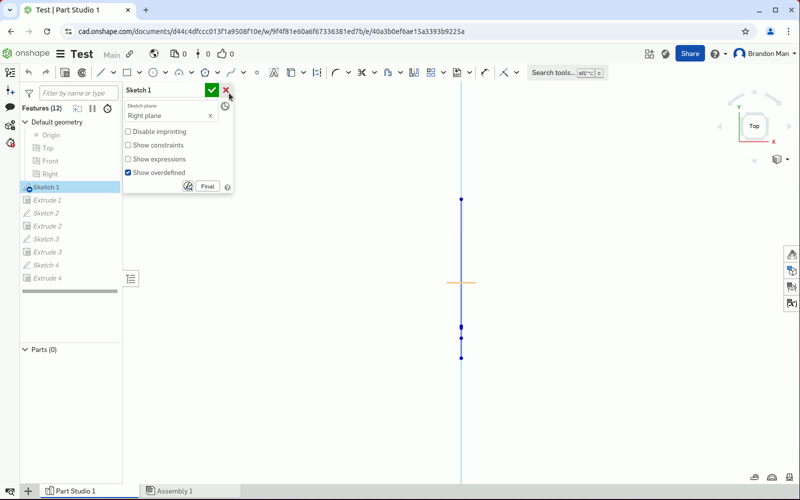
click(229, 92)
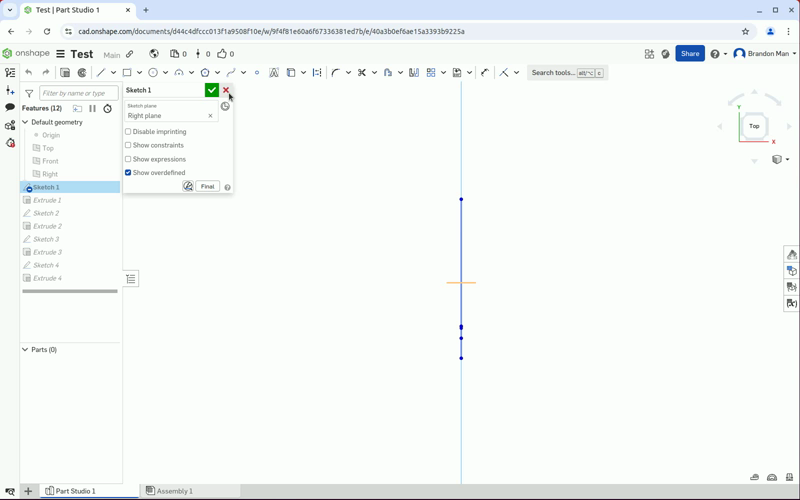
key(shift+s)
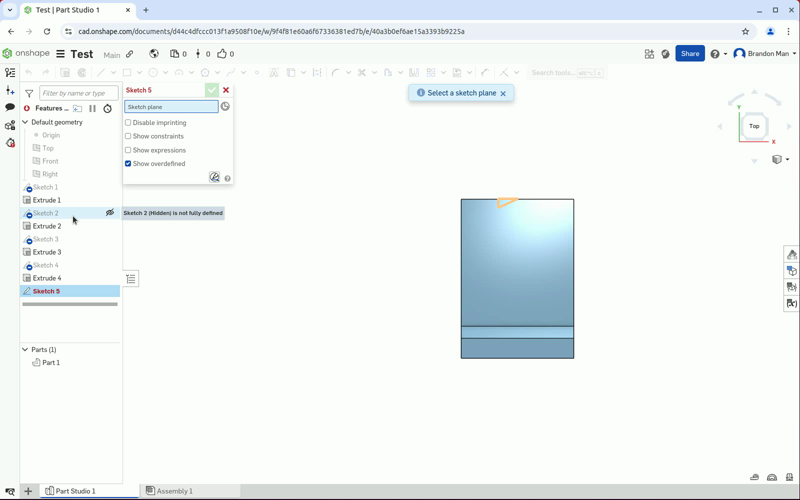
scroll(3)
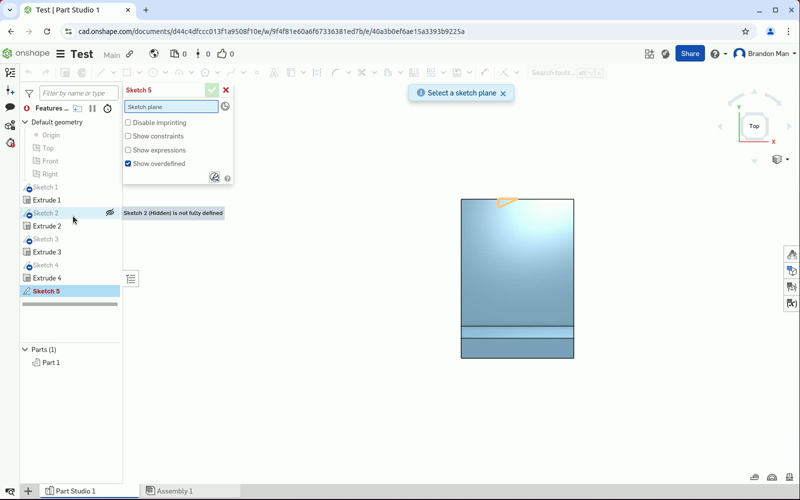
mouse_move(73, 150)
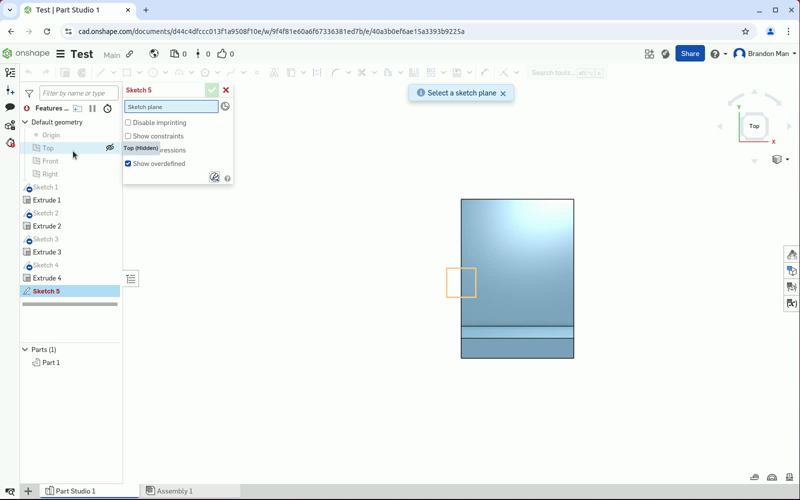
click(73, 150)
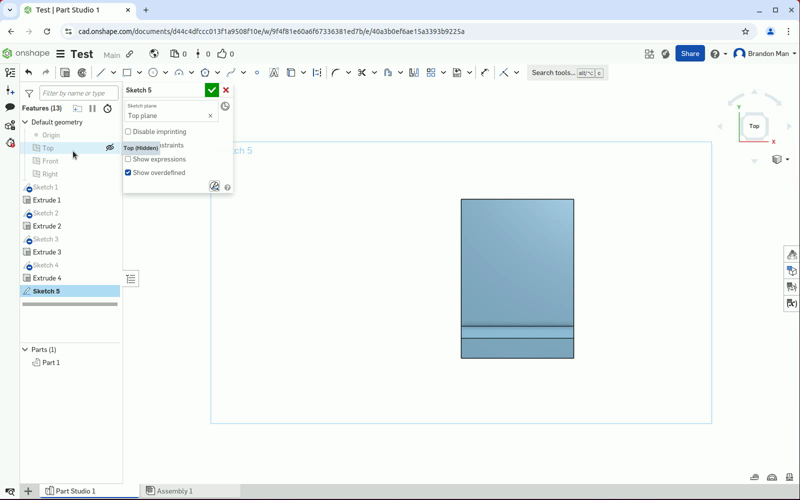
mouse_move(73, 352)
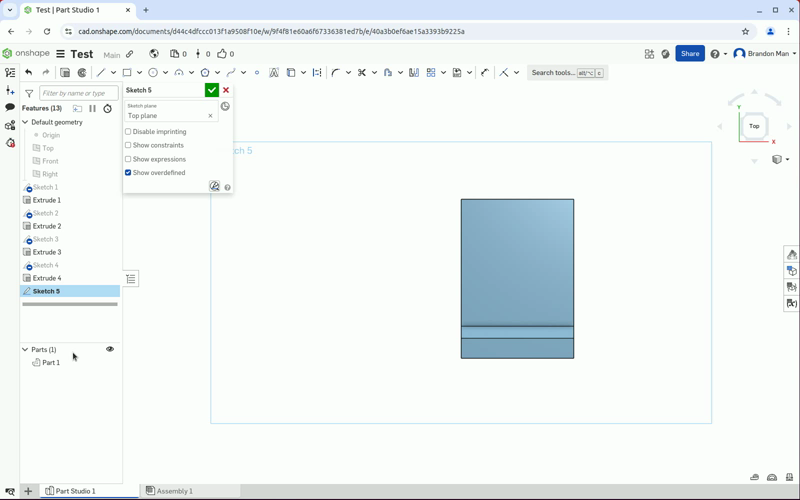
key(y)
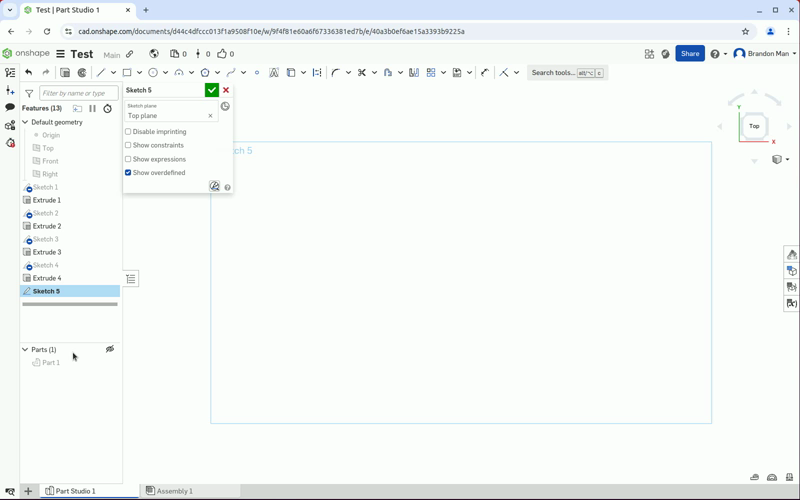
key(l)
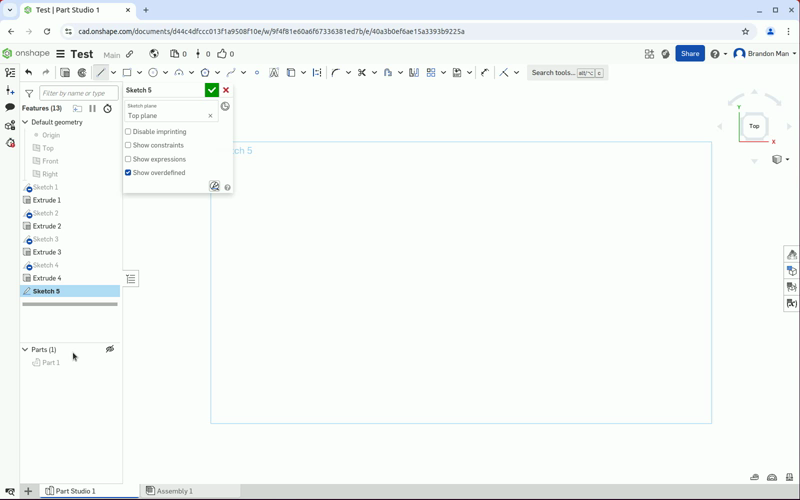
key_down(shift)
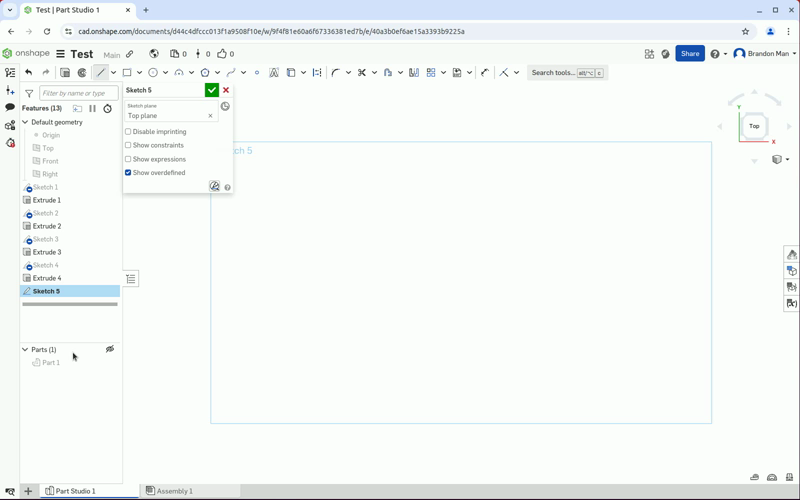
mouse_move(516, 198)
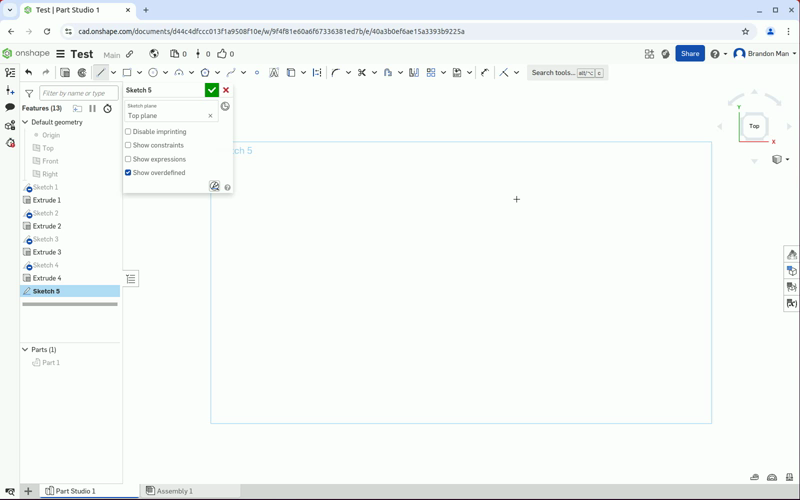
click(516, 198)
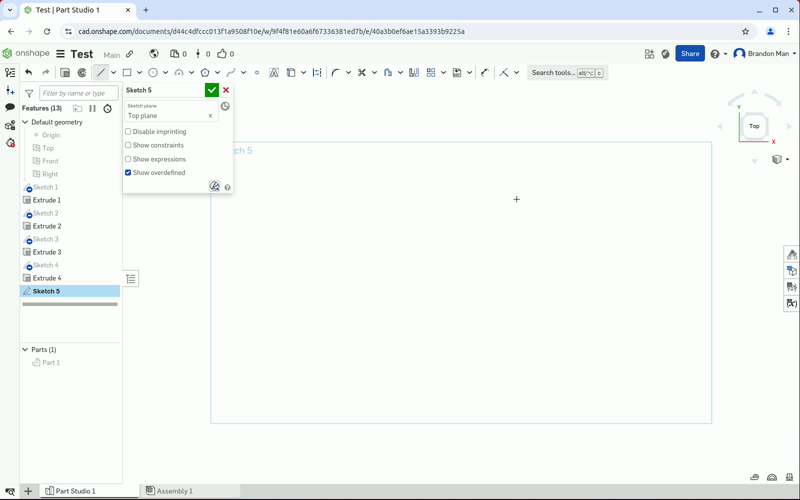
key_up(shift)
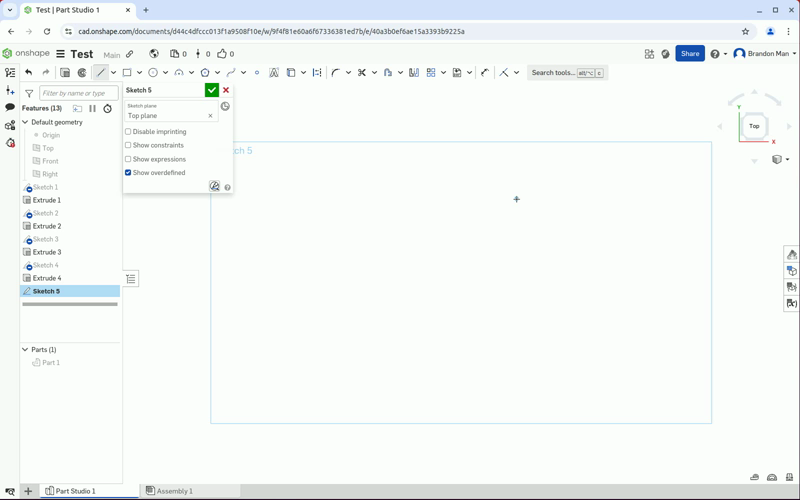
key_down(shift)
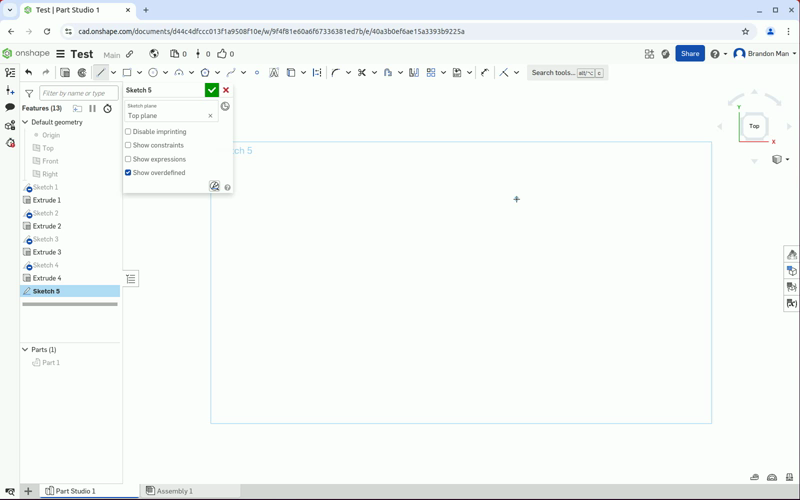
mouse_move(573, 269)
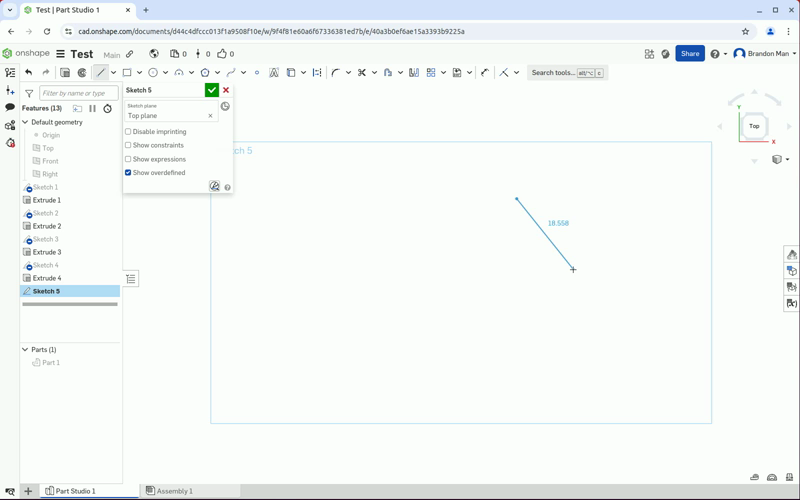
click(573, 269)
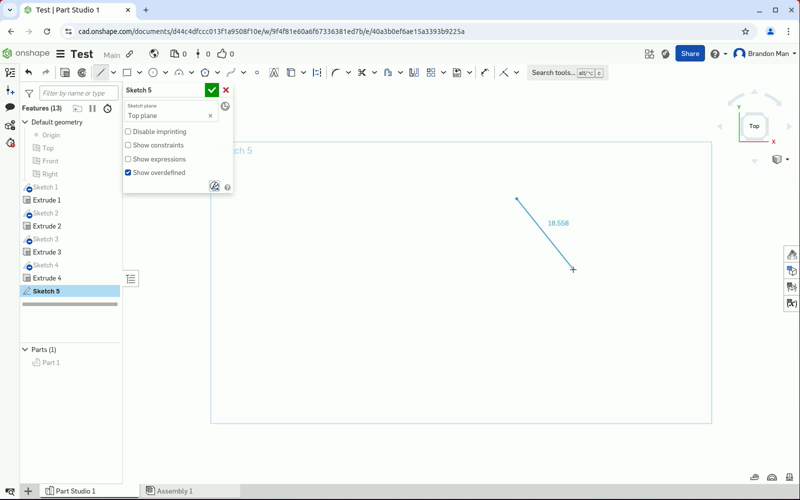
key_up(shift)
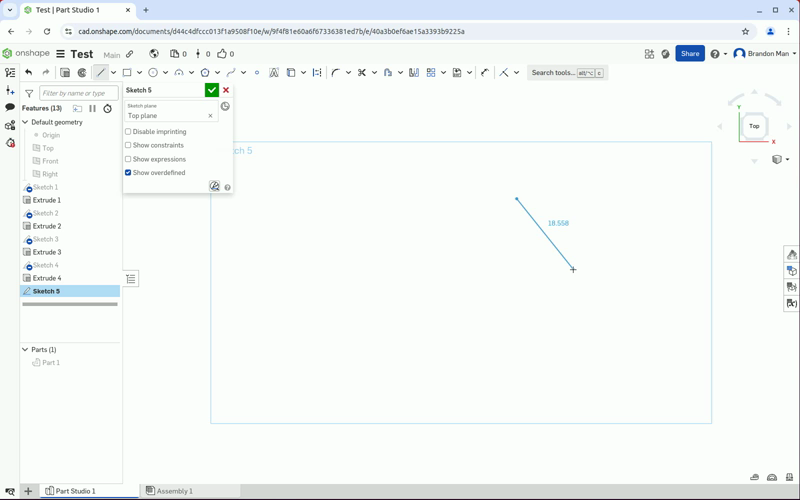
key_down(shift)
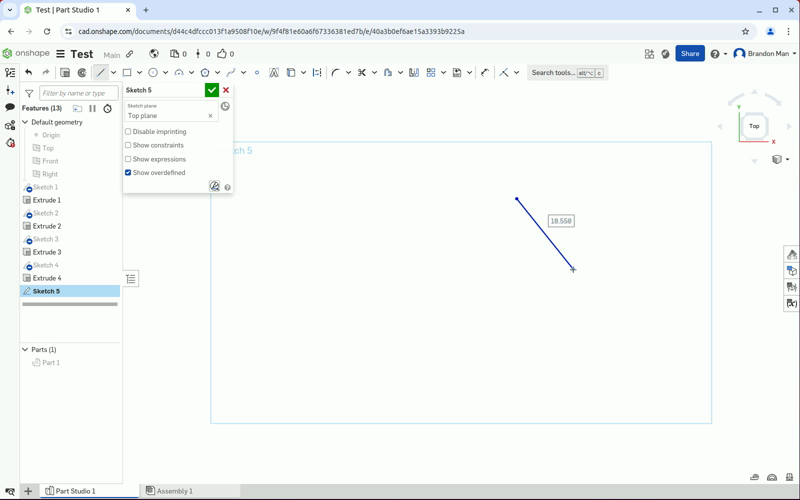
mouse_move(573, 198)
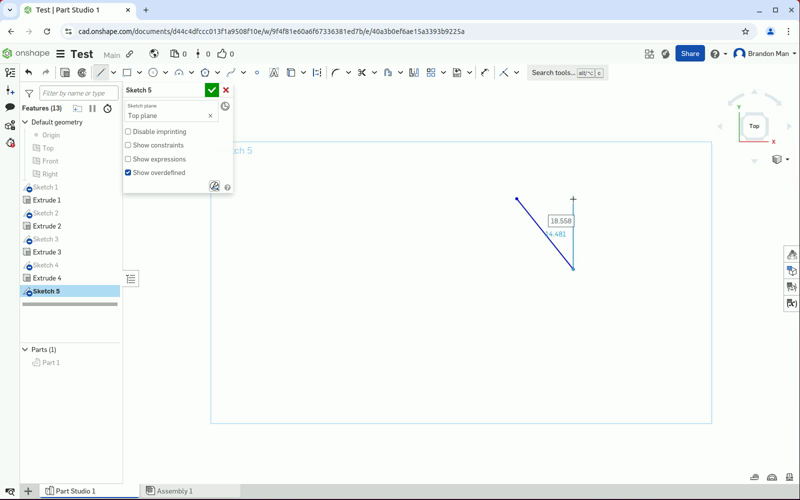
click(573, 198)
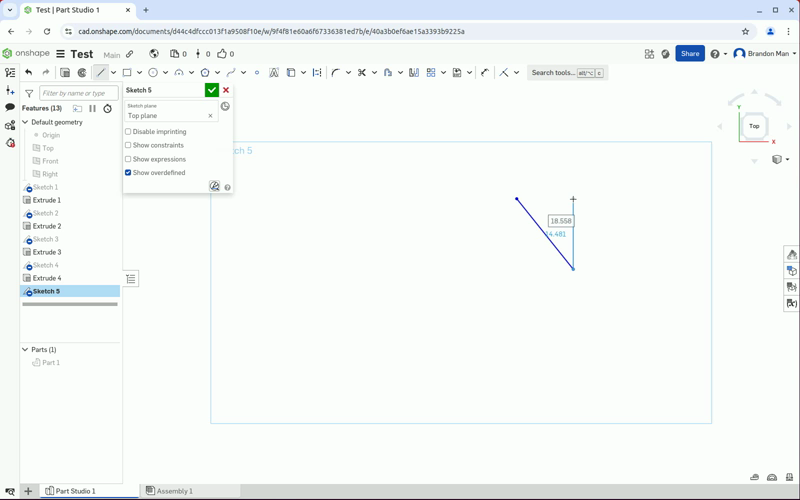
key_up(shift)
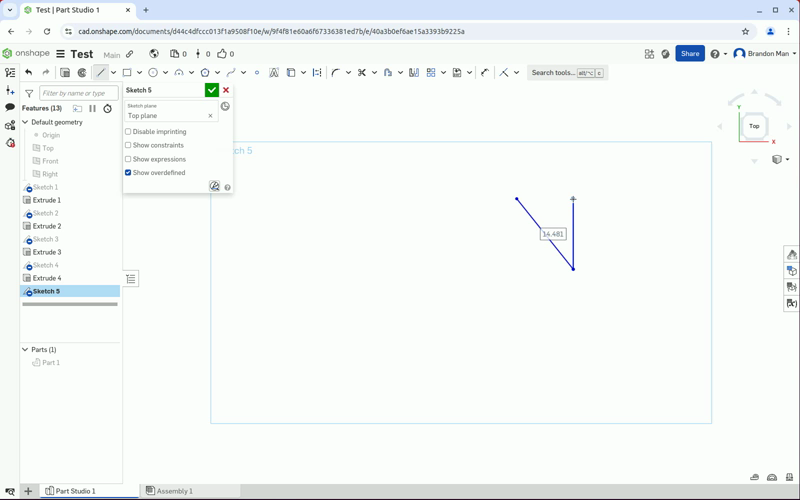
mouse_move(589, 198)
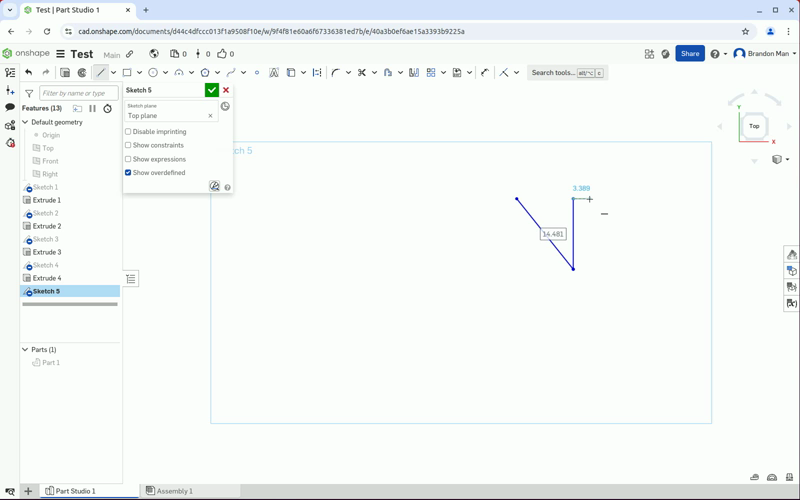
key_down(shift)
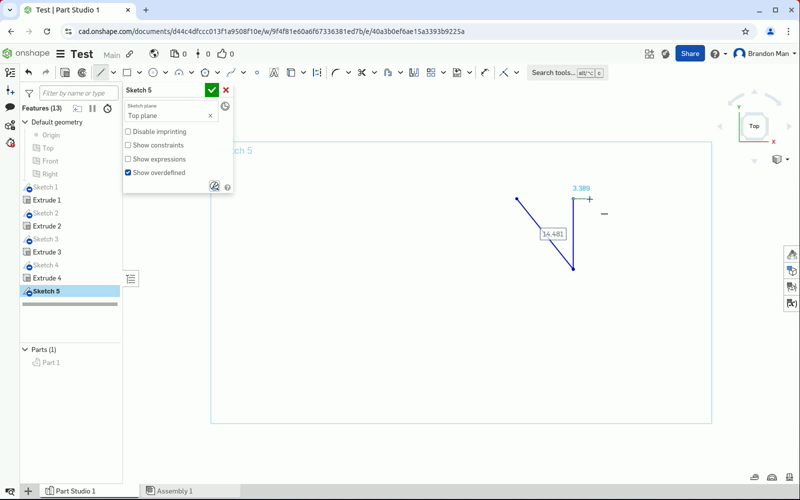
mouse_move(516, 198)
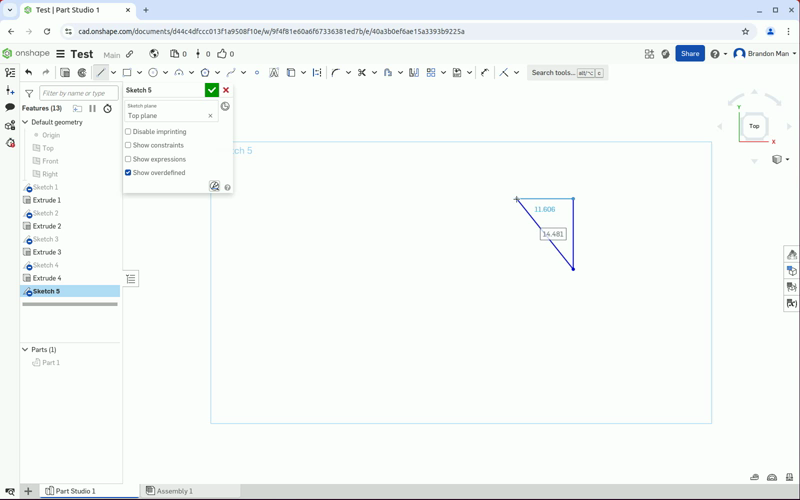
key_up(shift)
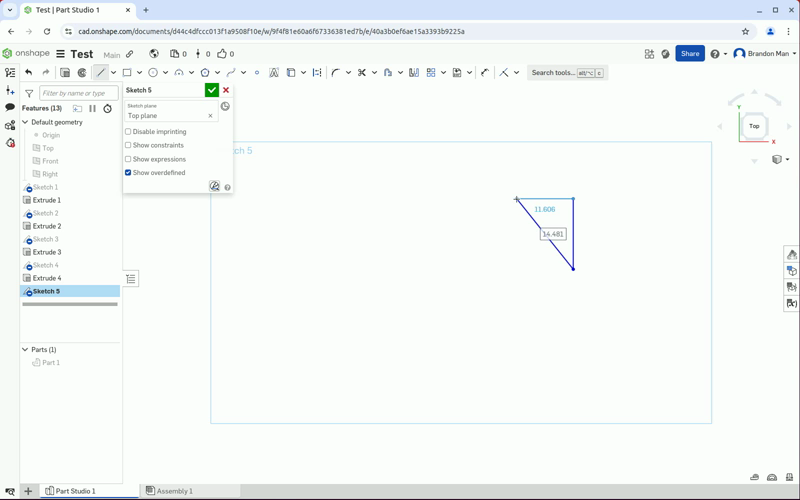
click(516, 198)
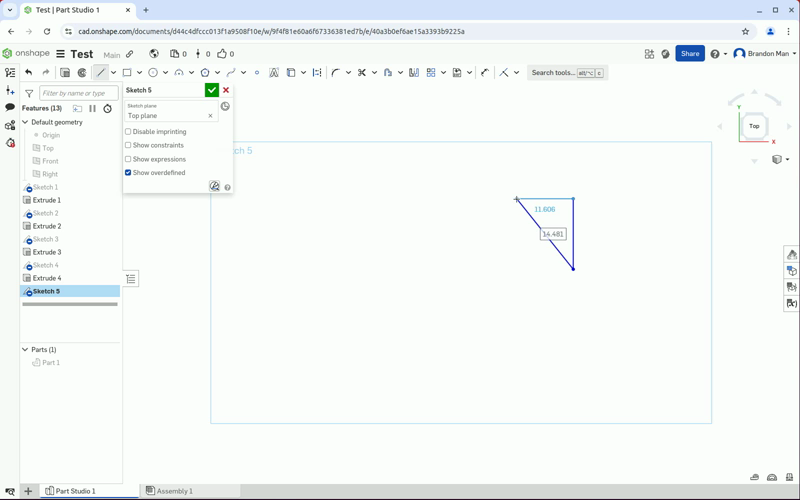
key(esc)
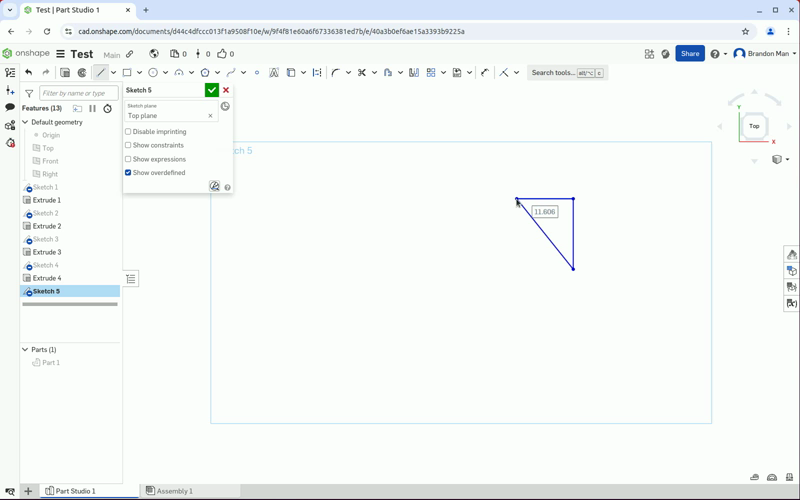
mouse_move(561, 234)
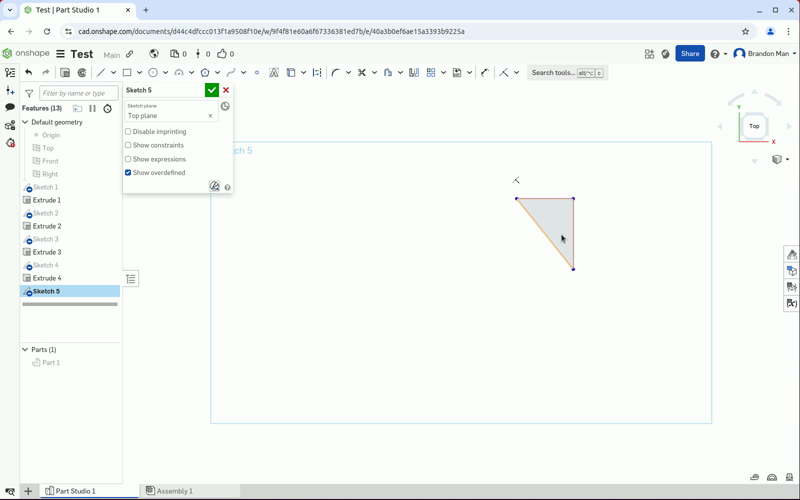
click(561, 234)
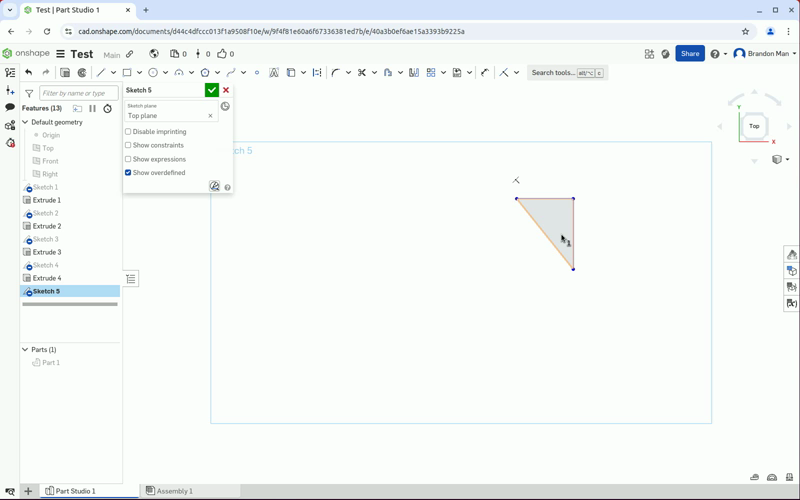
mouse_move(73, 352)
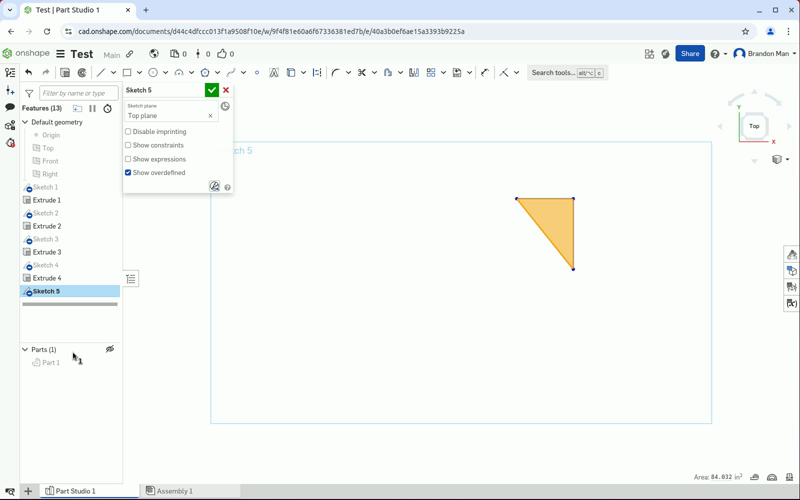
key(shift+y)
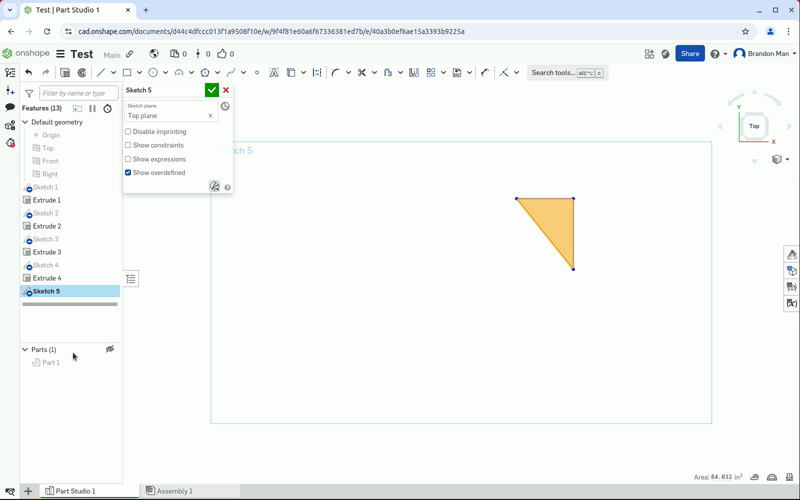
key(shift+e)
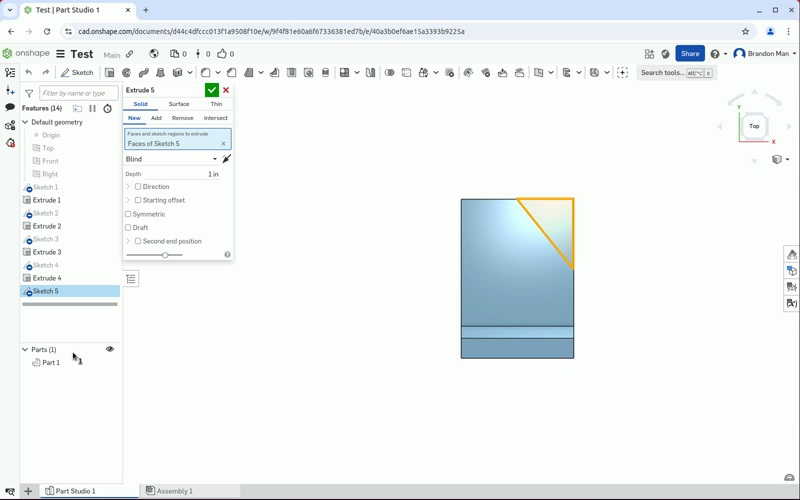
mouse_move(143, 106)
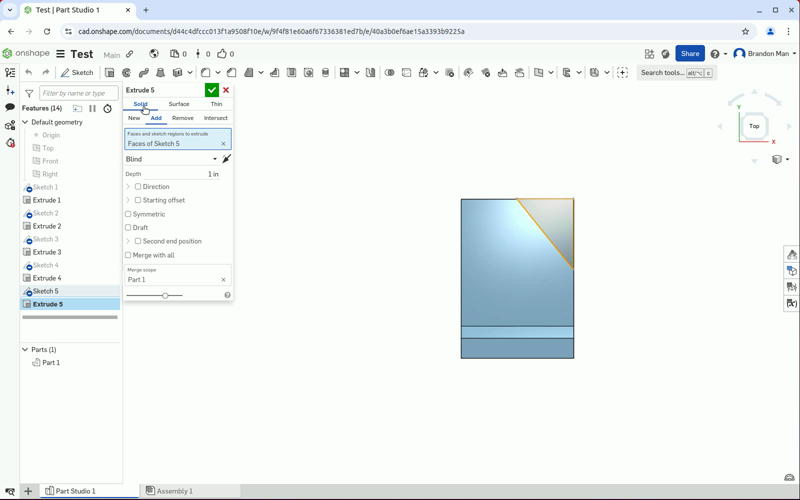
click(143, 106)
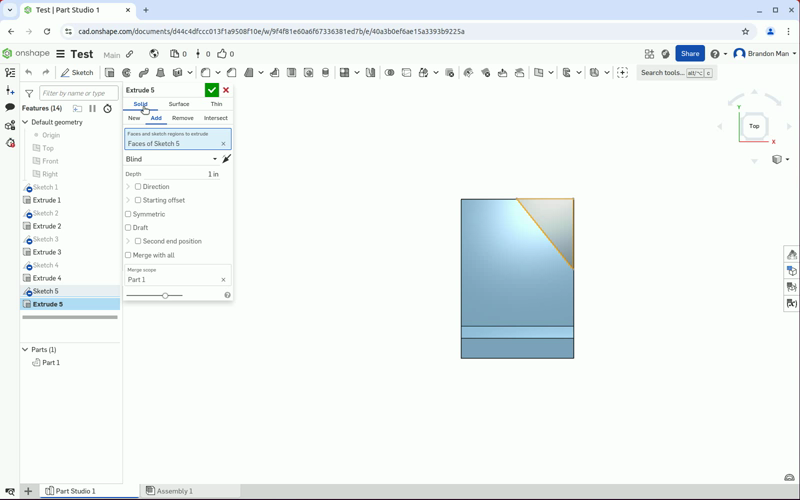
mouse_move(186, 120)
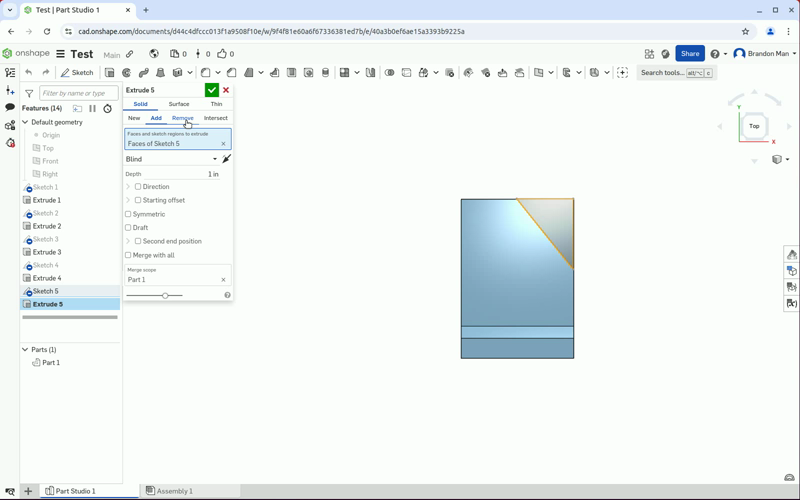
click(186, 120)
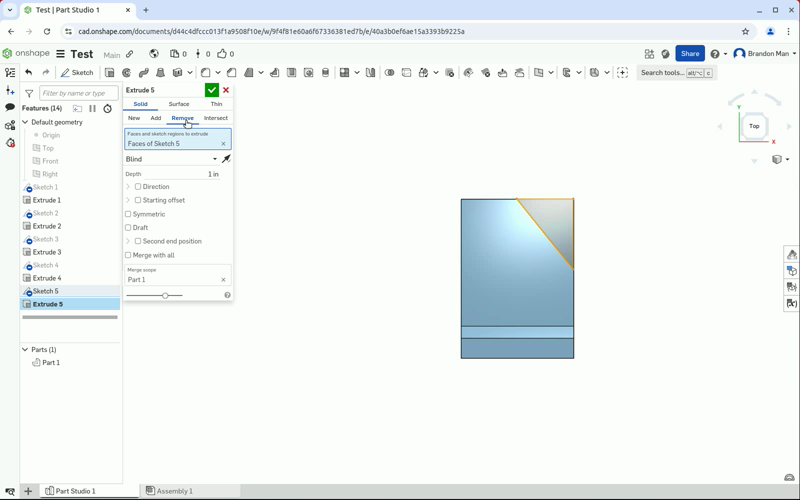
key(tab, 4)
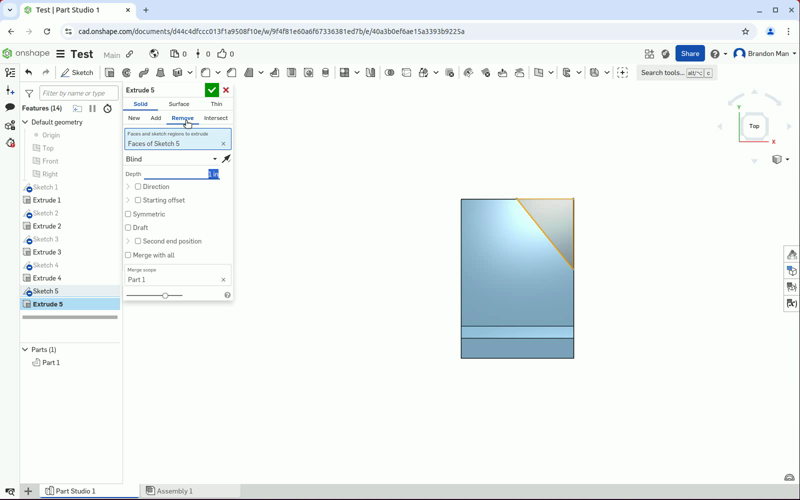
text(5.777)
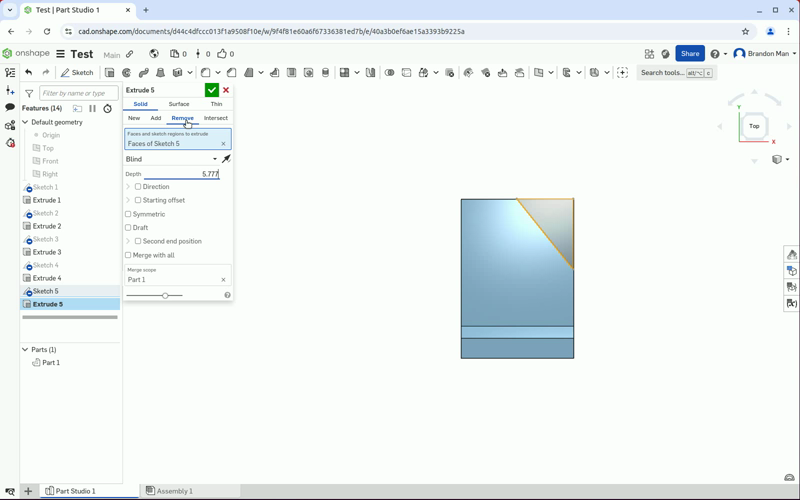
key(tab, 6)
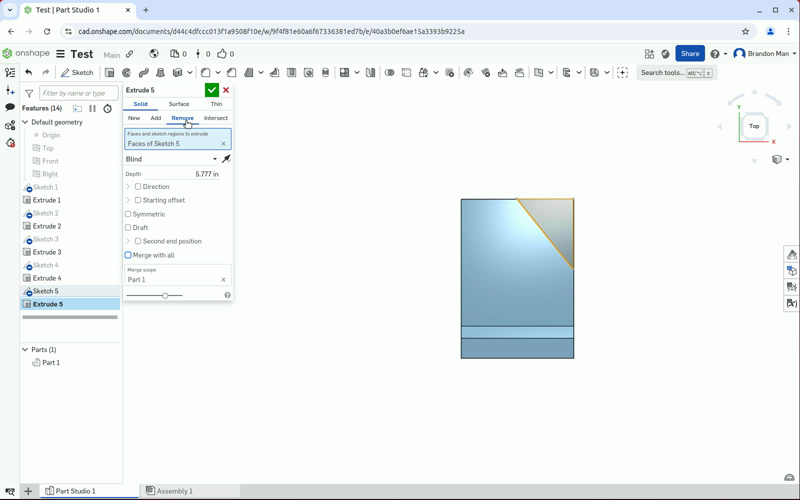
key(space)
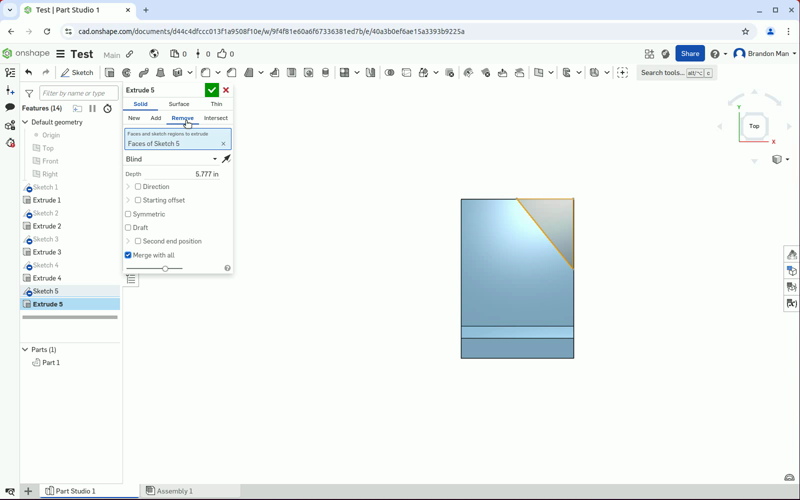
key(enter)
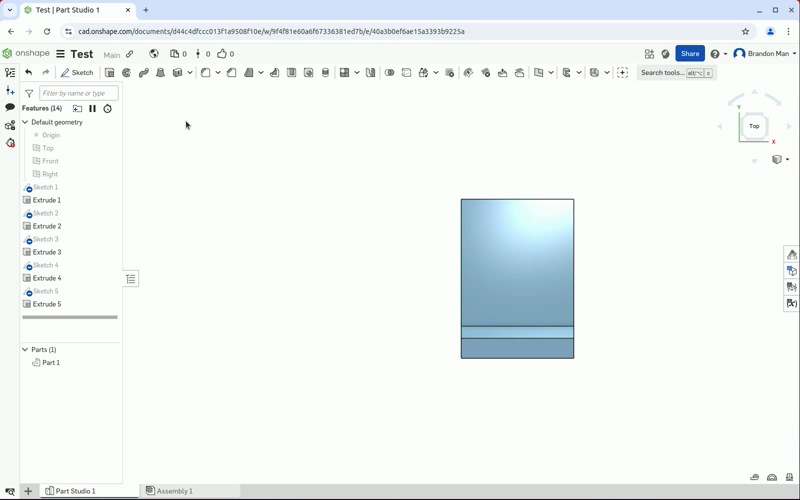
key(shift+h)
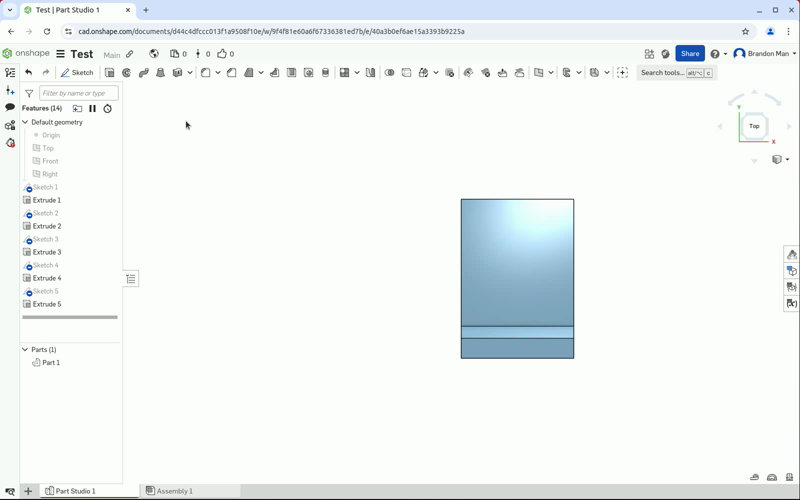
key(shift+h)
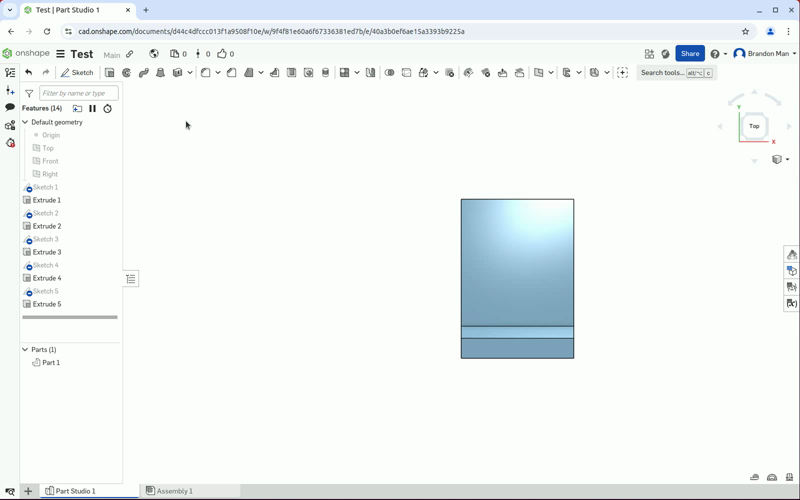
mouse_move(73, 189)
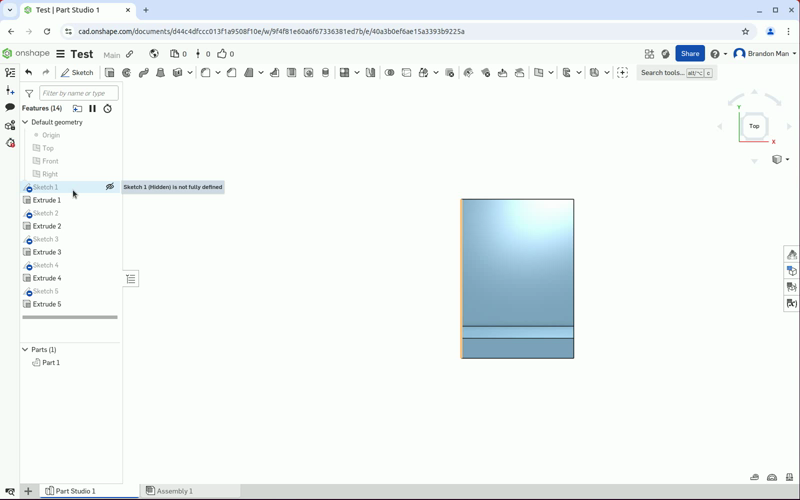
click(73, 189)
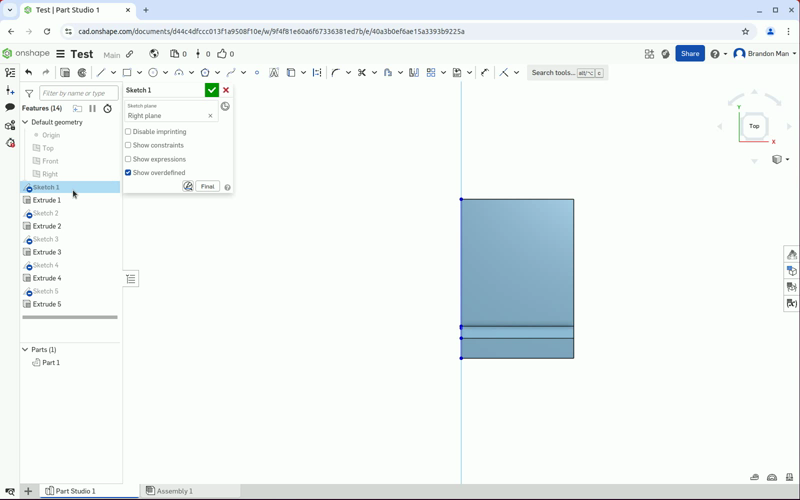
mouse_move(229, 92)
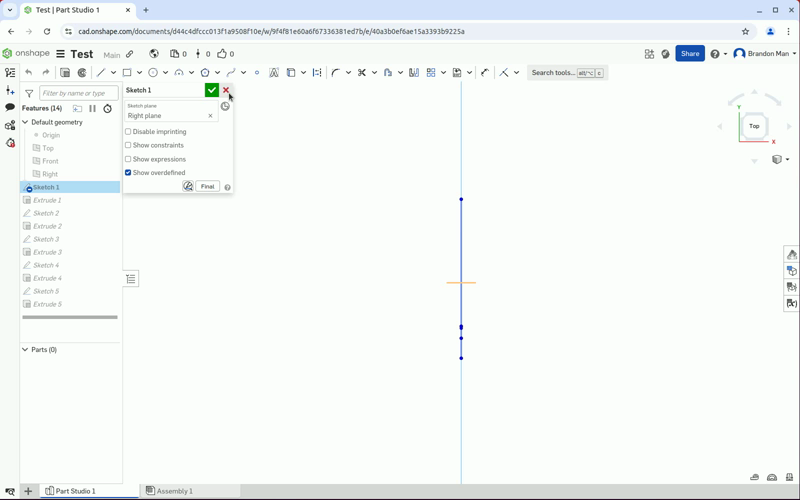
click(229, 92)
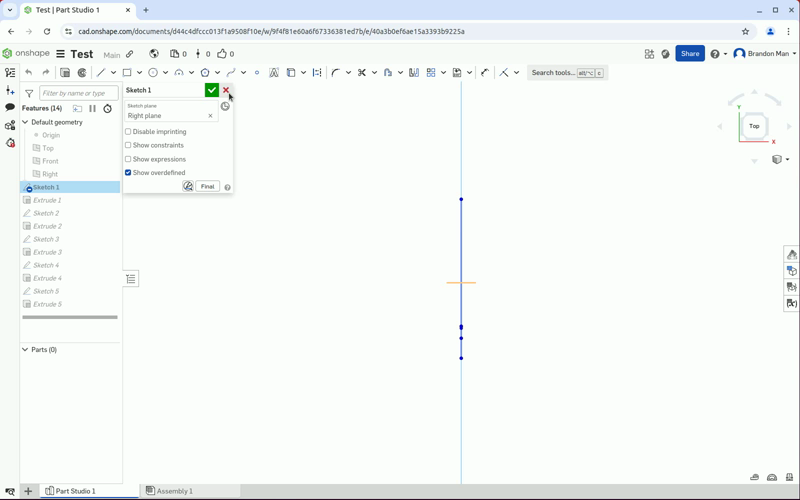
key(shift+s)
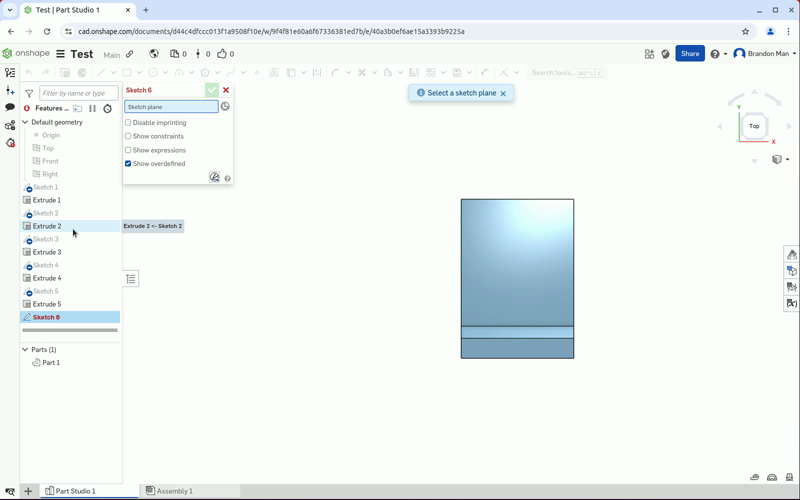
scroll(3)
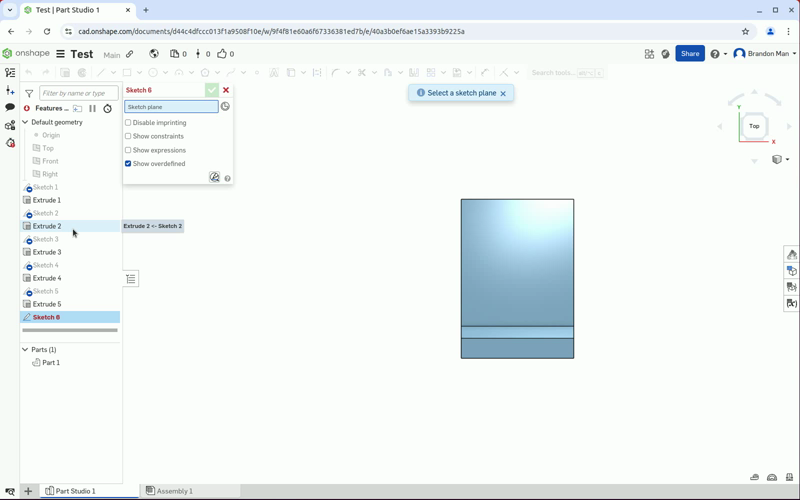
mouse_move(73, 150)
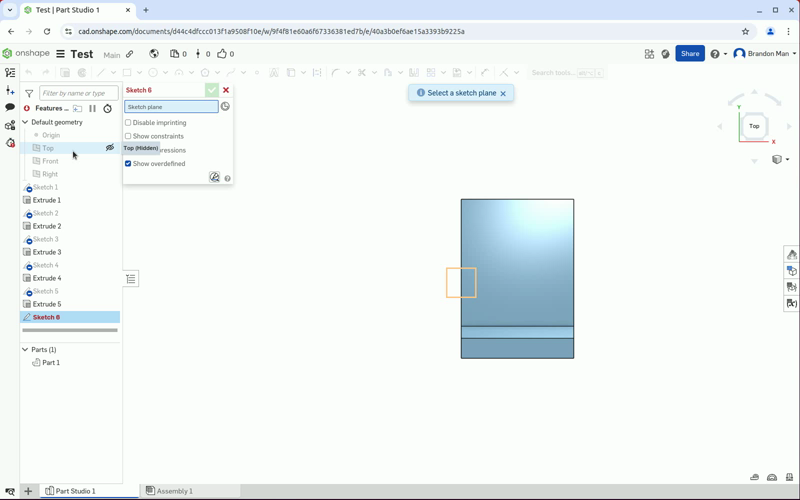
click(73, 150)
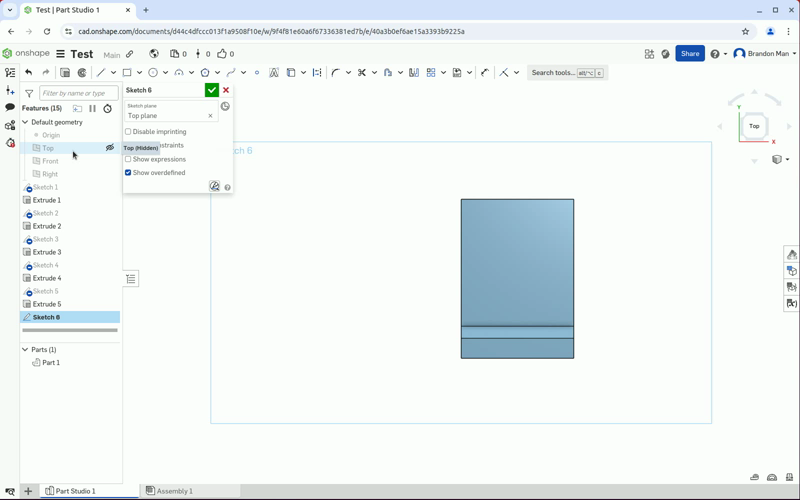
mouse_move(73, 352)
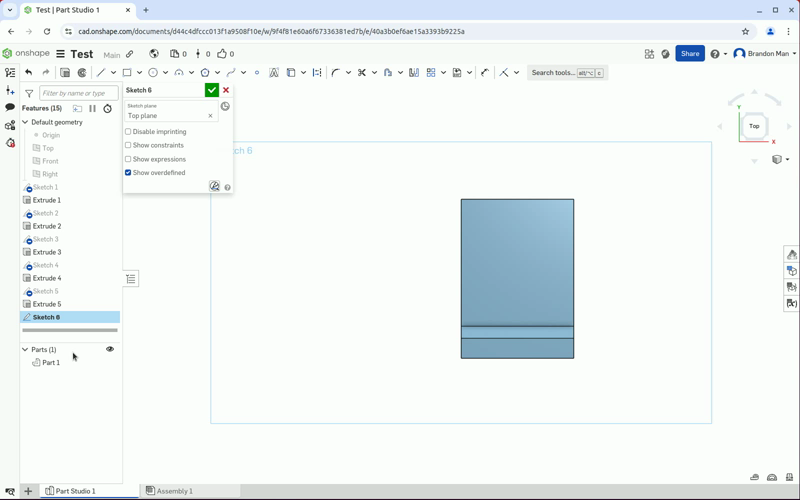
key(y)
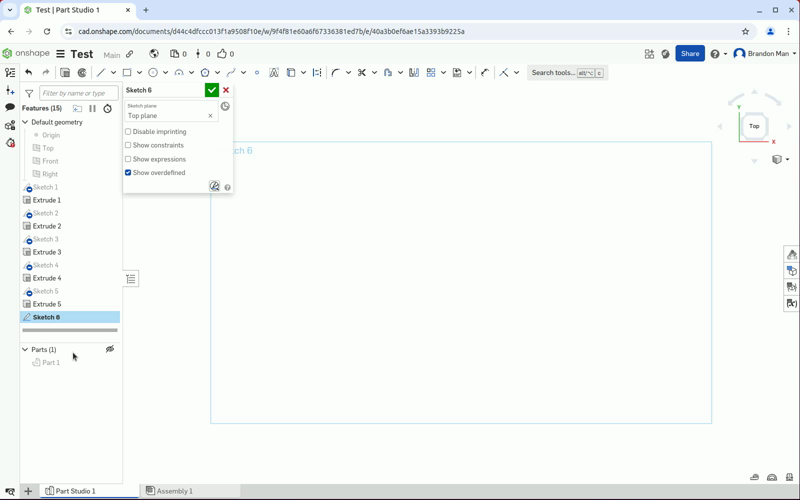
key(l)
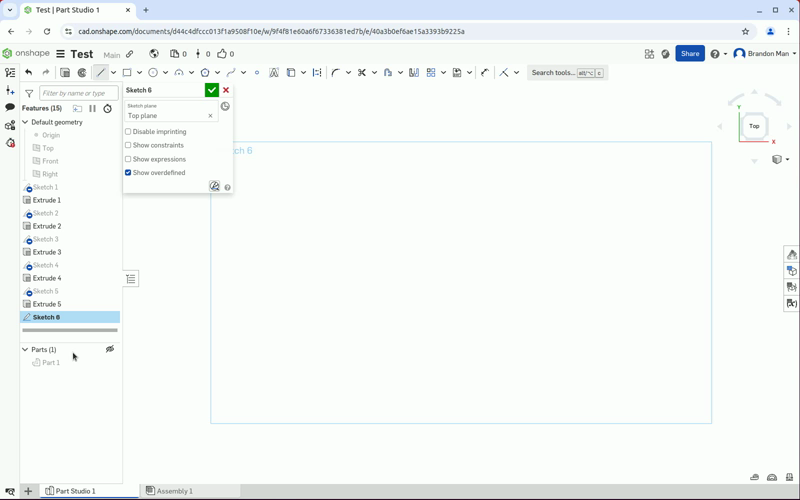
key_down(shift)
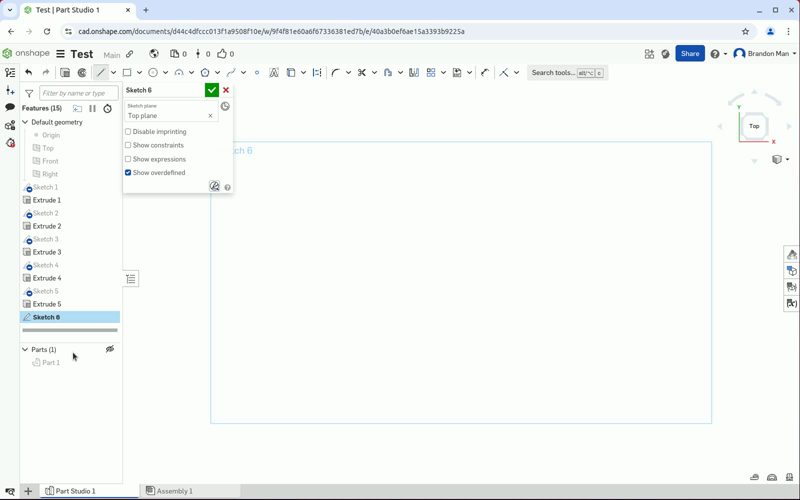
mouse_move(467, 198)
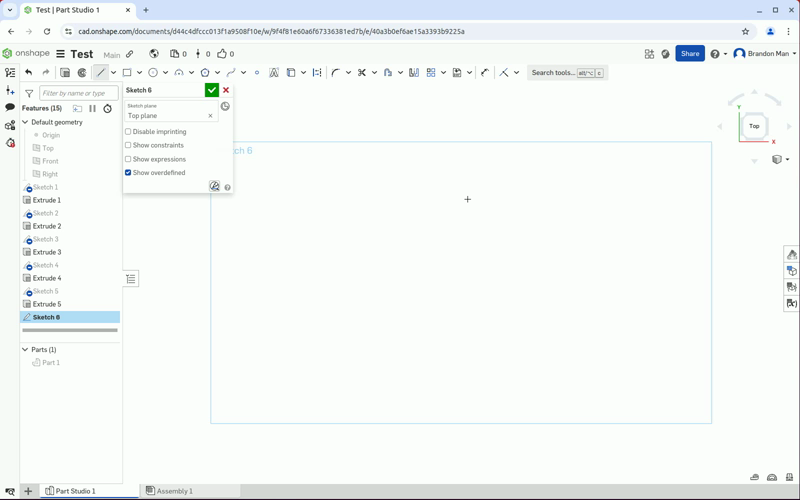
click(467, 198)
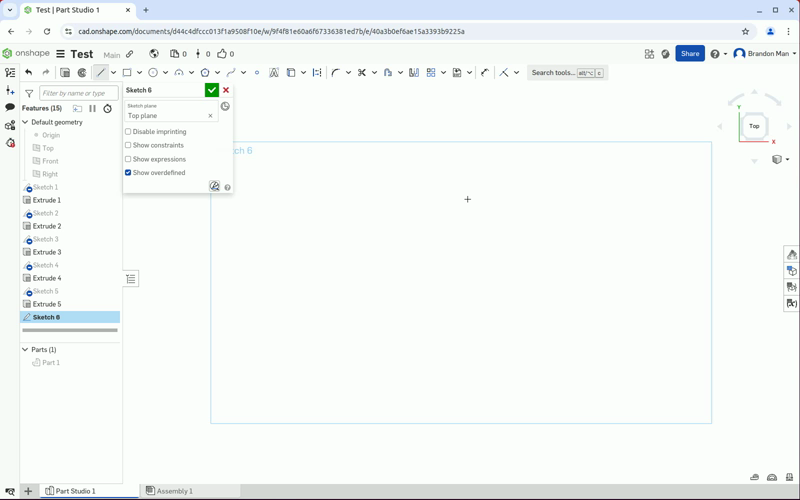
key_up(shift)
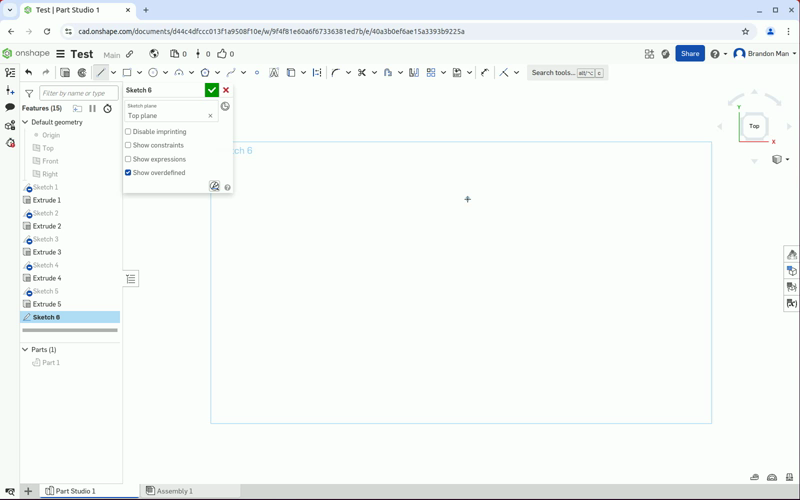
key_down(shift)
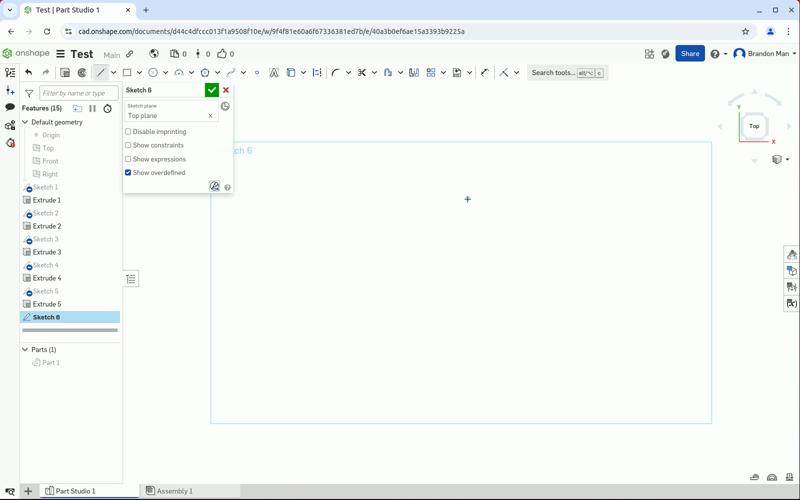
mouse_move(497, 198)
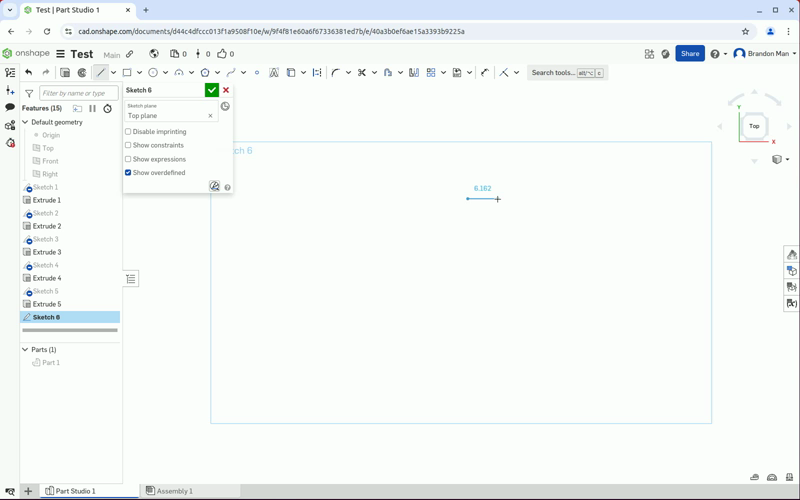
mouse_move(483, 198)
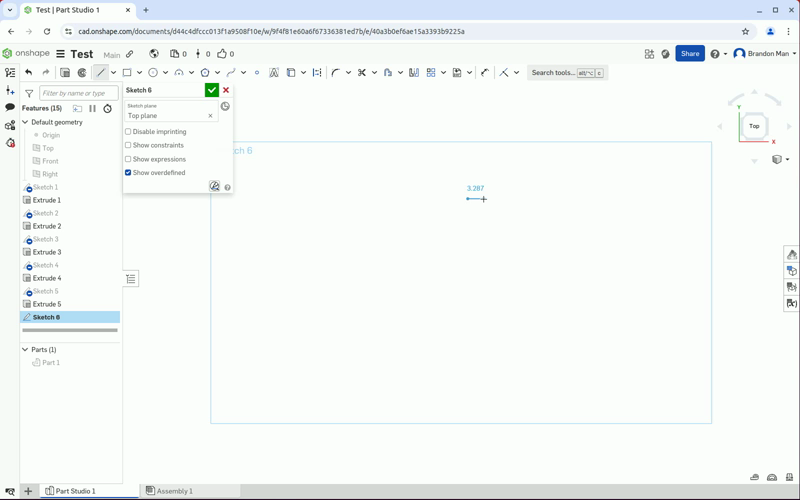
click(483, 198)
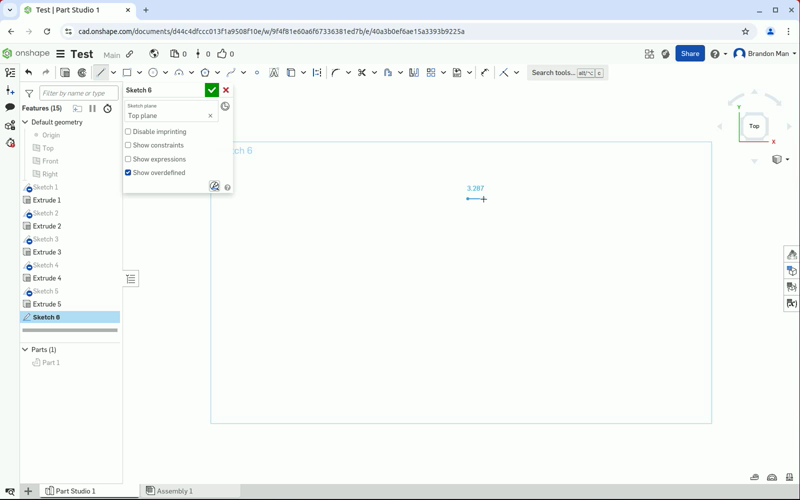
key_up(shift)
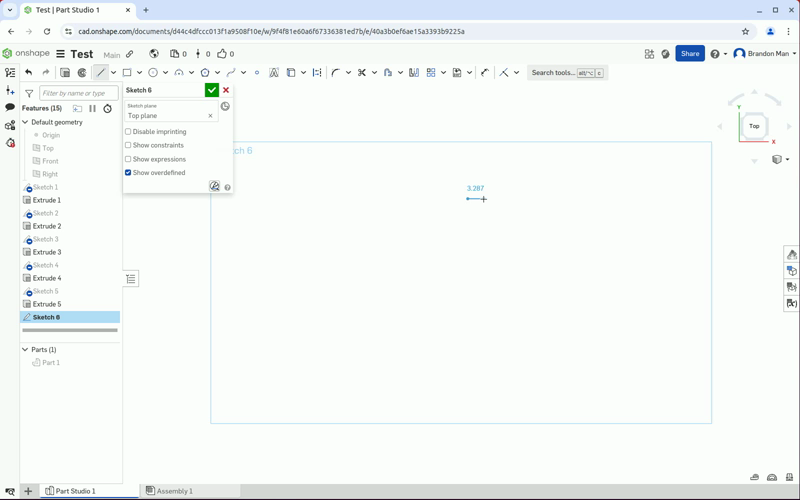
key_down(shift)
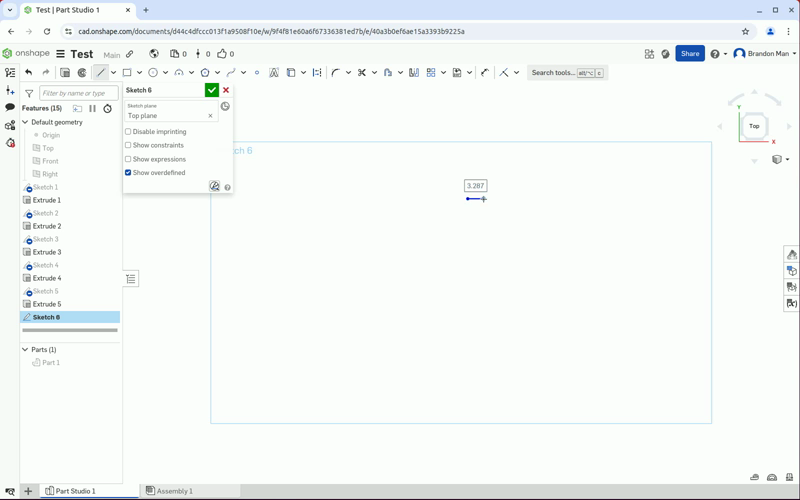
mouse_move(513, 198)
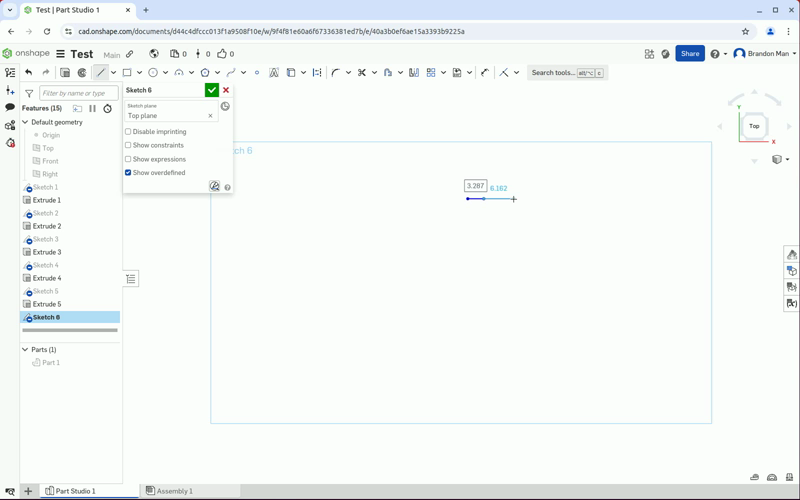
mouse_move(497, 198)
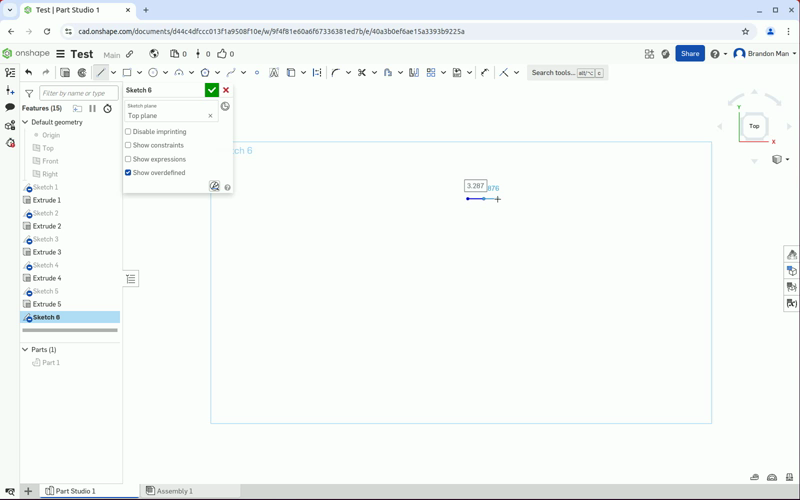
click(497, 198)
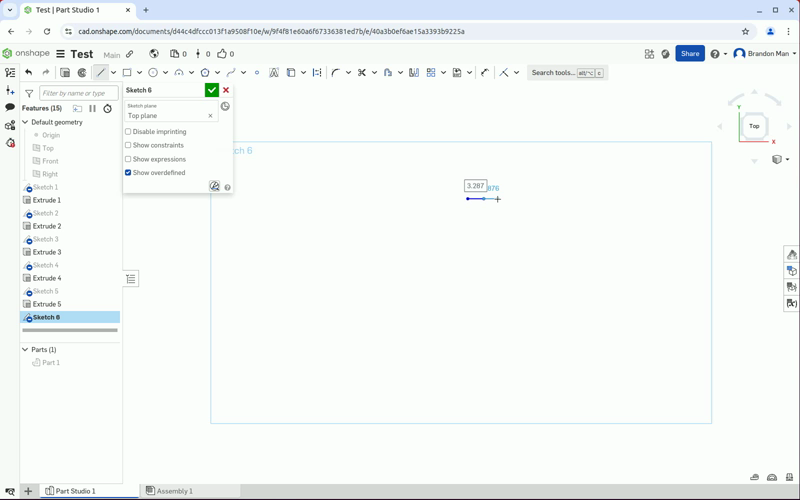
key_up(shift)
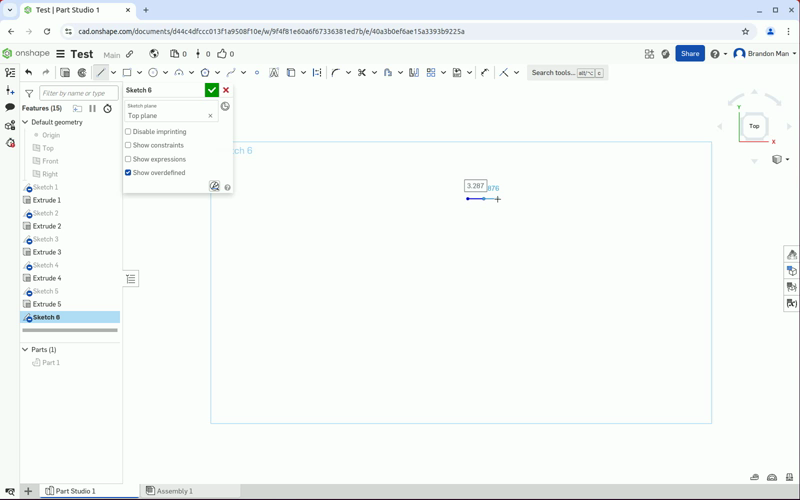
key_down(shift)
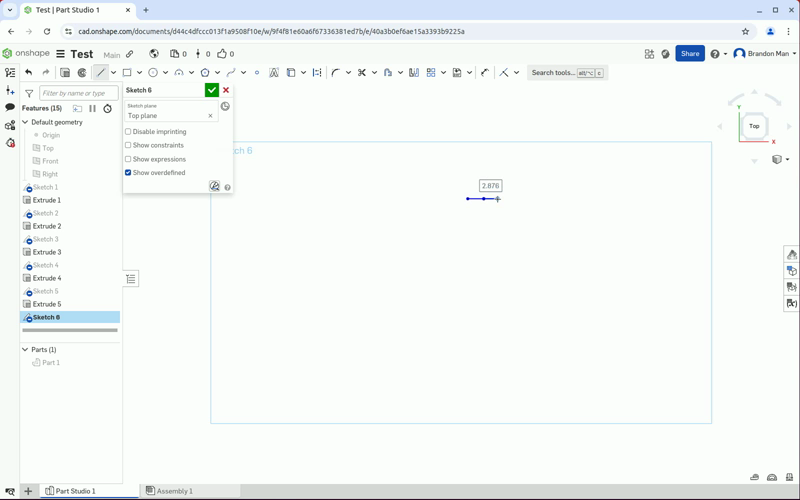
mouse_move(527, 198)
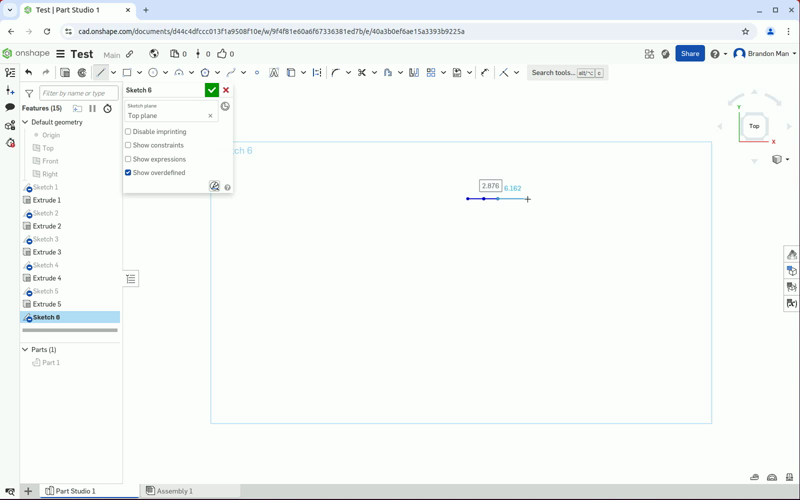
mouse_move(517, 198)
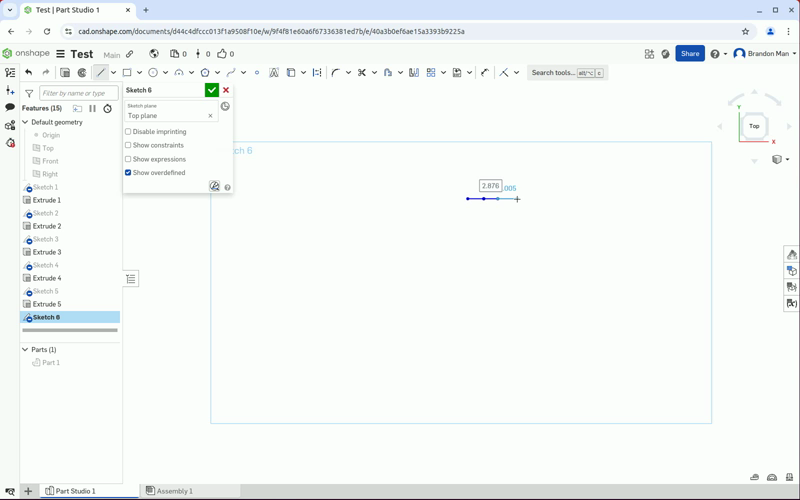
click(517, 198)
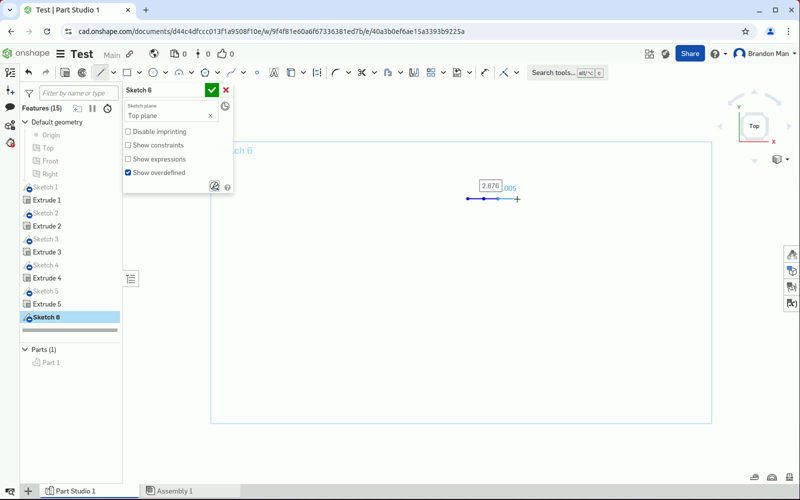
key_up(shift)
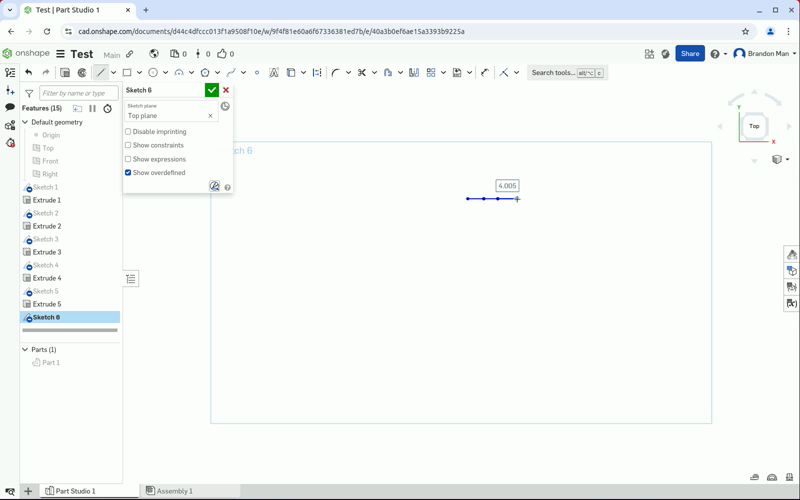
key_down(shift)
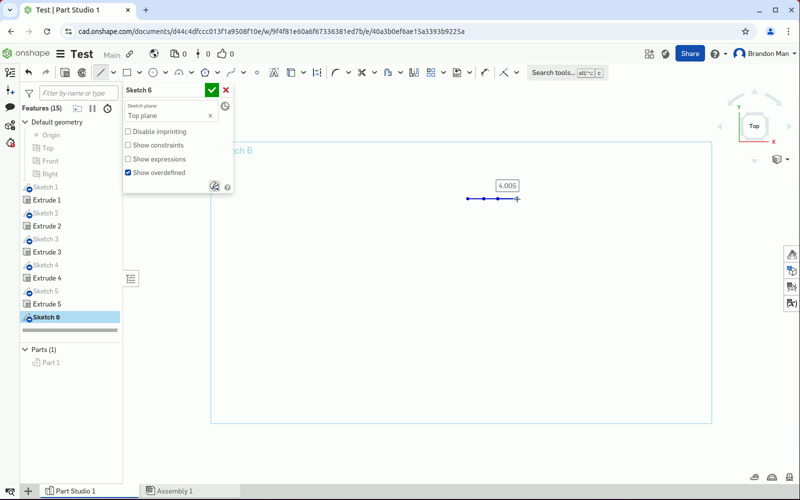
mouse_move(547, 198)
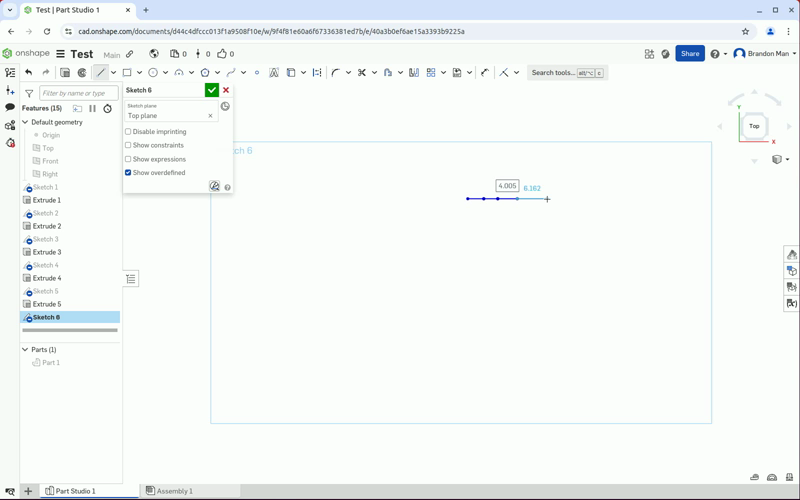
mouse_move(573, 198)
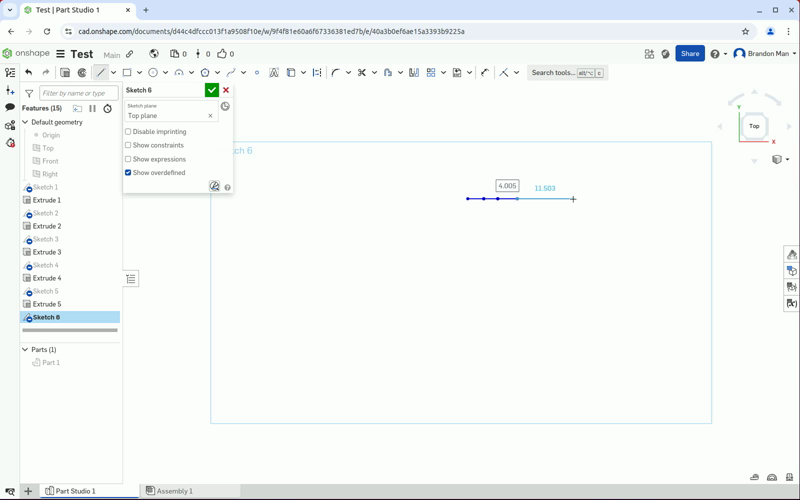
click(573, 198)
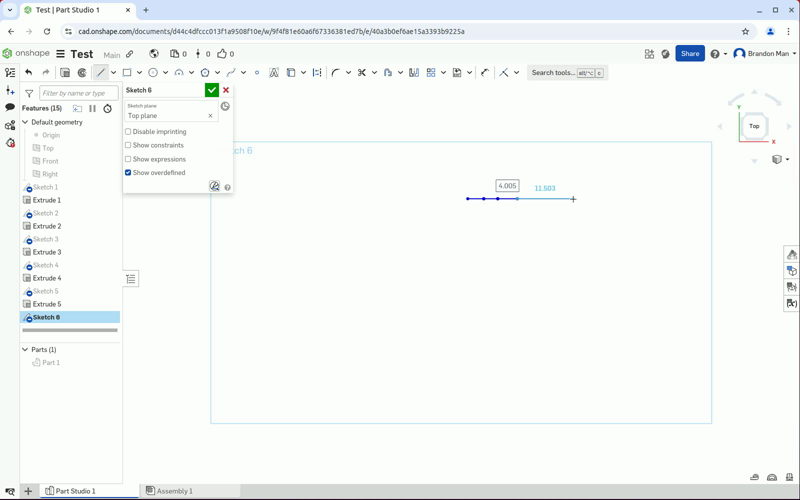
key_up(shift)
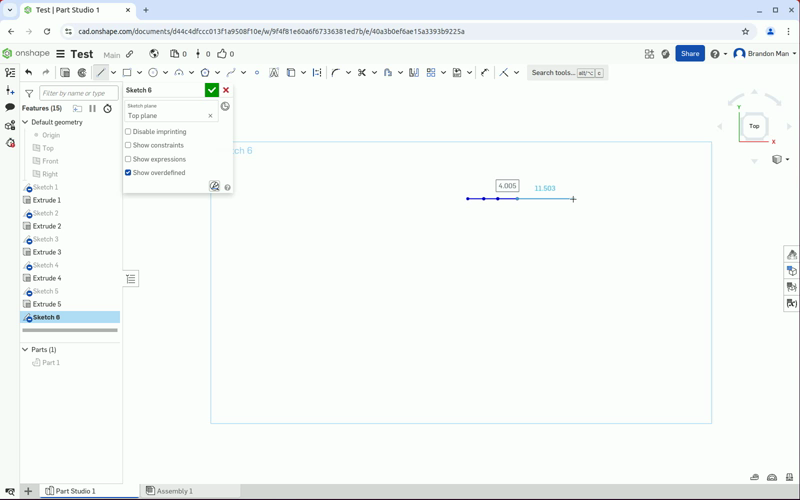
key_down(shift)
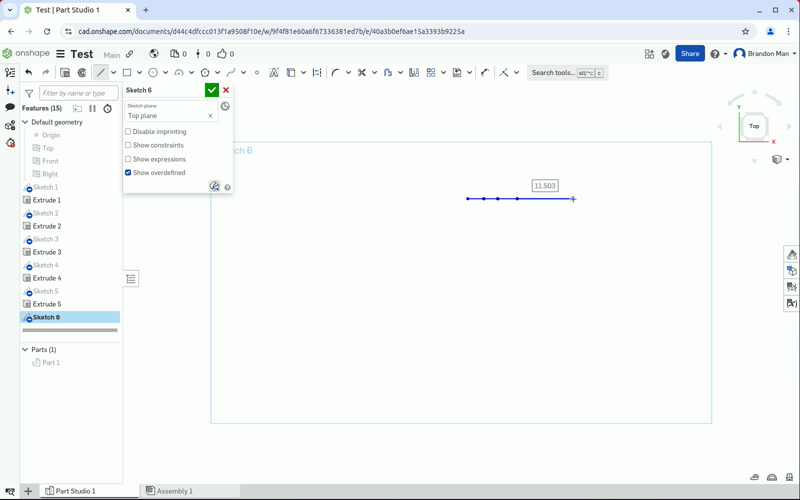
mouse_move(573, 268)
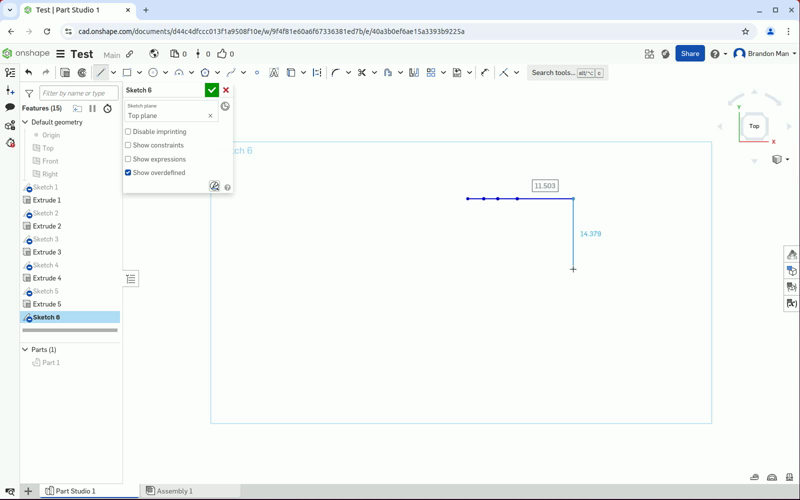
click(573, 268)
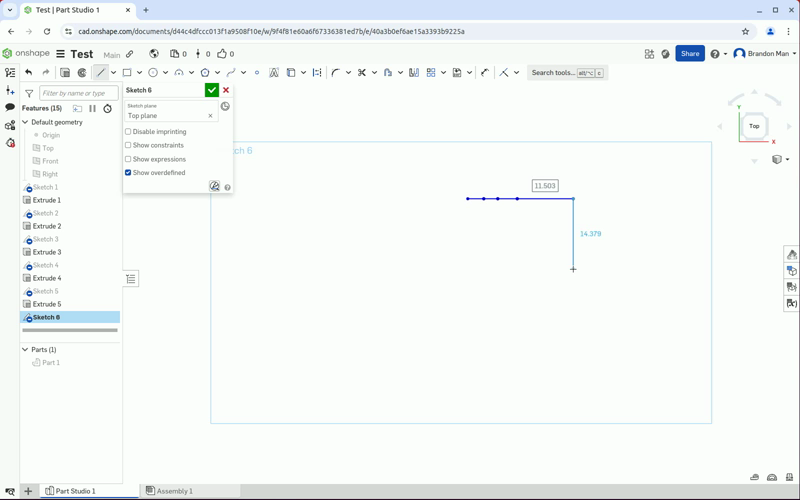
key_up(shift)
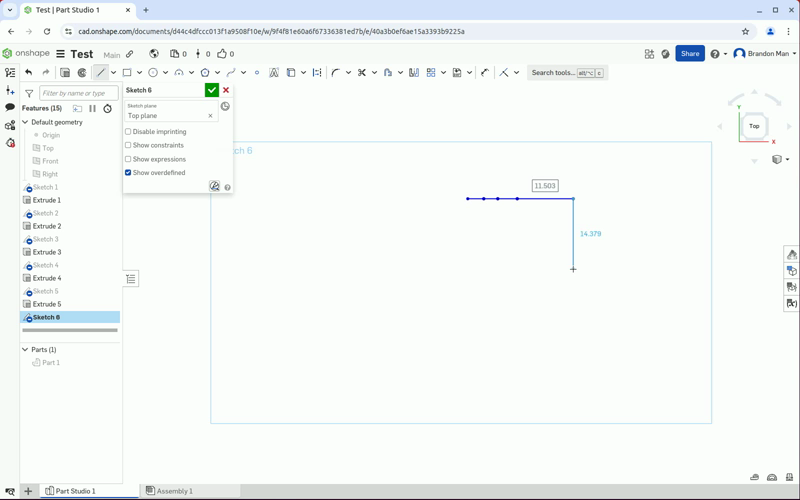
key_down(shift)
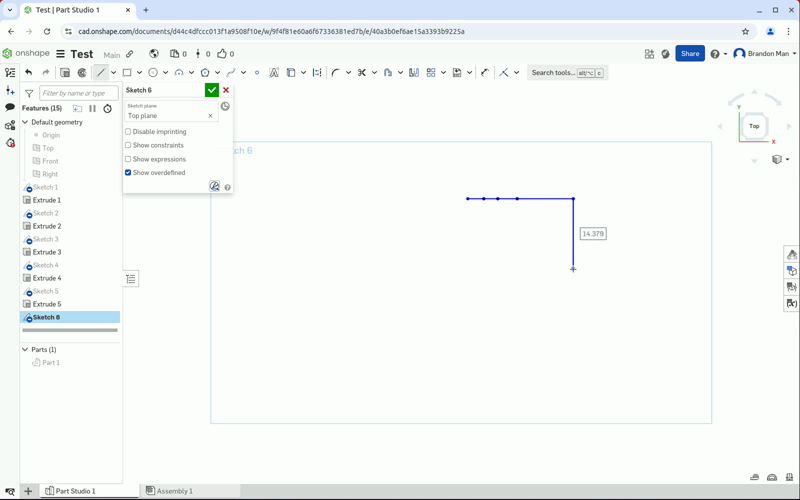
mouse_move(589, 149)
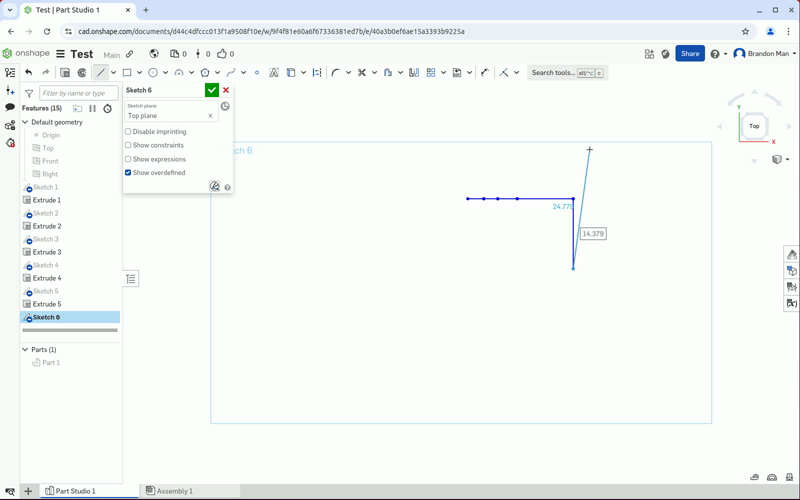
click(589, 149)
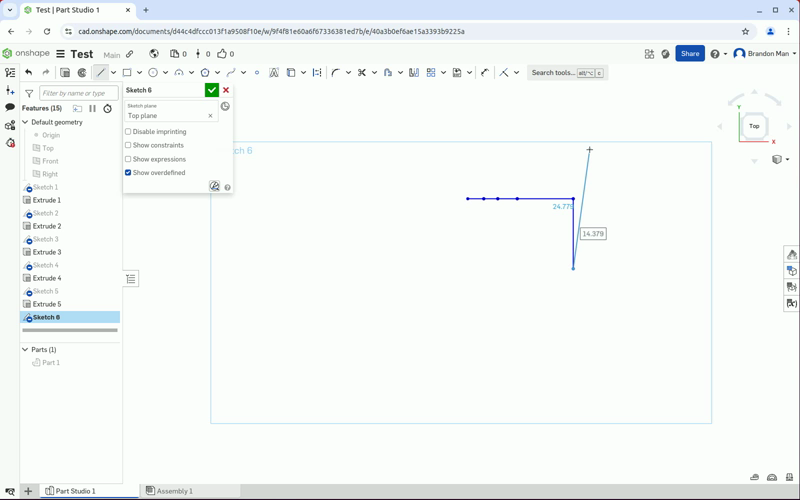
key_up(shift)
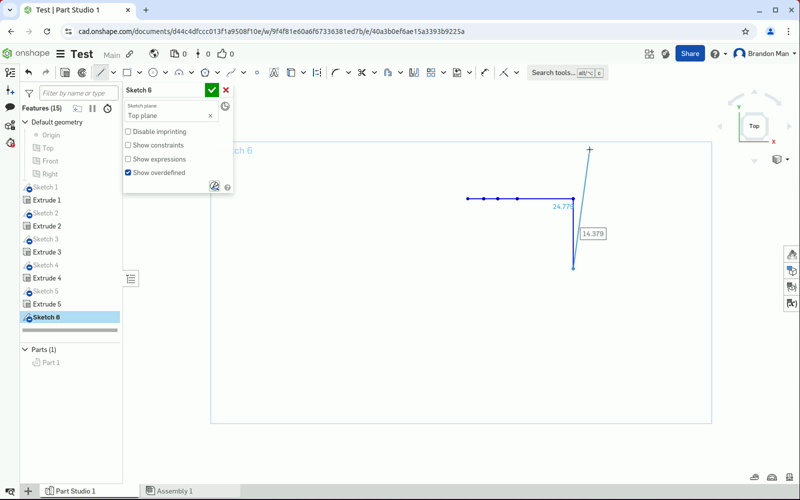
key_down(shift)
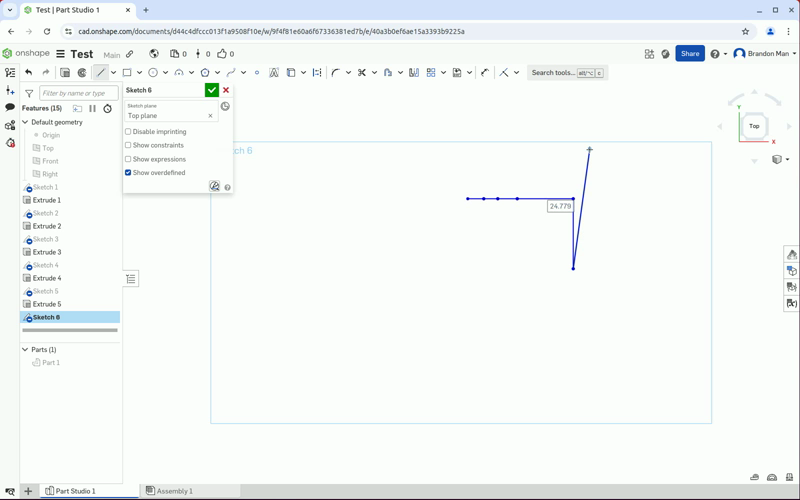
mouse_move(480, 170)
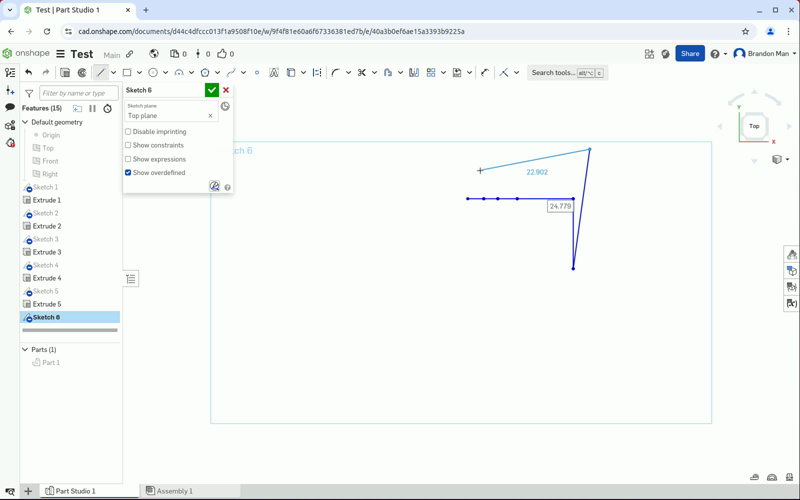
click(480, 170)
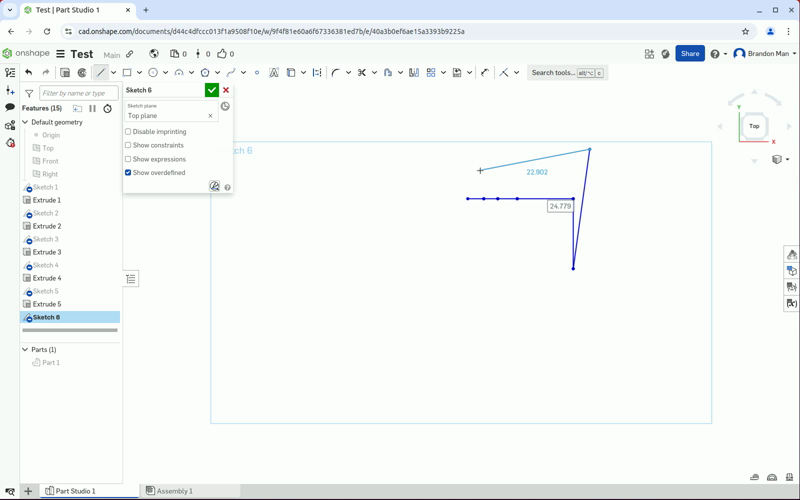
key_up(shift)
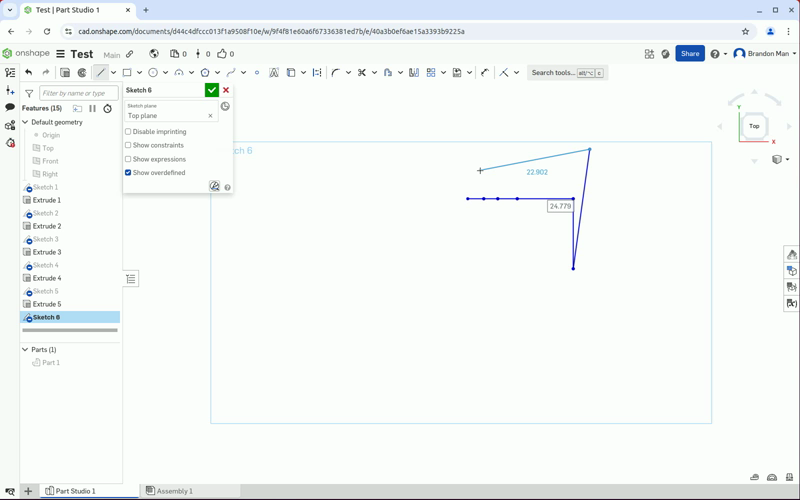
mouse_move(510, 170)
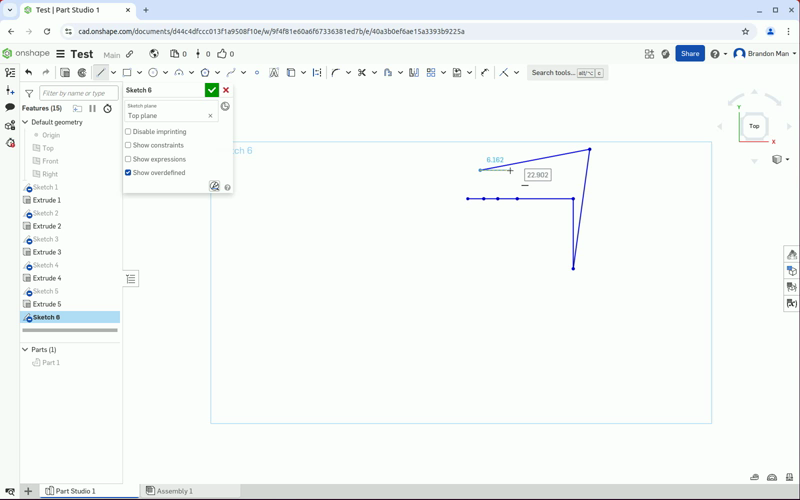
key_down(shift)
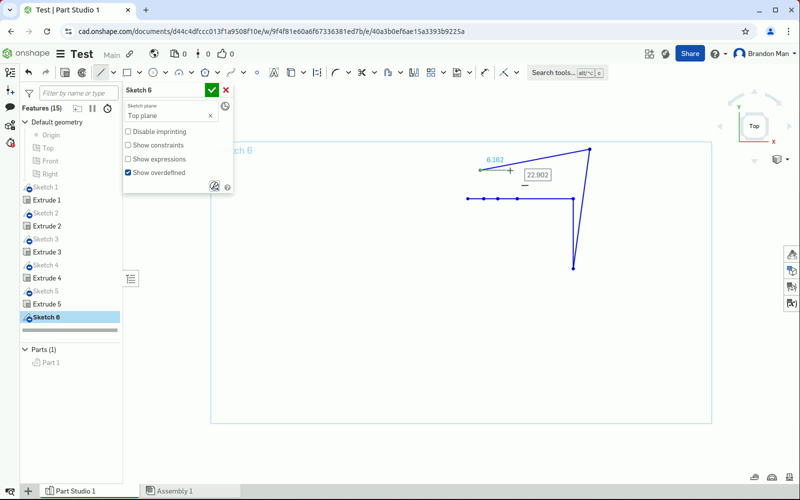
mouse_move(467, 198)
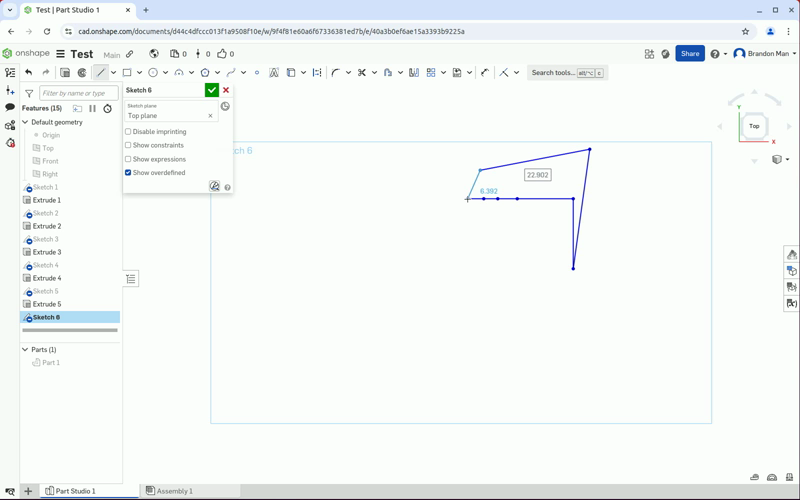
key_up(shift)
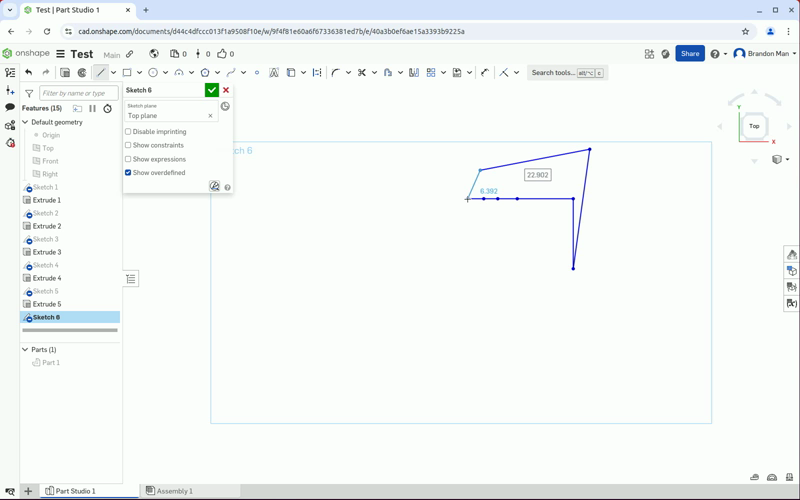
click(467, 198)
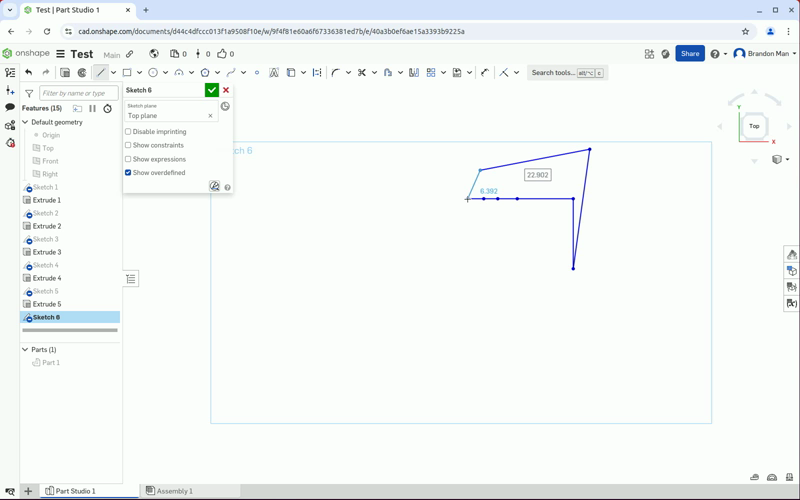
key(esc)
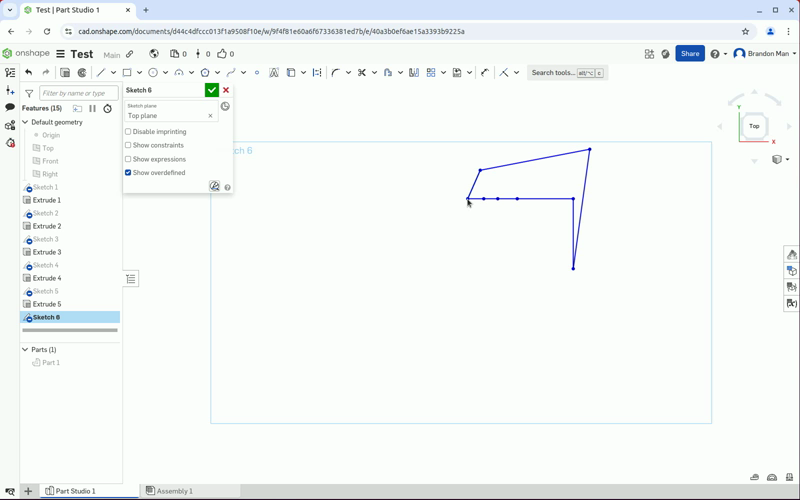
mouse_move(544, 180)
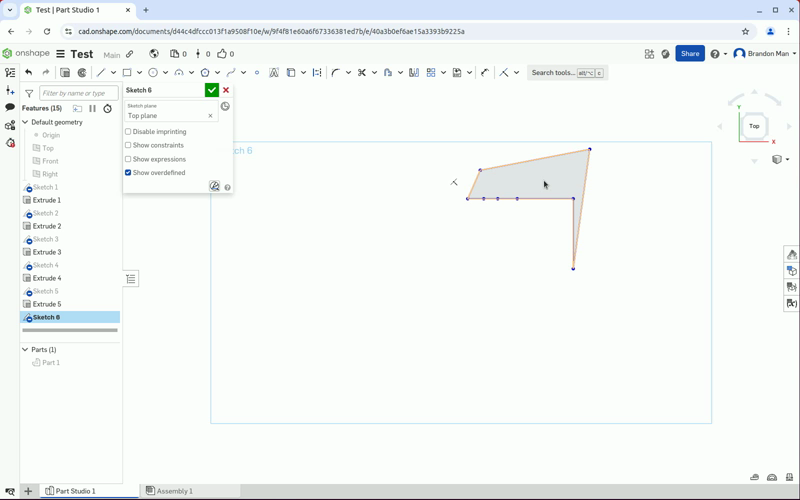
click(544, 180)
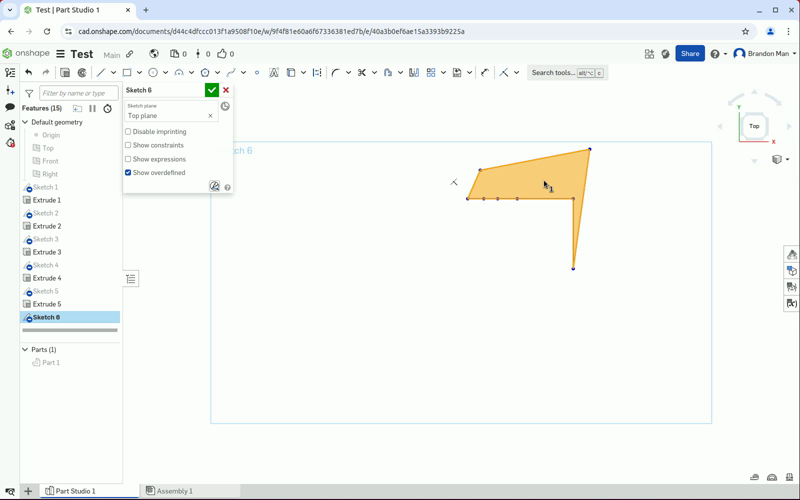
mouse_move(73, 352)
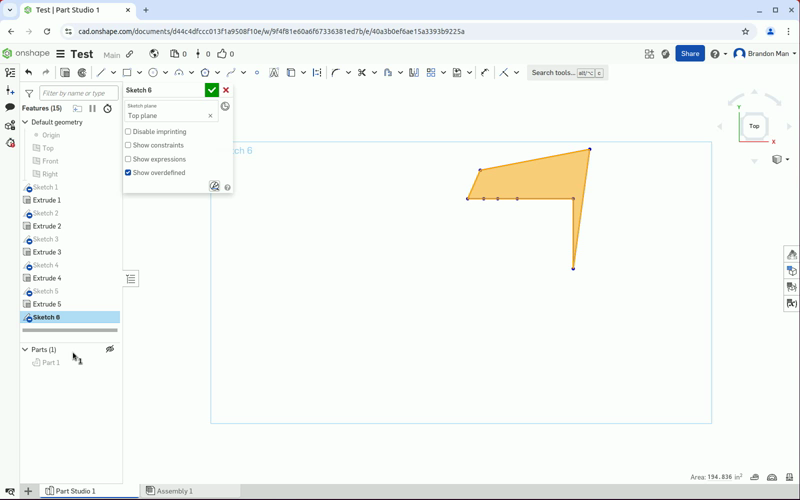
key(shift+y)
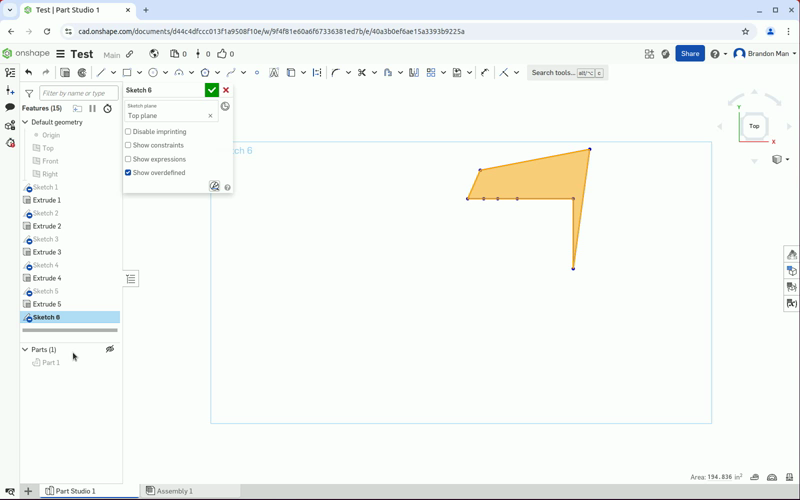
key(shift+e)
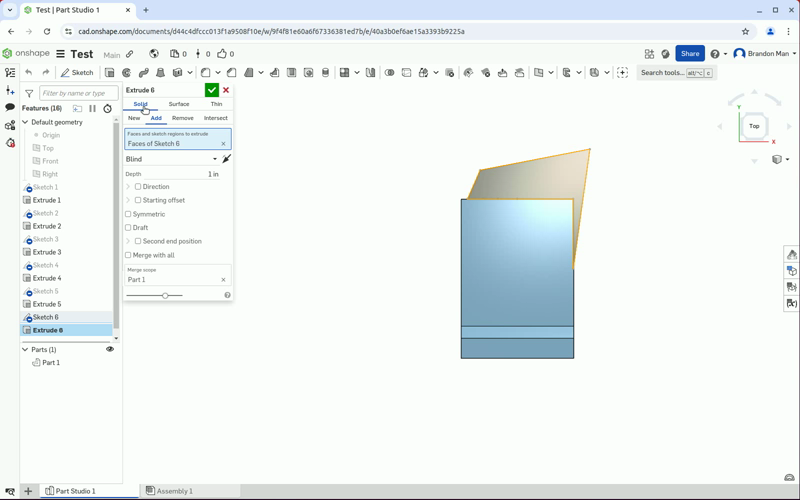
mouse_move(143, 106)
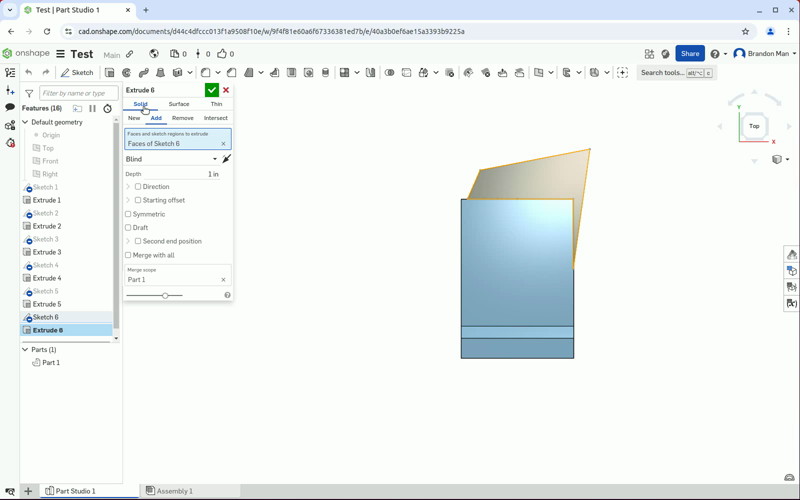
click(143, 106)
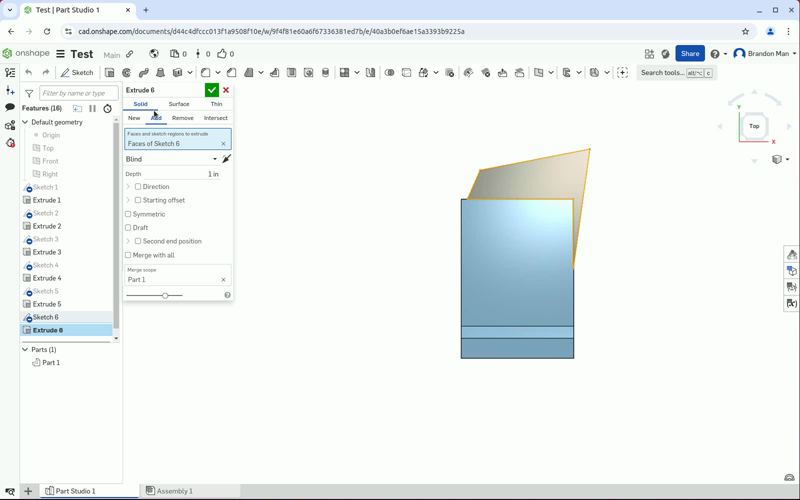
mouse_move(186, 120)
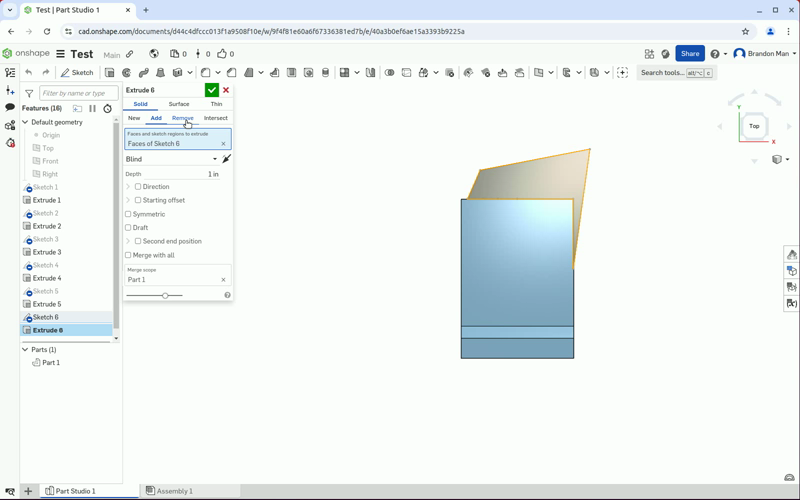
click(186, 120)
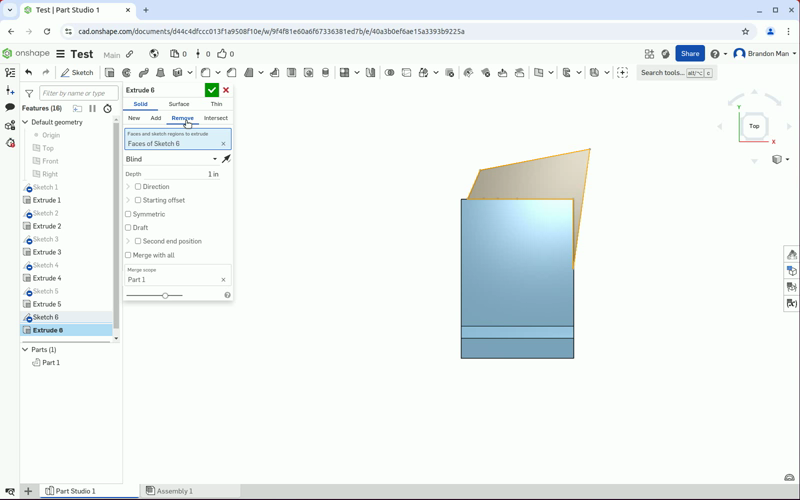
key(tab, 4)
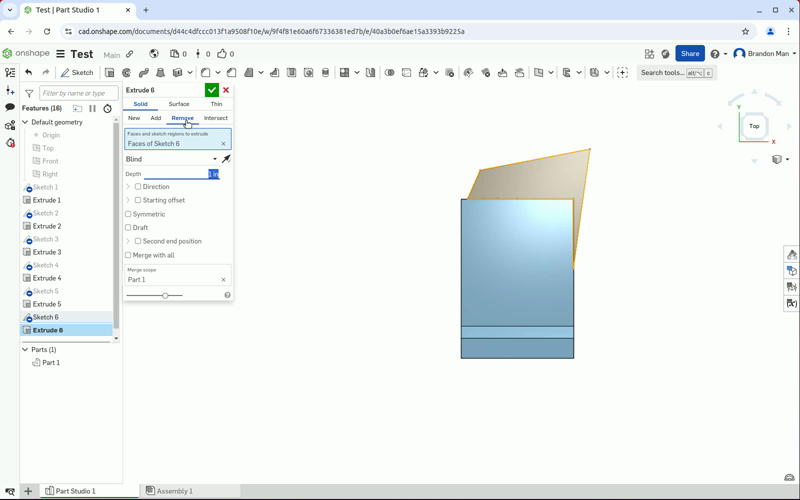
text(5.777)
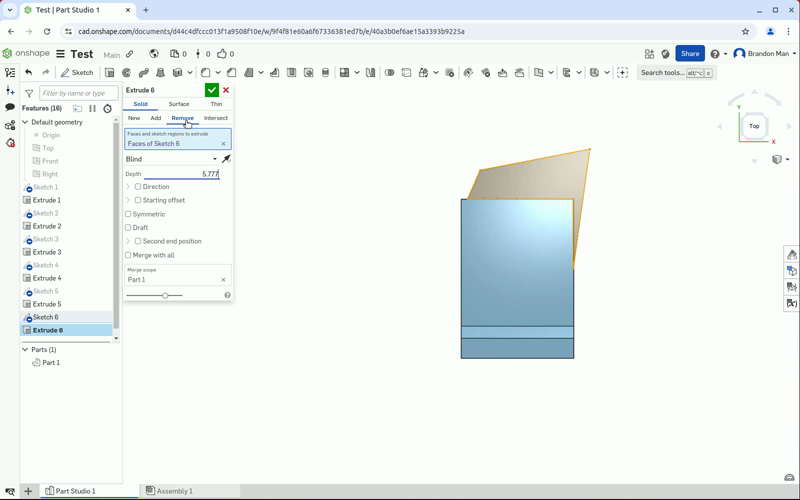
key(tab, 6)
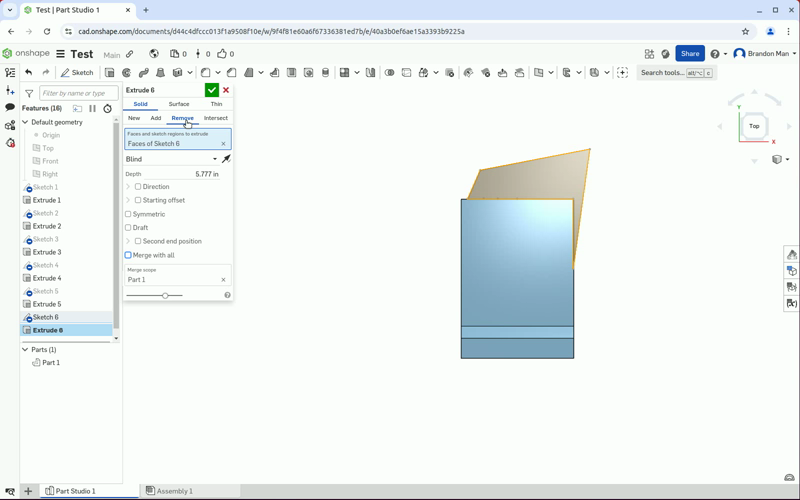
key(space)
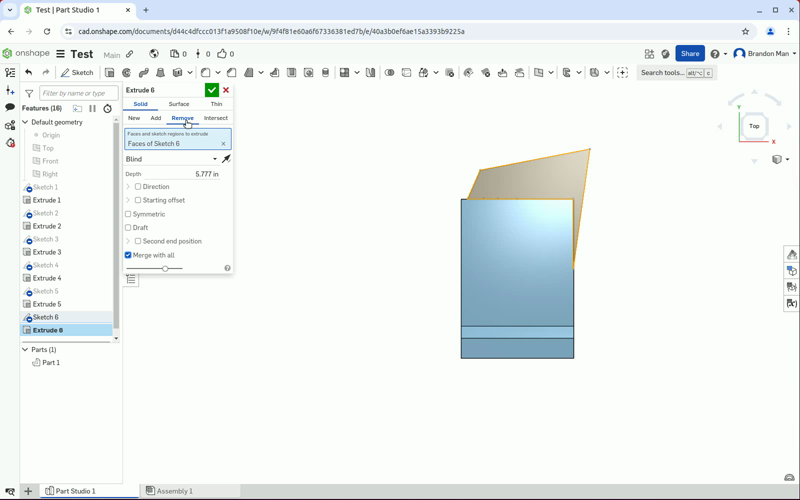
key(enter)
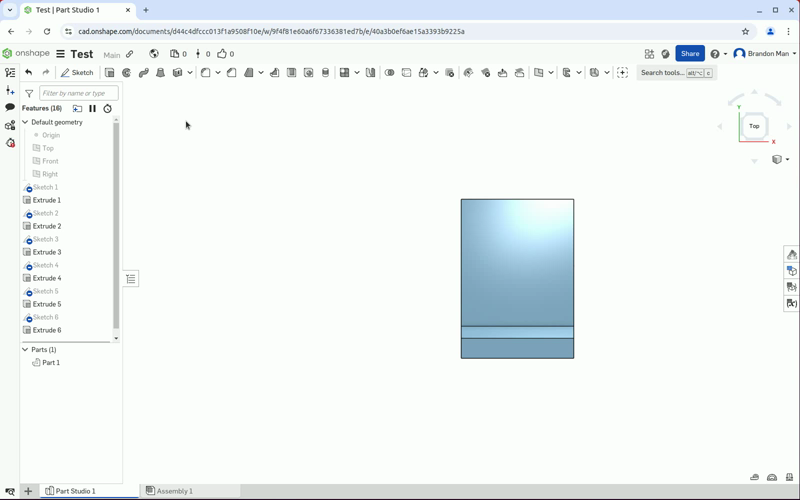
key(shift+h)
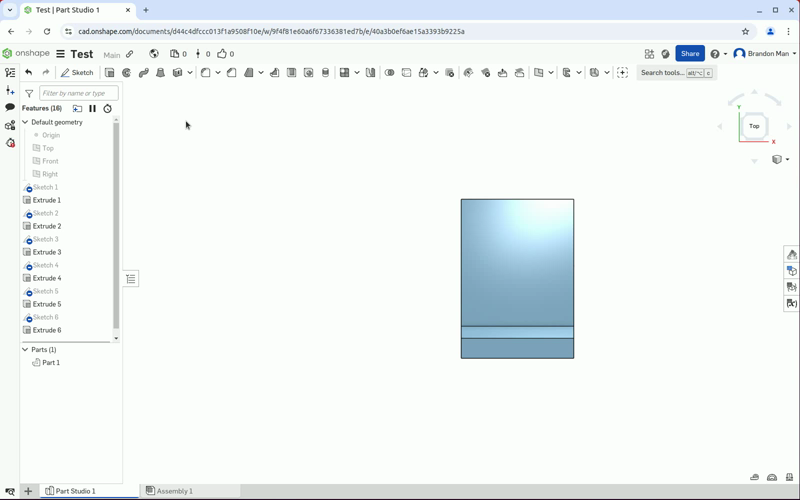
key(shift+h)
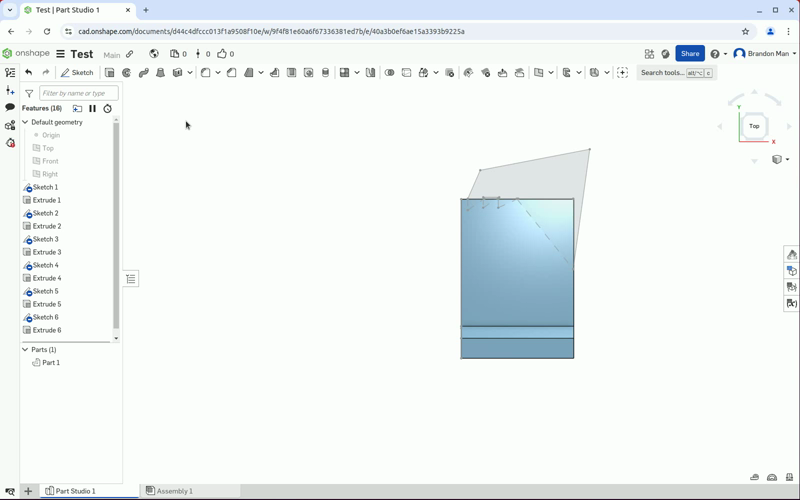
key(shift+7)
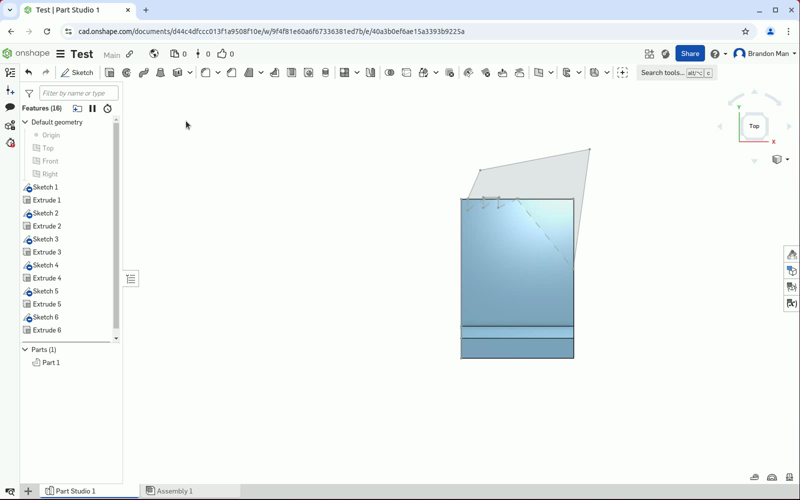
key(up, 3)
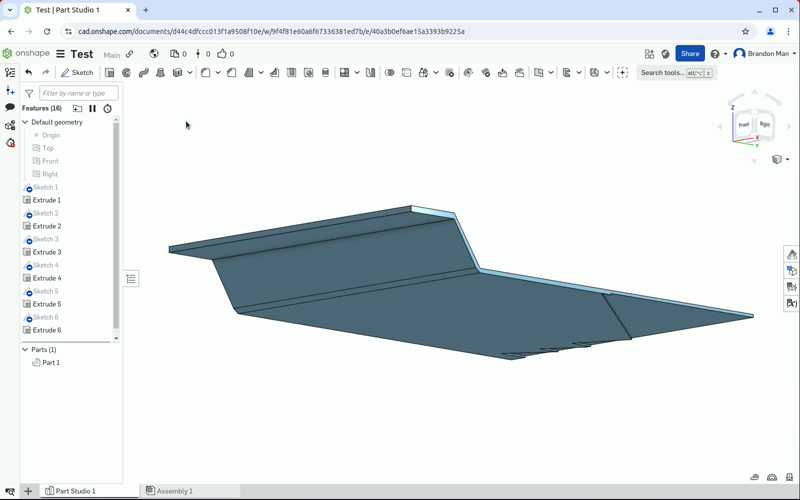
key(left, 3)
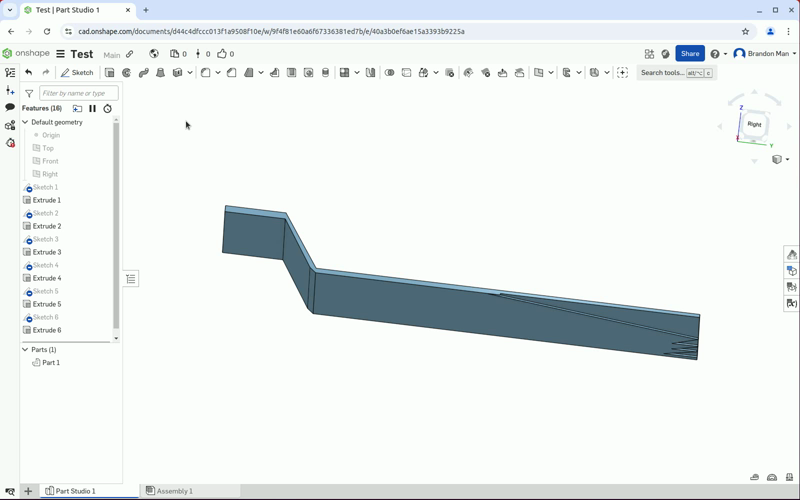
key(right, 3)
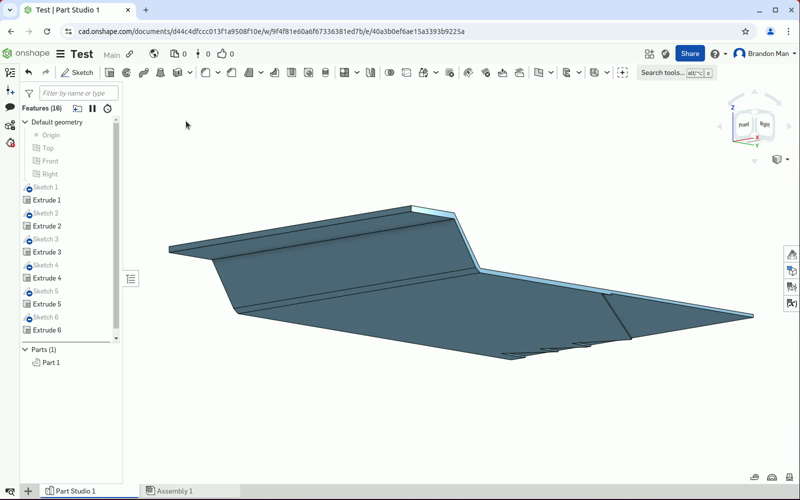
key(down, 3)
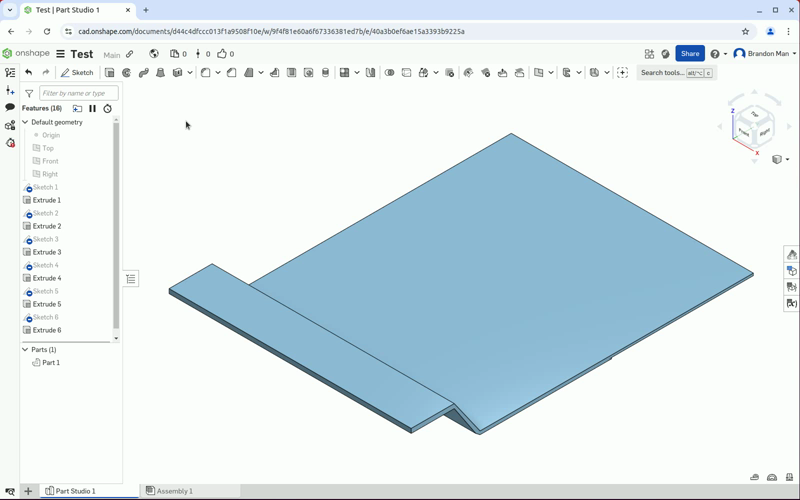
mouse_move(69, 189)
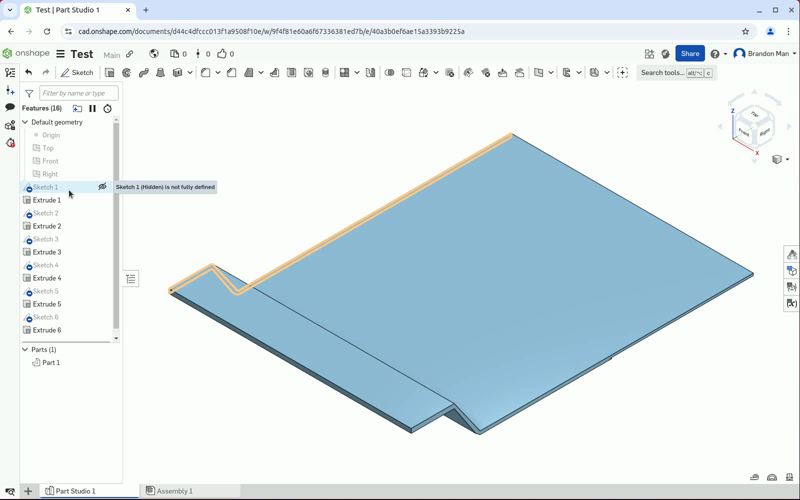
click(69, 189)